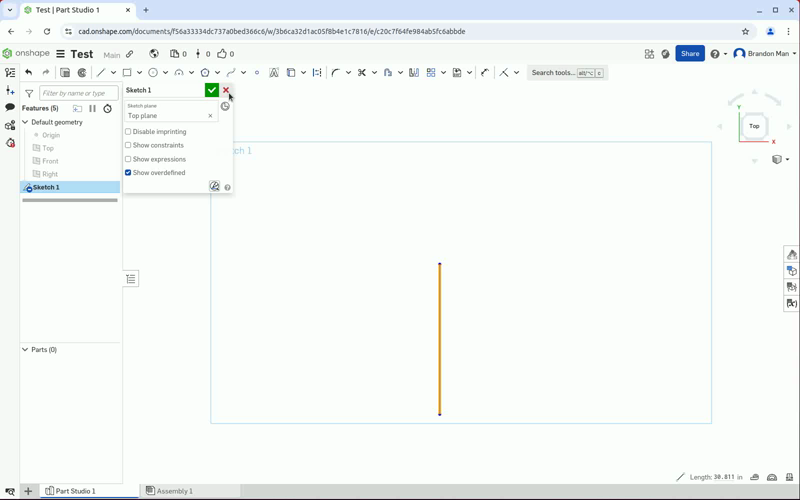
key(shift+h)
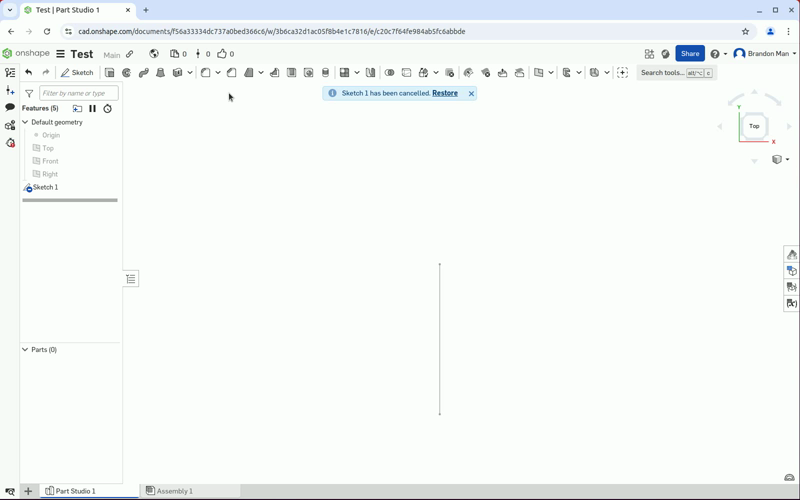
mouse_move(73, 352)
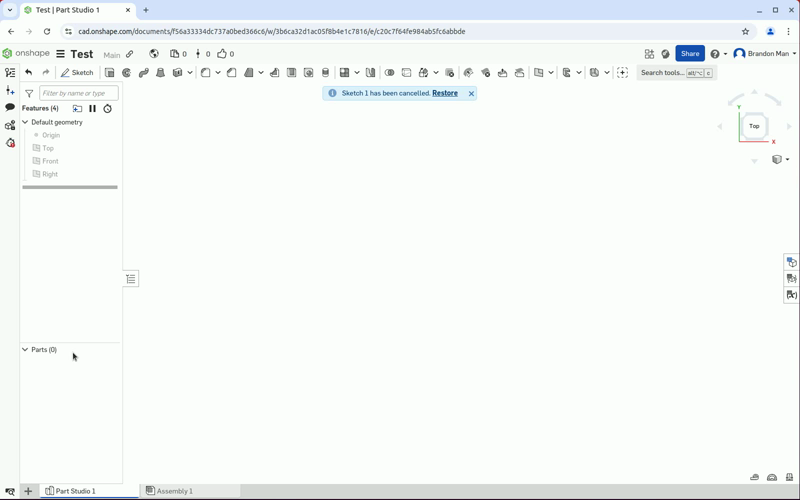
key(y)
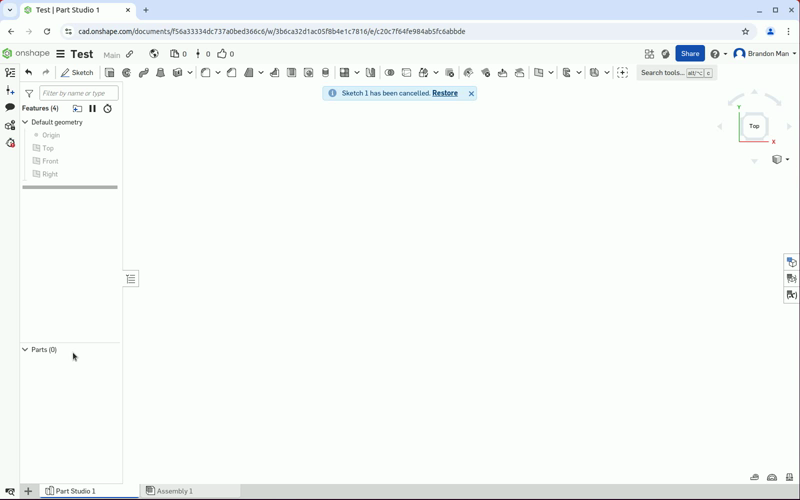
key(shift+p)
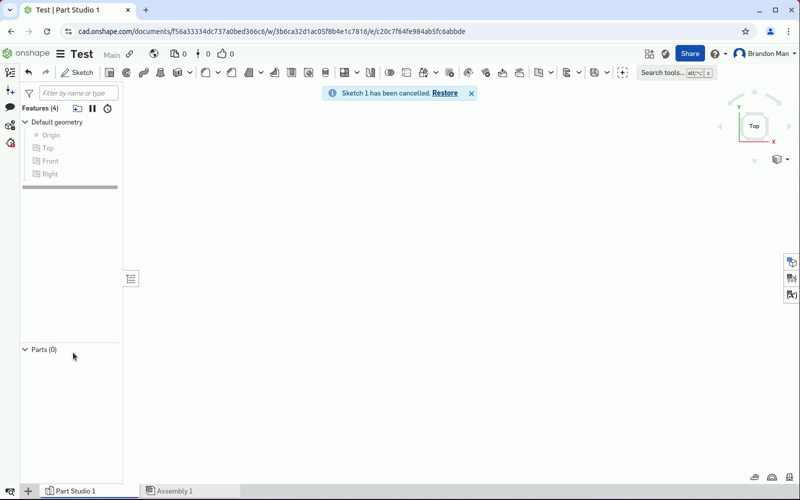
key(space)
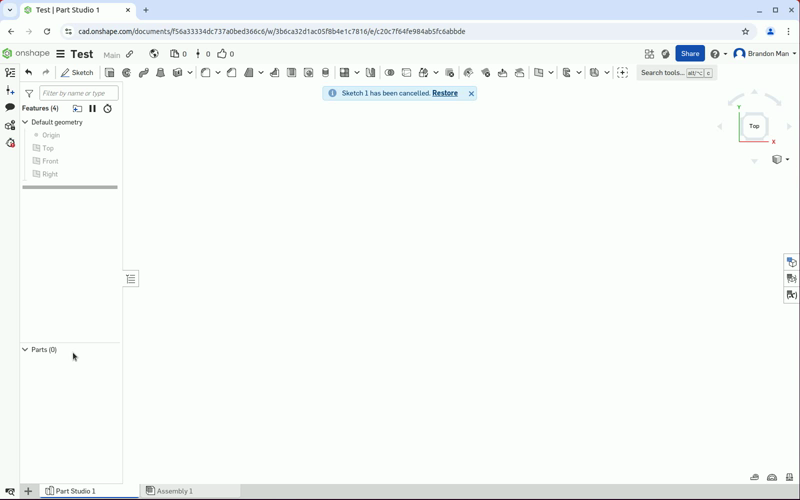
key_down(shift)
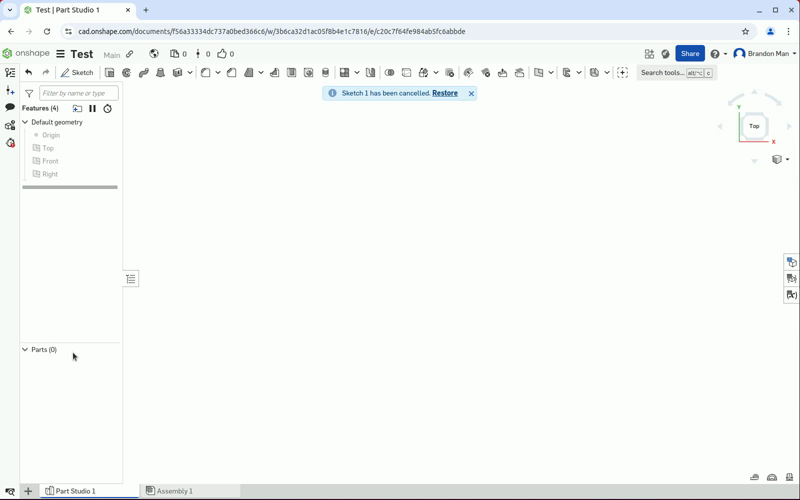
key(up)
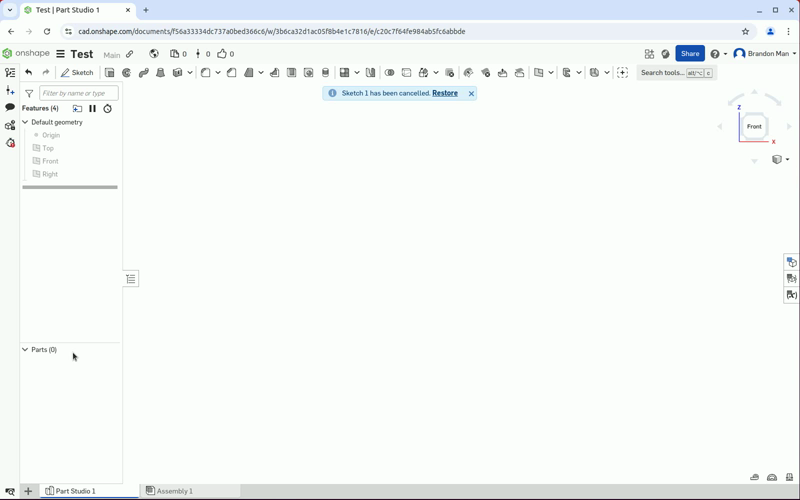
key_up(shift)
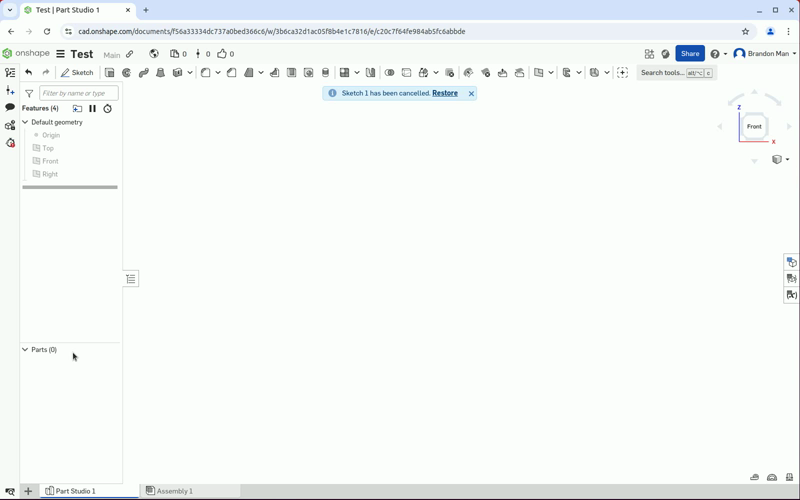
mouse_move(73, 352)
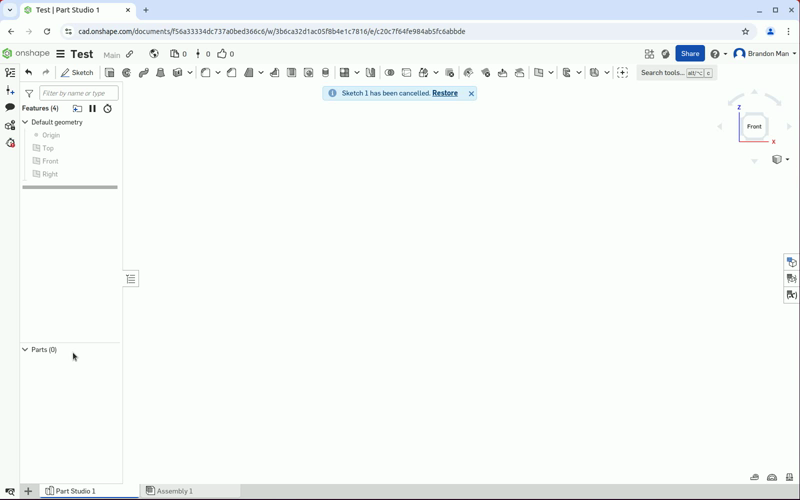
key(shift+y)
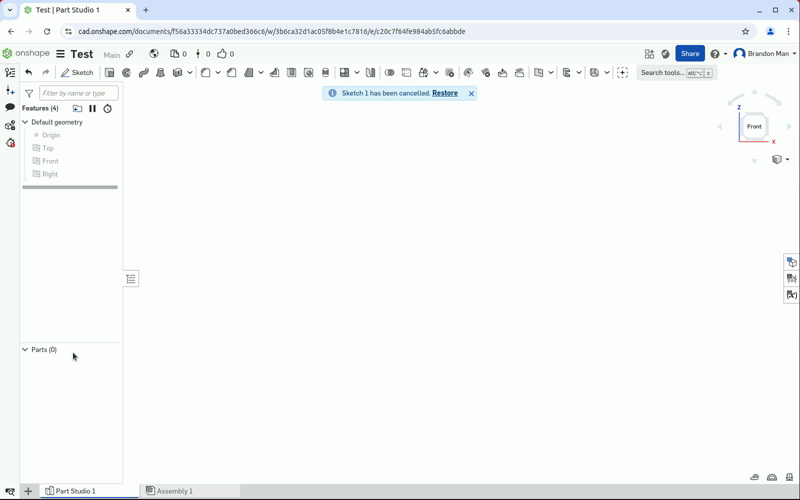
key(shift+s)
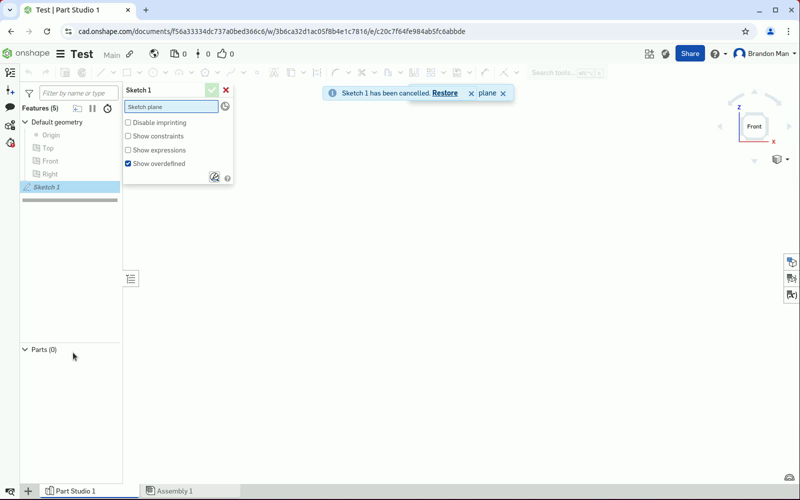
mouse_move(73, 163)
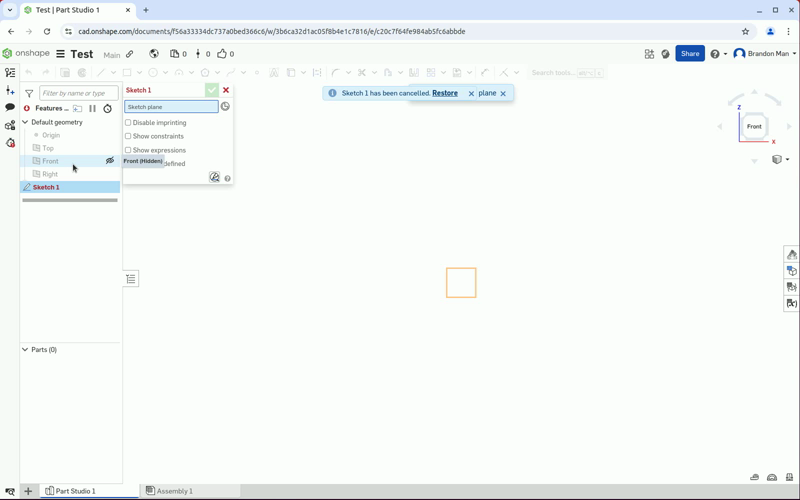
click(73, 163)
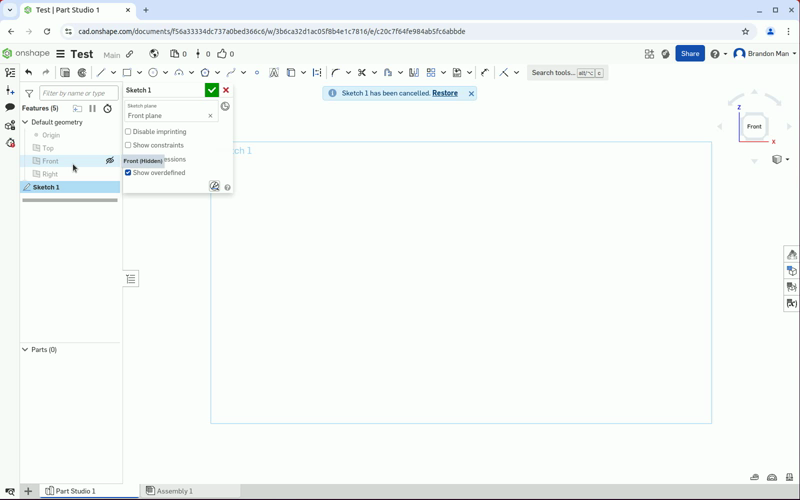
mouse_move(73, 352)
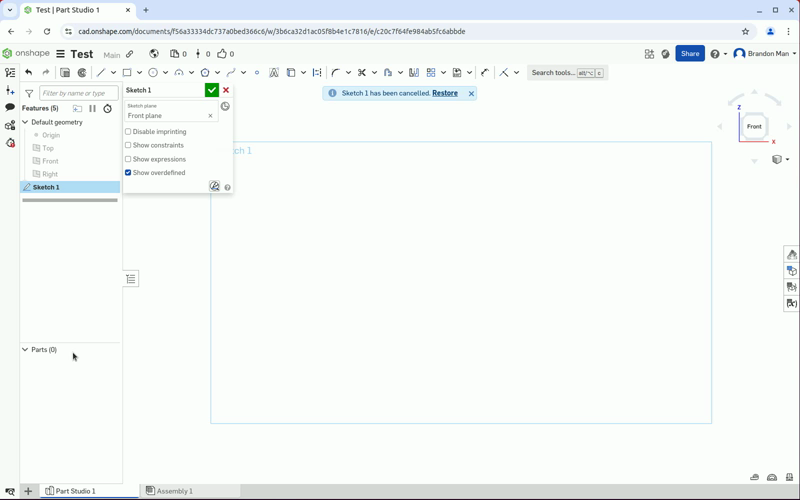
key(y)
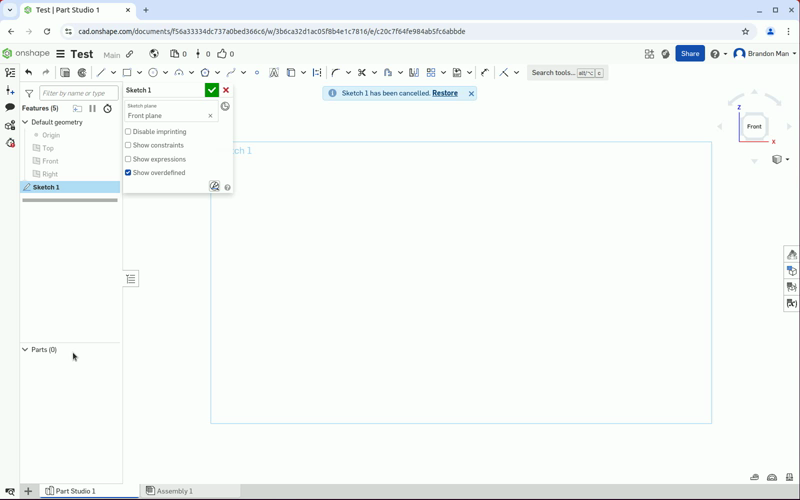
key(l)
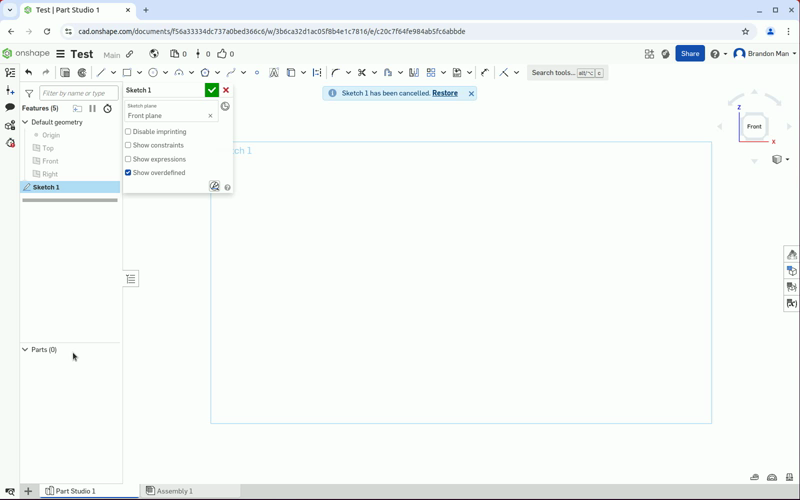
key_down(shift)
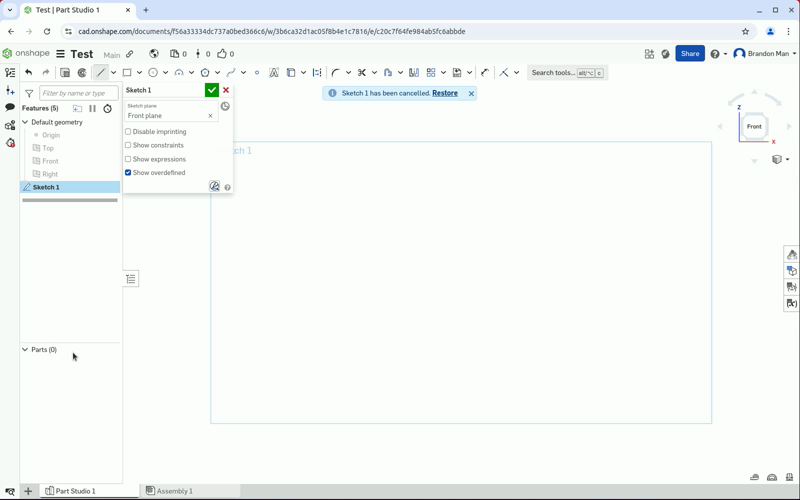
mouse_move(351, 286)
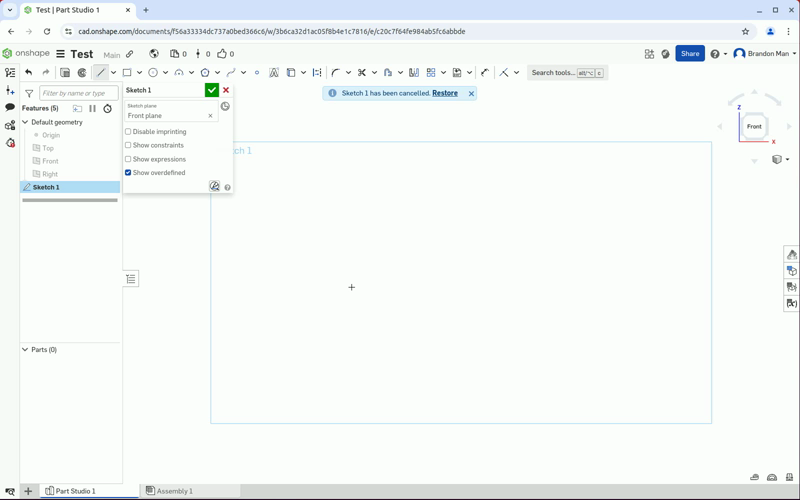
click(351, 286)
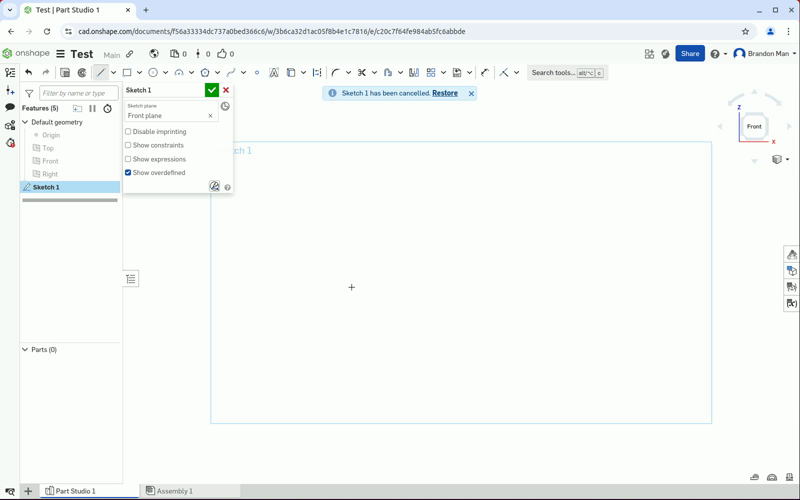
key_up(shift)
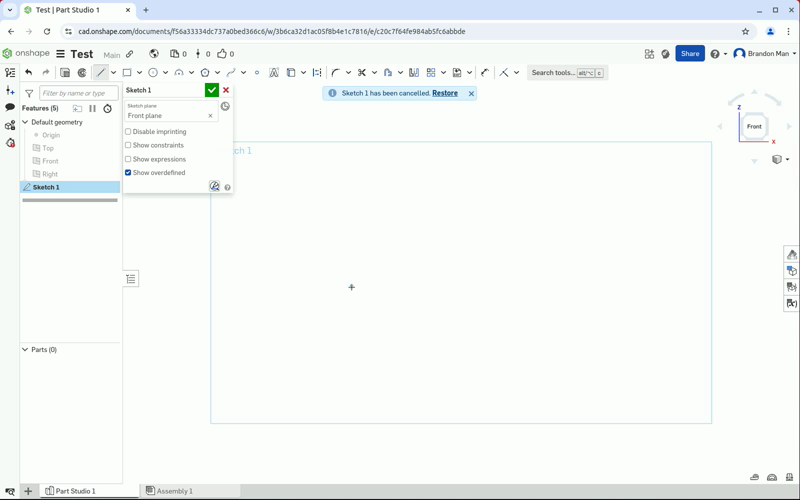
key_down(shift)
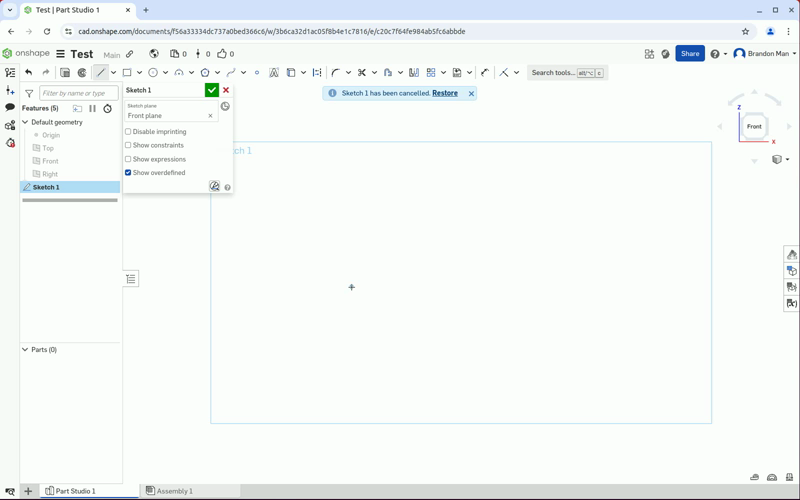
mouse_move(568, 286)
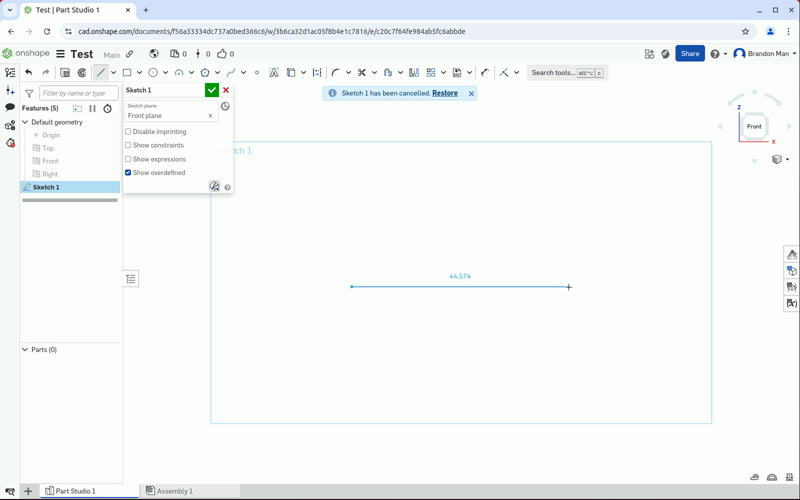
click(568, 286)
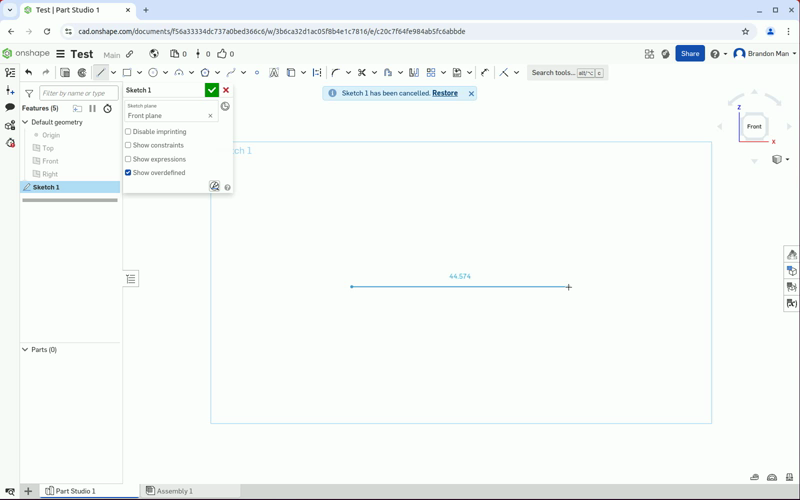
key_up(shift)
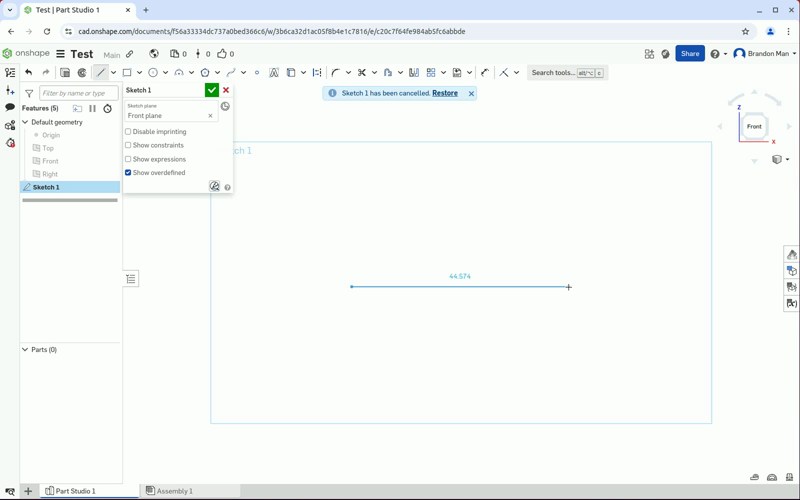
key(esc)
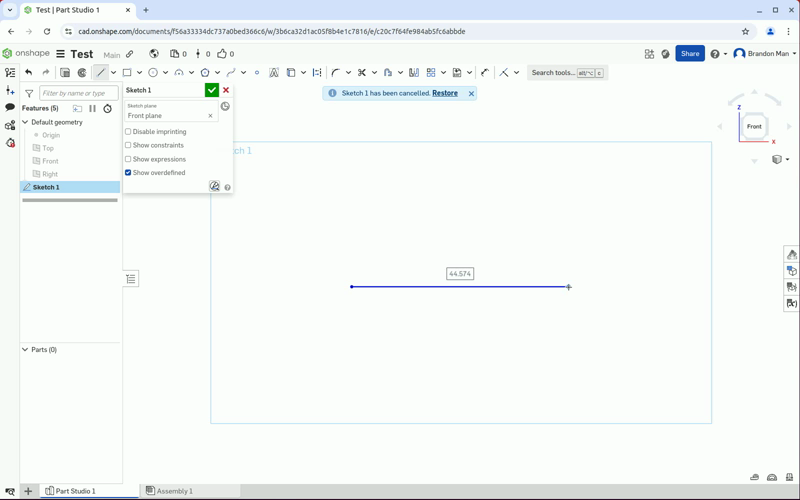
key(a)
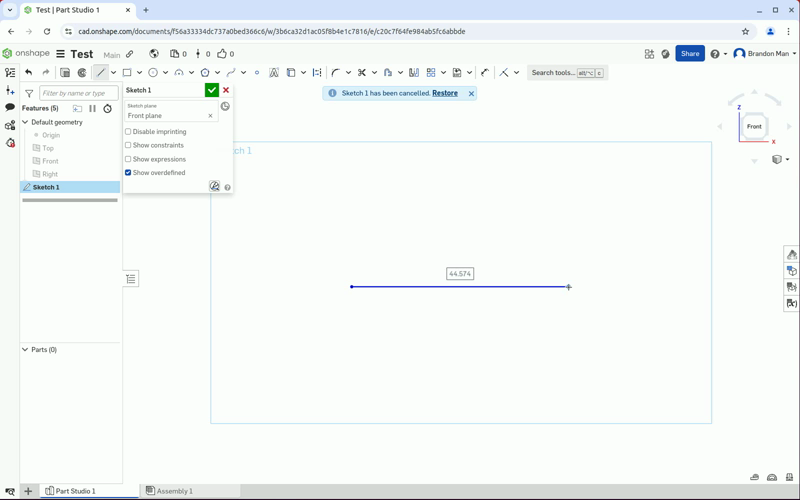
mouse_move(568, 286)
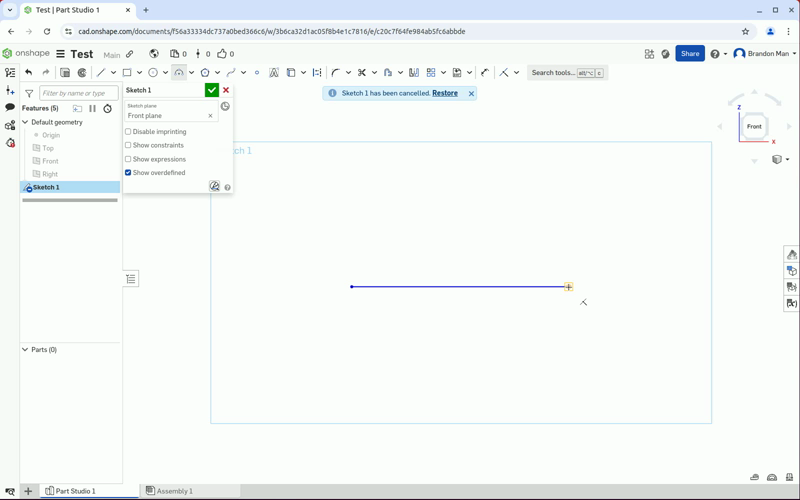
click(568, 286)
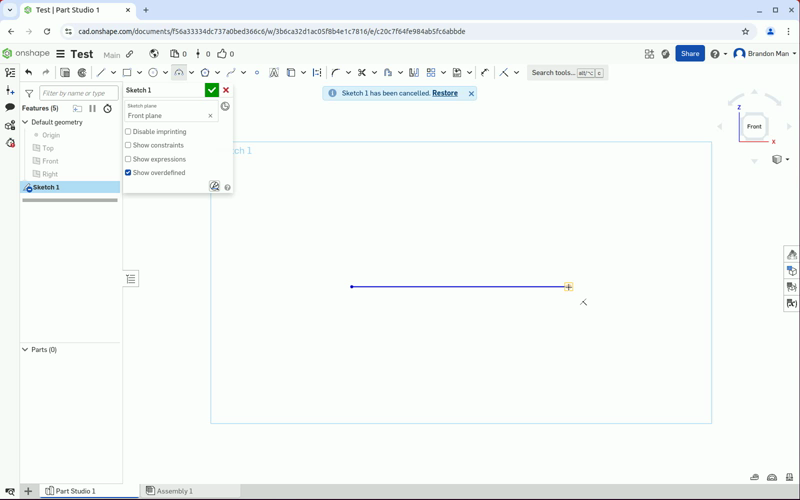
key_down(shift)
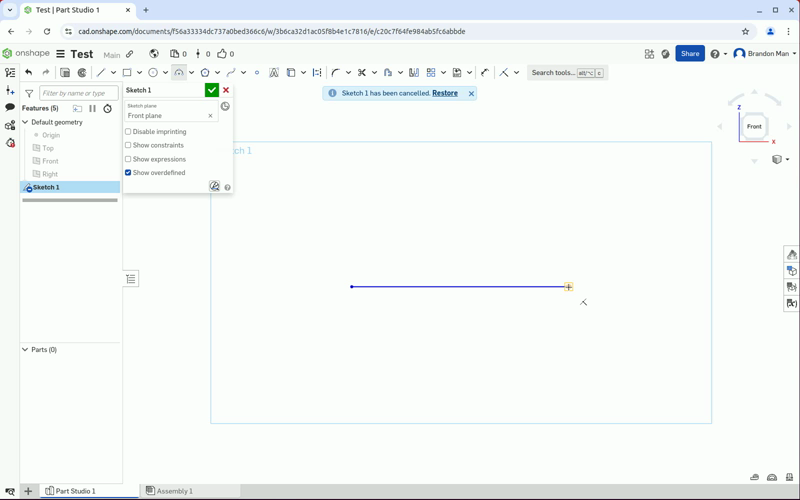
mouse_move(568, 279)
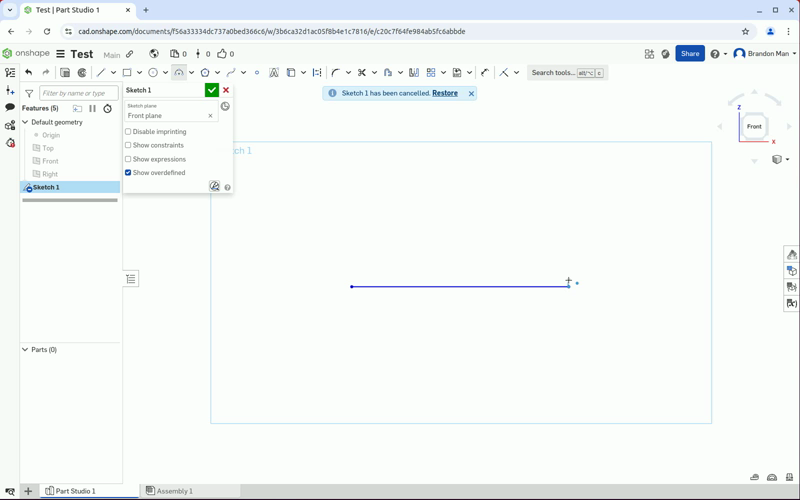
scroll(6)
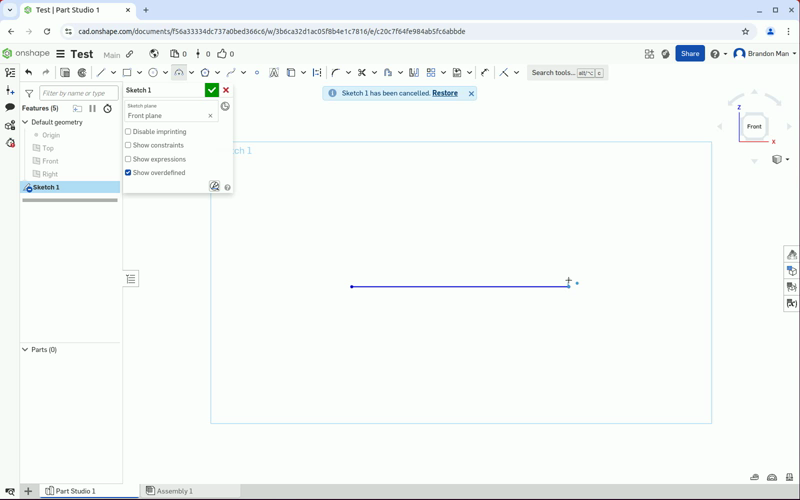
scroll(6)
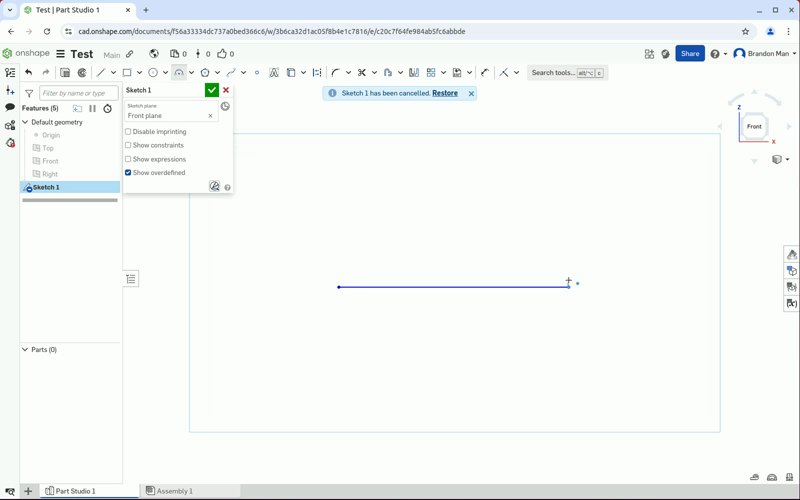
scroll(6)
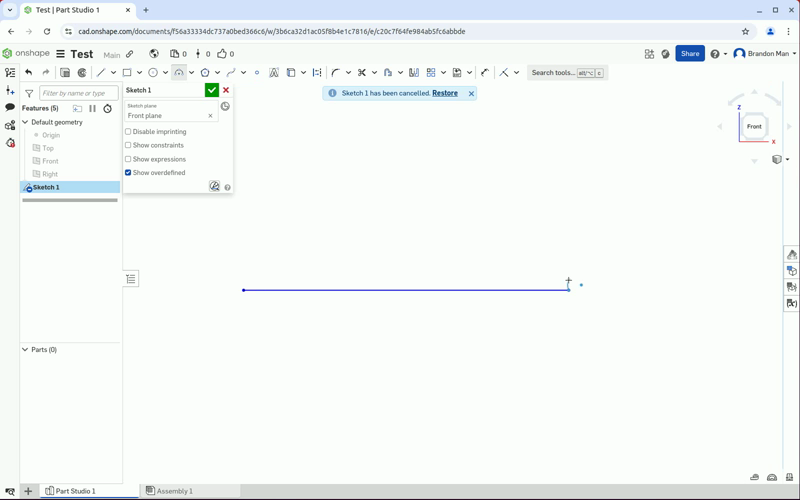
scroll(6)
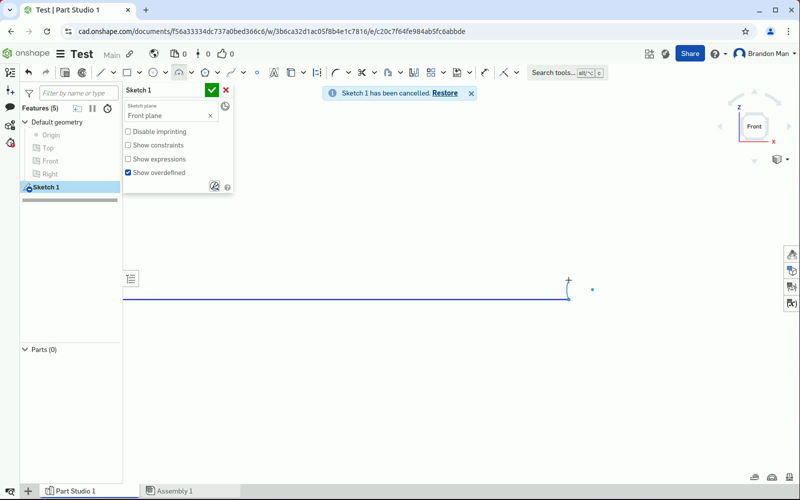
scroll(6)
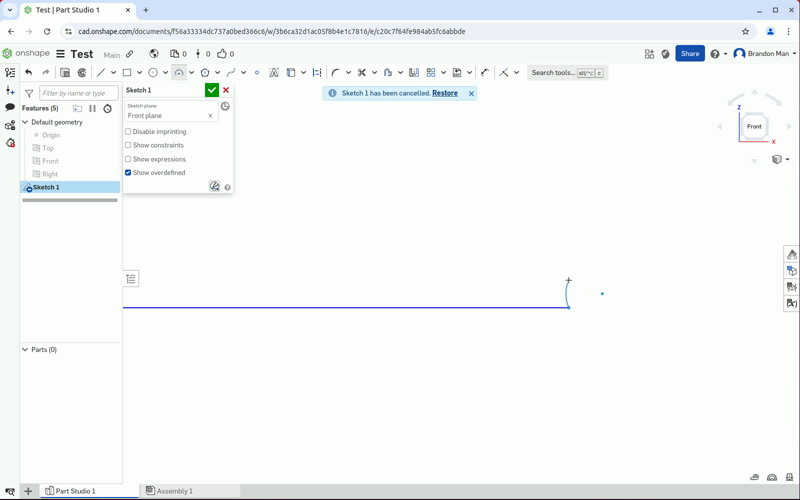
scroll(6)
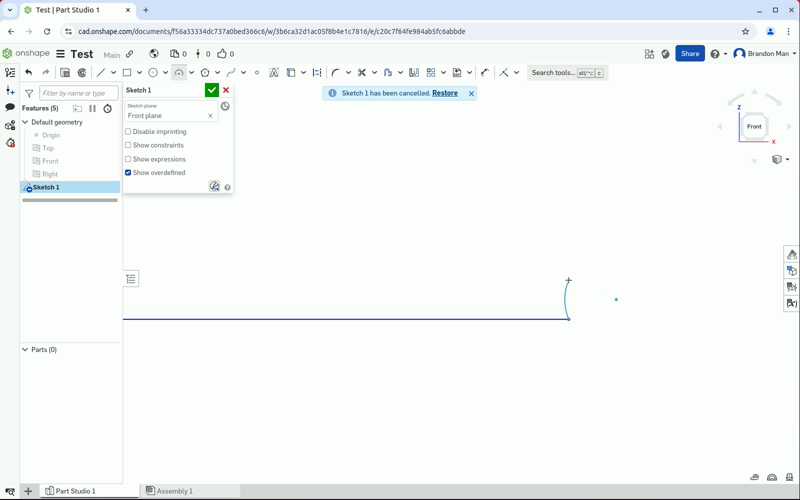
scroll(6)
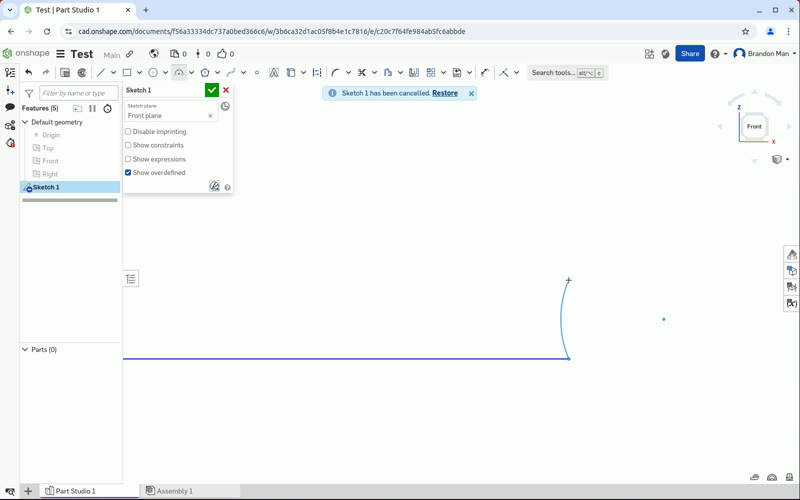
click(568, 279)
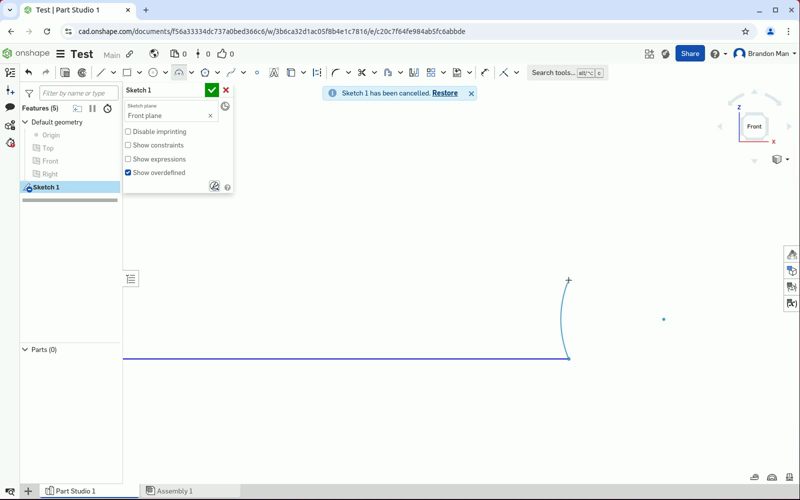
scroll(-6)
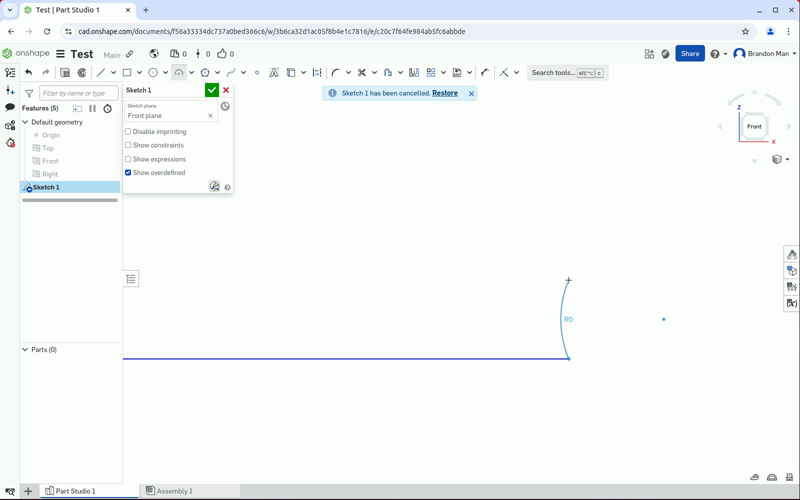
scroll(-6)
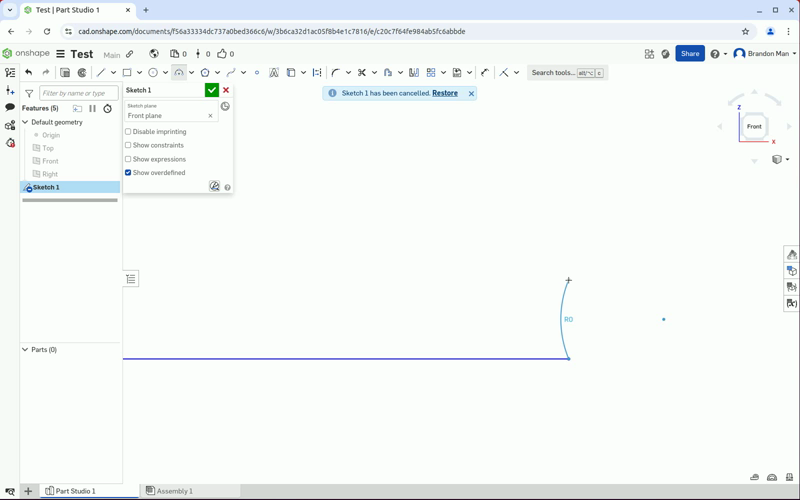
scroll(-6)
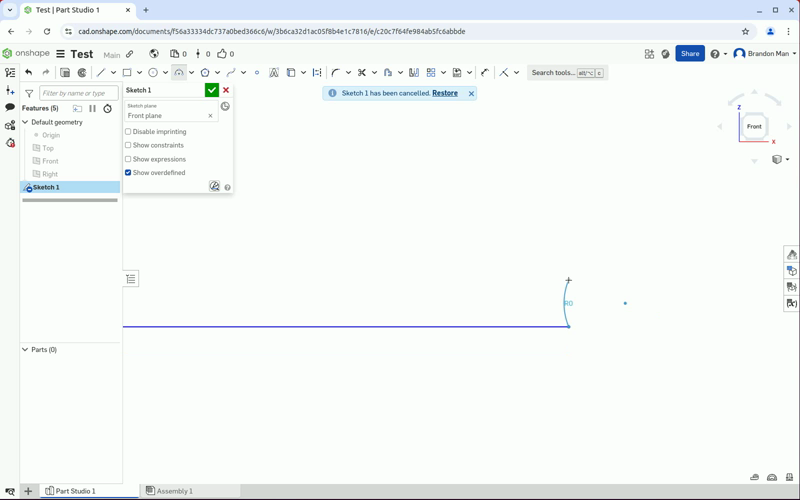
scroll(-6)
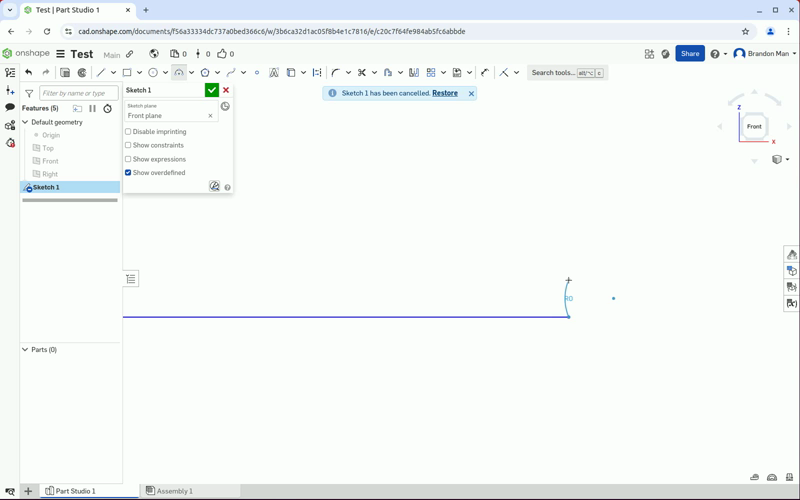
scroll(-6)
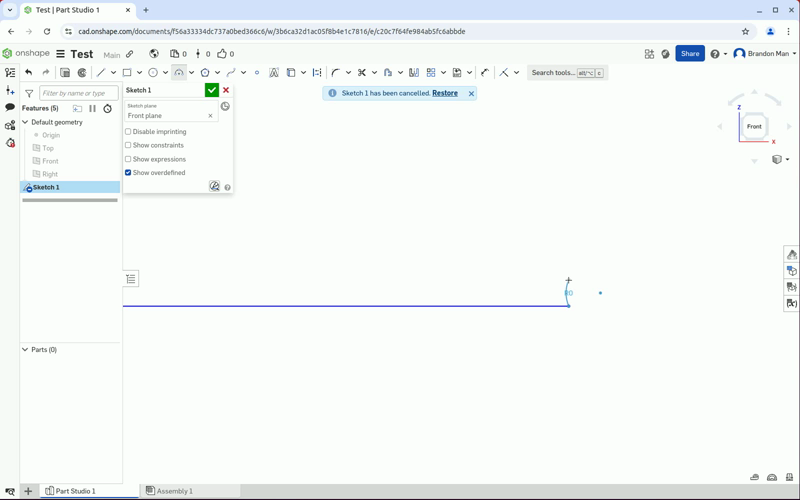
scroll(-6)
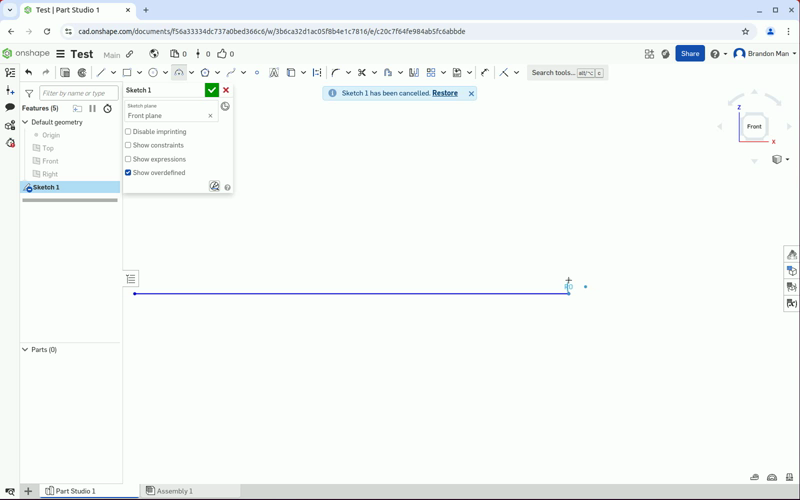
scroll(-6)
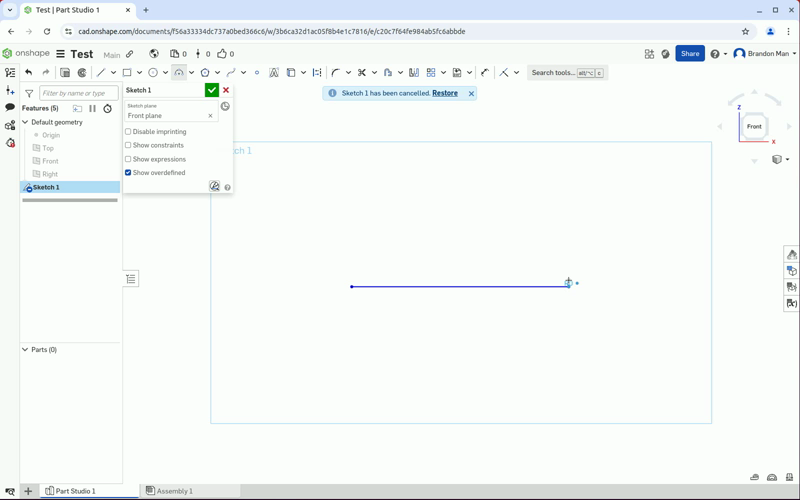
mouse_move(565, 282)
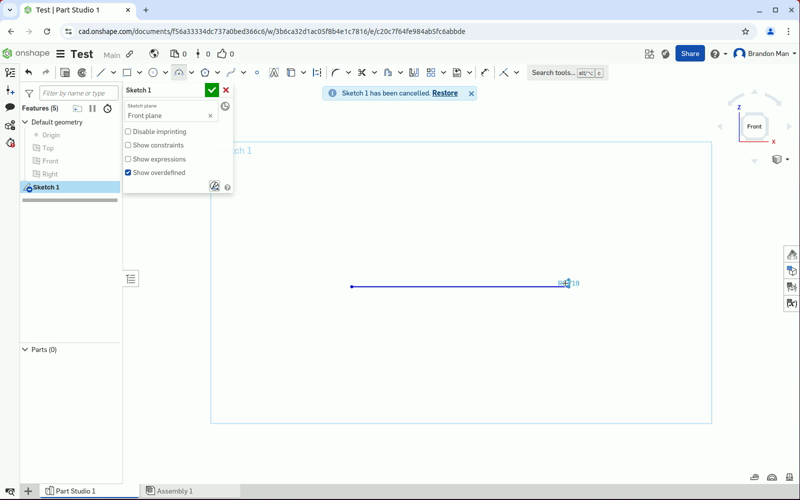
scroll(6)
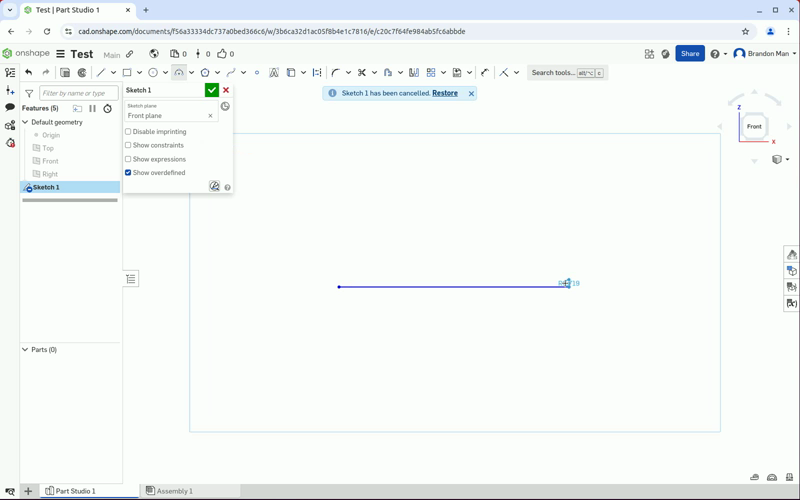
scroll(6)
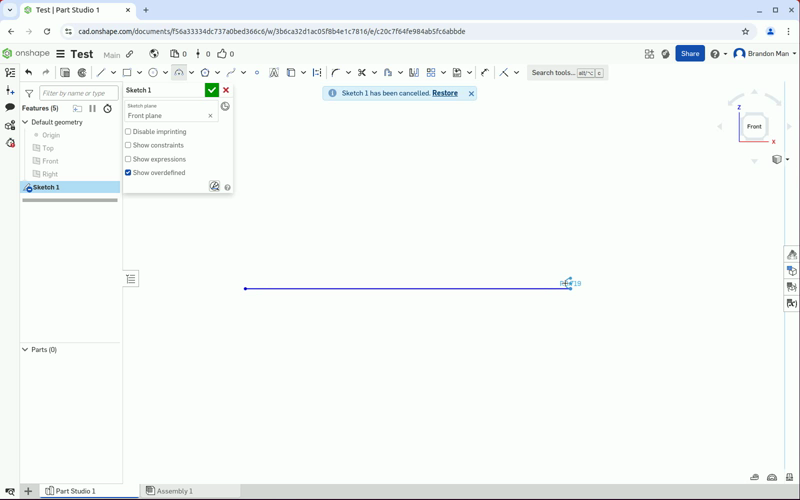
scroll(6)
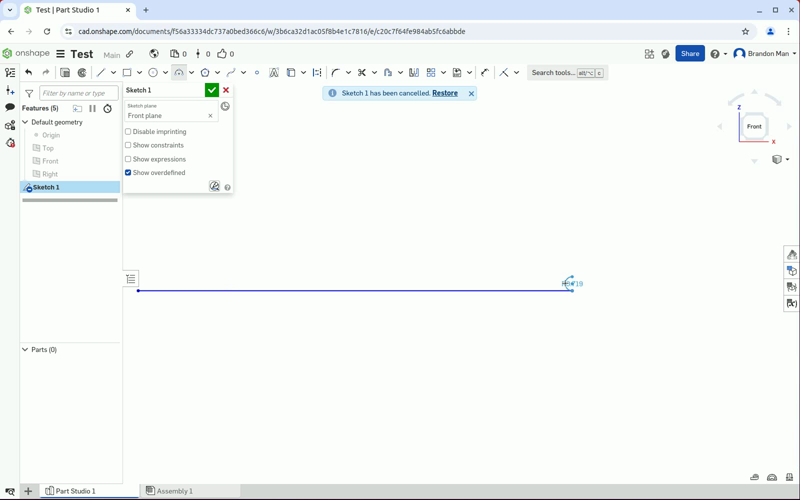
scroll(6)
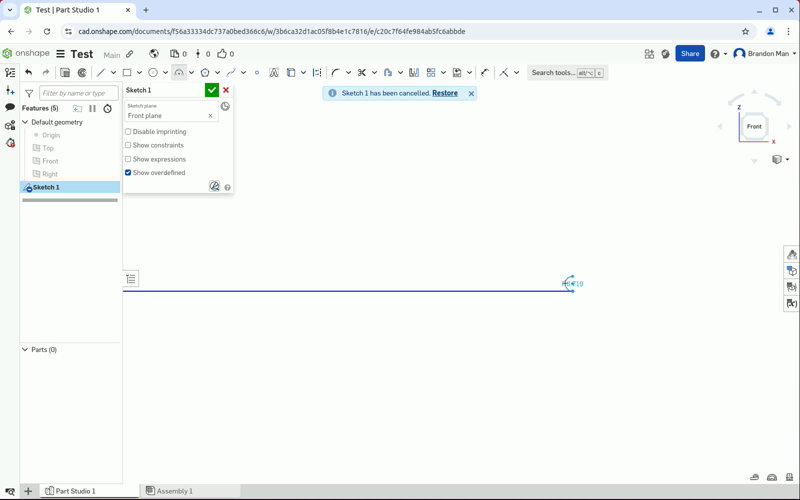
scroll(6)
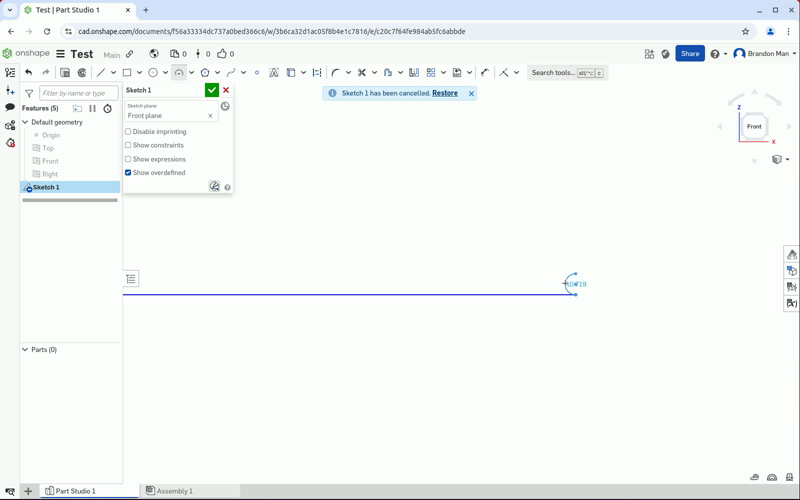
scroll(6)
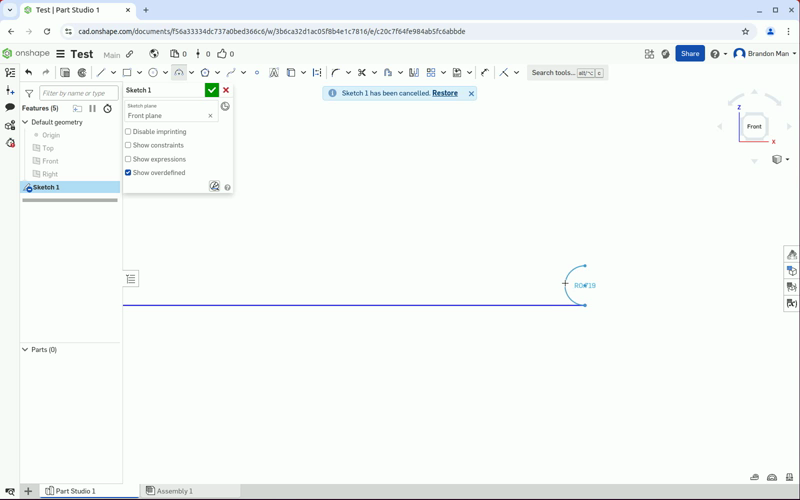
scroll(6)
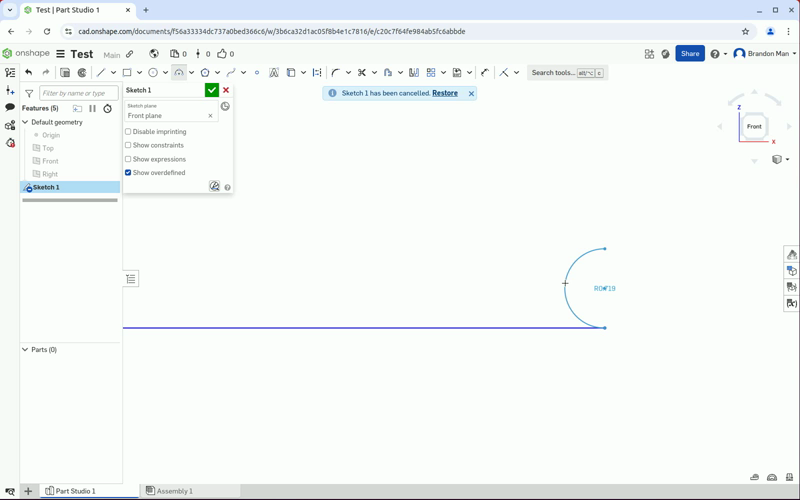
click(565, 282)
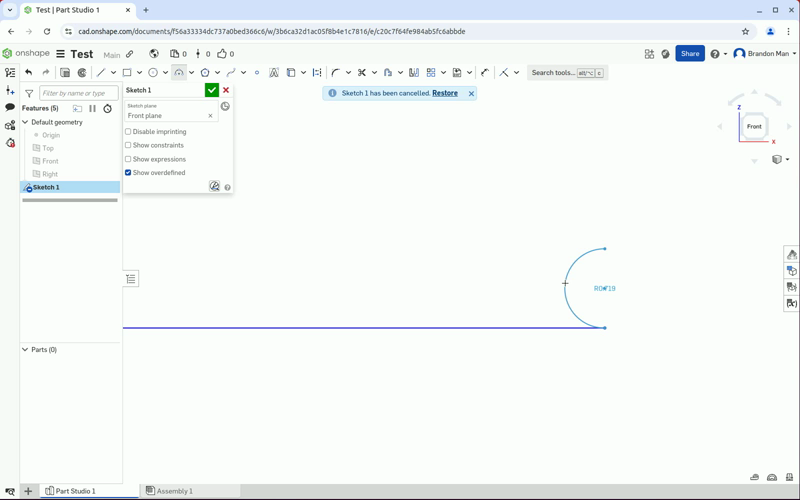
scroll(-6)
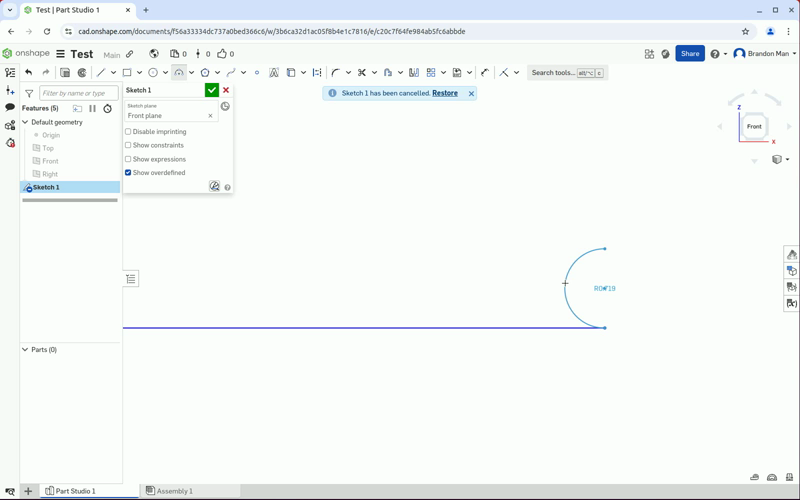
scroll(-6)
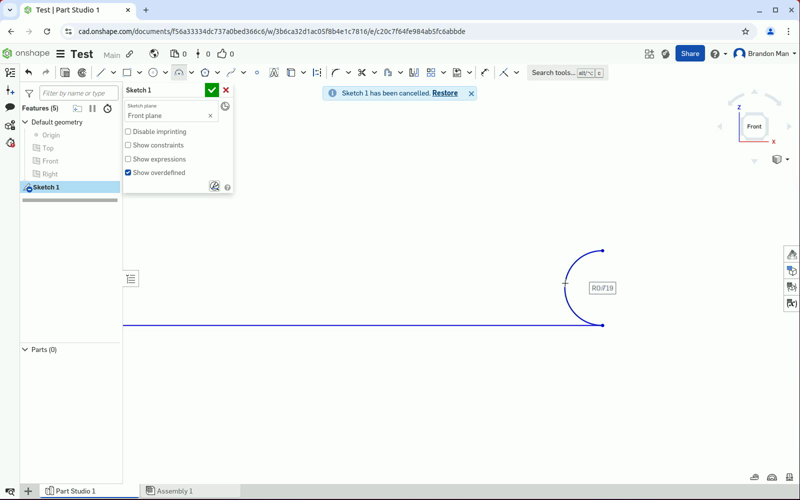
scroll(-6)
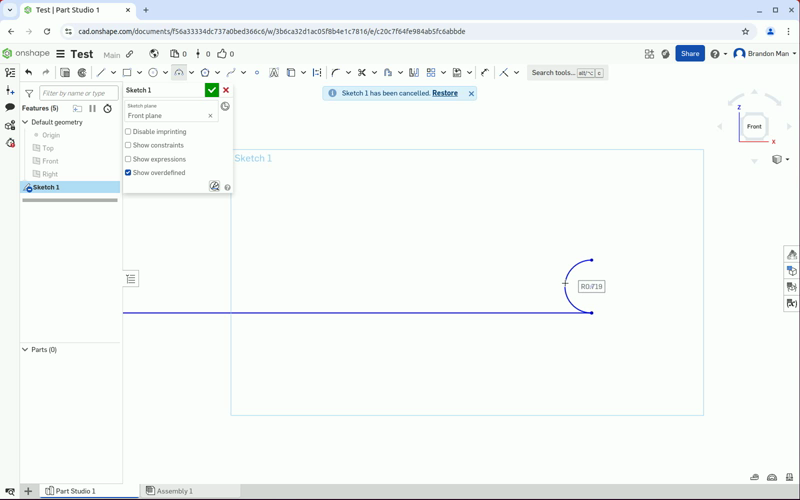
scroll(-6)
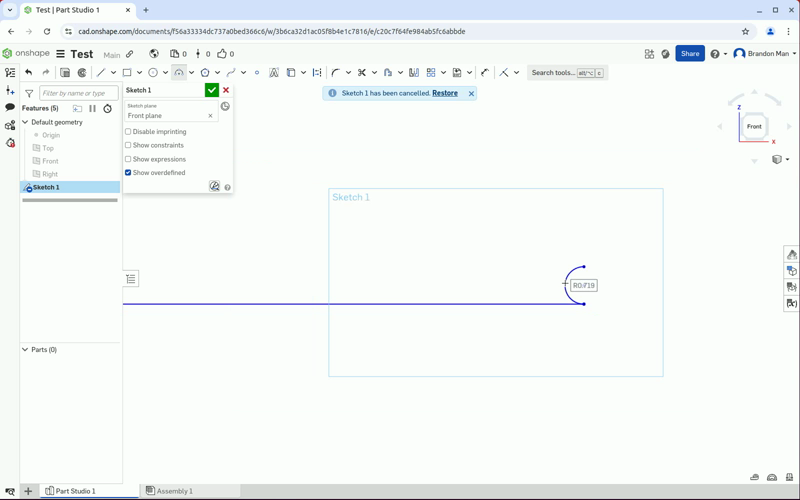
scroll(-6)
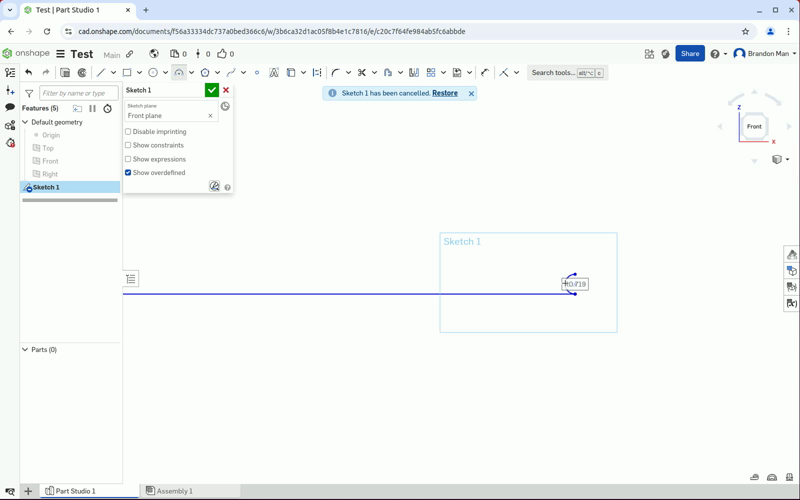
scroll(-6)
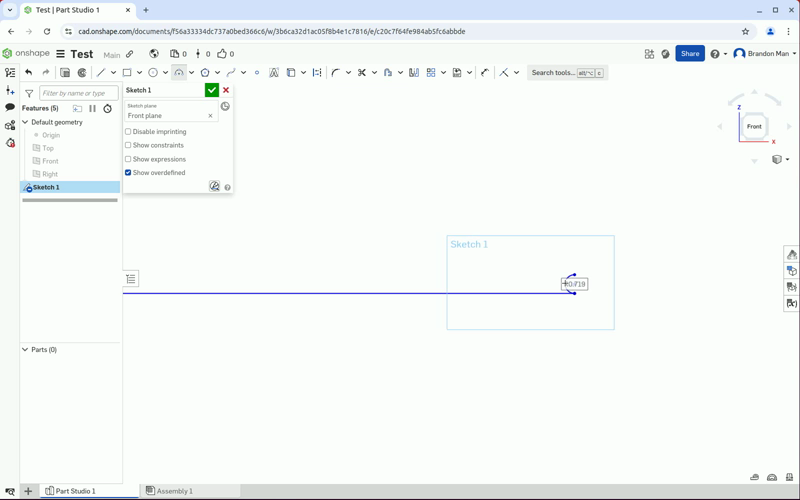
scroll(-6)
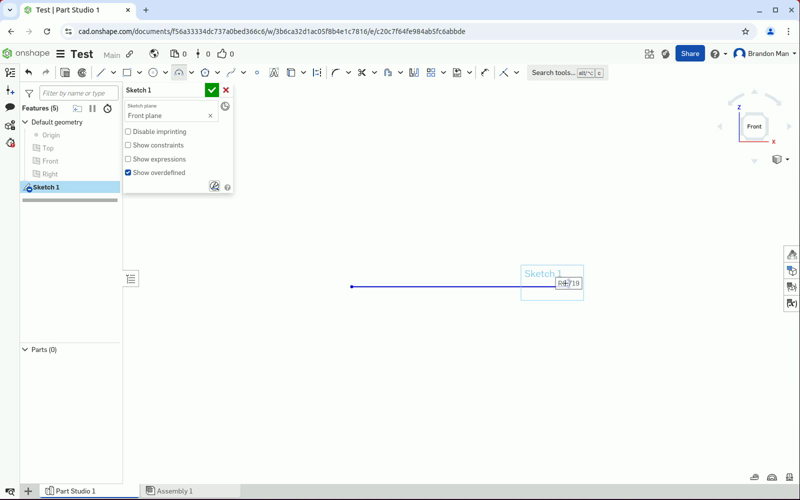
key_up(shift)
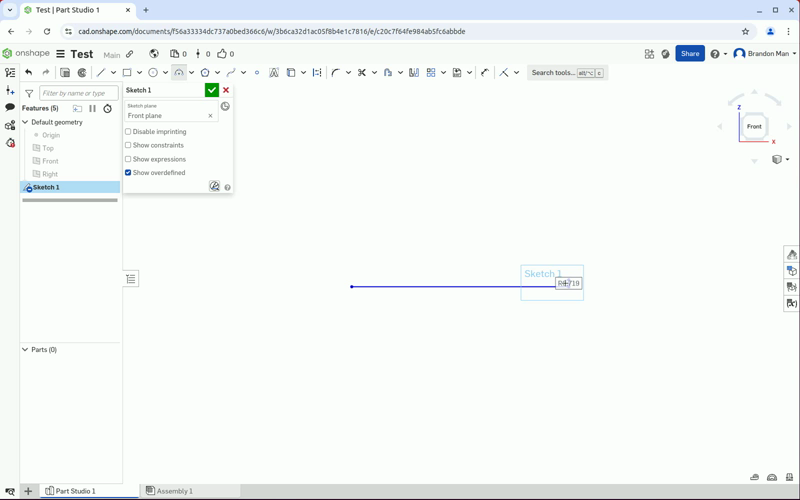
key(esc)
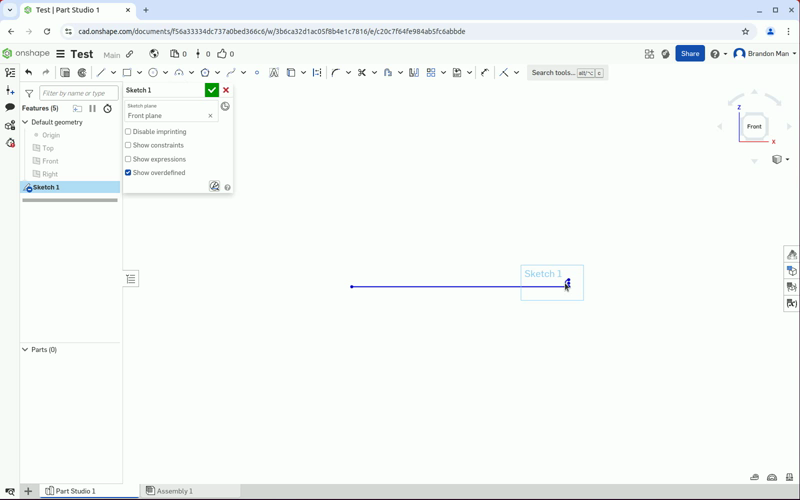
key(l)
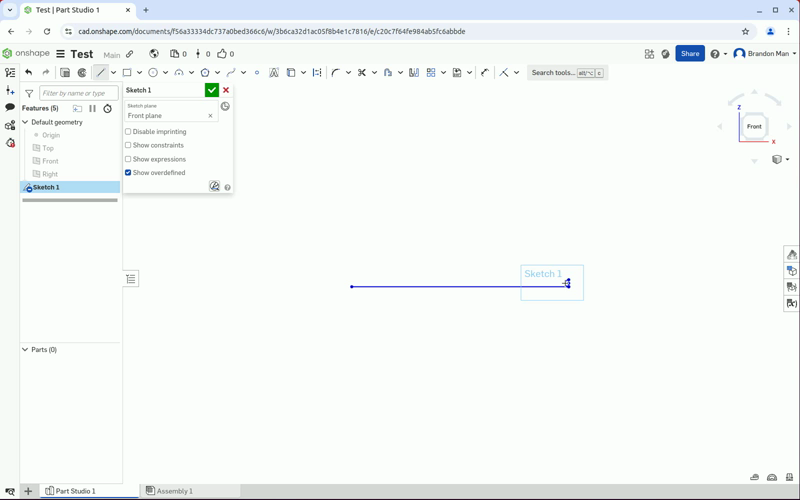
mouse_move(568, 279)
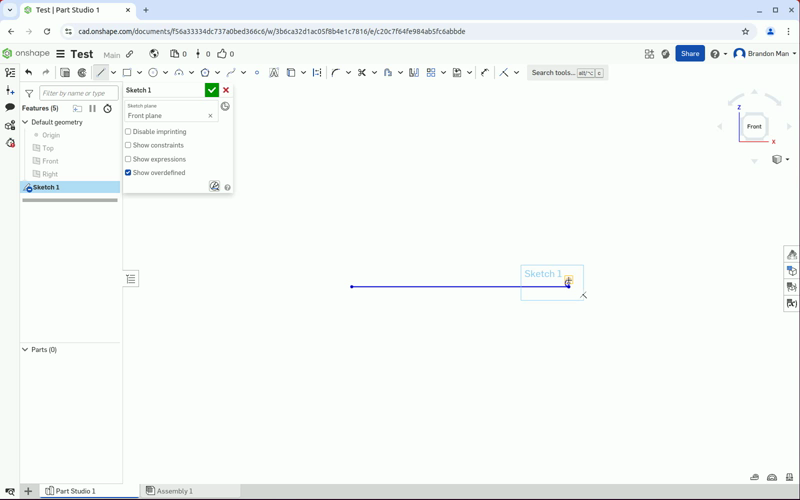
scroll(6)
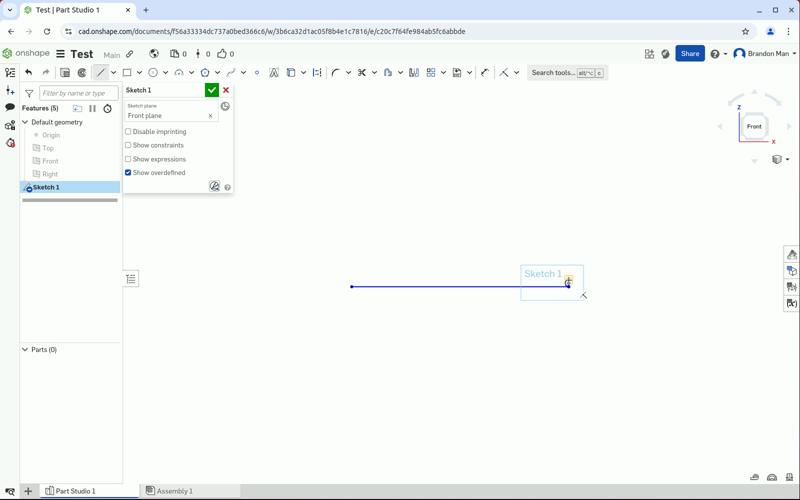
scroll(6)
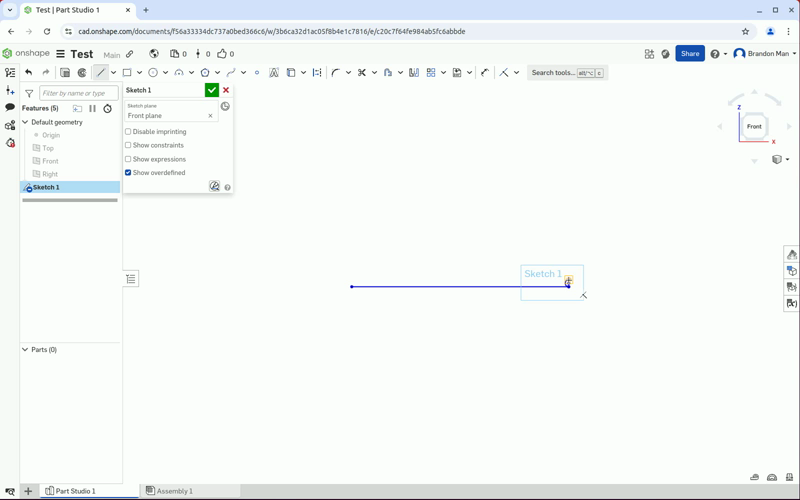
scroll(6)
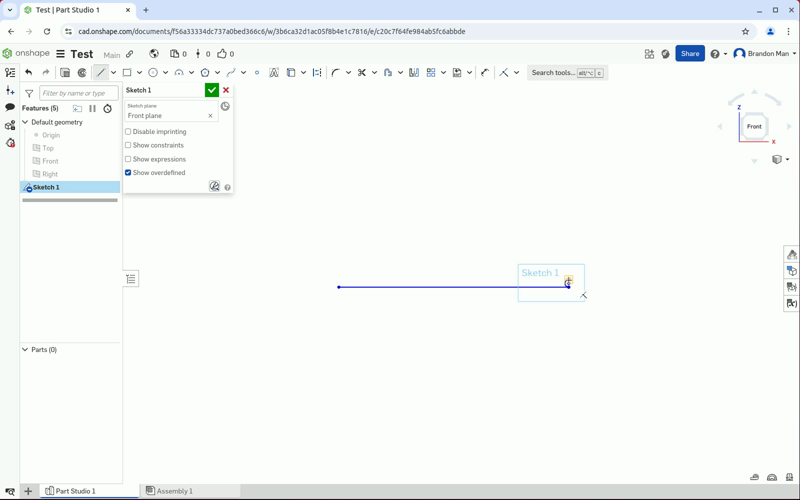
scroll(6)
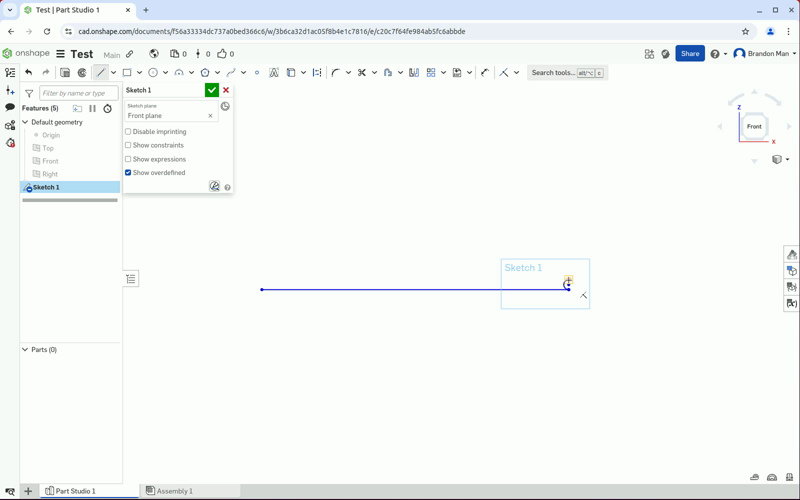
scroll(6)
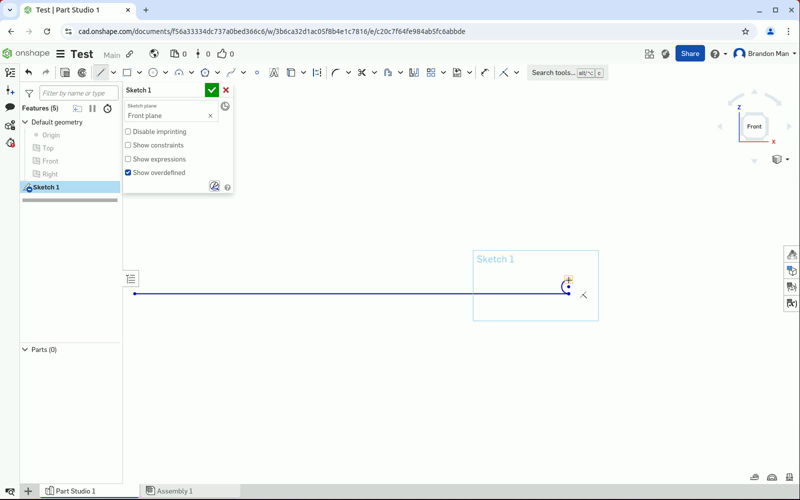
scroll(6)
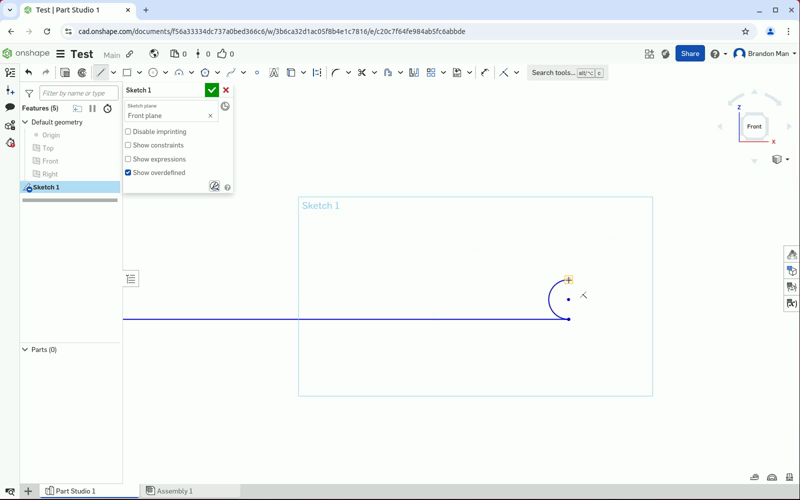
scroll(6)
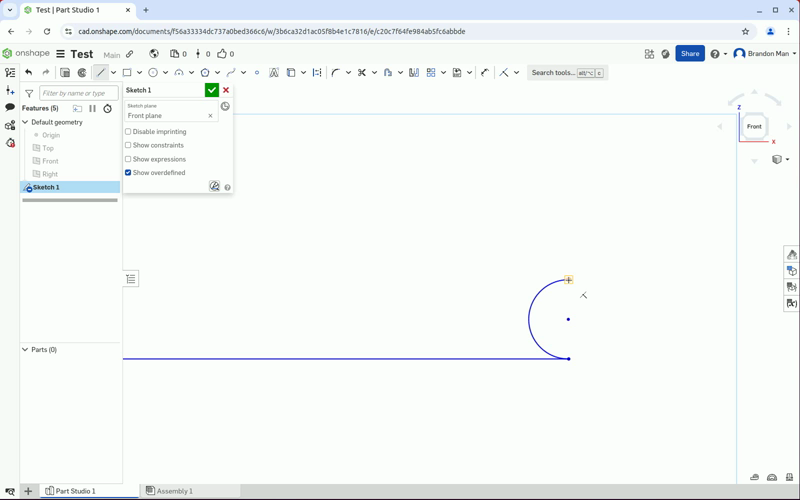
click(568, 279)
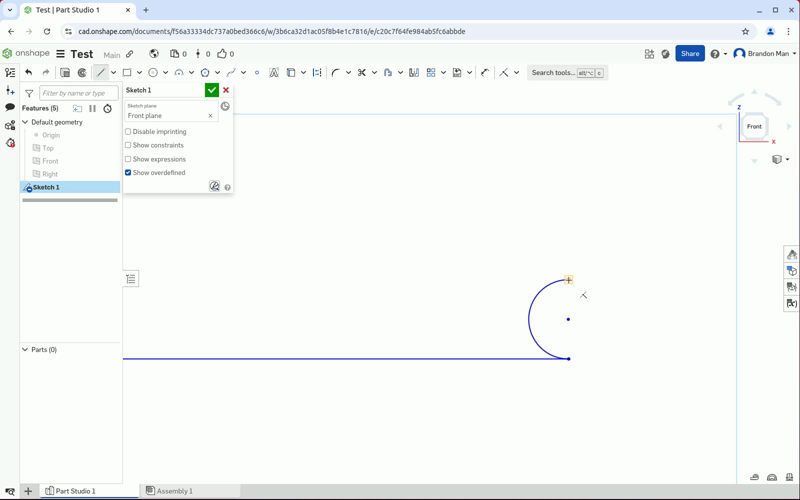
scroll(-6)
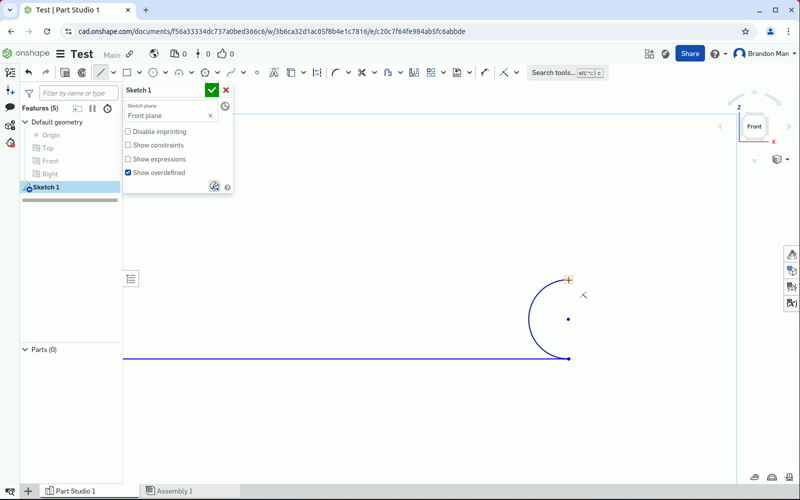
scroll(-6)
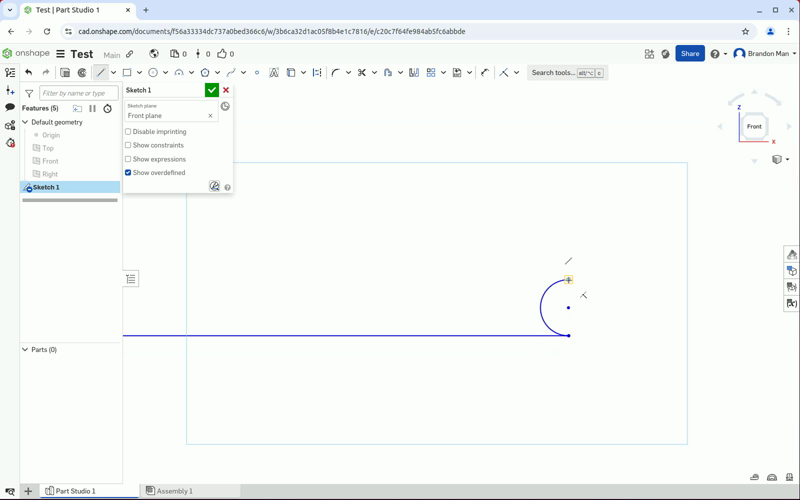
scroll(-6)
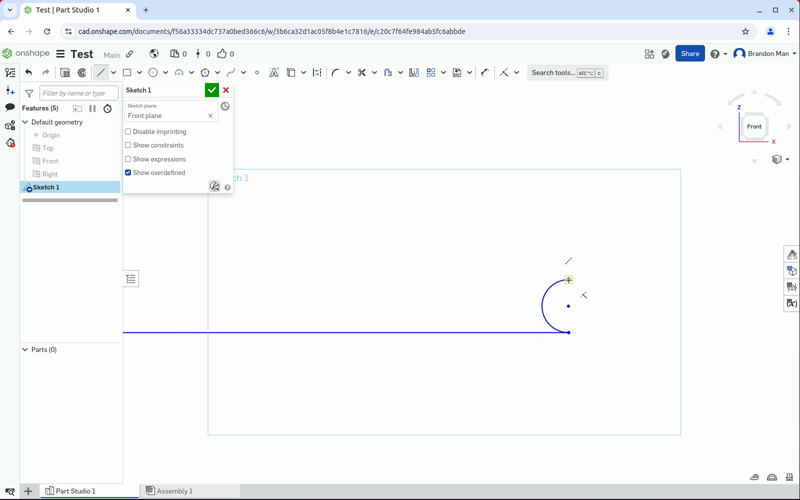
scroll(-6)
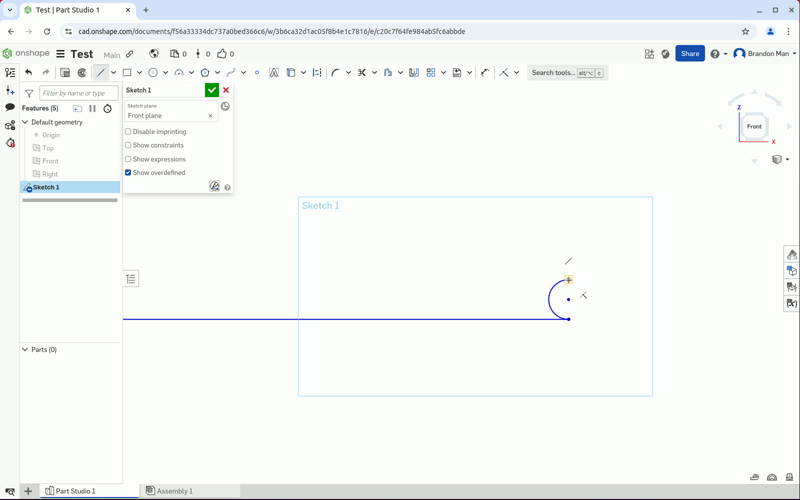
scroll(-6)
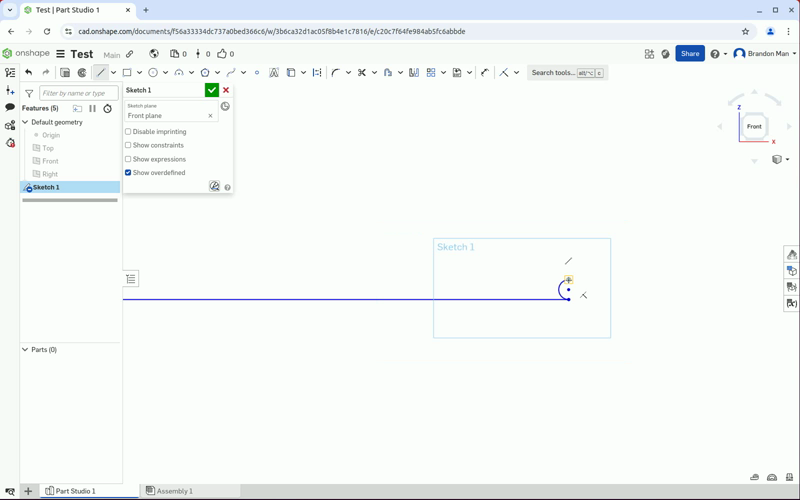
scroll(-6)
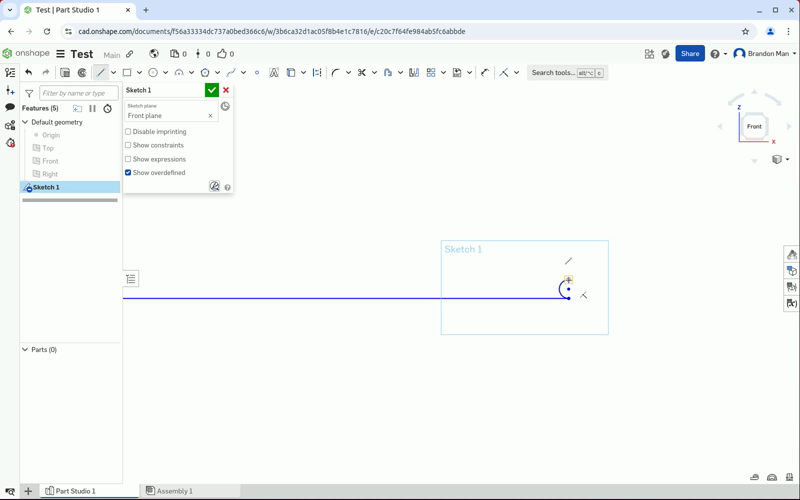
scroll(-6)
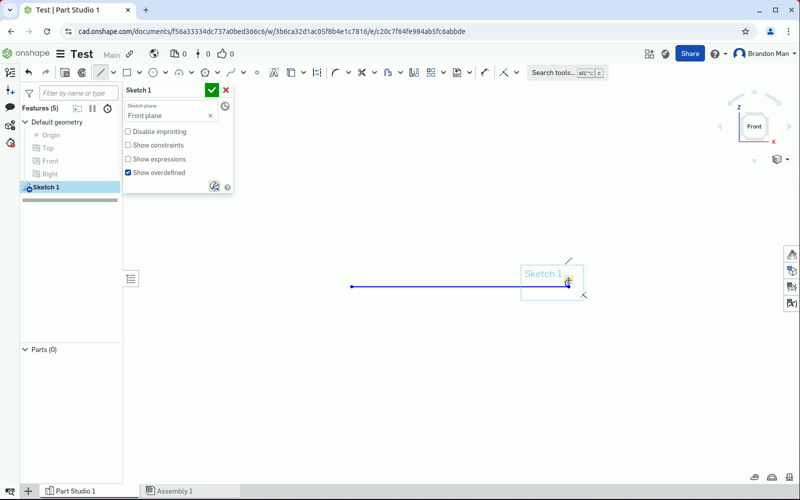
key_down(shift)
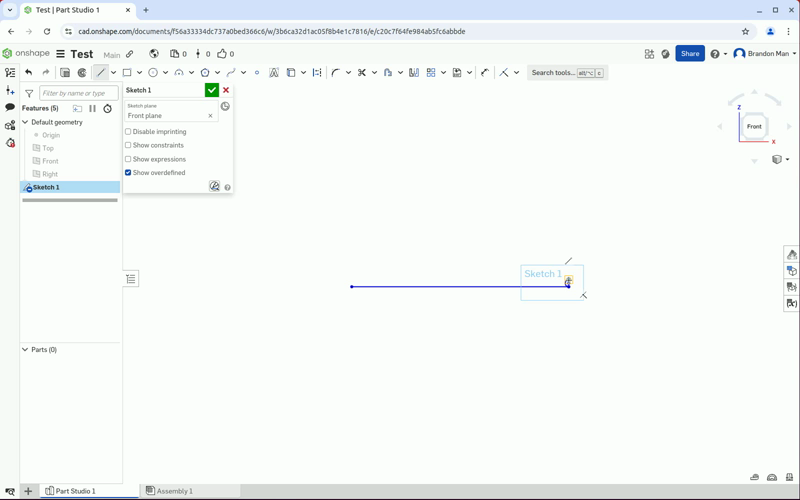
mouse_move(351, 279)
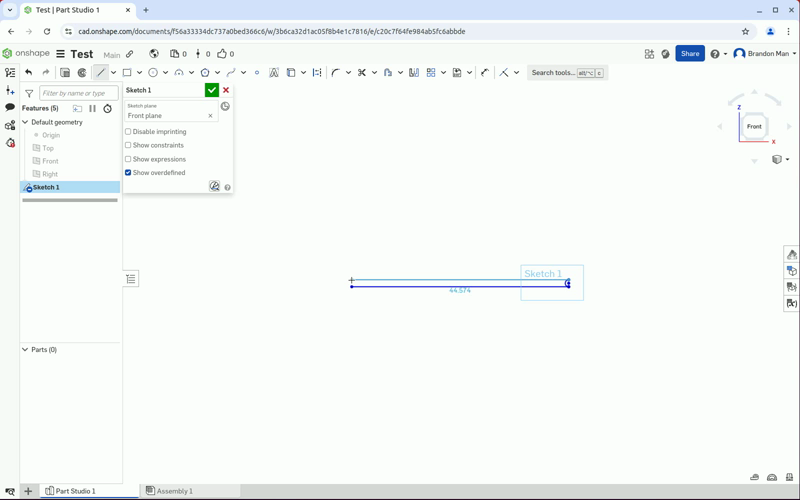
click(351, 279)
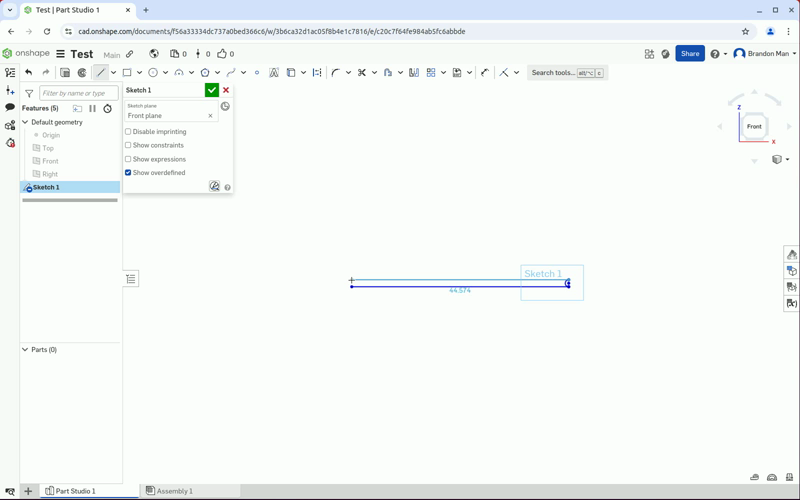
key_up(shift)
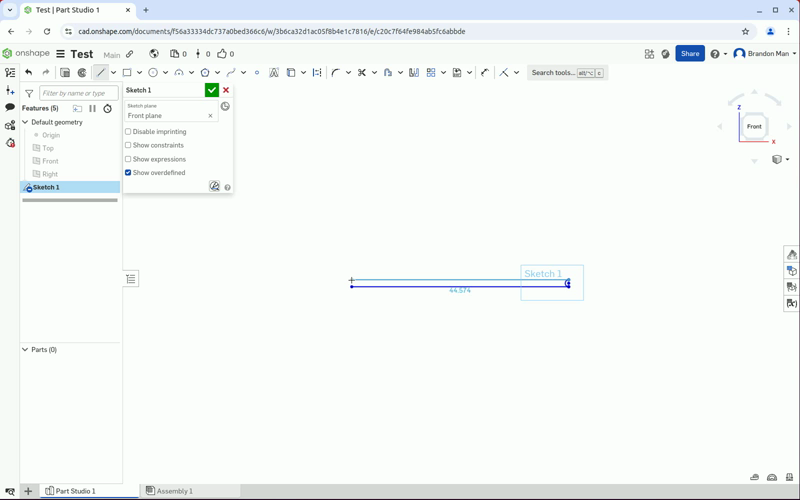
key(esc)
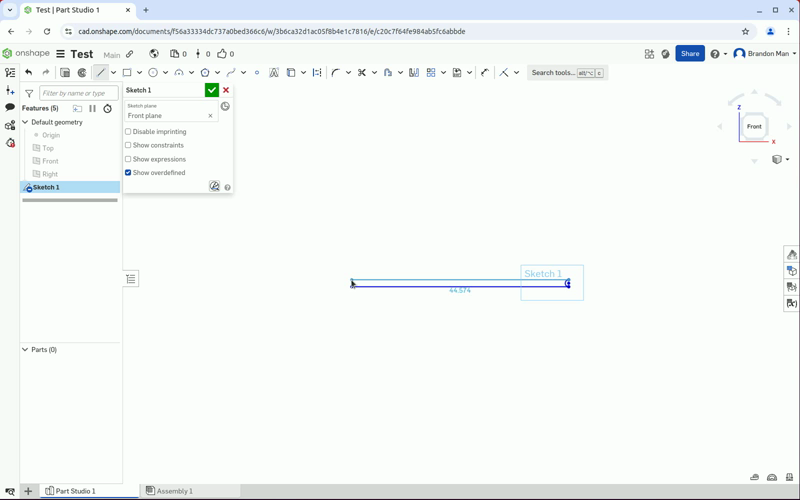
key(a)
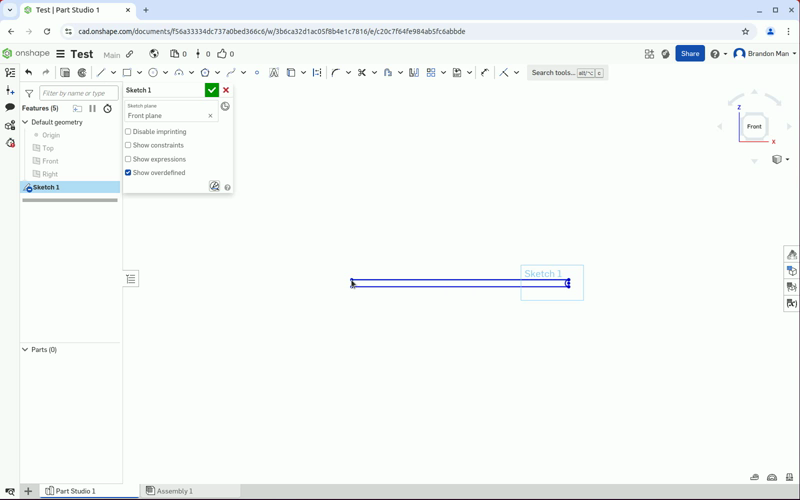
mouse_move(351, 279)
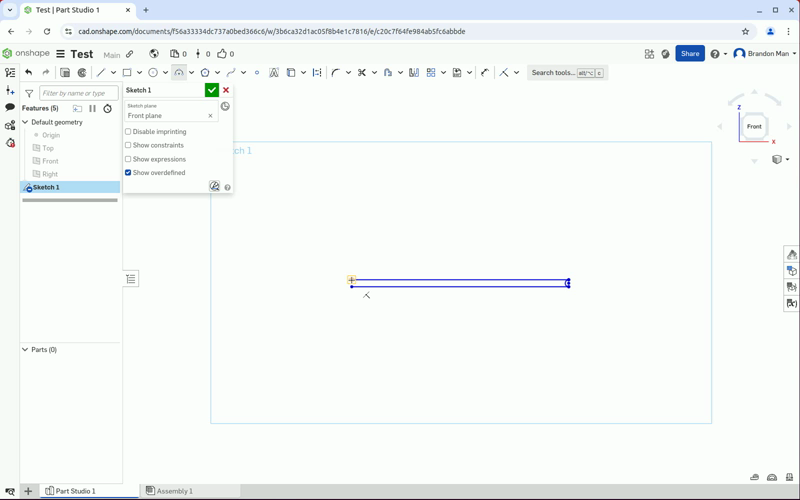
click(351, 279)
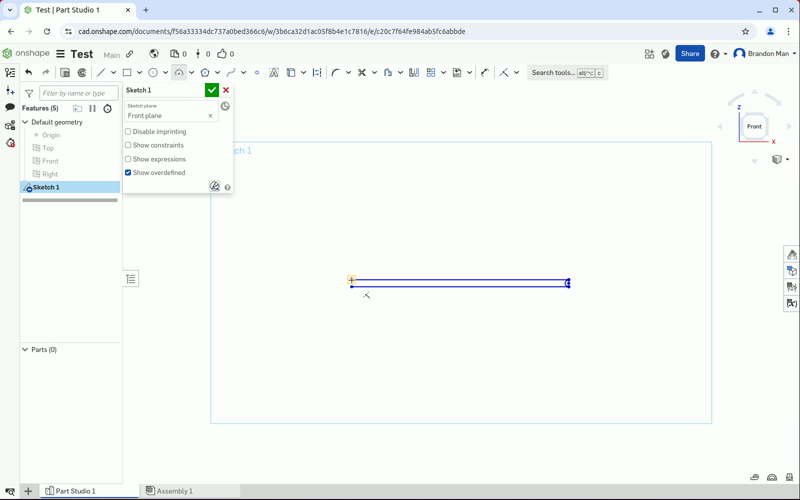
mouse_move(351, 286)
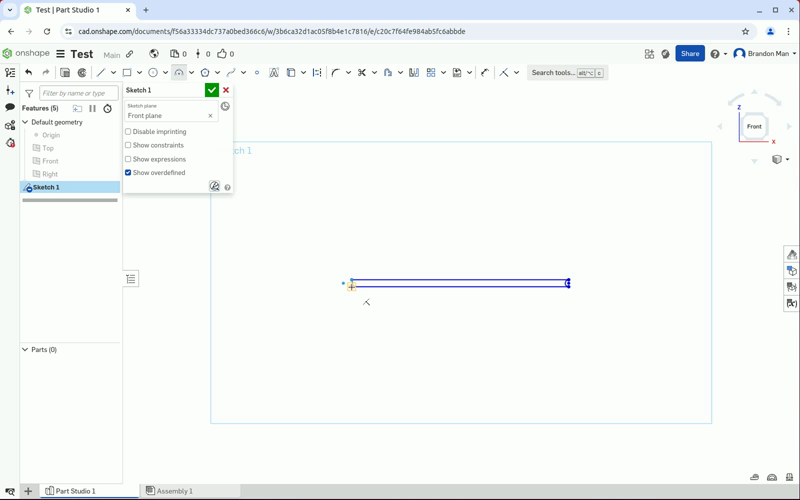
scroll(6)
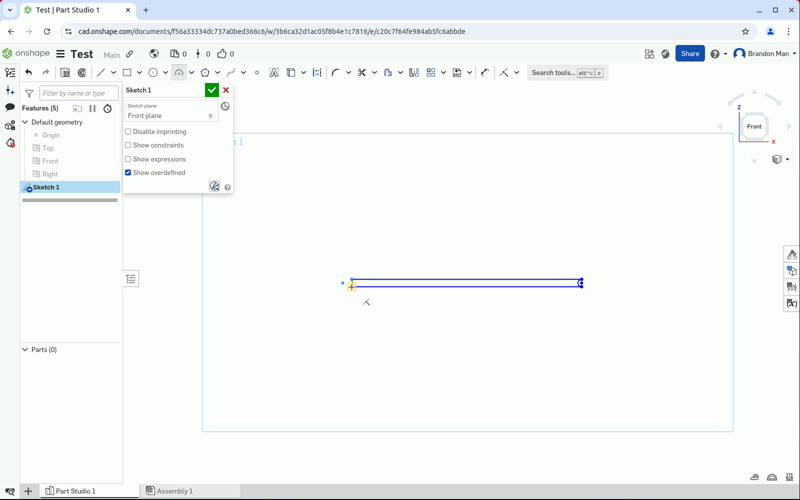
scroll(6)
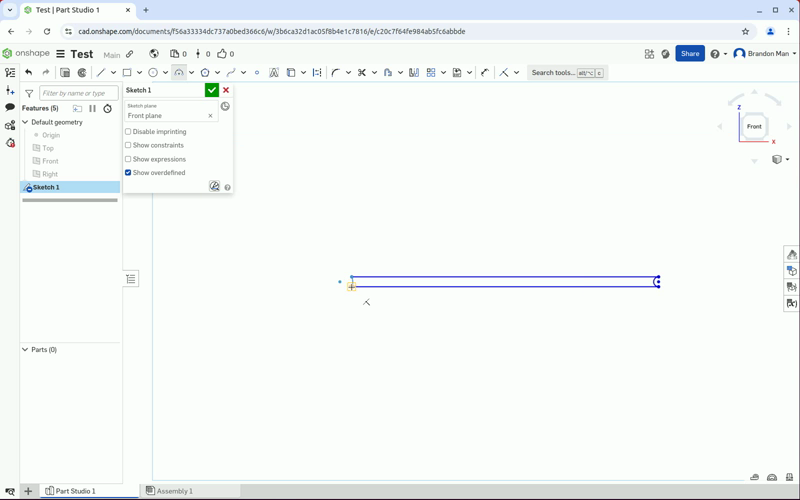
scroll(6)
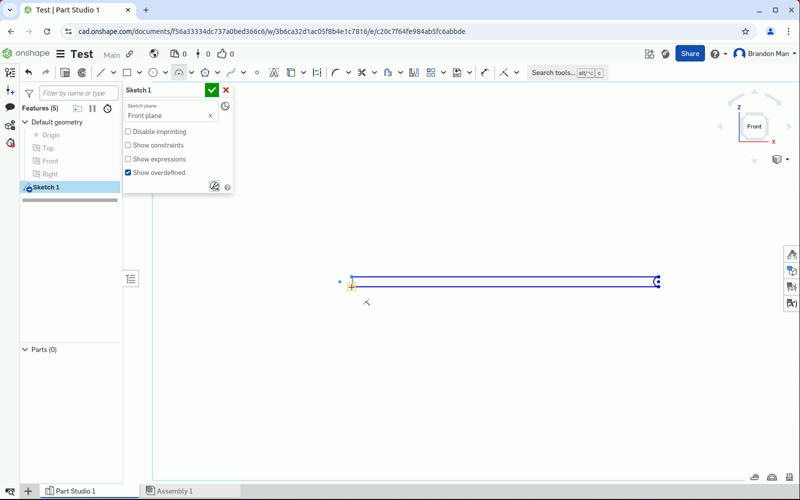
scroll(6)
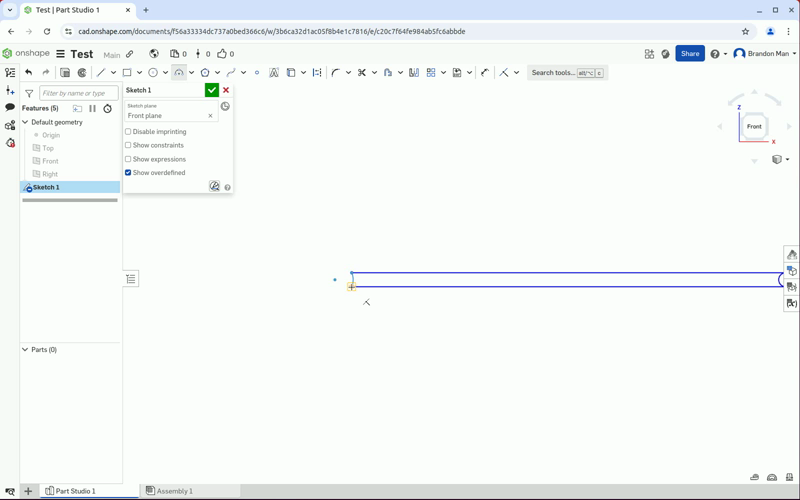
scroll(6)
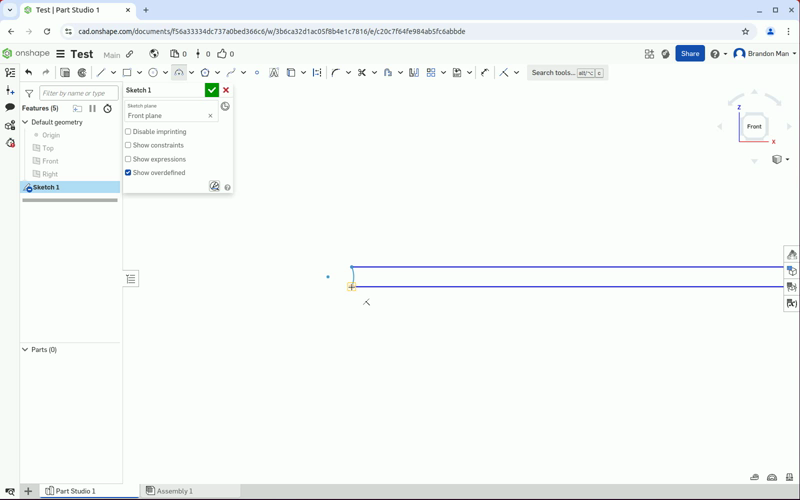
scroll(6)
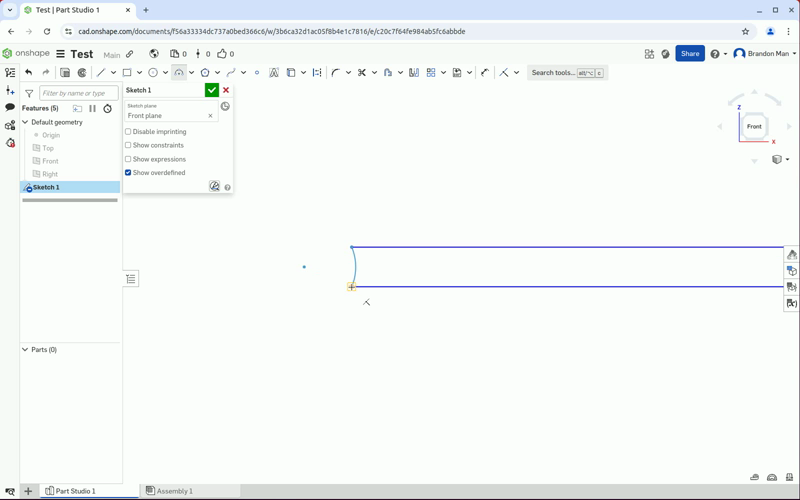
scroll(6)
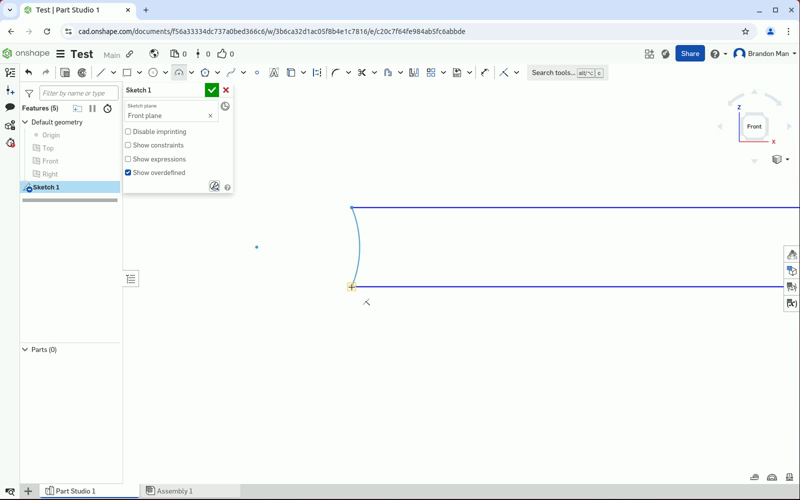
click(351, 286)
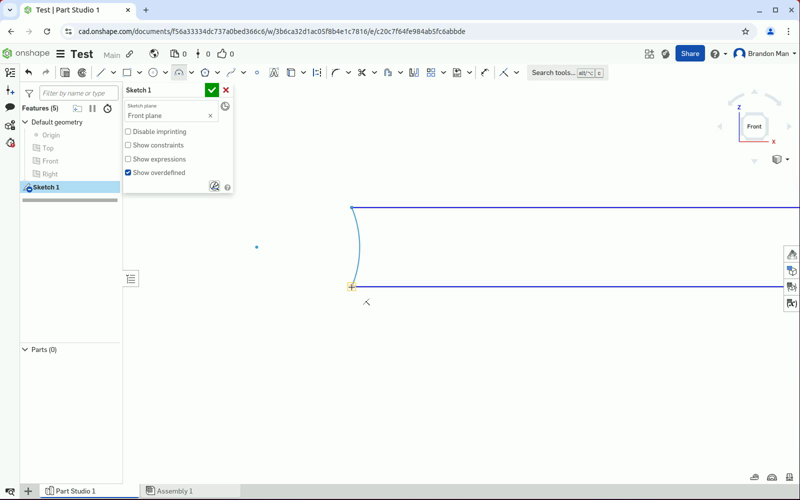
scroll(-6)
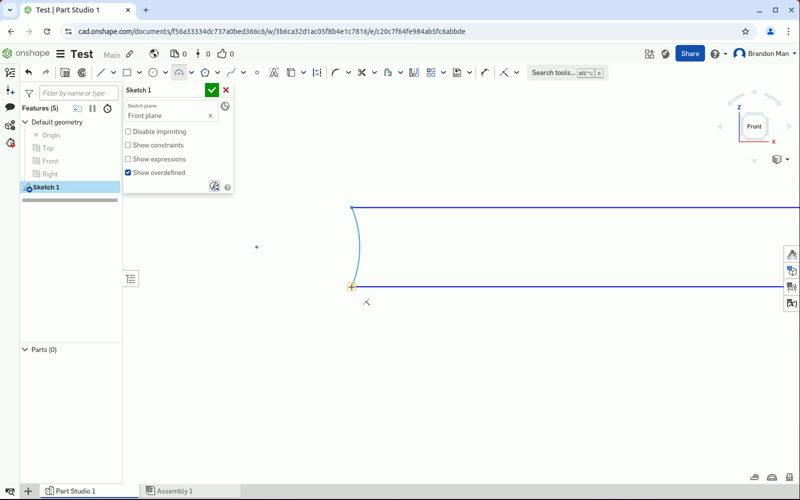
scroll(-6)
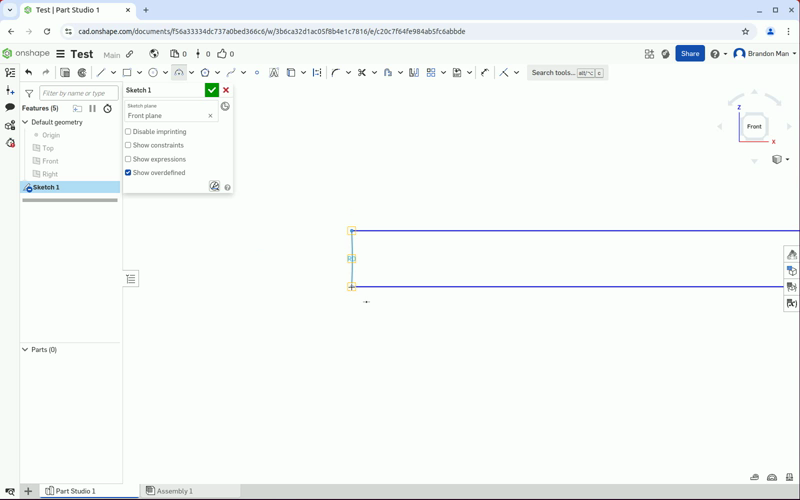
scroll(-6)
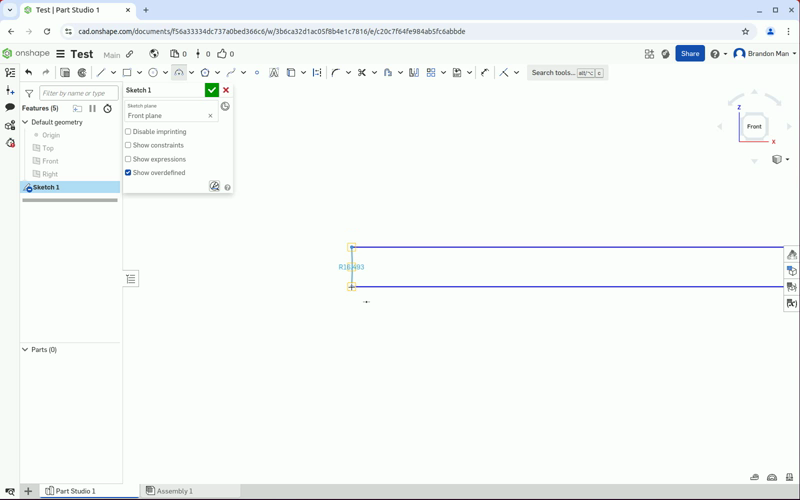
scroll(-6)
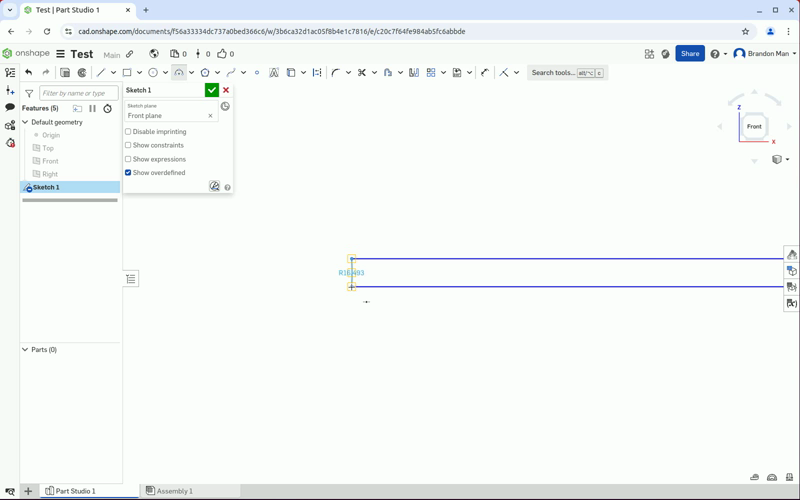
scroll(-6)
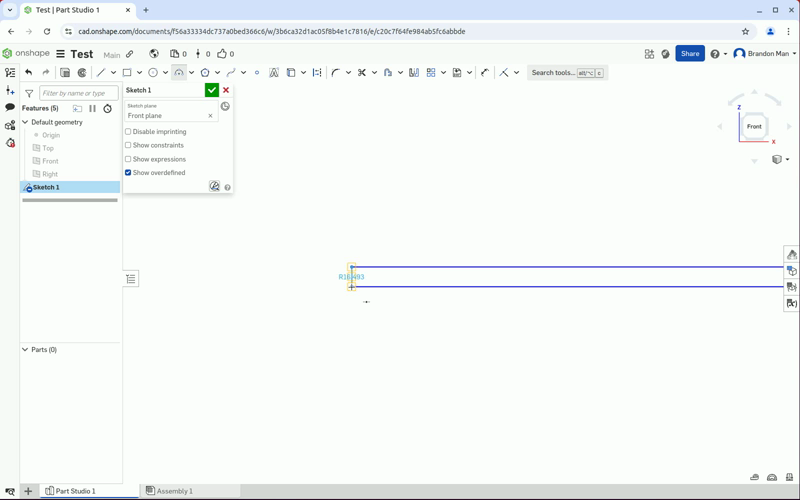
scroll(-6)
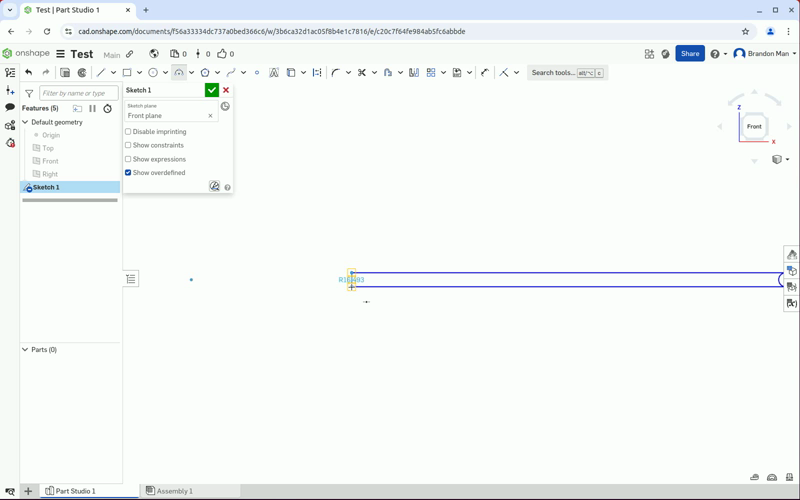
scroll(-6)
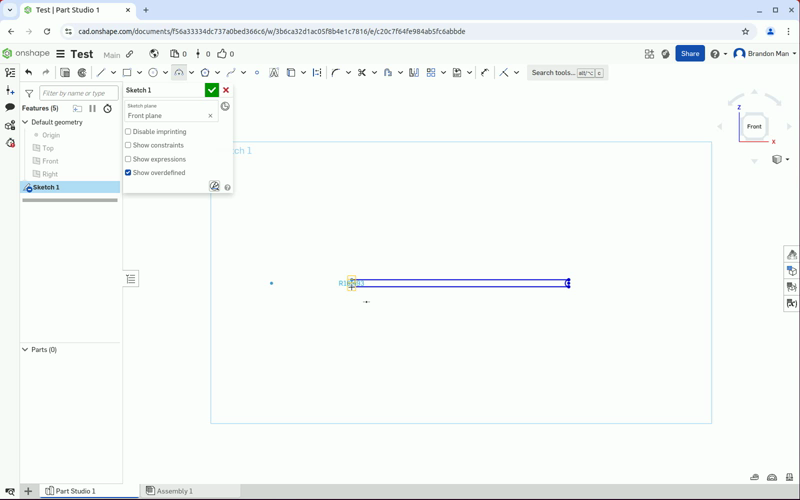
key_down(shift)
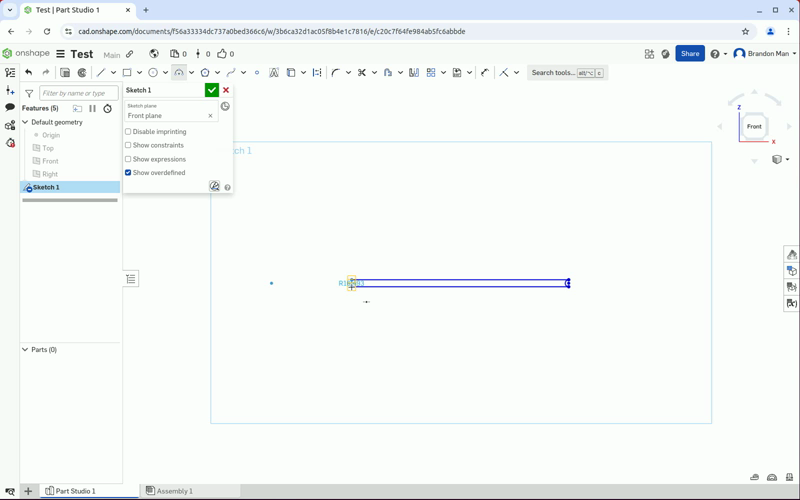
mouse_move(355, 282)
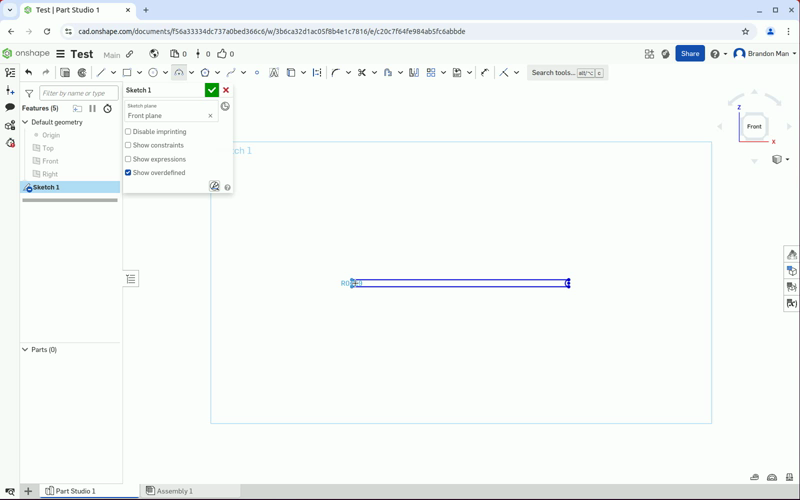
scroll(6)
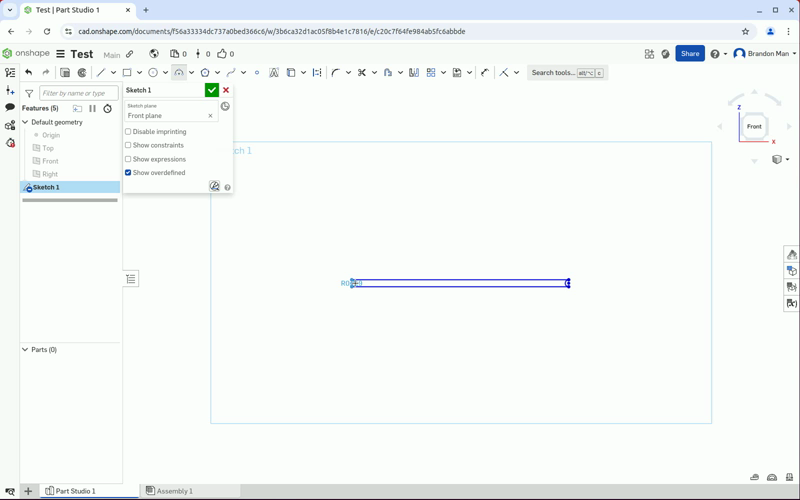
scroll(6)
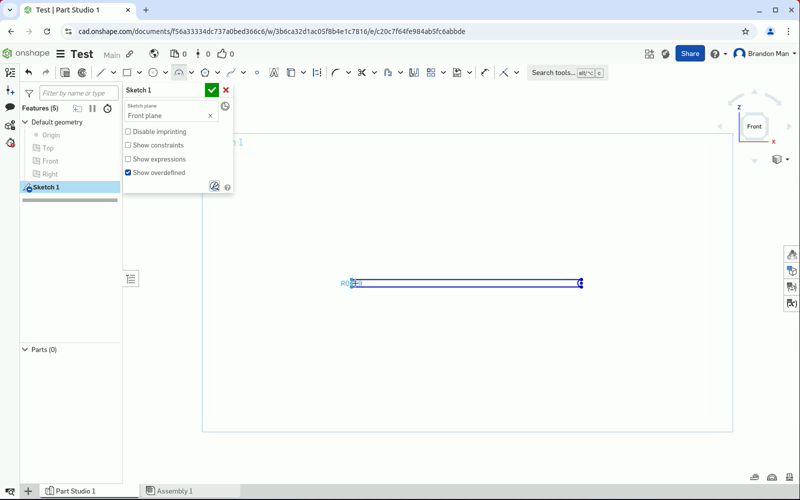
scroll(6)
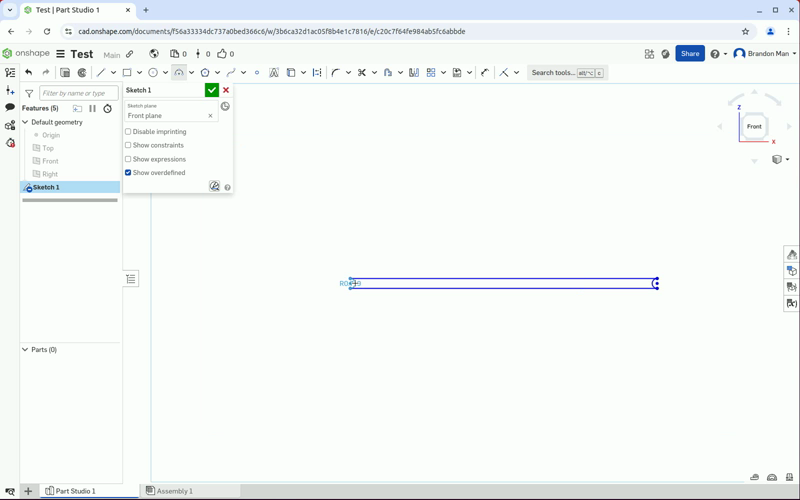
scroll(6)
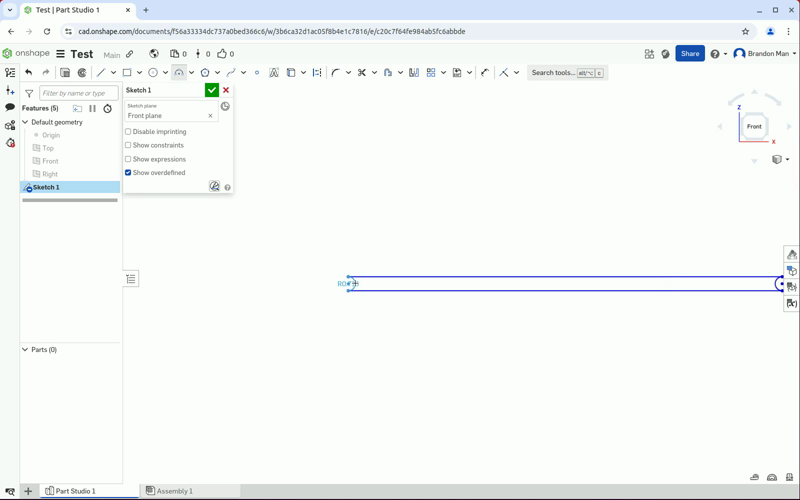
scroll(6)
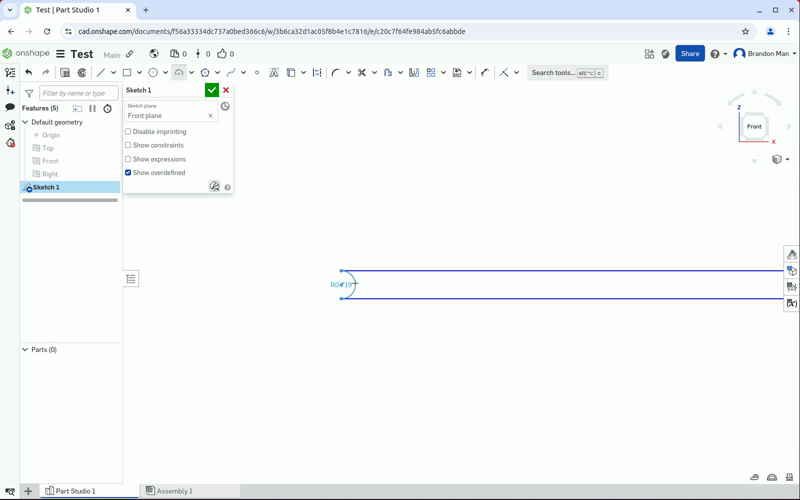
scroll(6)
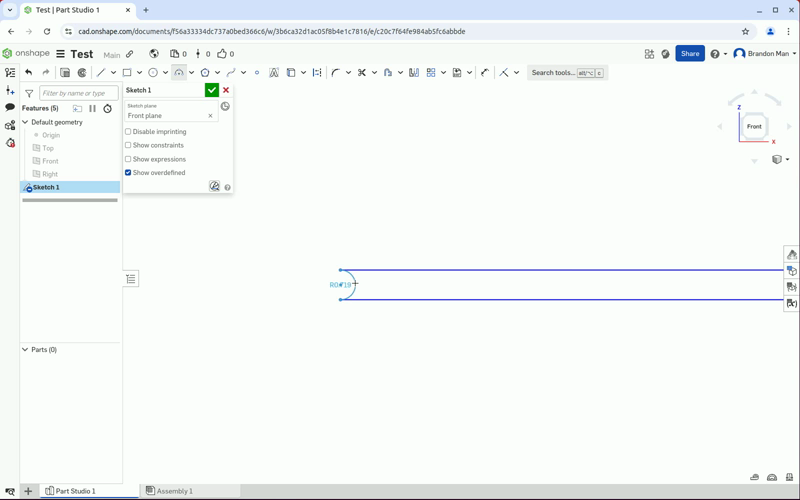
scroll(6)
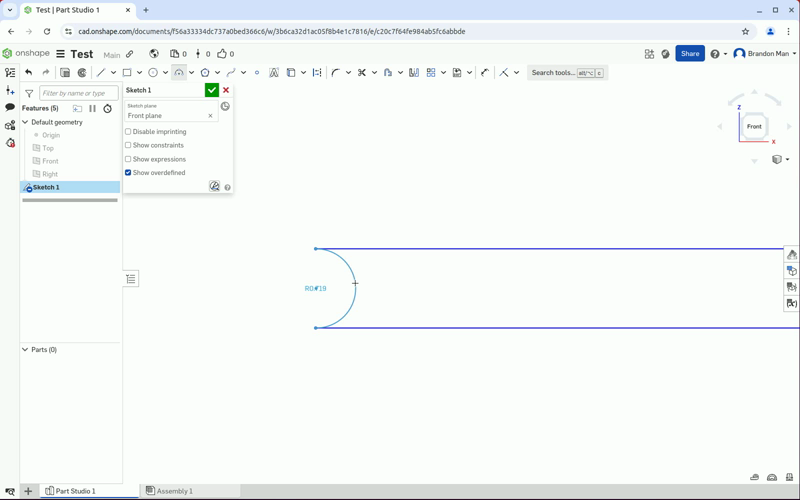
click(355, 282)
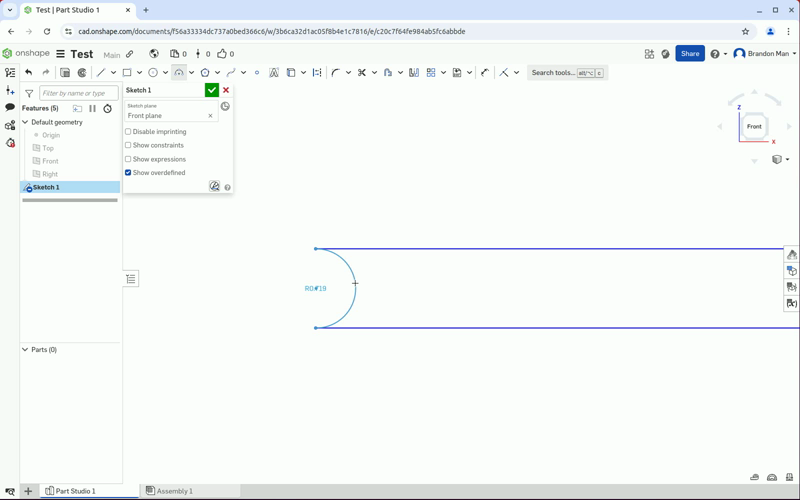
scroll(-6)
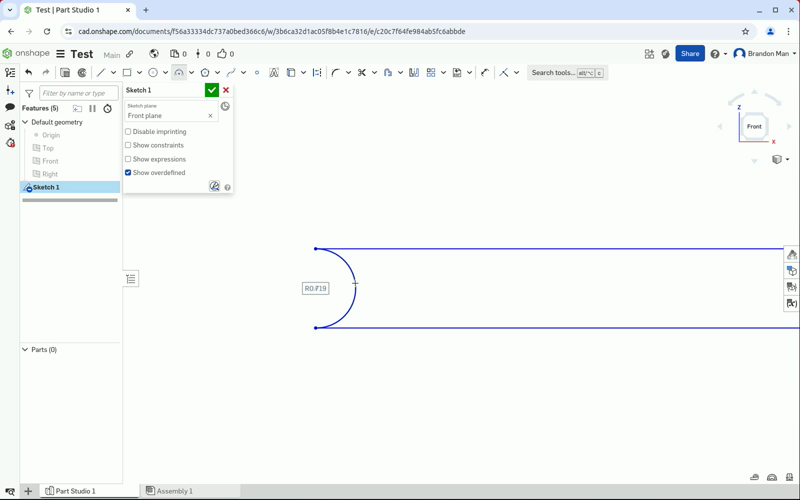
scroll(-6)
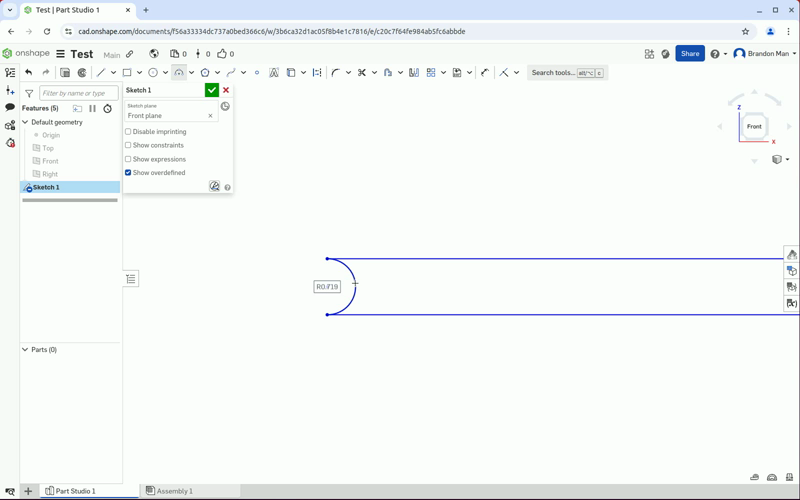
scroll(-6)
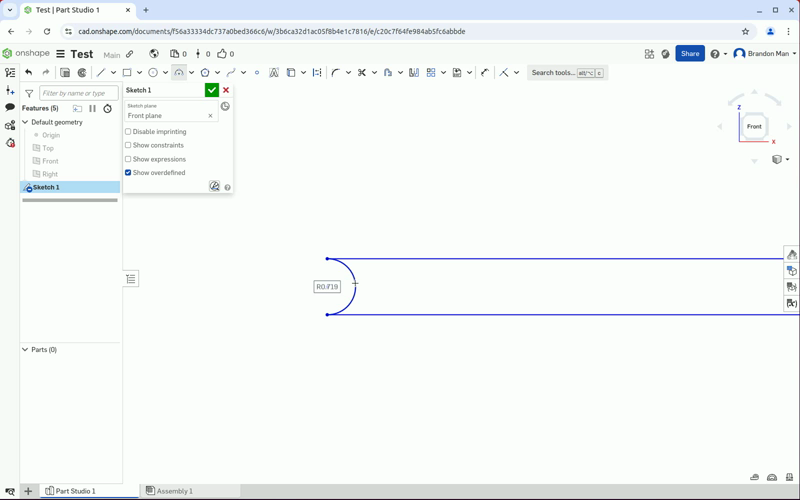
scroll(-6)
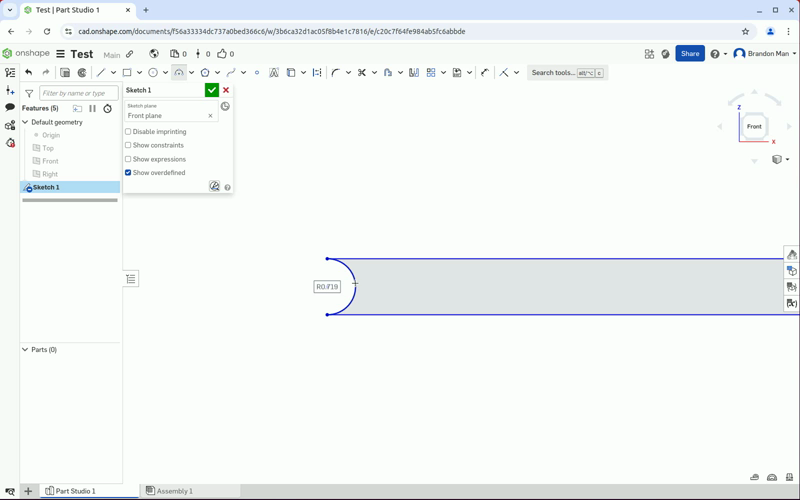
scroll(-6)
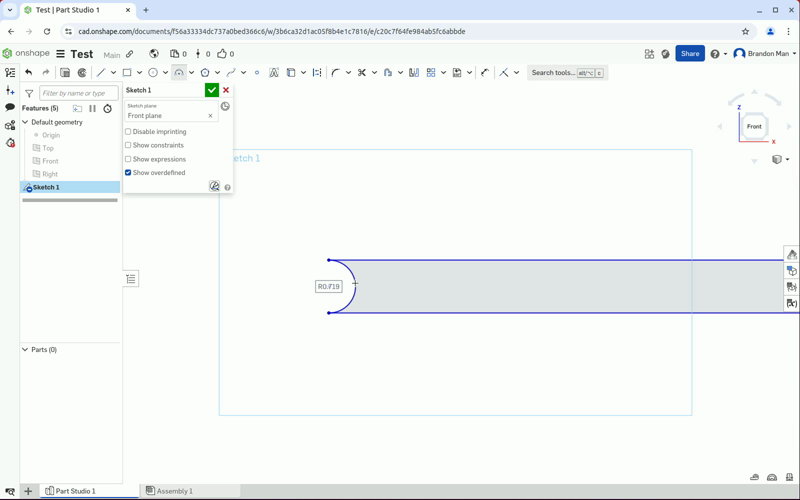
scroll(-6)
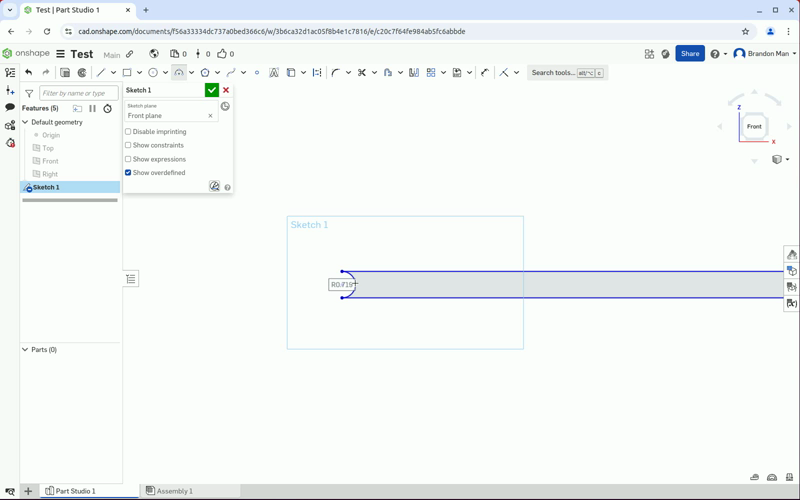
scroll(-6)
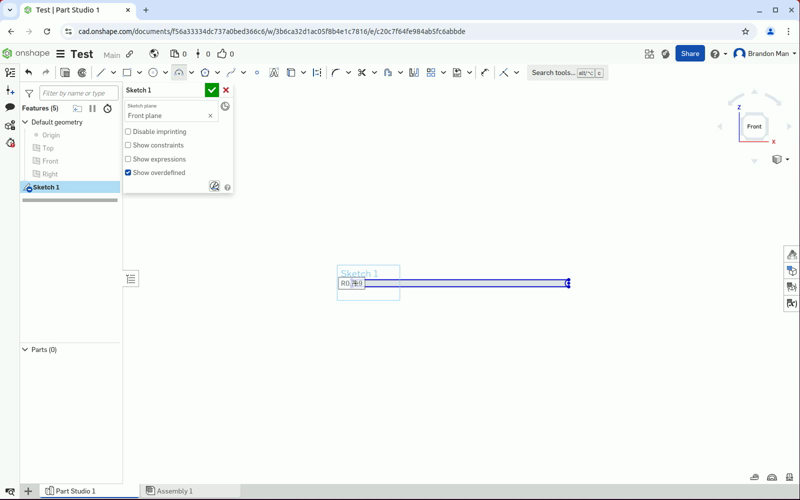
key_up(shift)
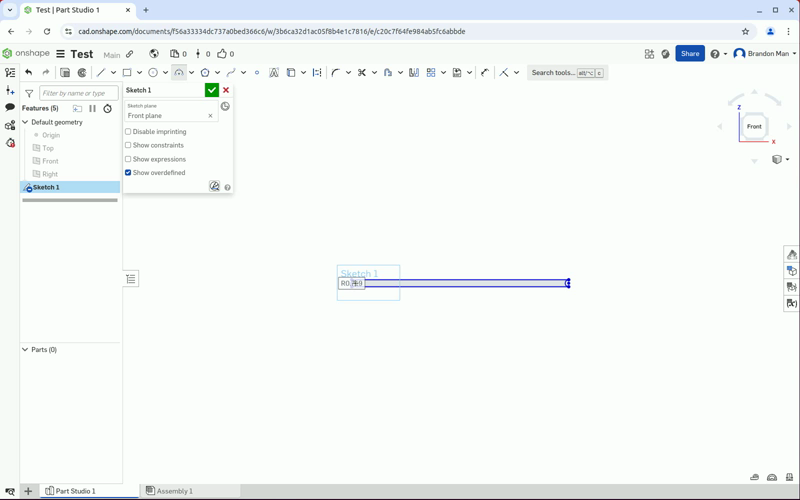
key(esc)
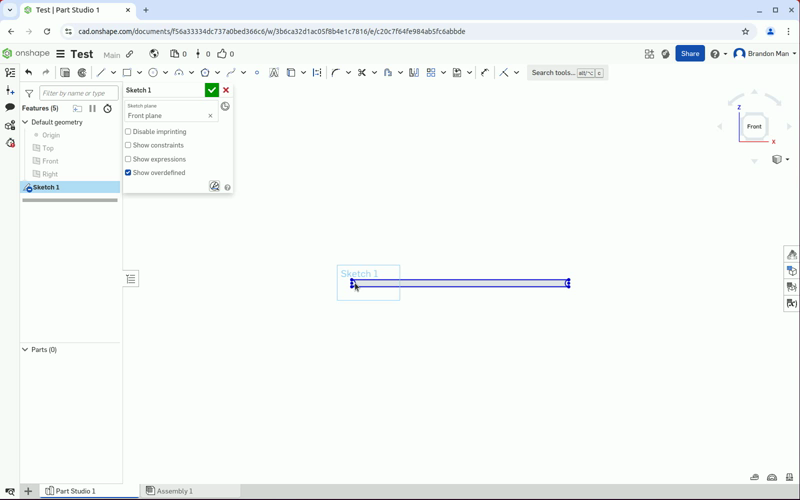
mouse_move(425, 281)
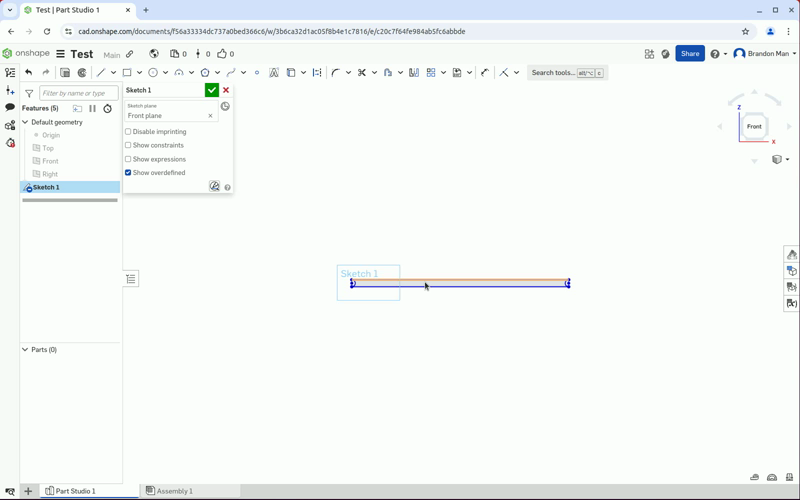
scroll(6)
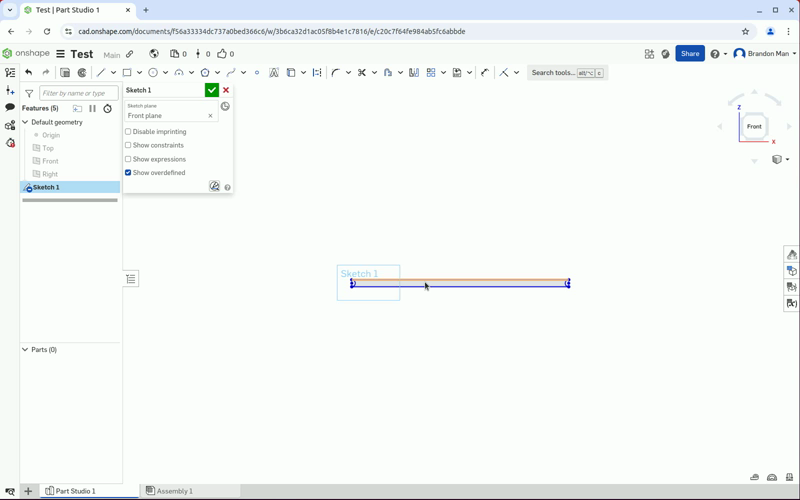
scroll(6)
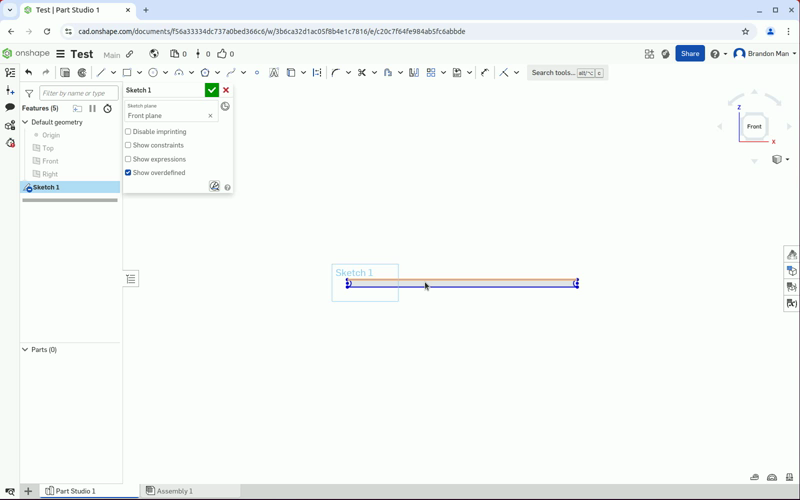
scroll(6)
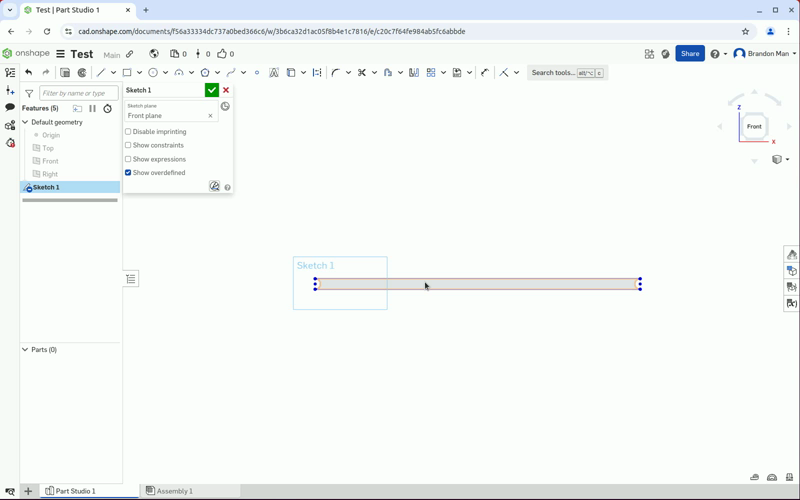
scroll(6)
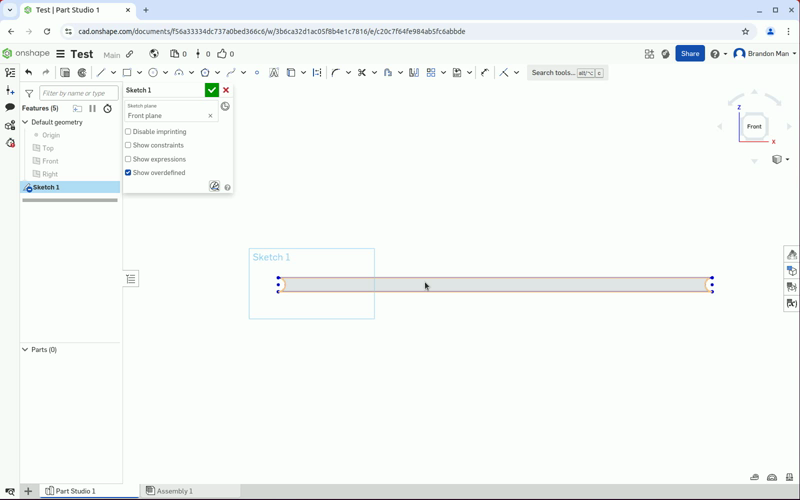
scroll(6)
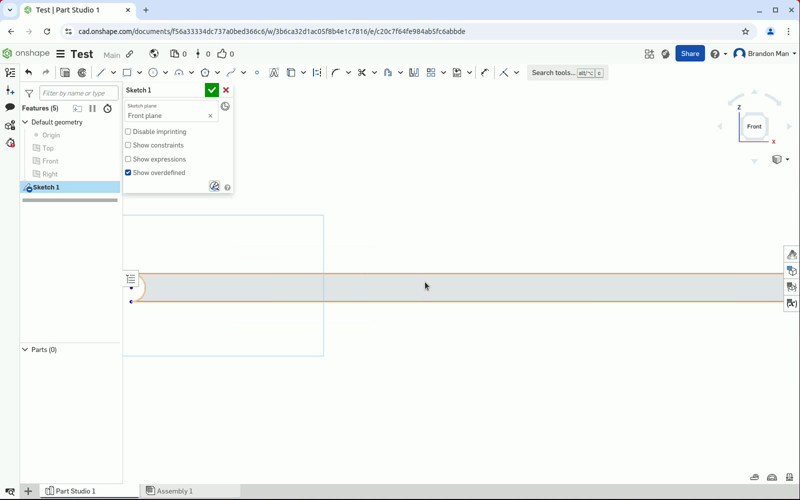
scroll(6)
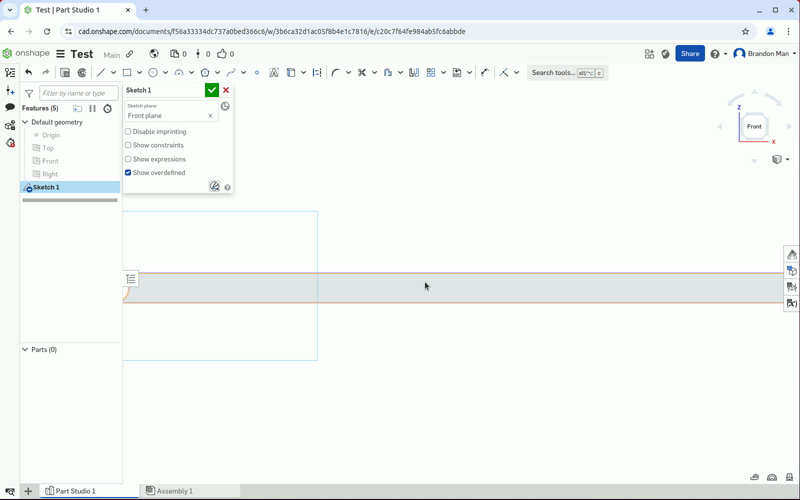
scroll(6)
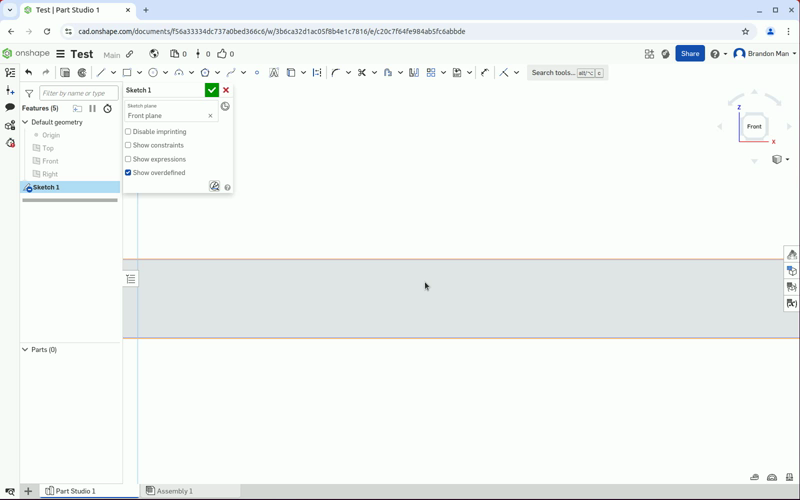
click(425, 281)
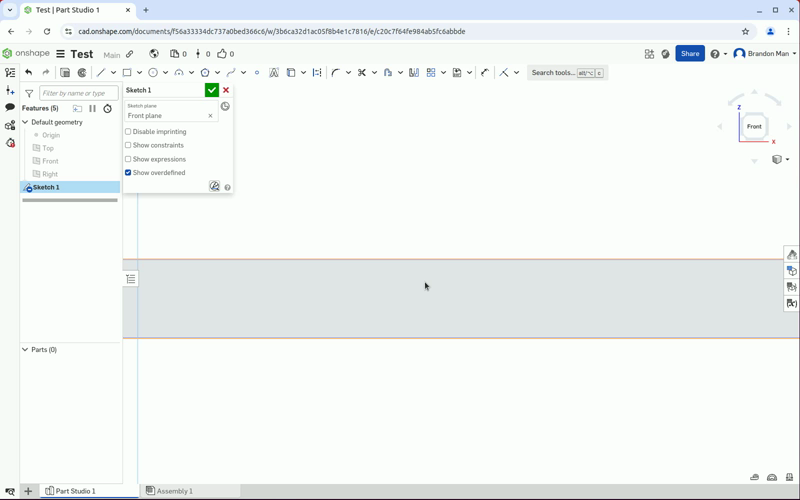
scroll(-6)
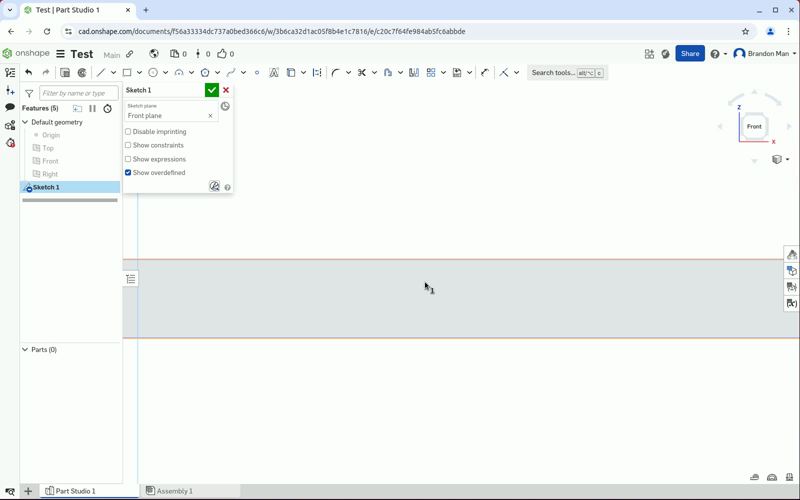
scroll(-6)
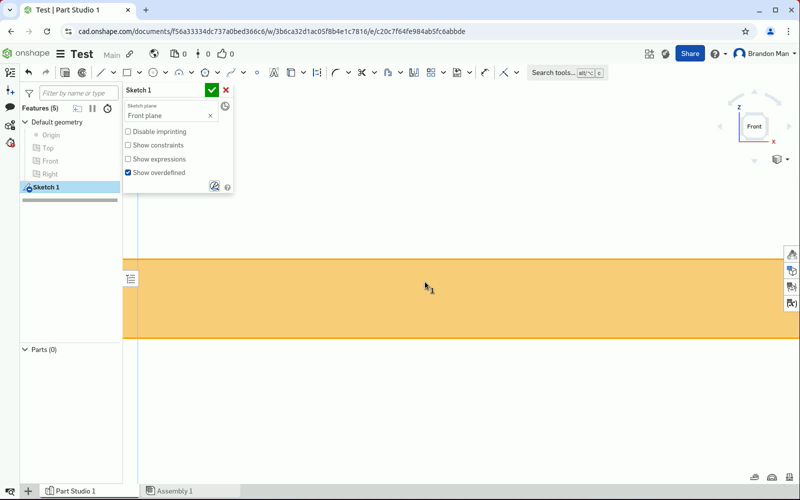
scroll(-6)
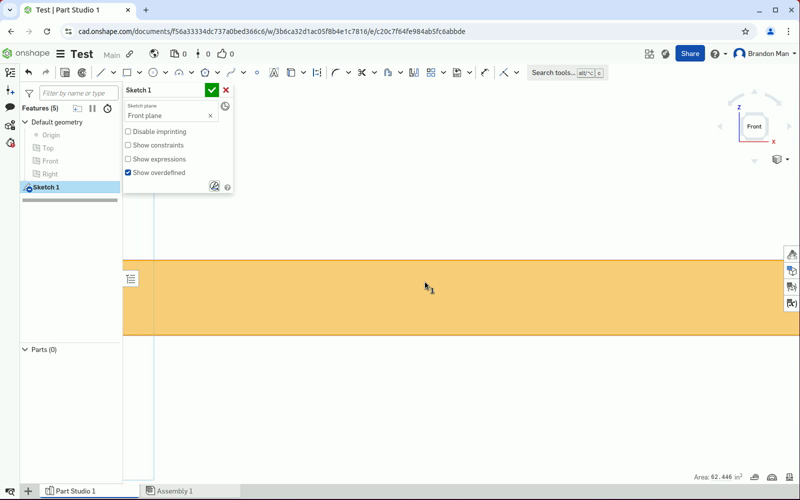
scroll(-6)
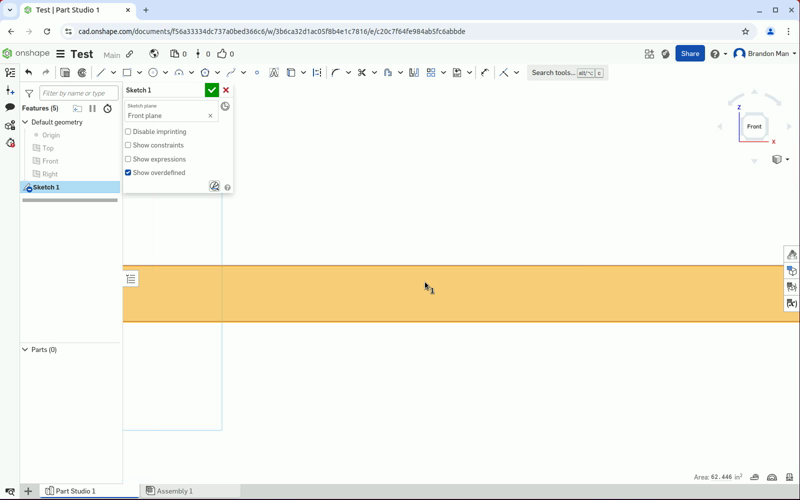
scroll(-6)
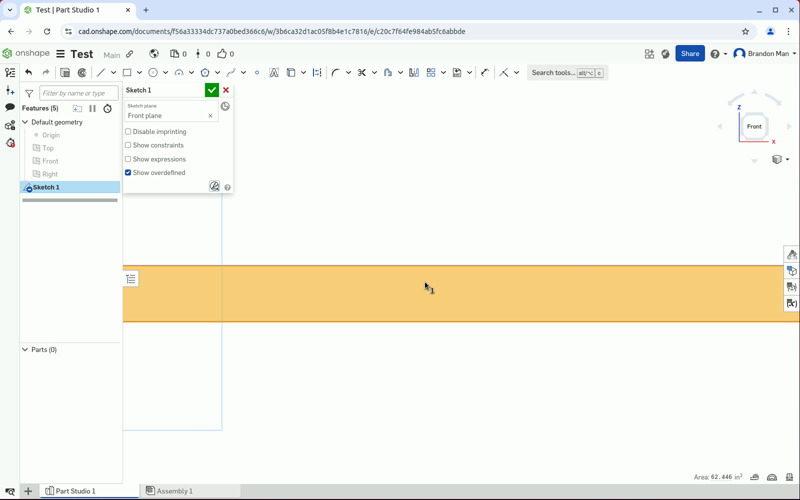
scroll(-6)
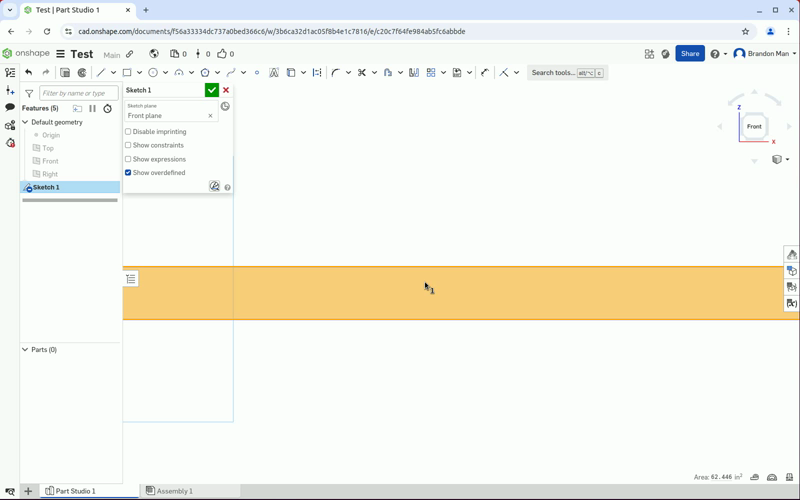
scroll(-6)
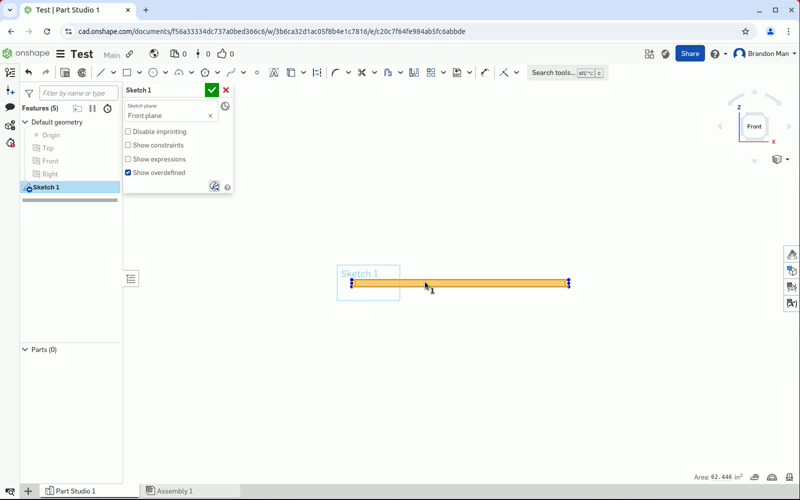
mouse_move(73, 352)
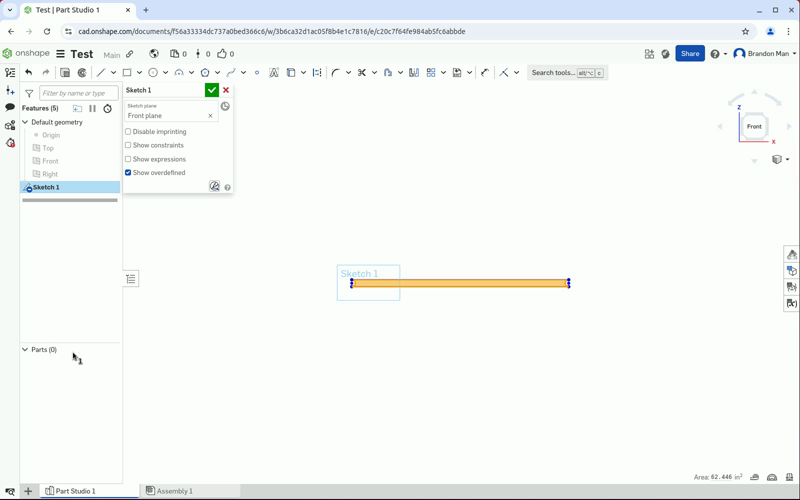
key(shift+y)
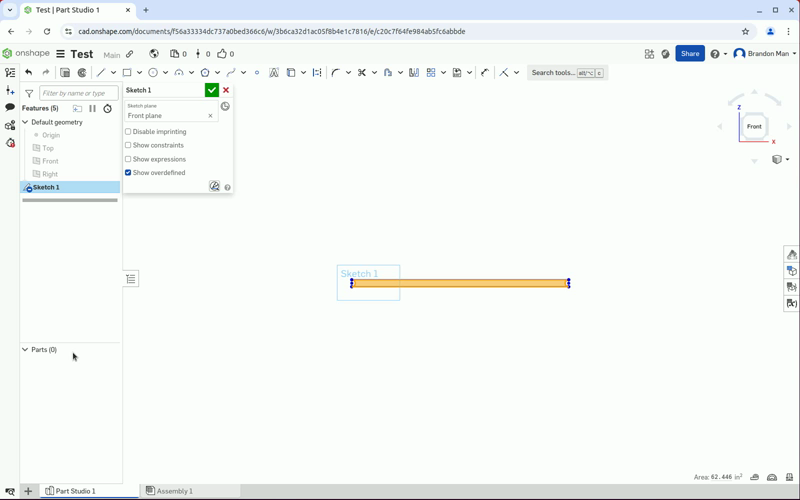
key(shift+e)
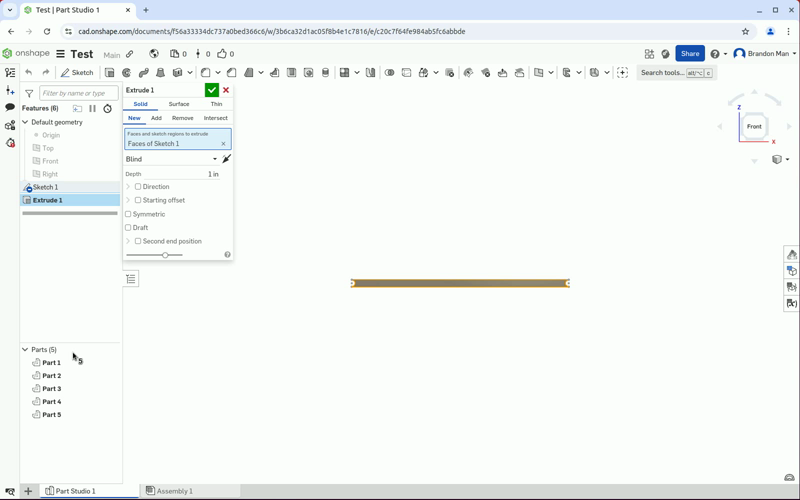
mouse_move(143, 106)
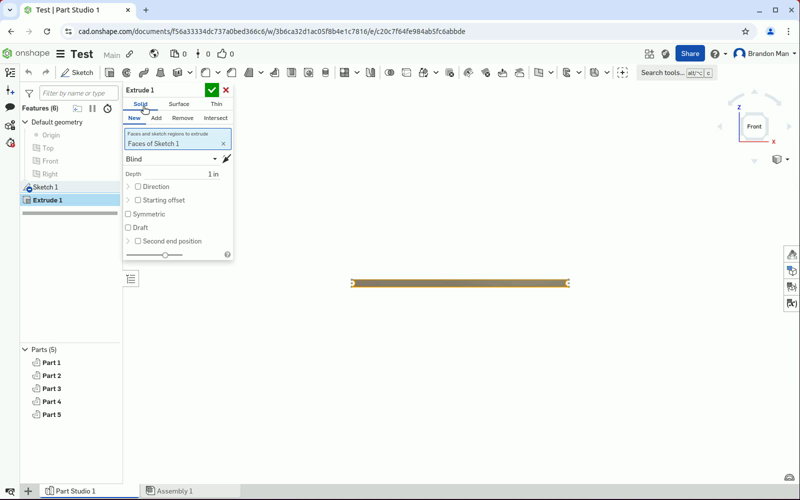
click(143, 106)
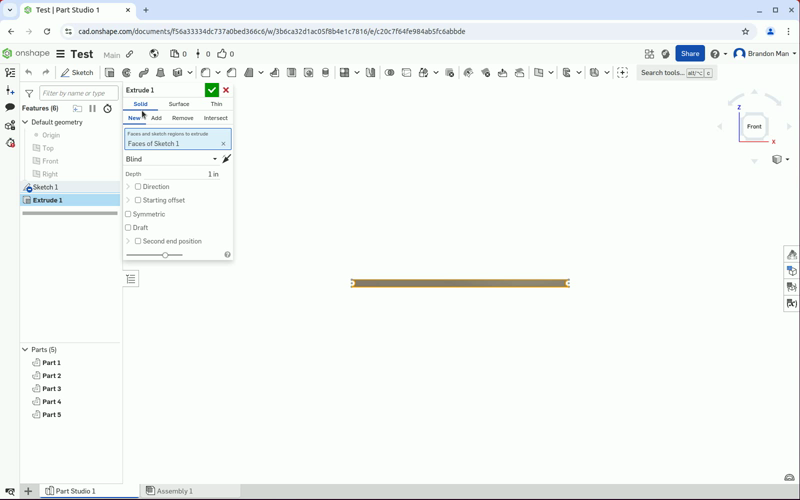
mouse_move(137, 120)
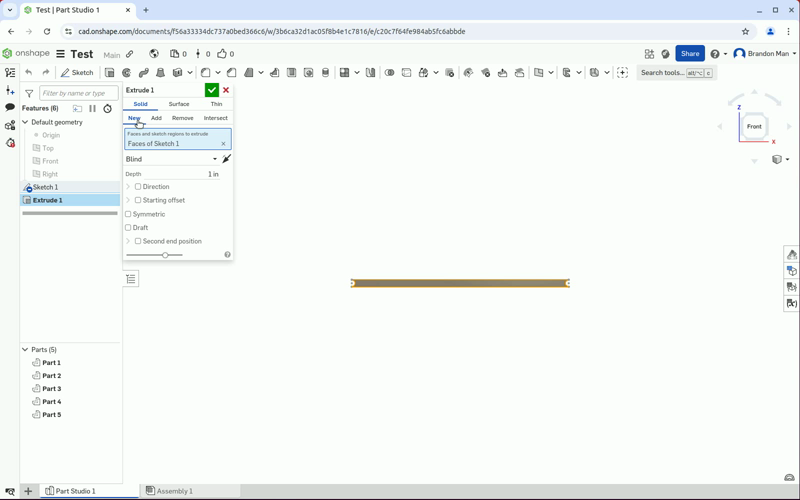
click(137, 120)
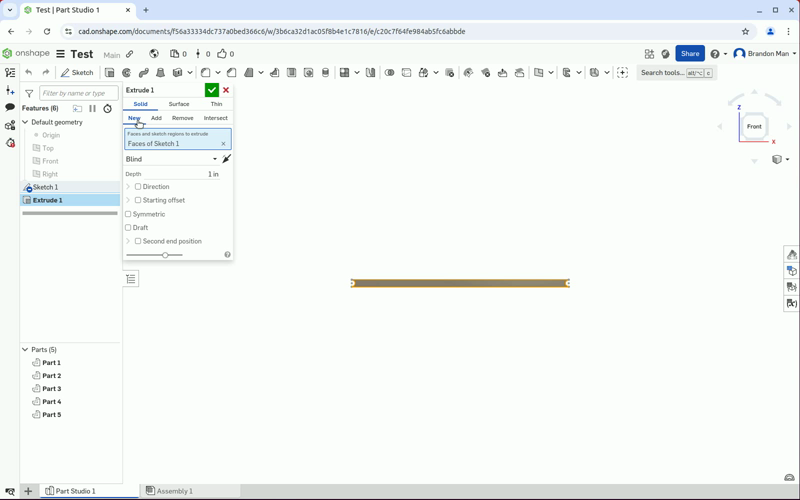
key(tab, 4)
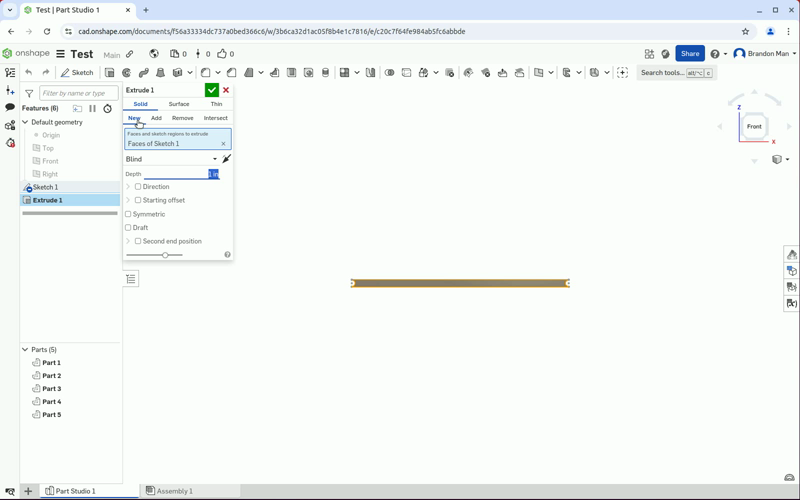
text(1.444)
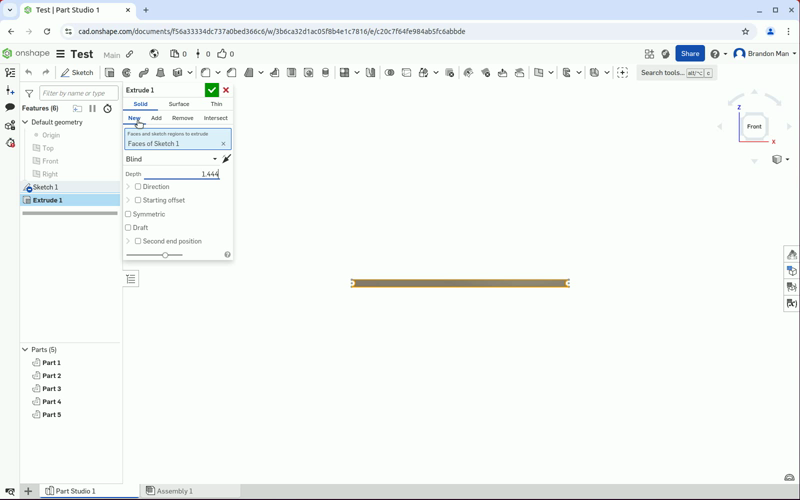
key(tab, 3)
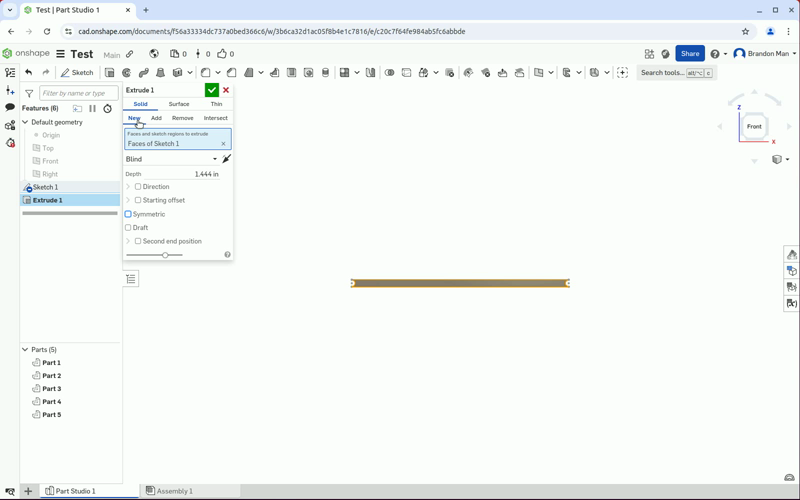
key(space)
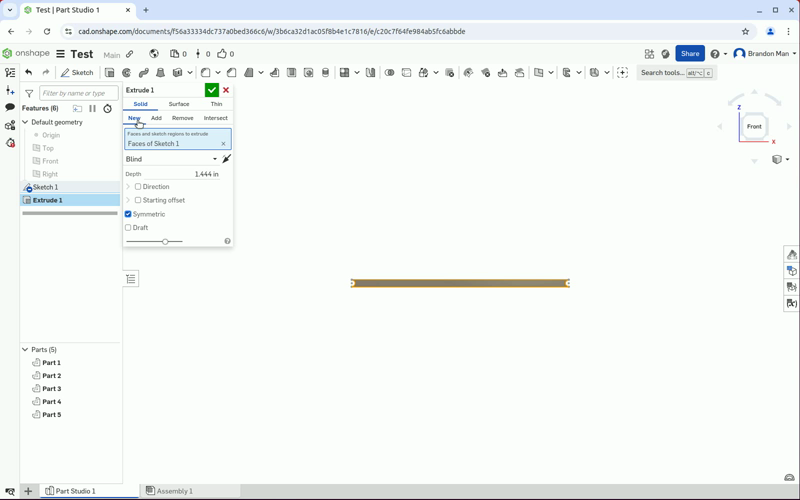
key(enter)
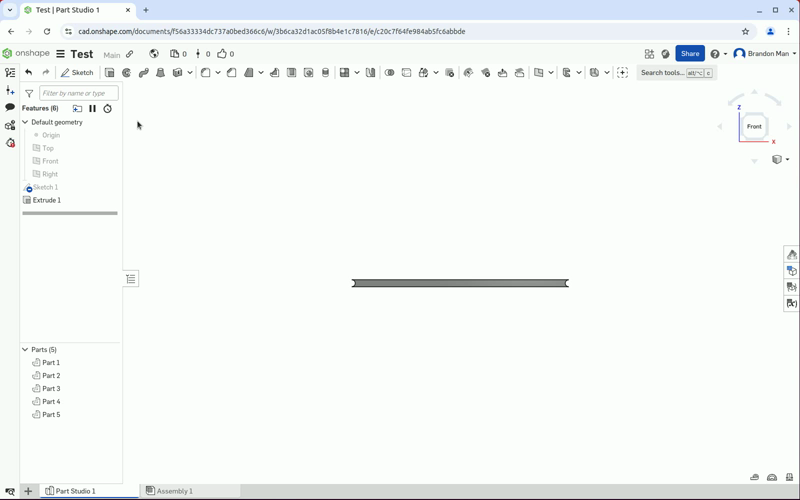
key(shift+h)
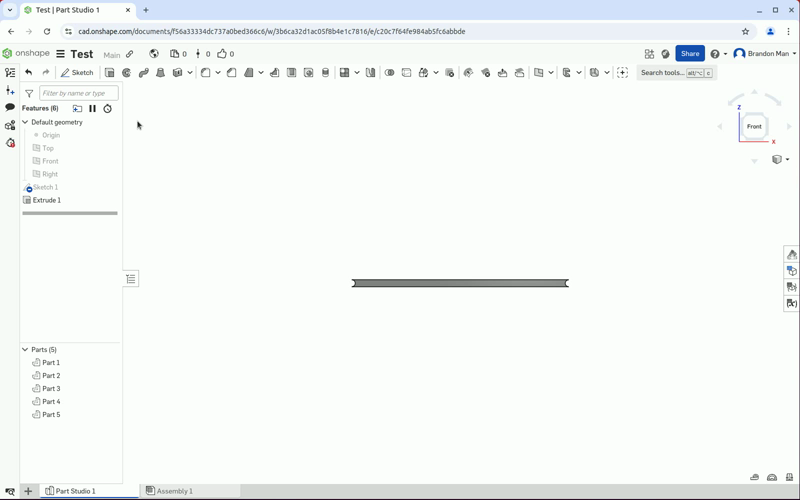
key(shift+h)
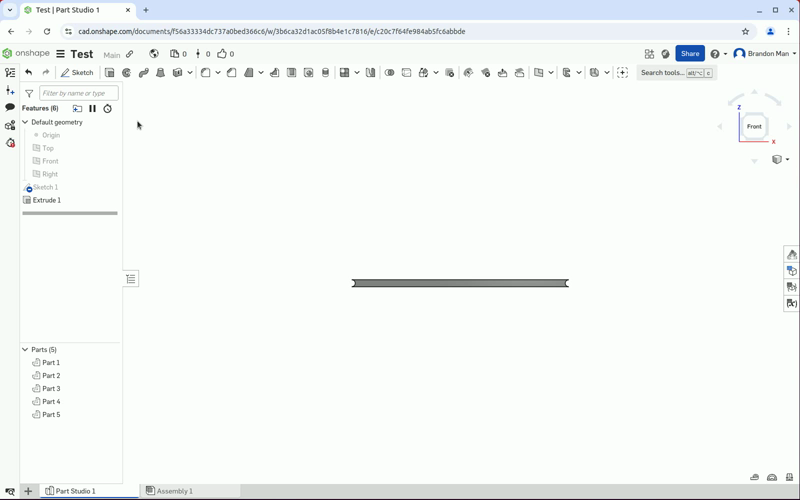
mouse_move(73, 189)
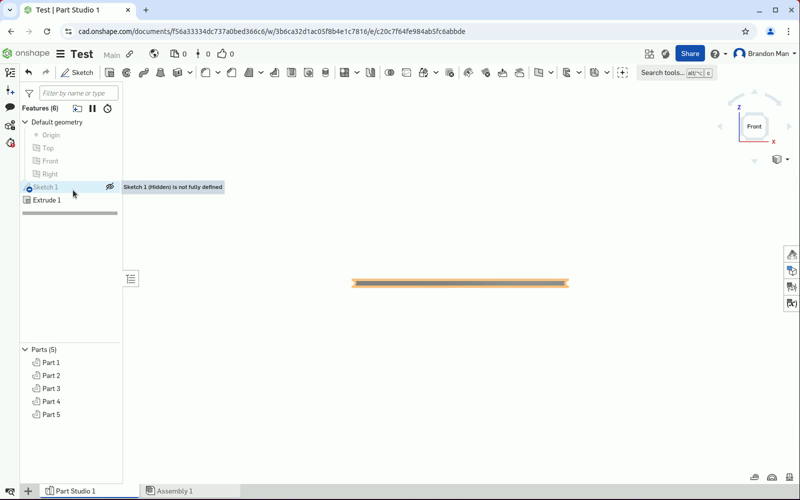
click(73, 189)
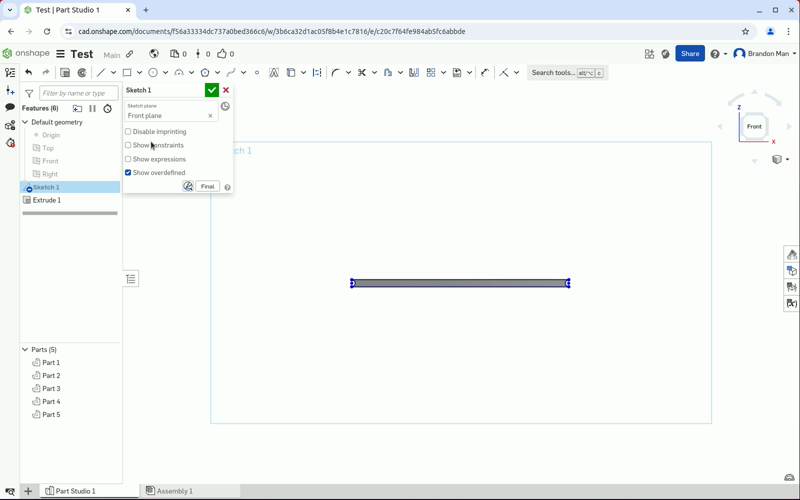
mouse_move(229, 92)
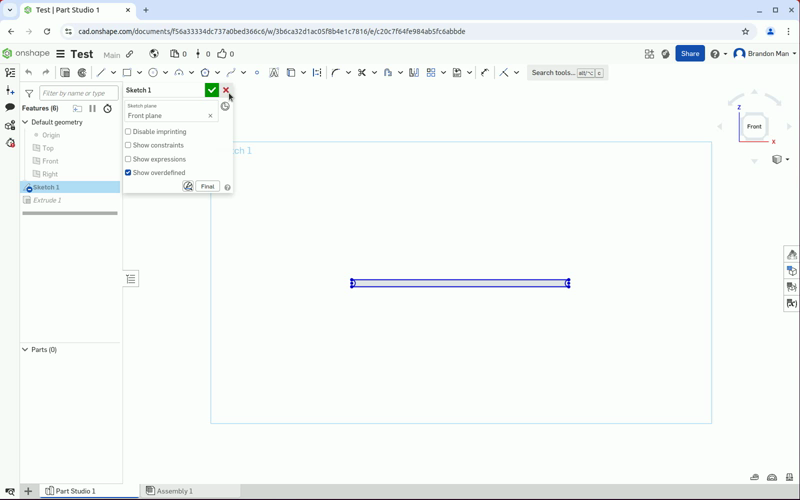
click(229, 92)
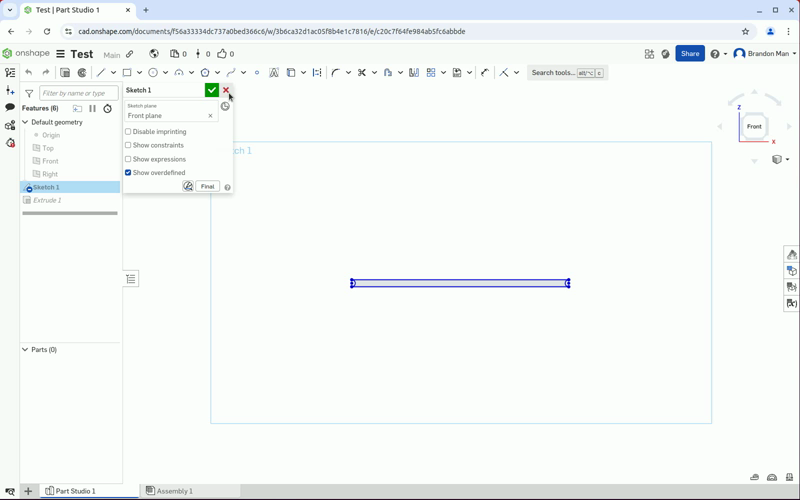
key(shift+s)
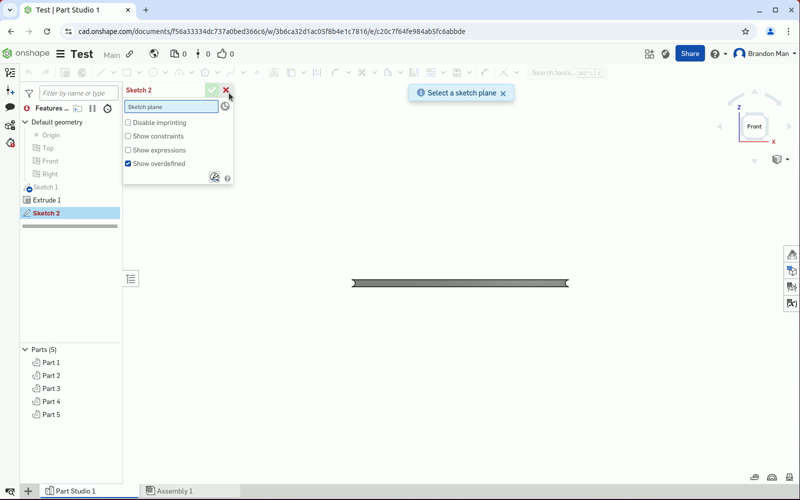
mouse_move(73, 163)
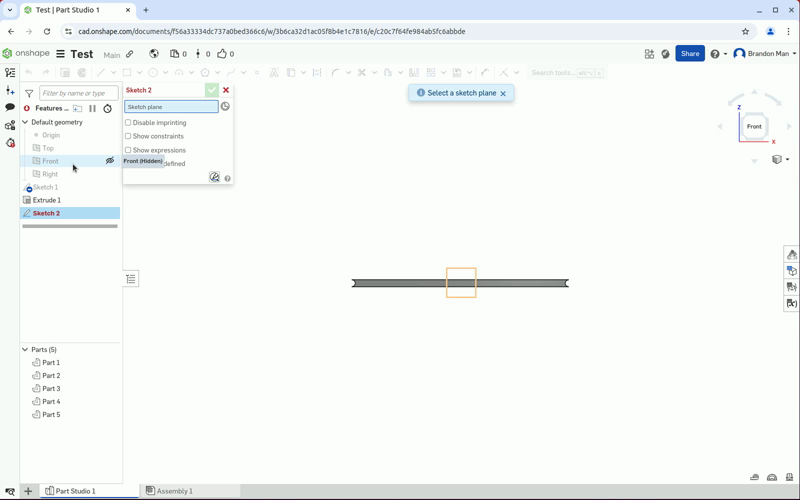
click(73, 163)
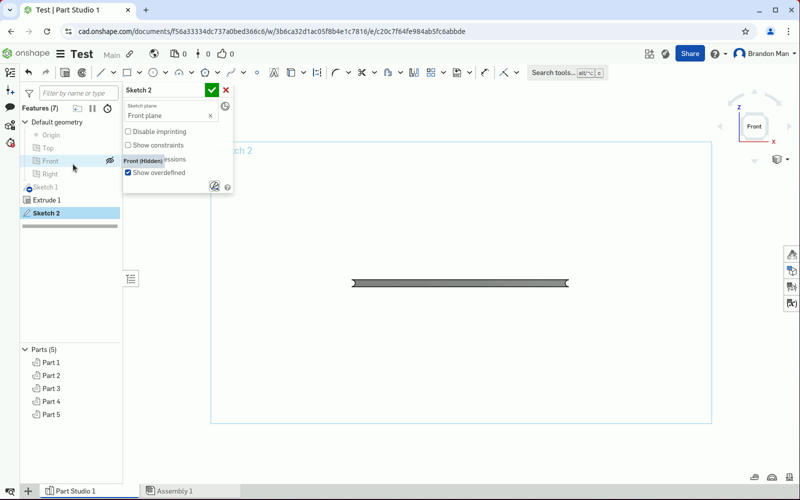
mouse_move(73, 352)
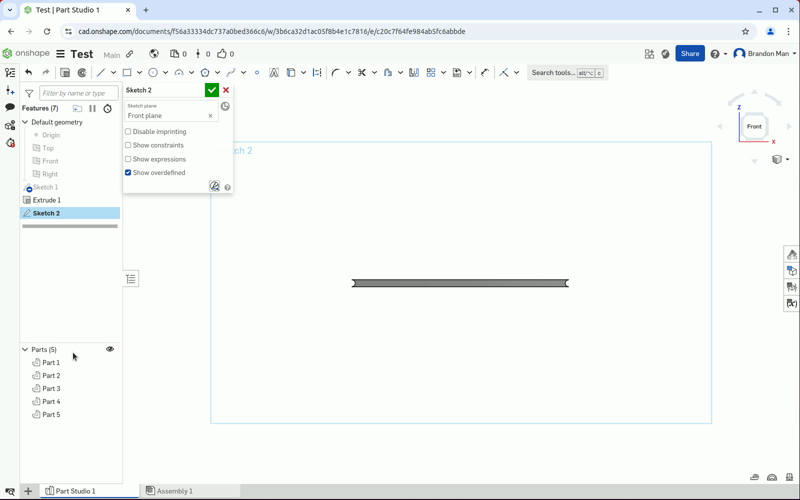
key(y)
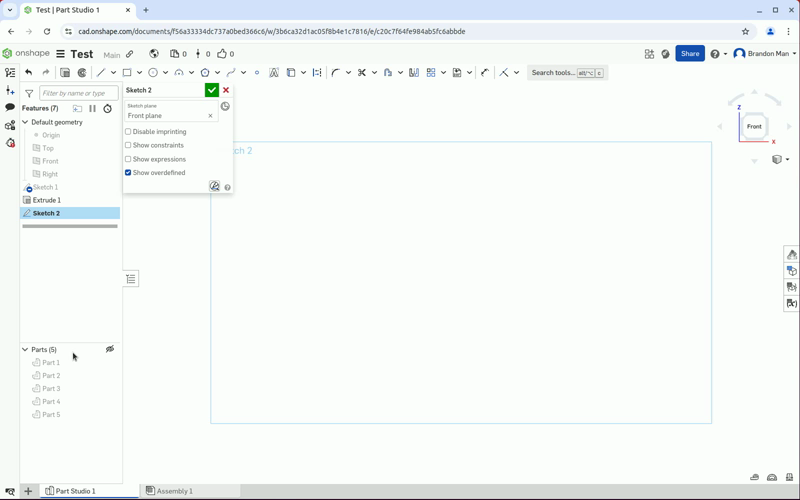
key(a)
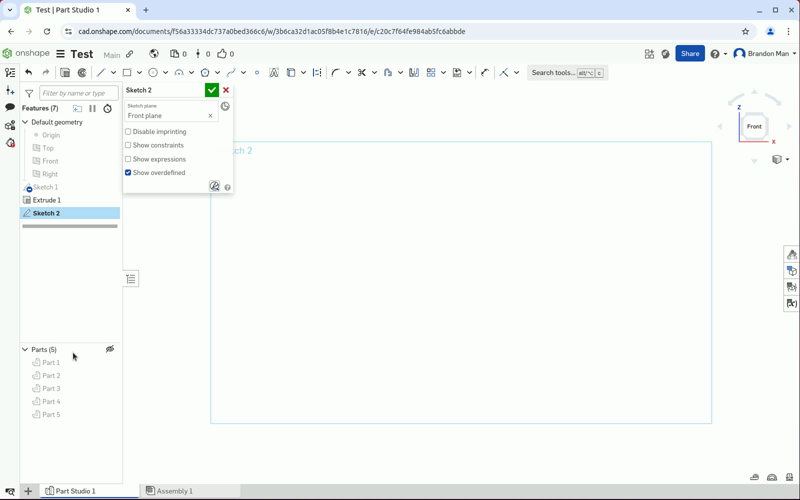
key_down(shift)
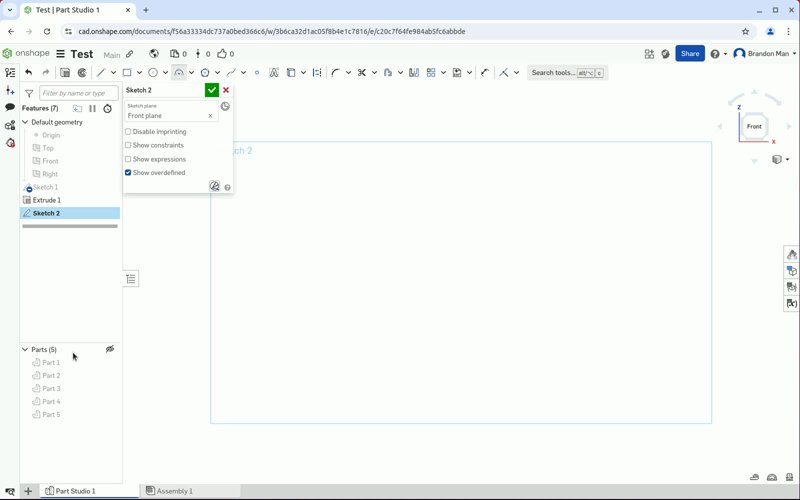
mouse_move(351, 286)
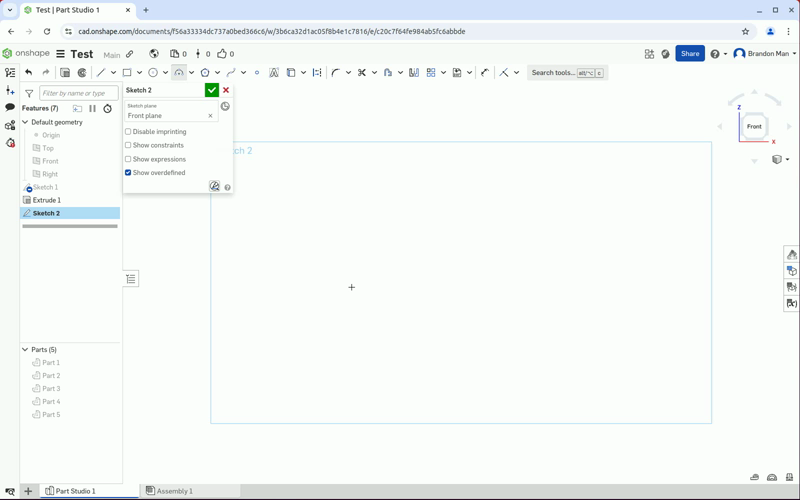
click(351, 286)
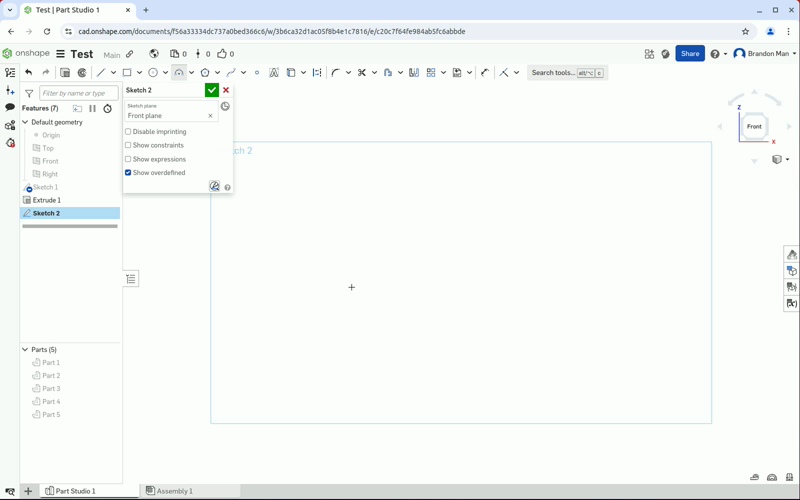
key_up(shift)
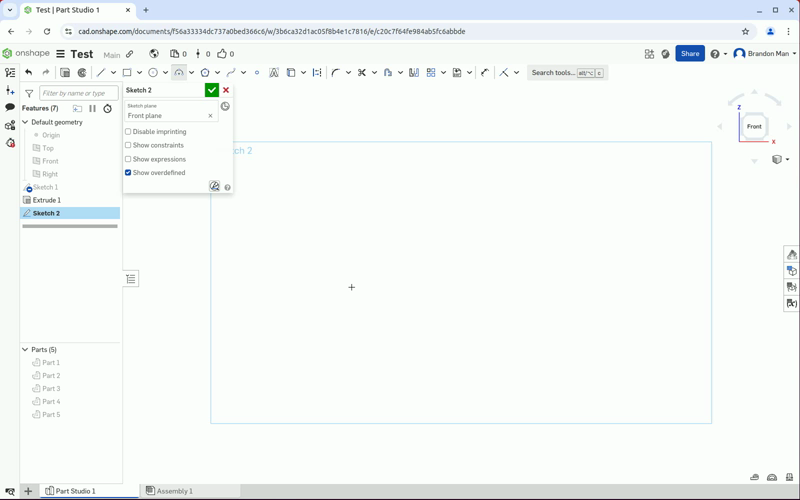
key_down(shift)
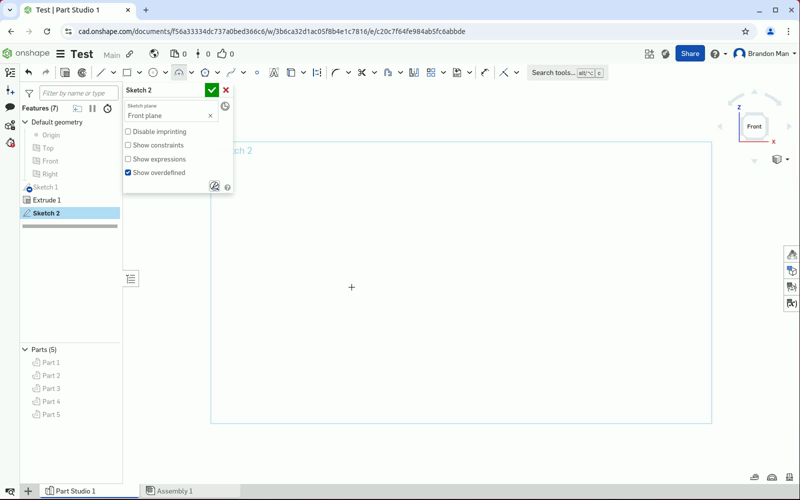
mouse_move(351, 278)
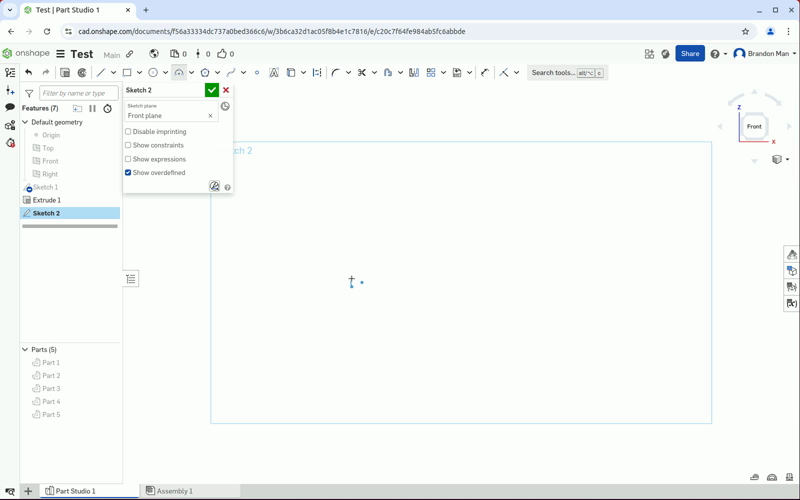
click(351, 278)
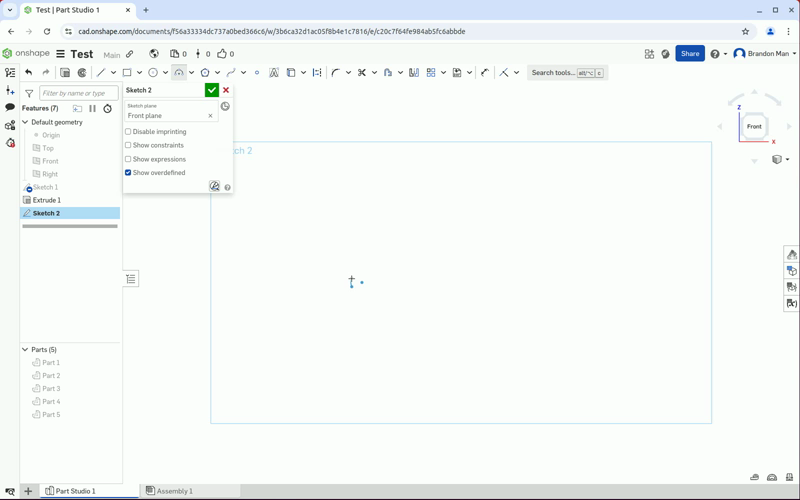
mouse_move(355, 282)
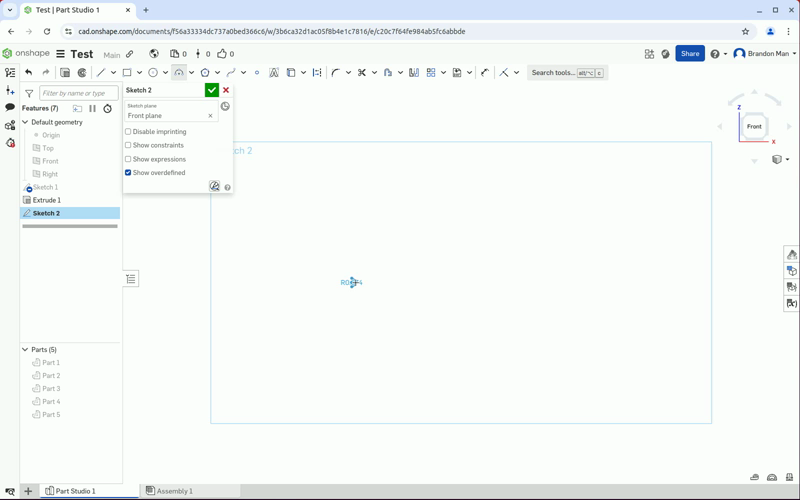
click(355, 282)
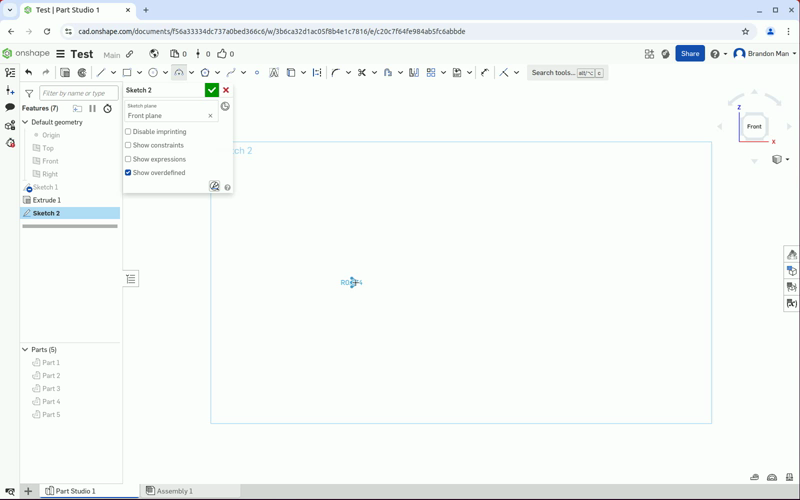
key_up(shift)
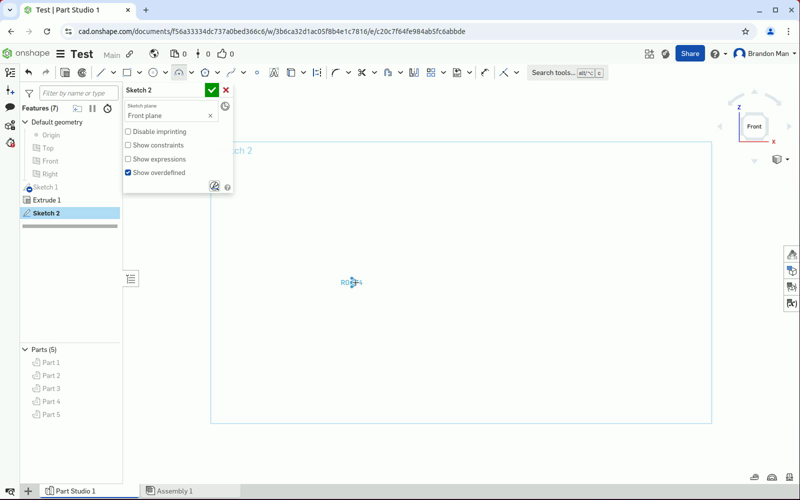
key(esc)
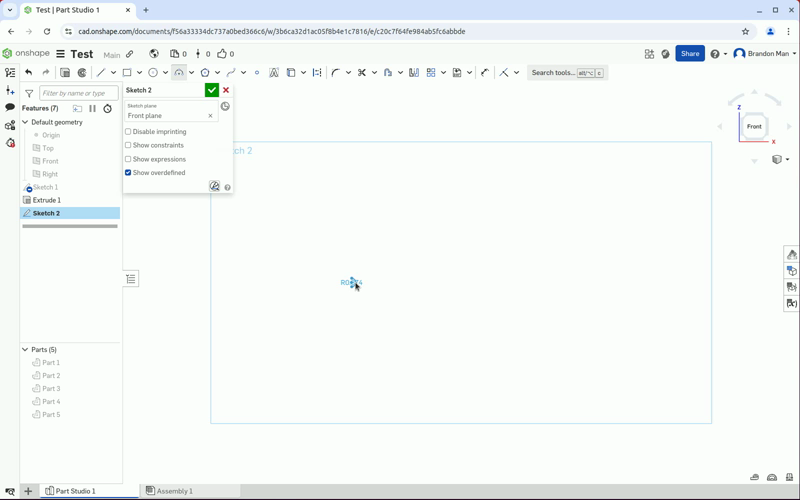
key(l)
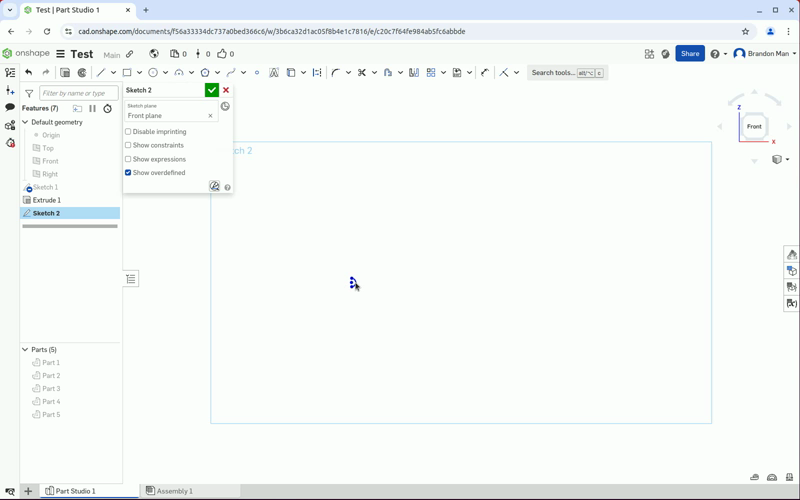
mouse_move(351, 278)
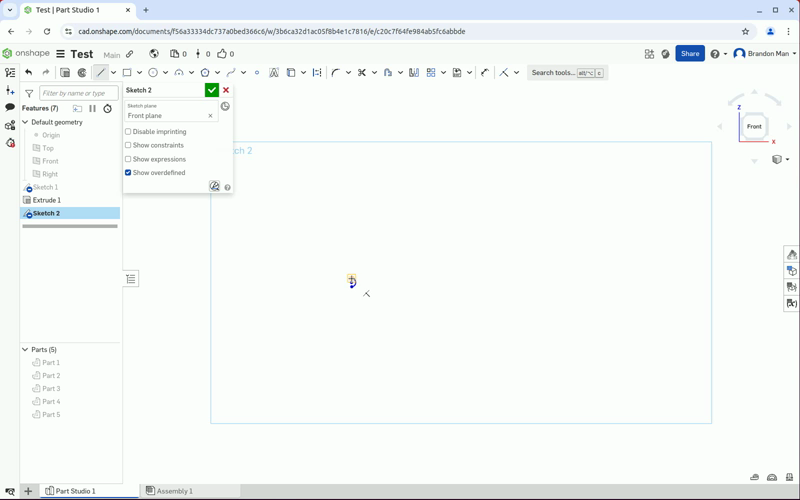
scroll(6)
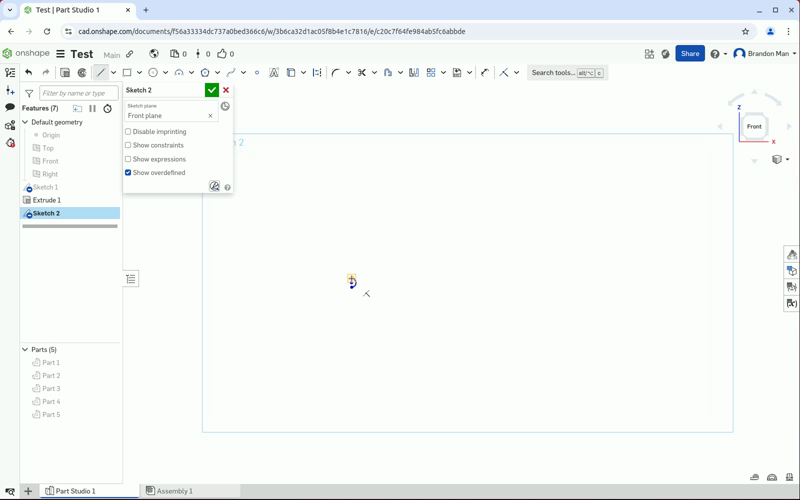
scroll(6)
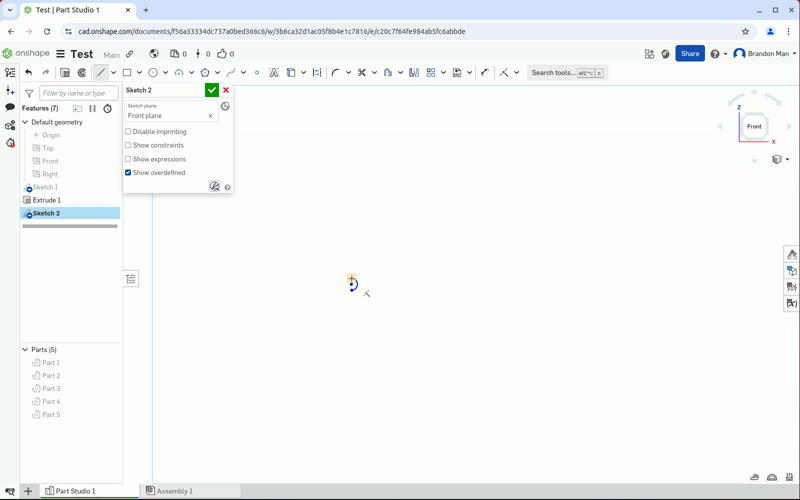
scroll(6)
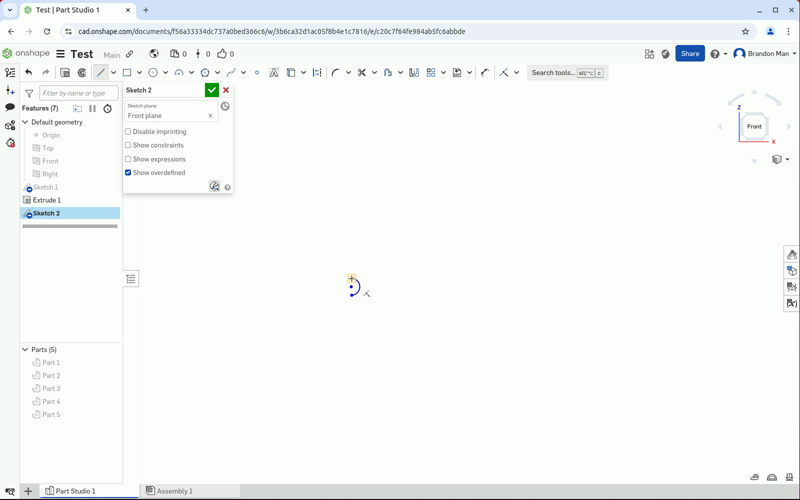
scroll(6)
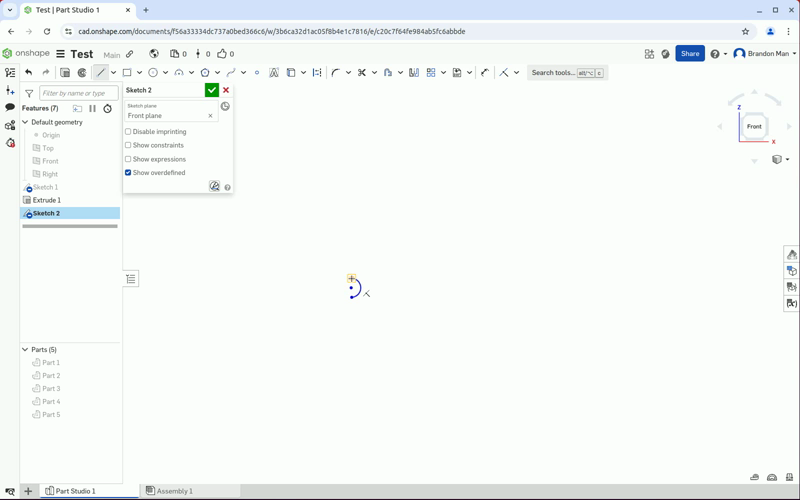
scroll(6)
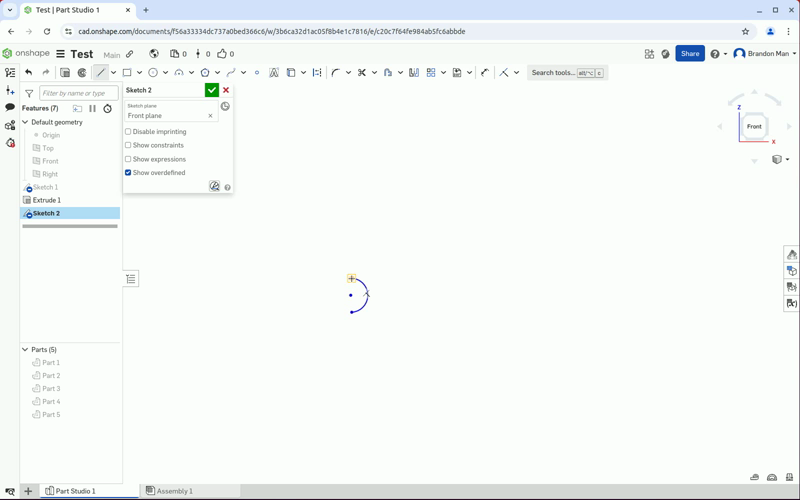
scroll(6)
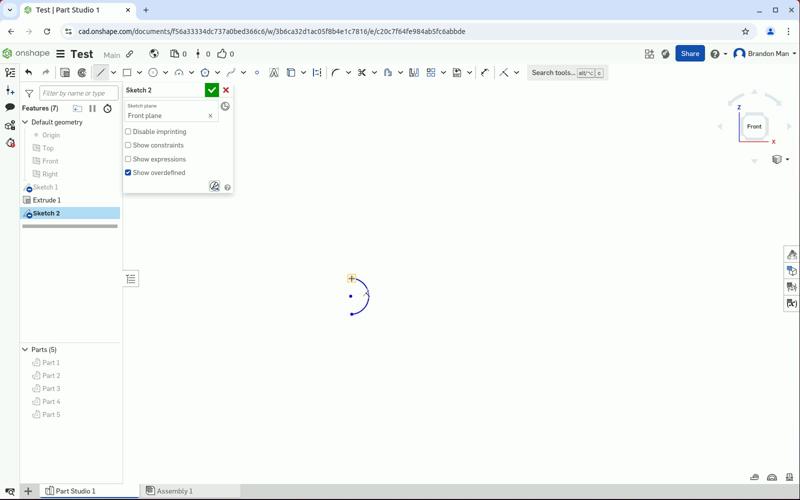
scroll(6)
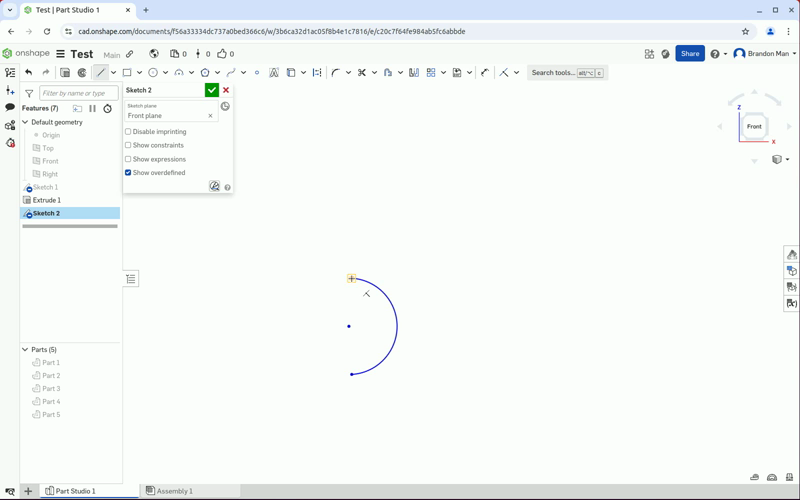
click(351, 278)
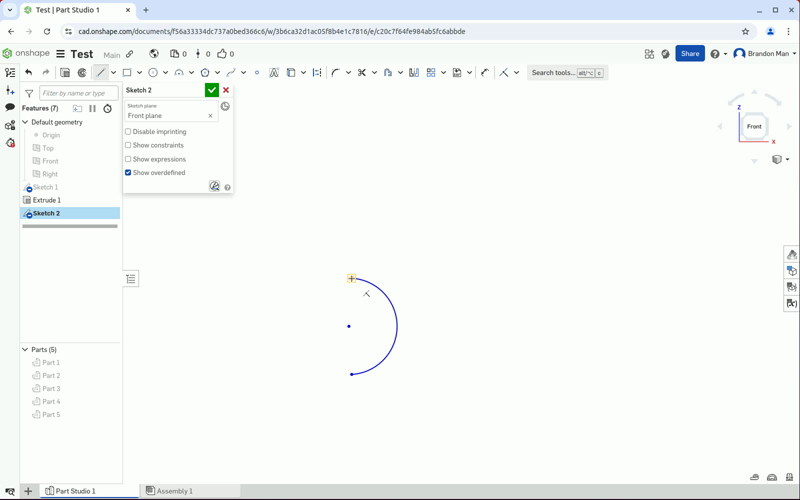
scroll(-6)
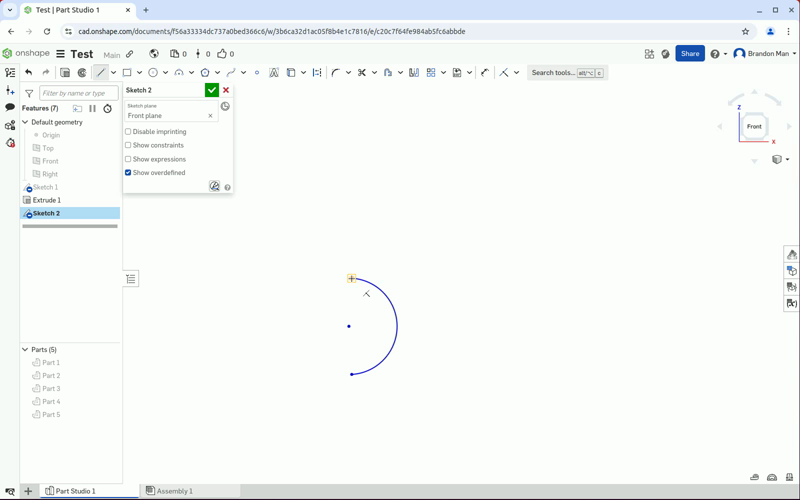
scroll(-6)
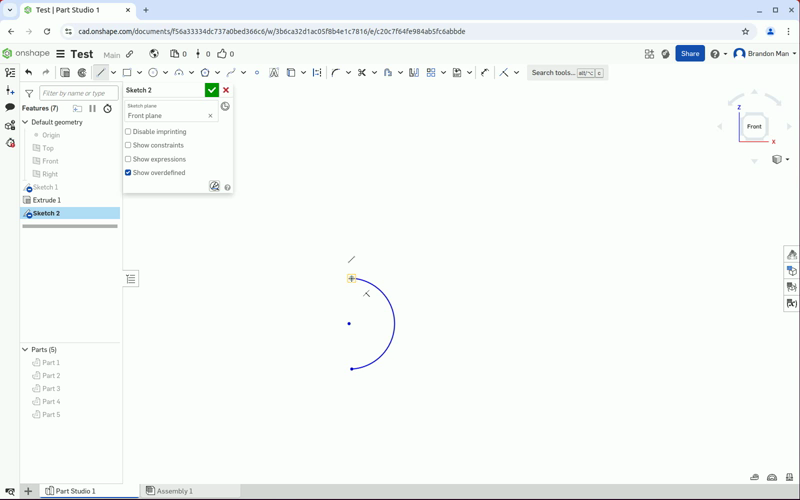
scroll(-6)
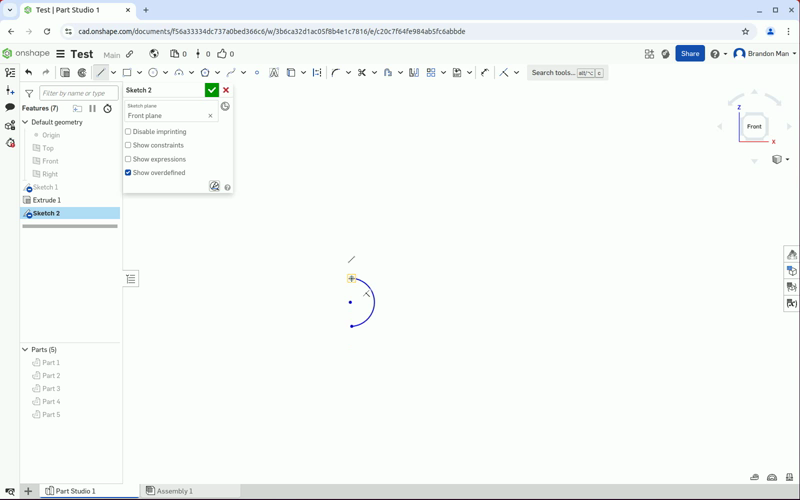
scroll(-6)
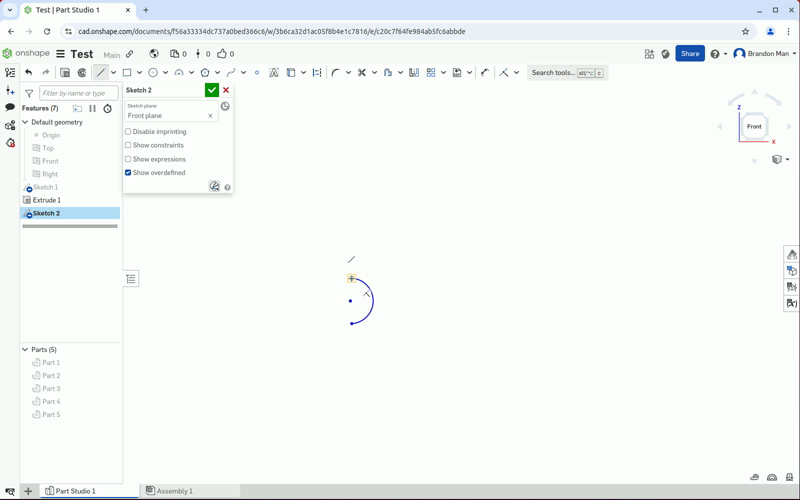
scroll(-6)
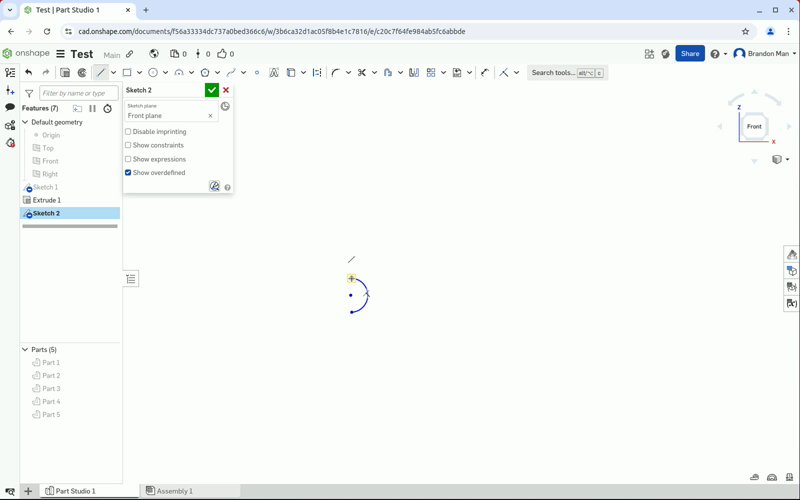
scroll(-6)
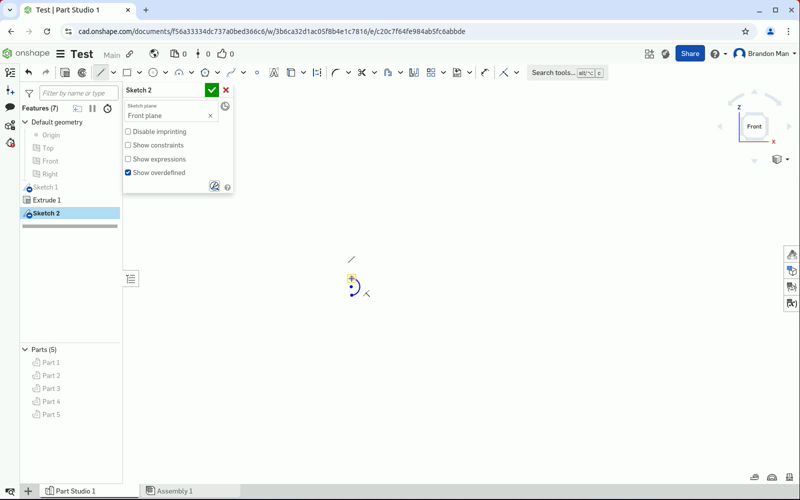
scroll(-6)
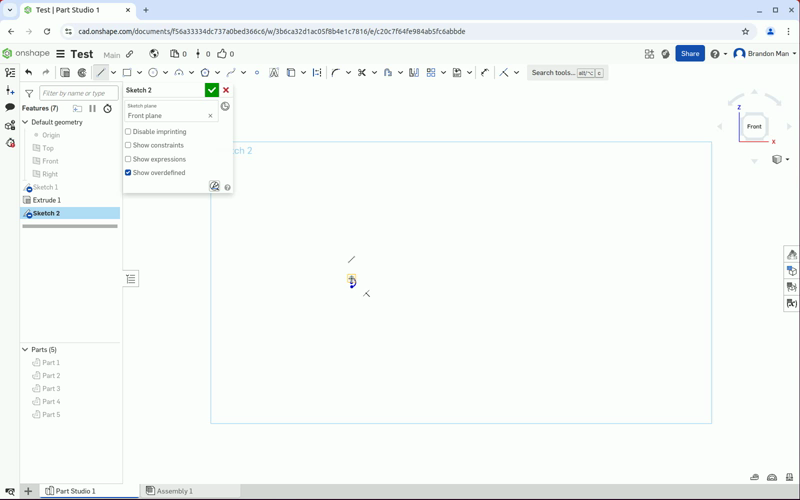
mouse_move(381, 278)
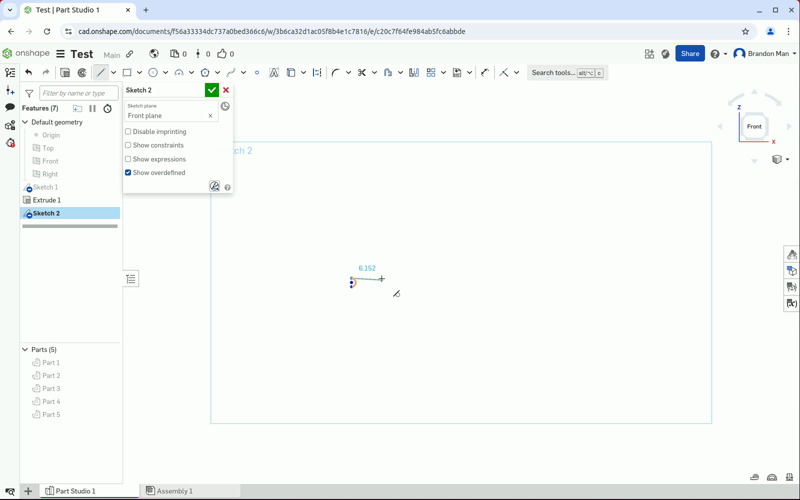
key_down(shift)
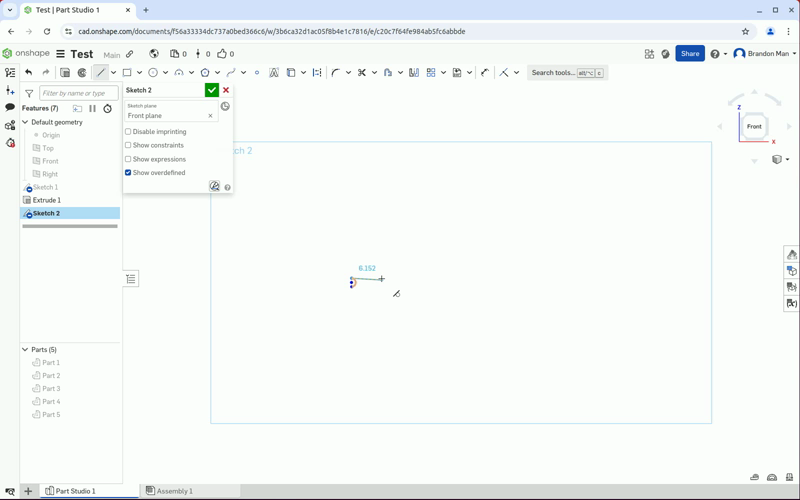
mouse_move(351, 286)
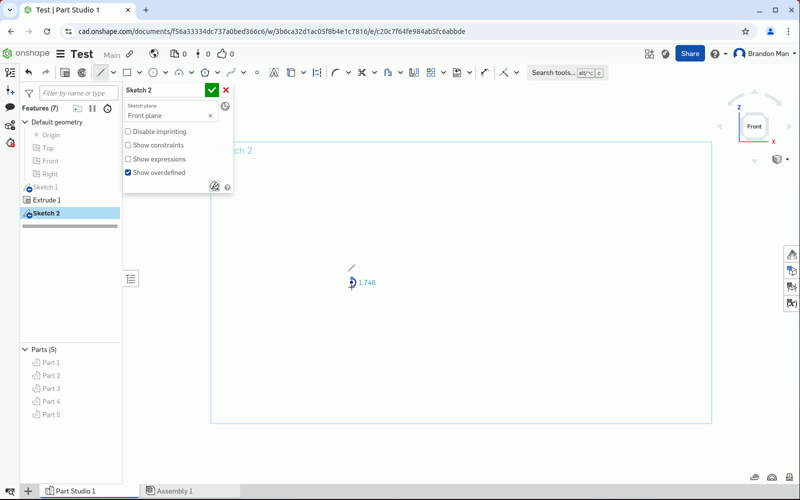
scroll(6)
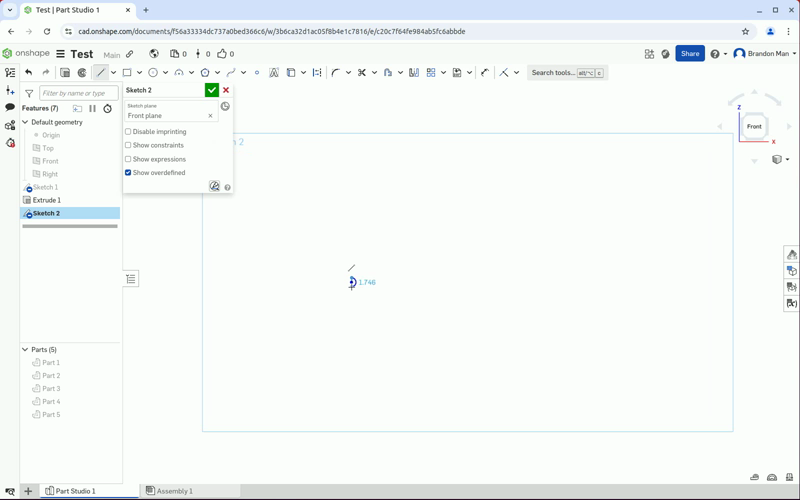
scroll(6)
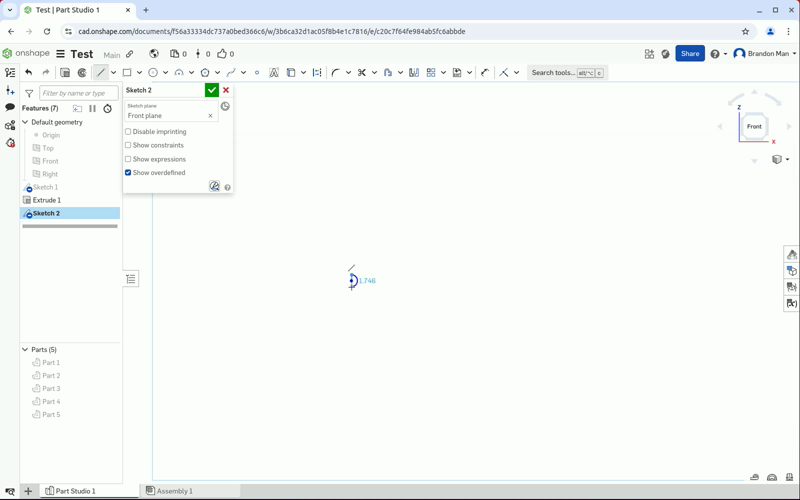
scroll(6)
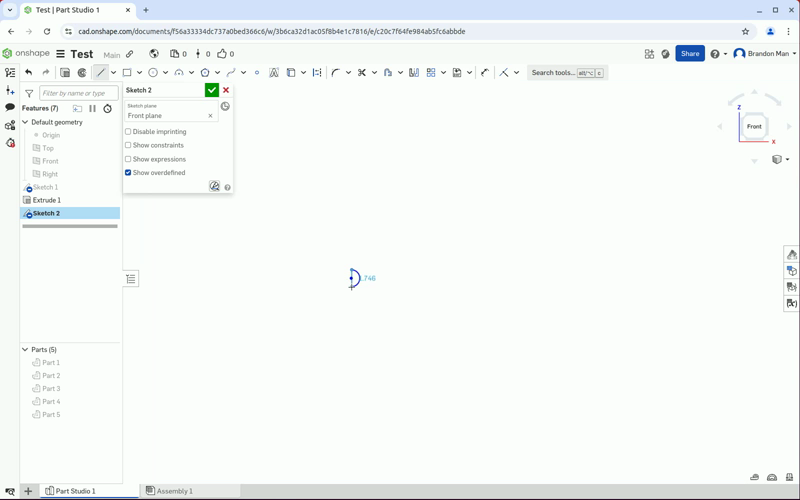
scroll(6)
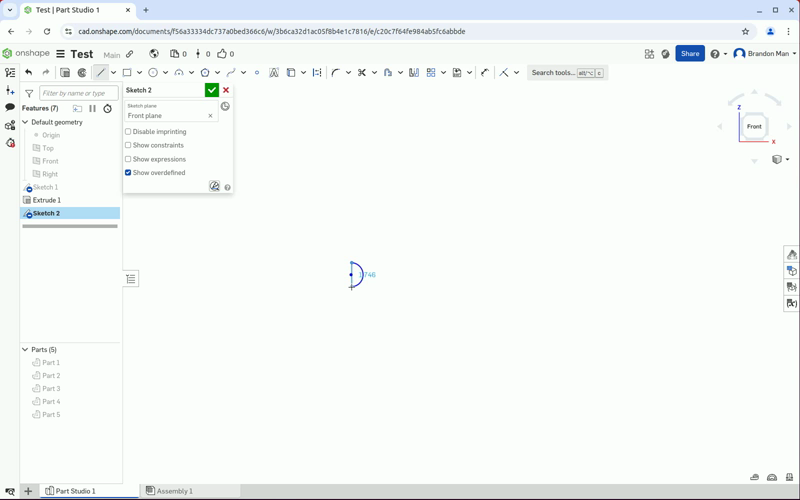
scroll(6)
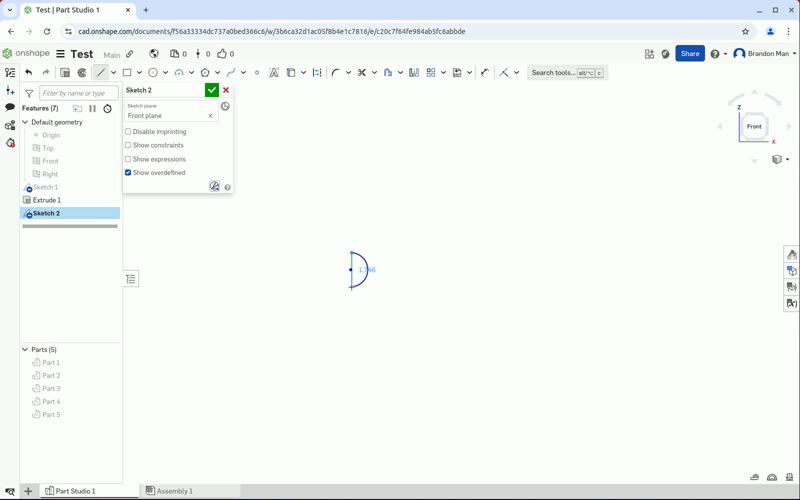
scroll(6)
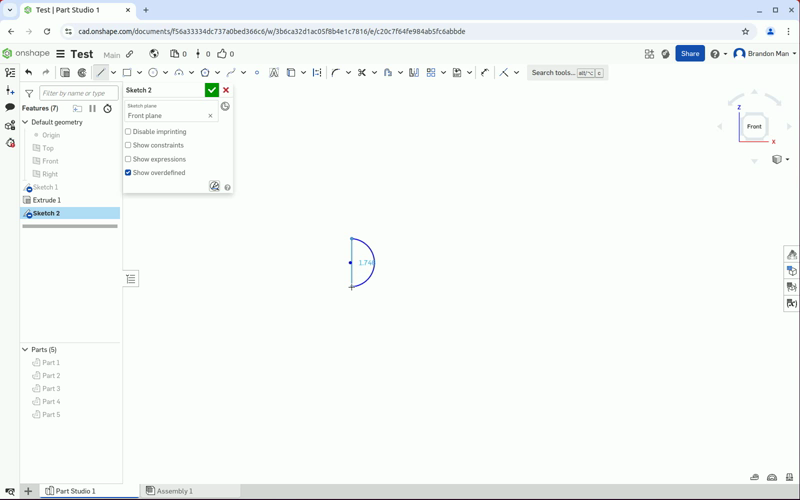
scroll(6)
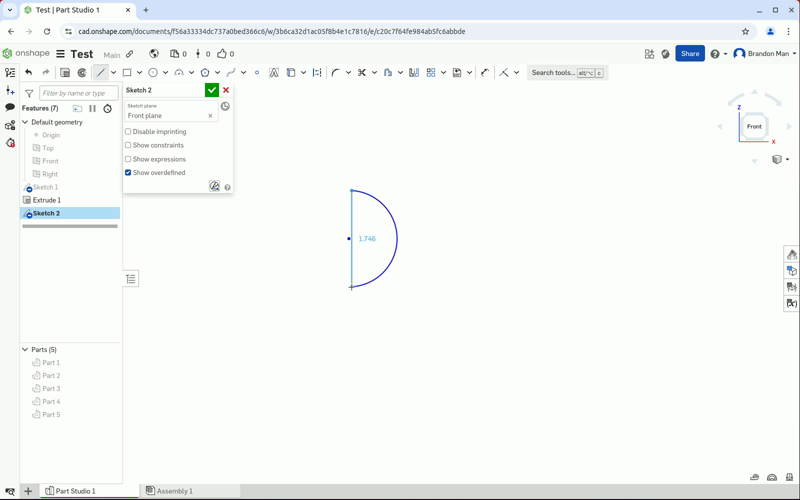
key_up(shift)
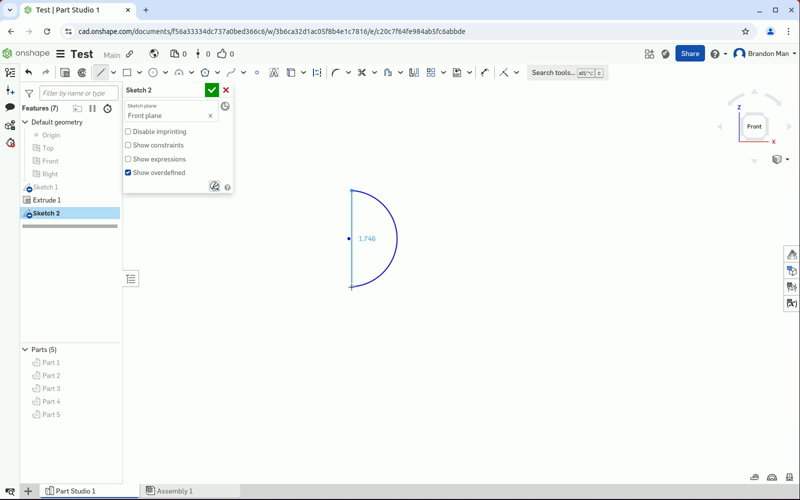
click(351, 286)
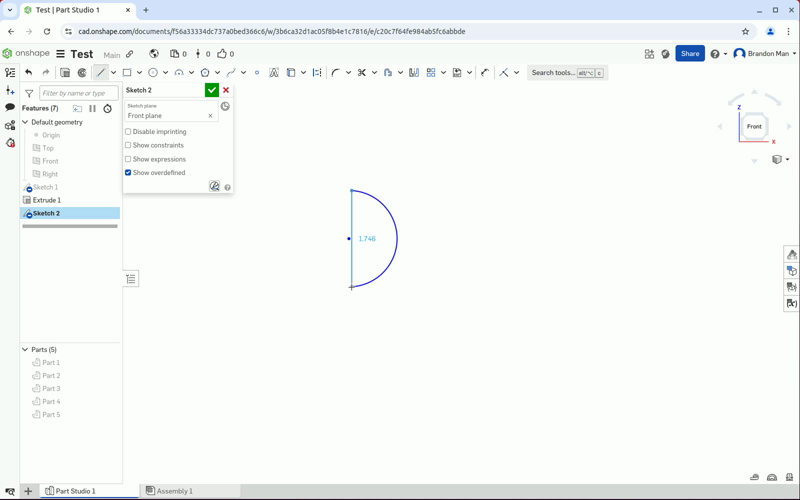
scroll(-6)
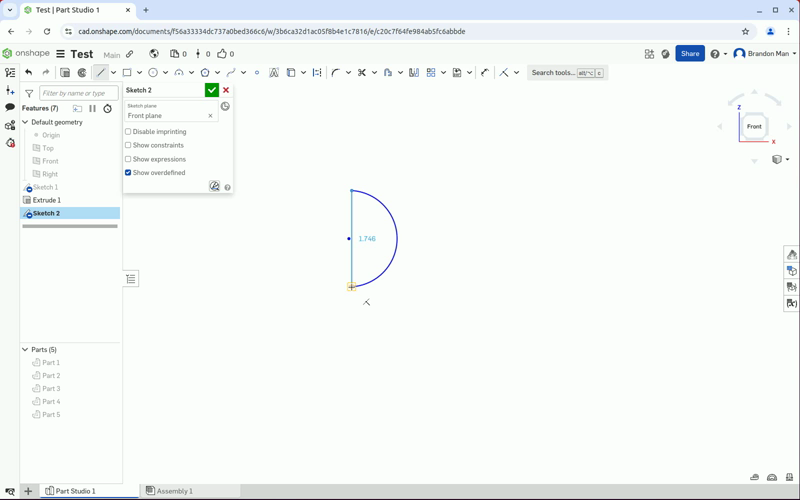
scroll(-6)
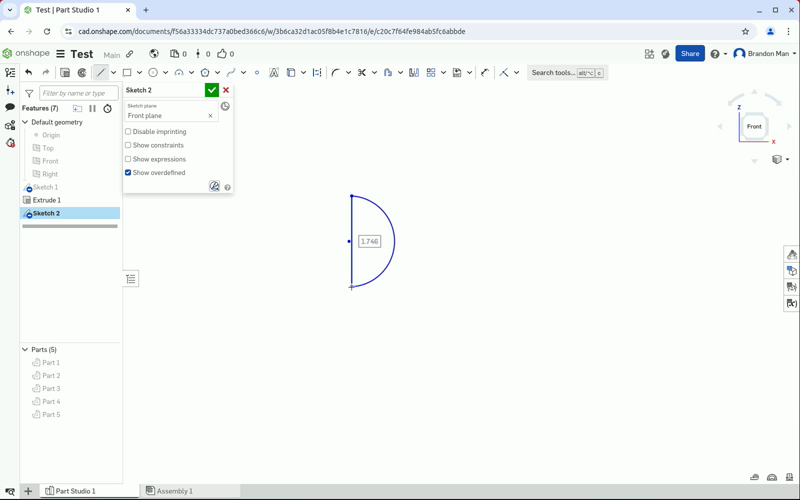
scroll(-6)
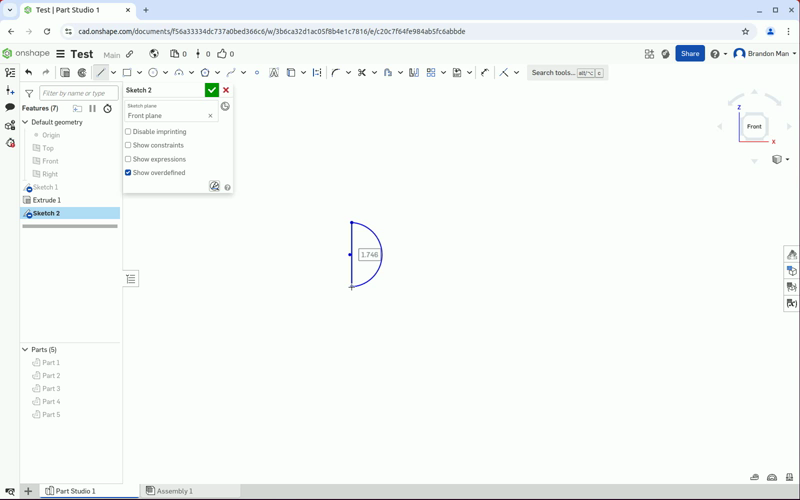
scroll(-6)
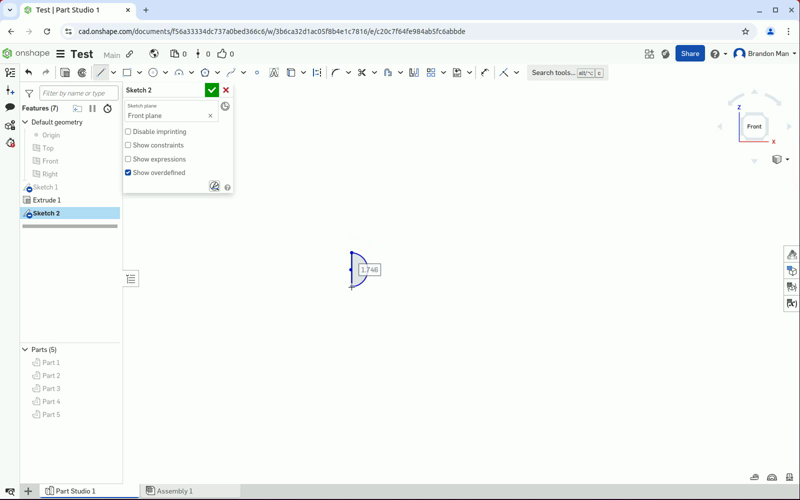
scroll(-6)
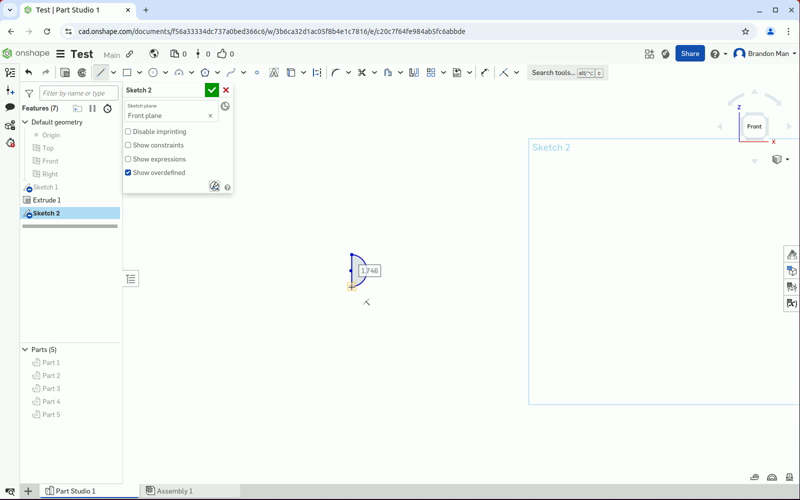
scroll(-6)
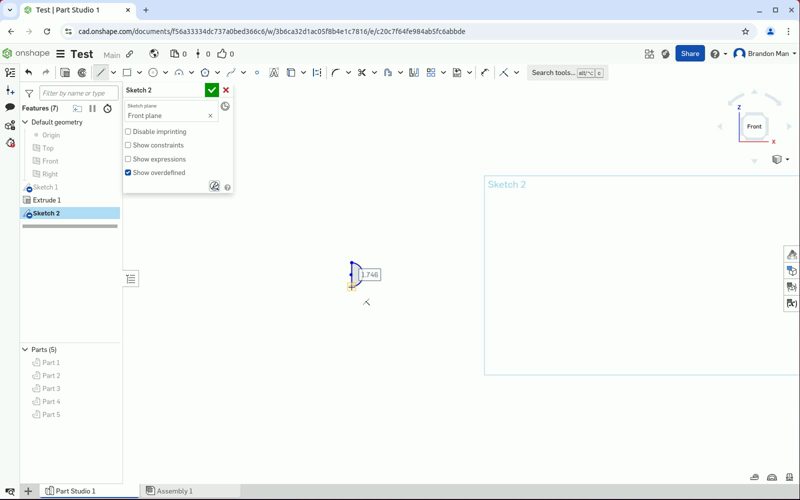
scroll(-6)
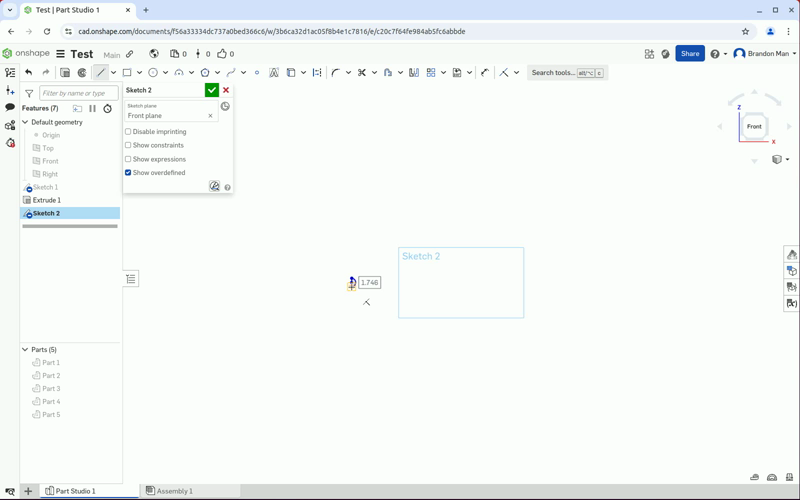
key(esc)
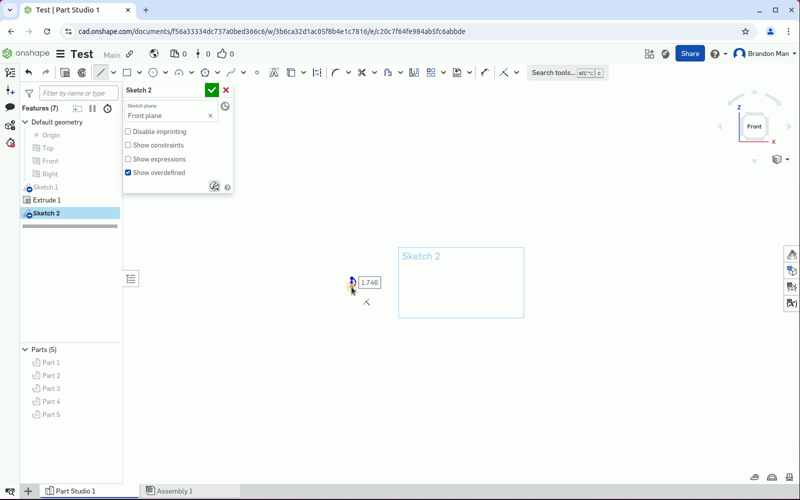
mouse_move(351, 284)
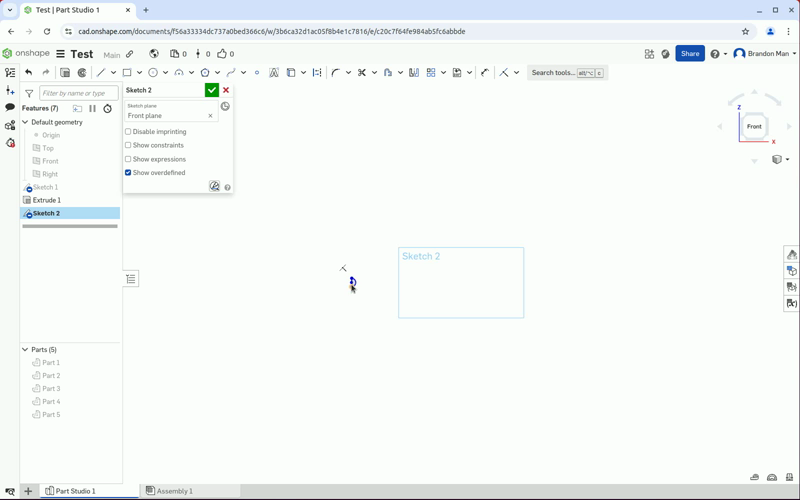
scroll(6)
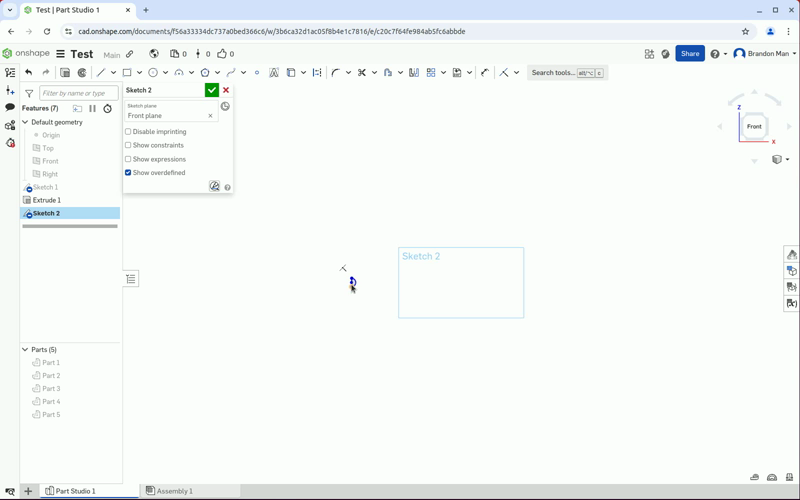
scroll(6)
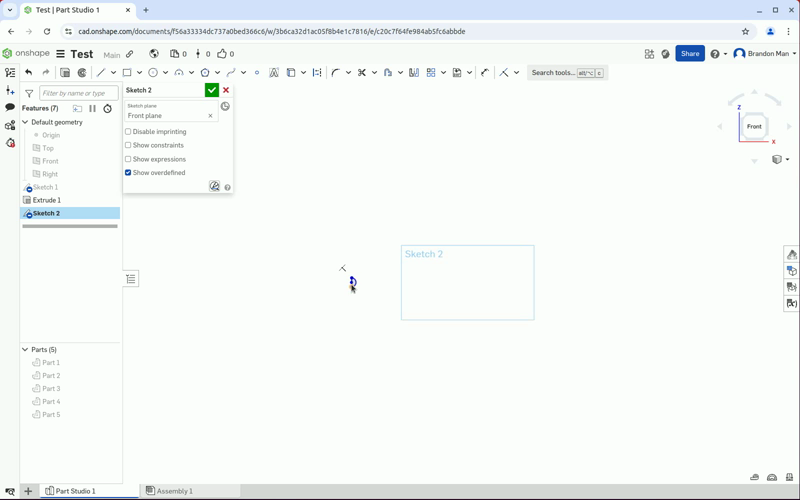
scroll(6)
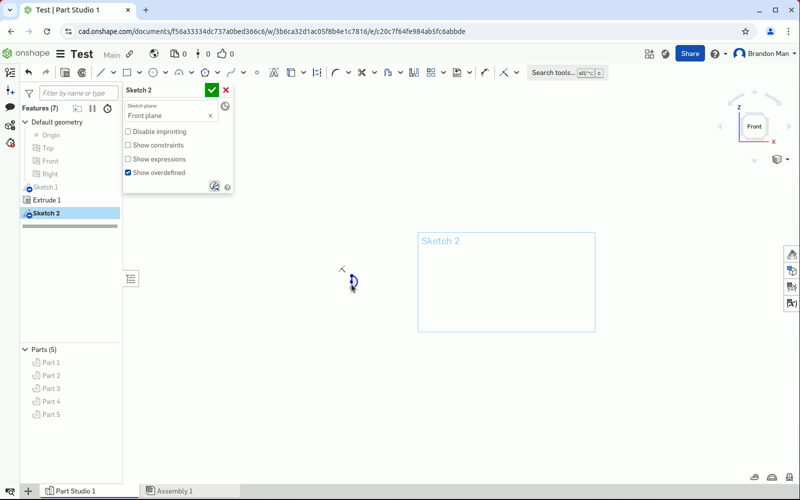
scroll(6)
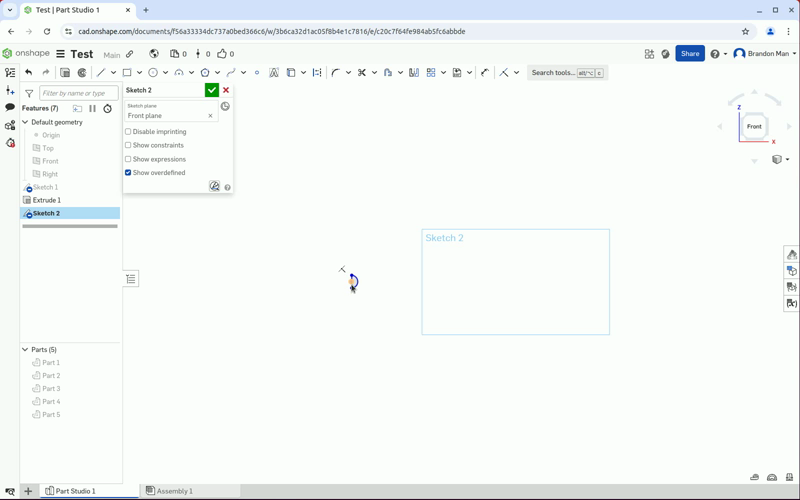
scroll(6)
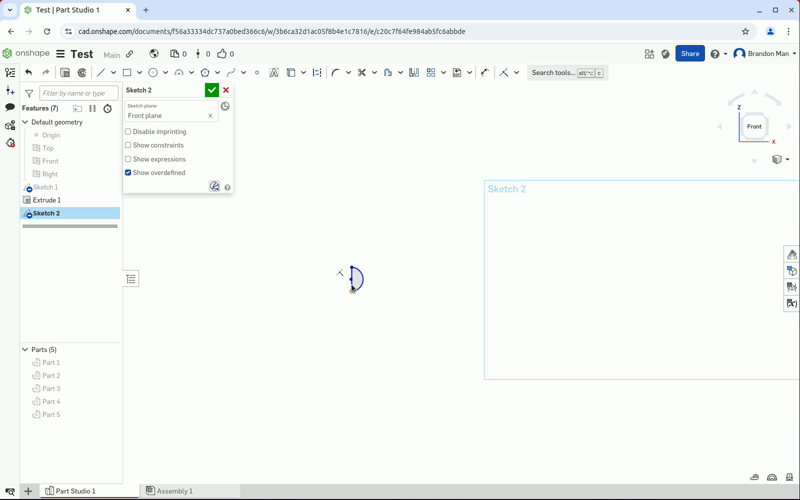
scroll(6)
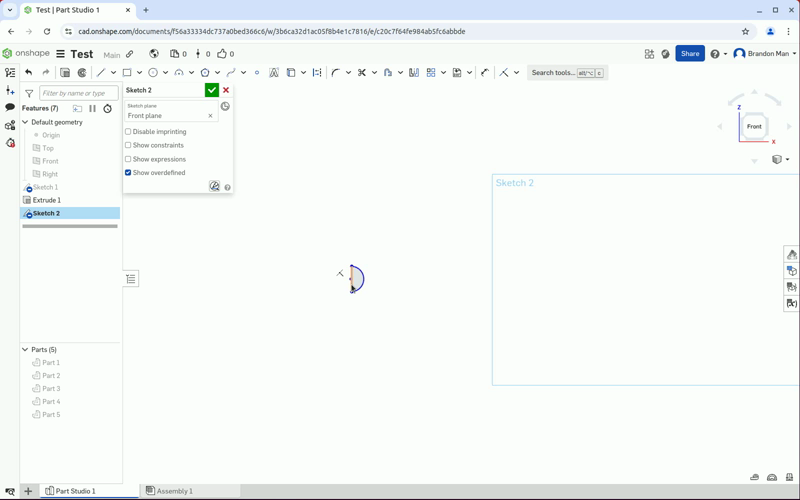
scroll(6)
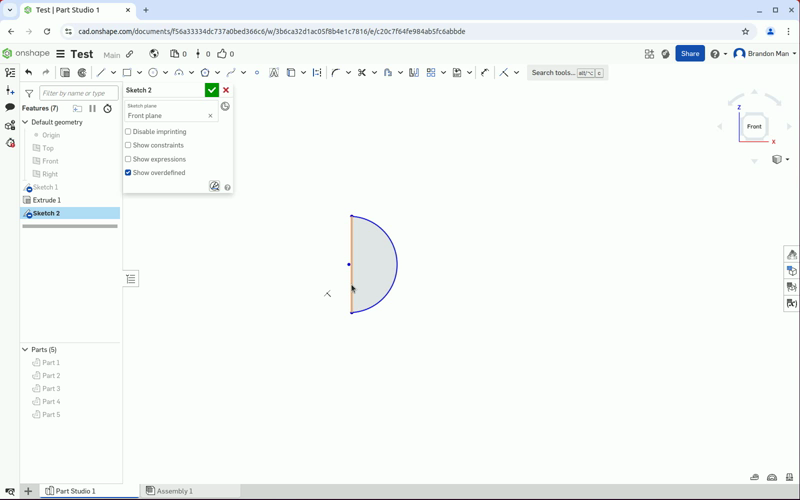
click(351, 284)
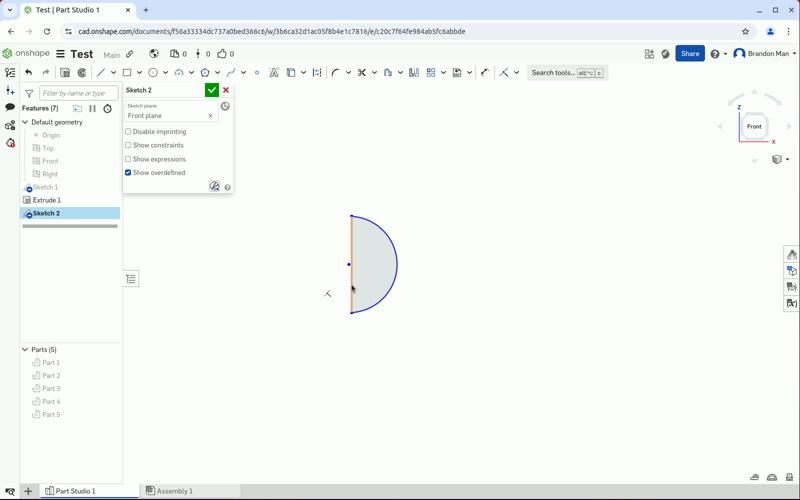
scroll(-6)
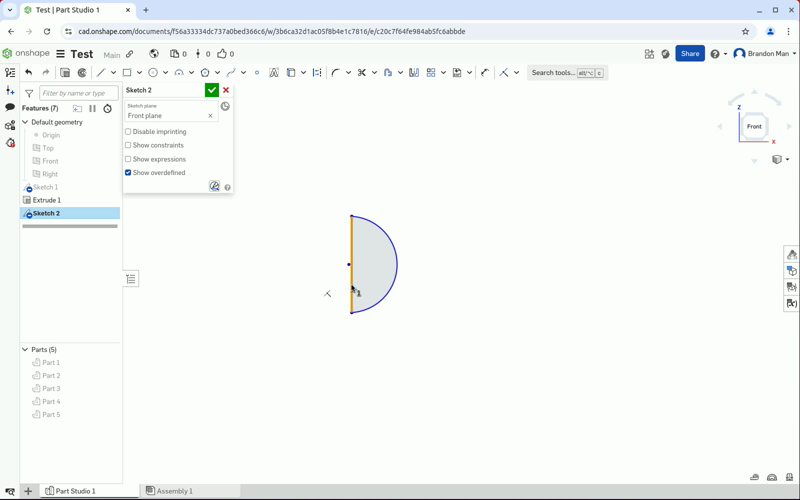
scroll(-6)
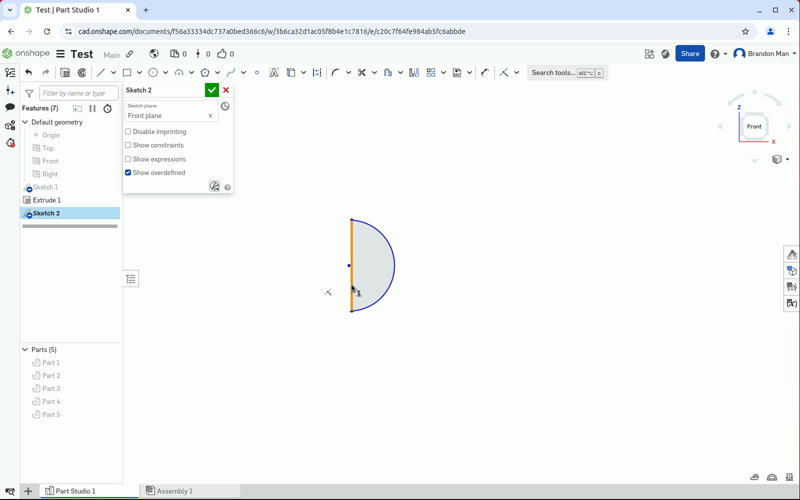
scroll(-6)
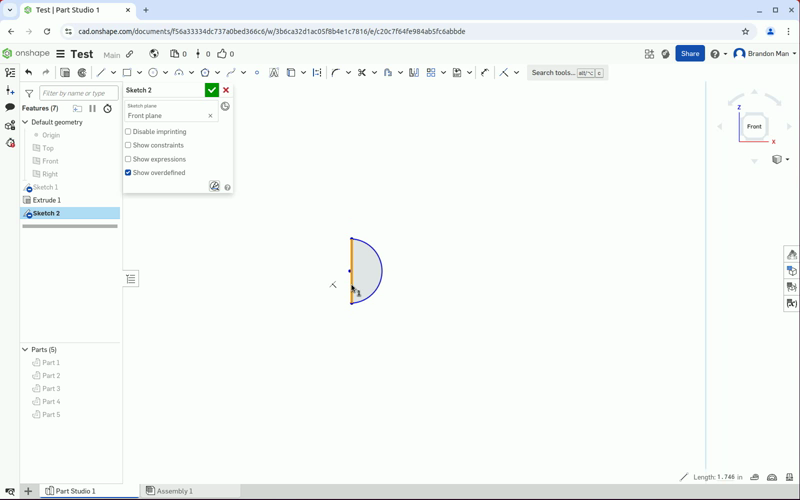
scroll(-6)
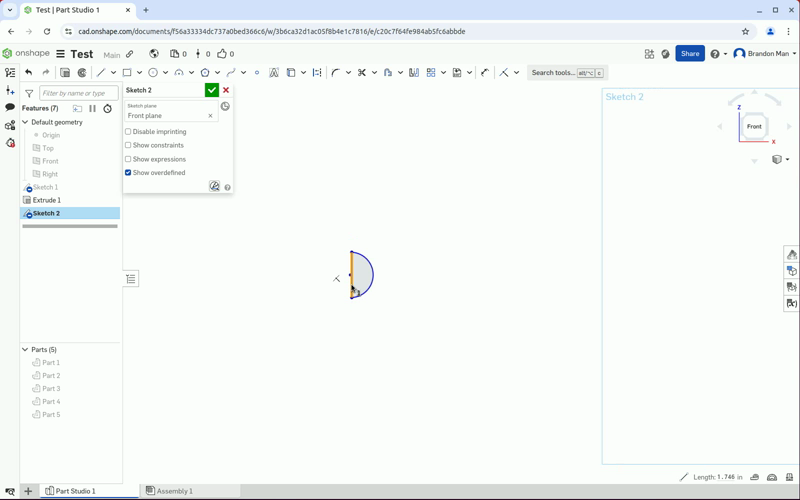
scroll(-6)
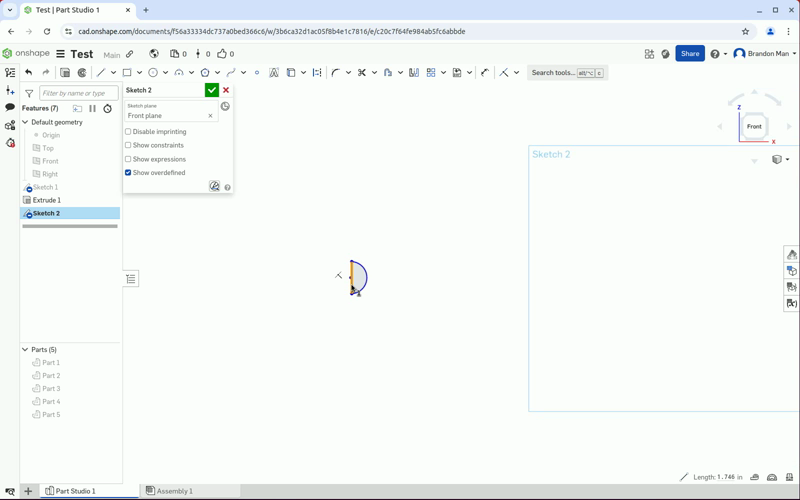
scroll(-6)
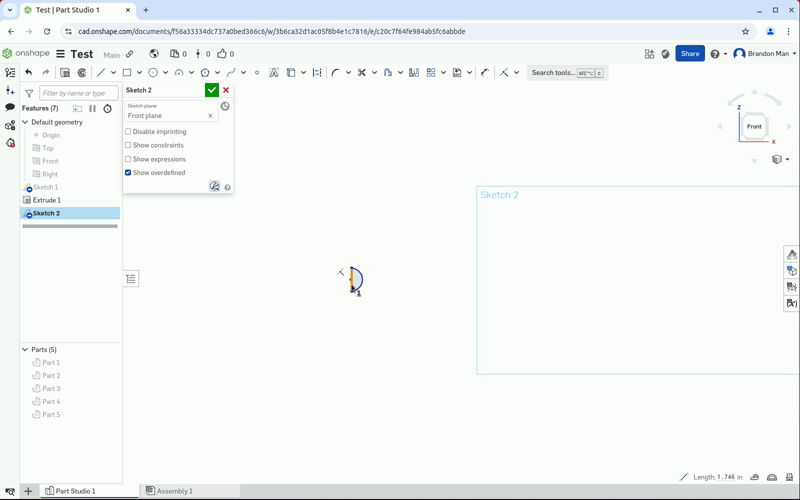
scroll(-6)
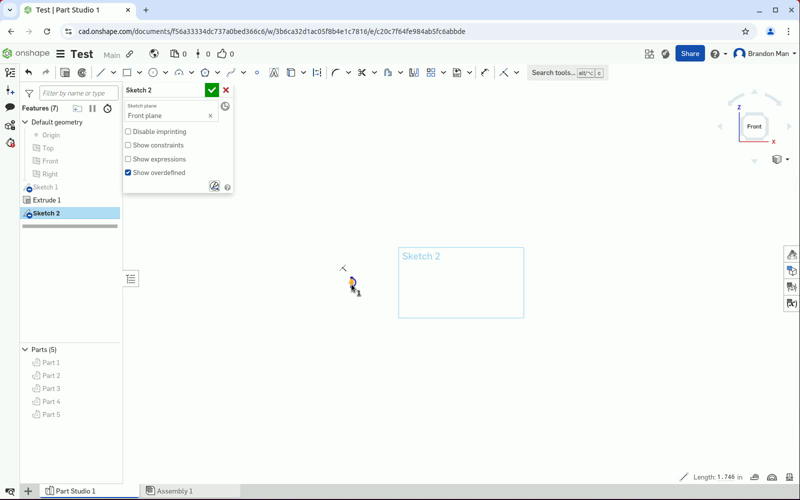
mouse_move(73, 352)
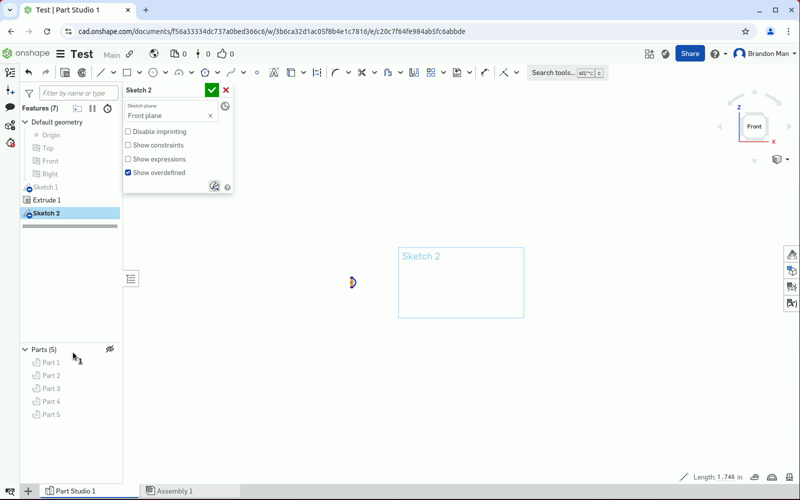
key(shift+y)
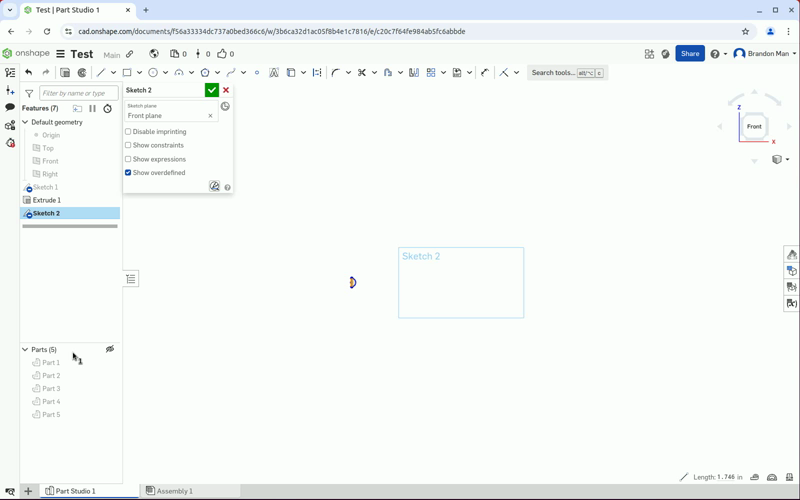
key(shift+e)
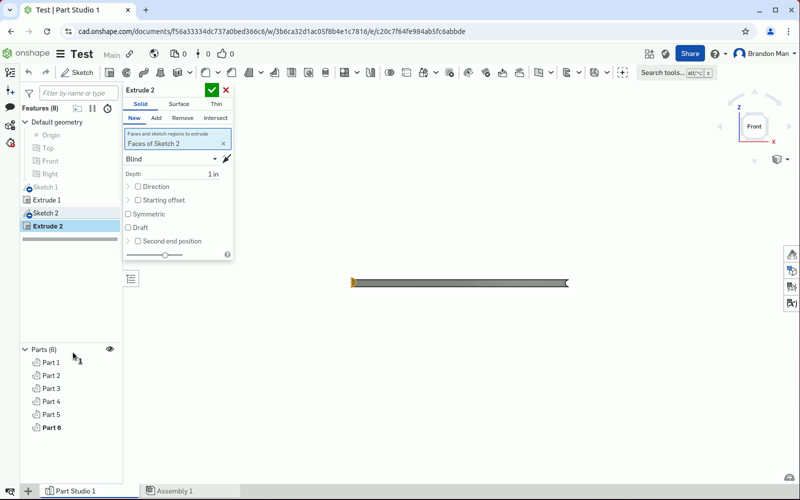
mouse_move(143, 106)
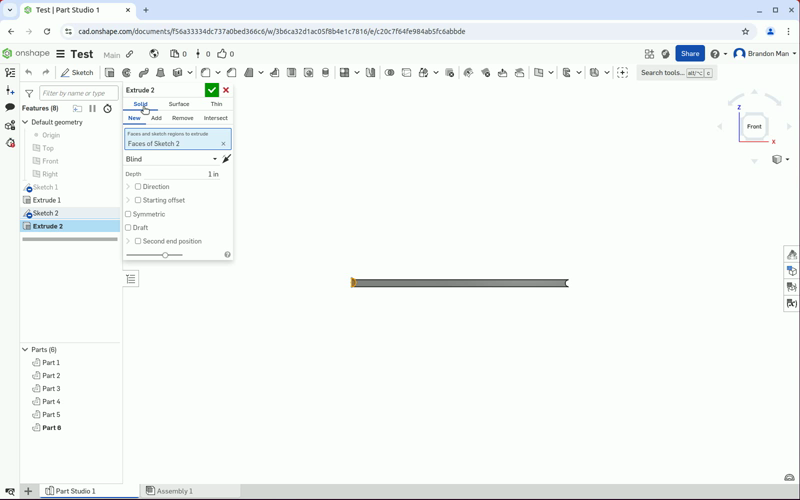
click(143, 106)
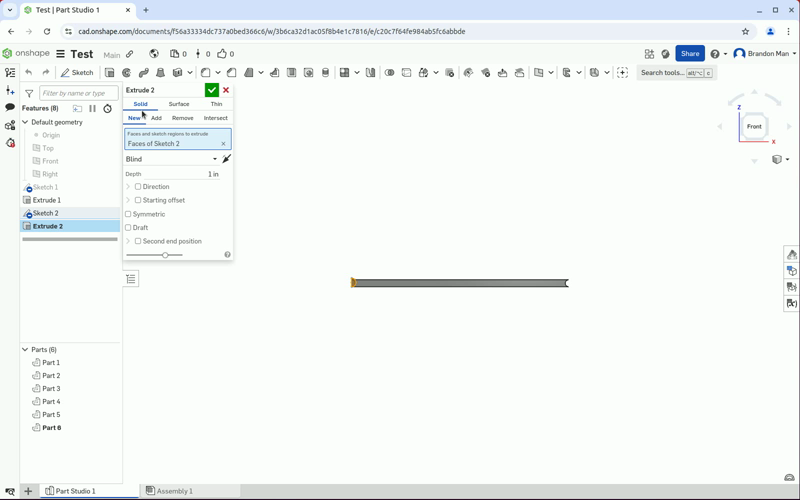
mouse_move(137, 120)
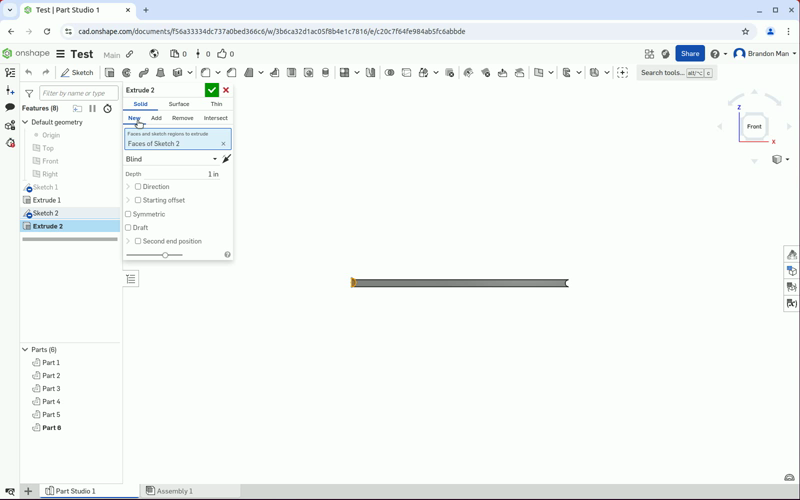
click(137, 120)
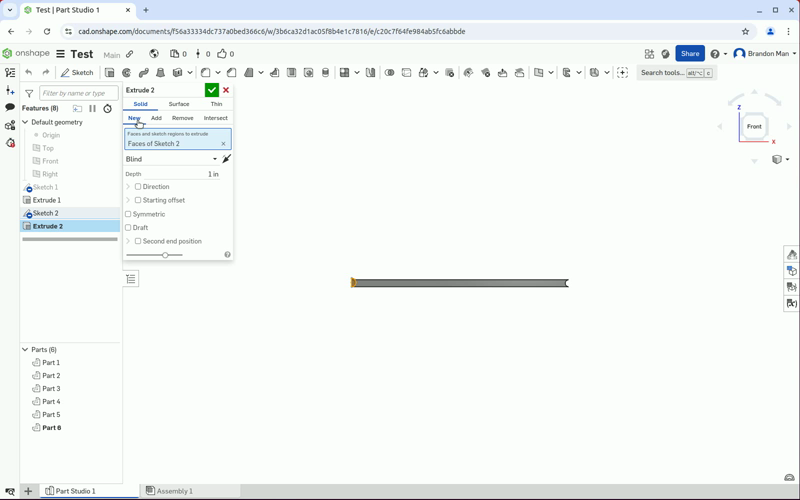
key(tab, 4)
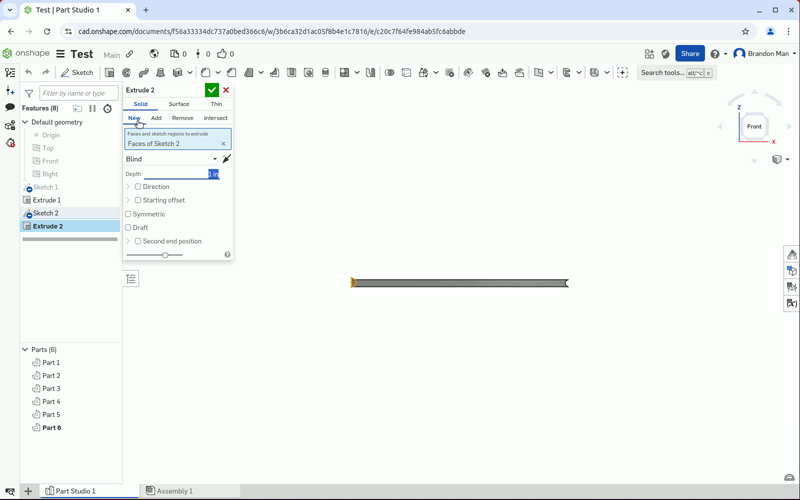
text(1.444)
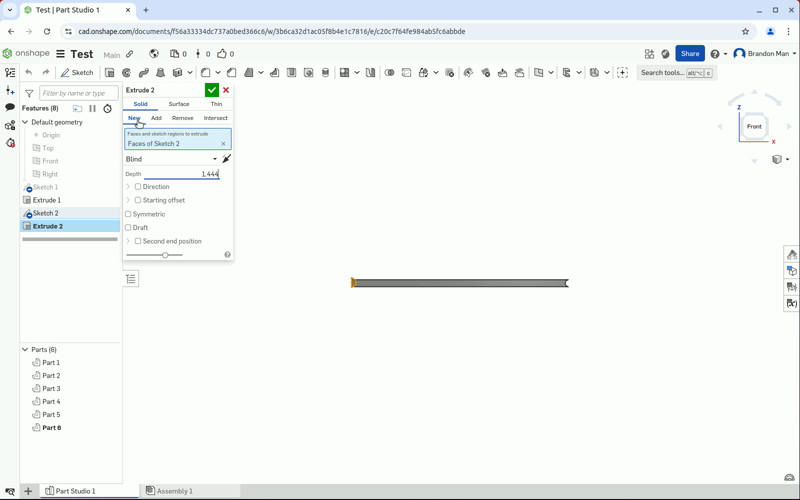
key(tab, 3)
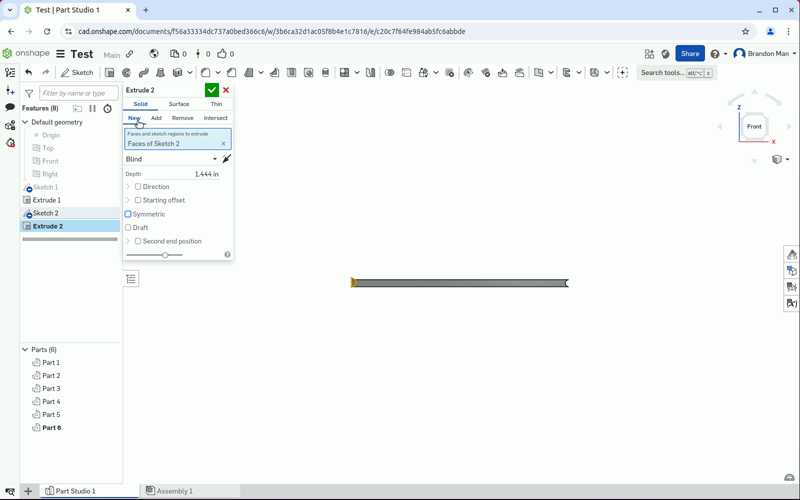
key(space)
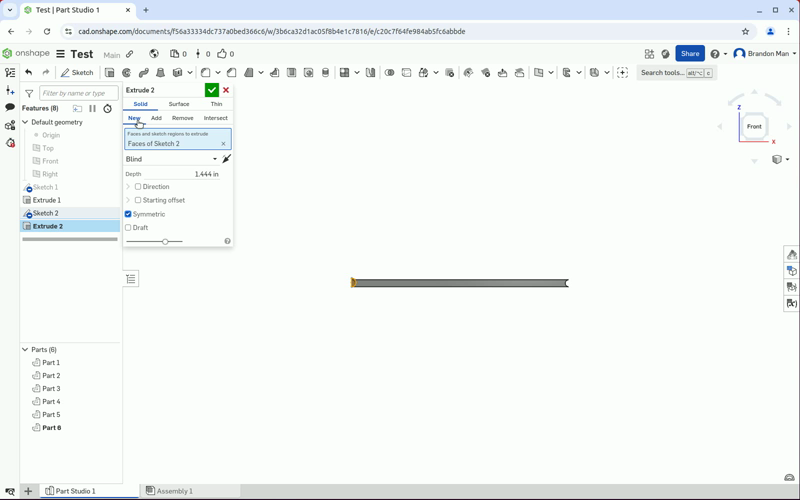
key(enter)
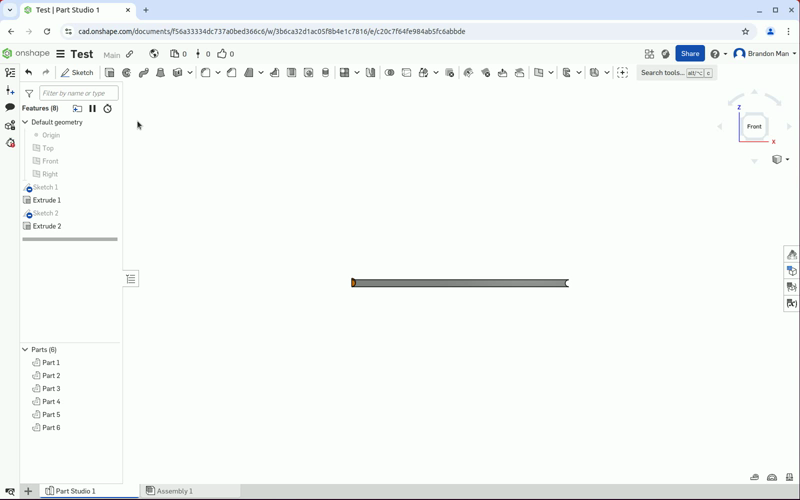
key(shift+h)
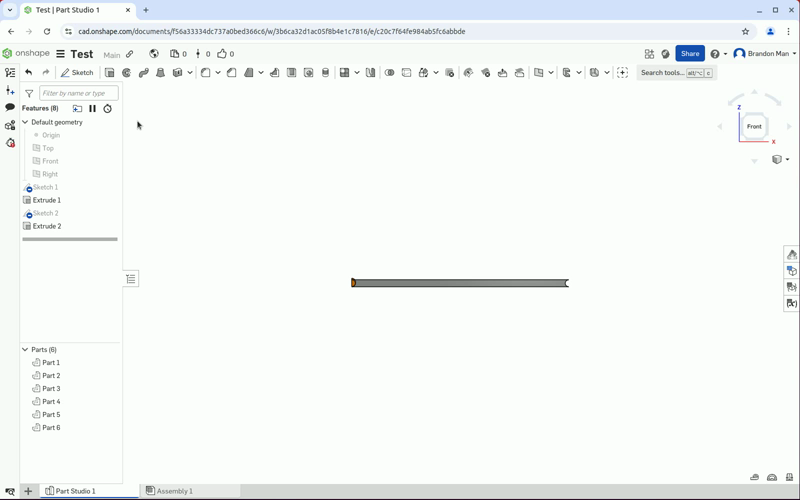
key(shift+h)
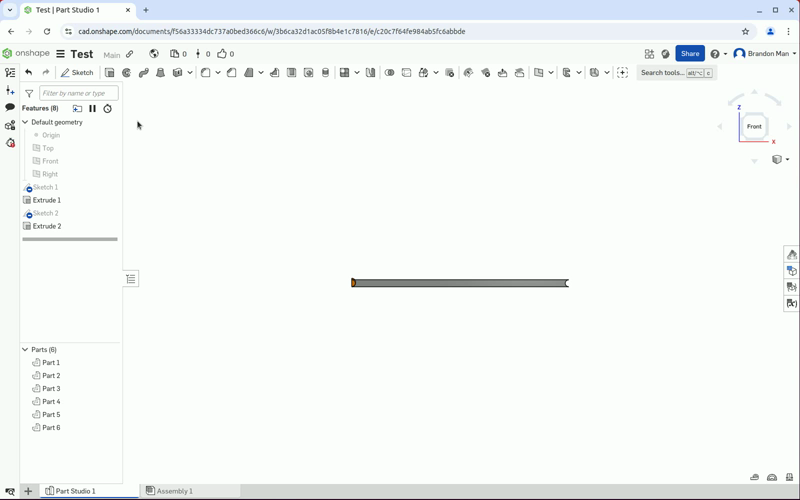
mouse_move(73, 189)
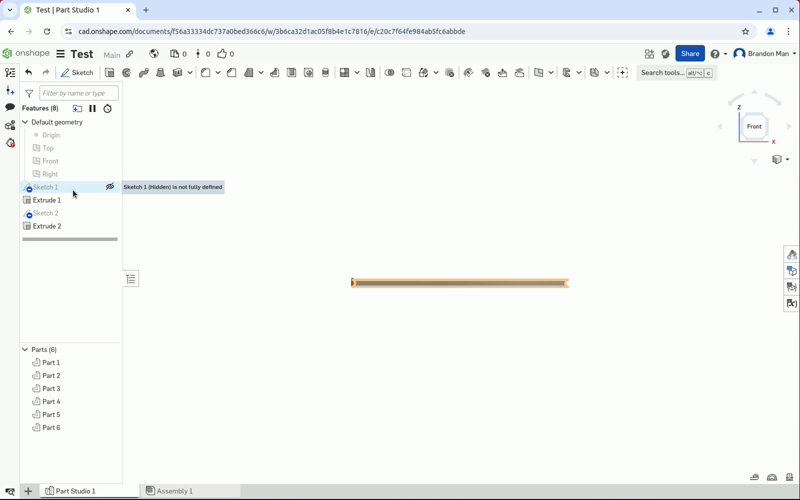
click(73, 189)
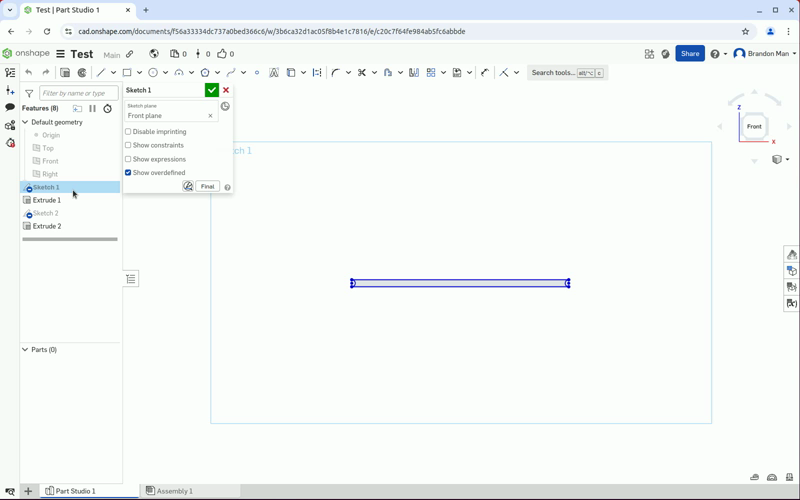
mouse_move(229, 92)
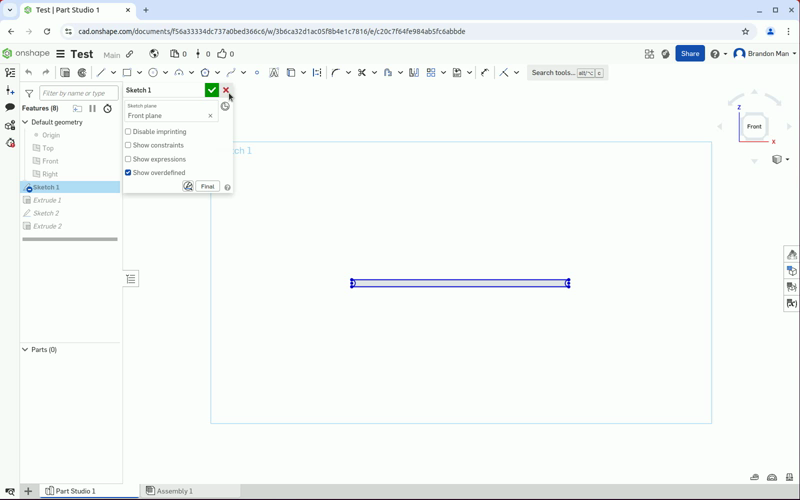
click(229, 92)
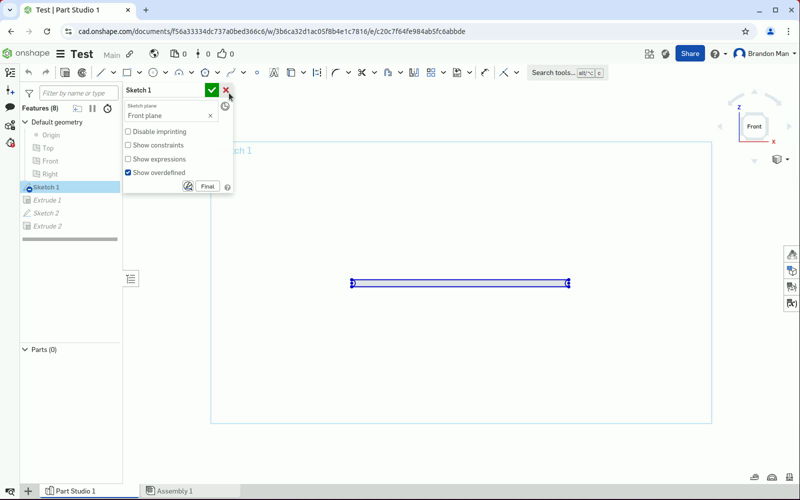
key(shift+s)
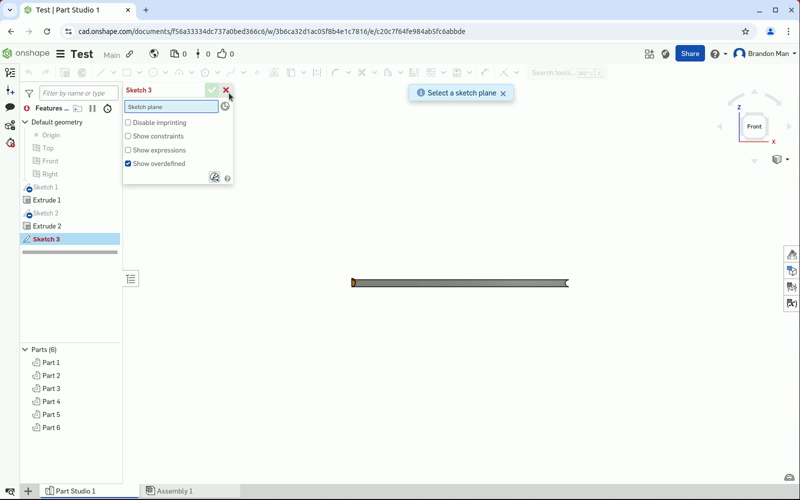
mouse_move(73, 163)
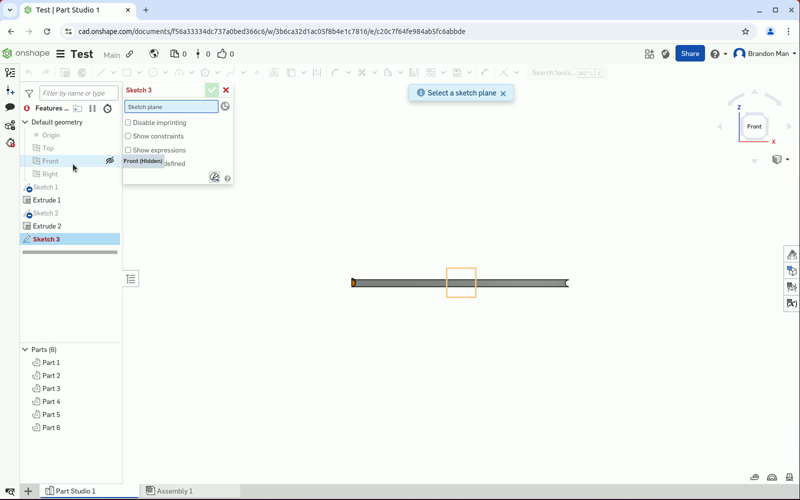
click(73, 163)
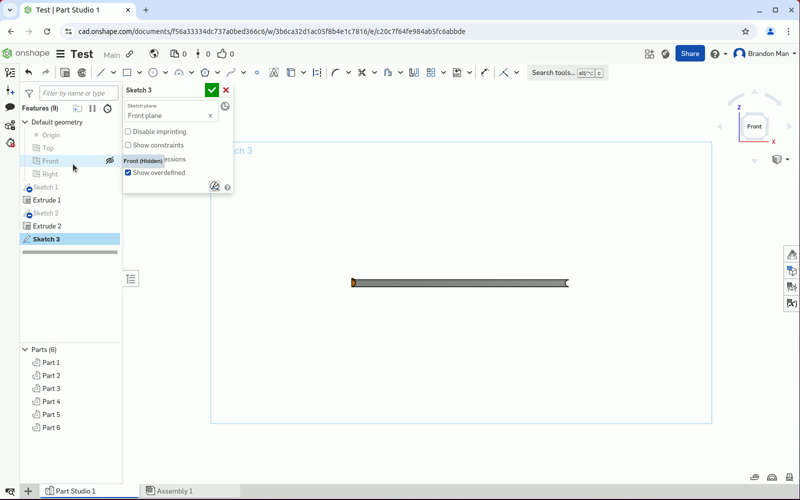
mouse_move(73, 352)
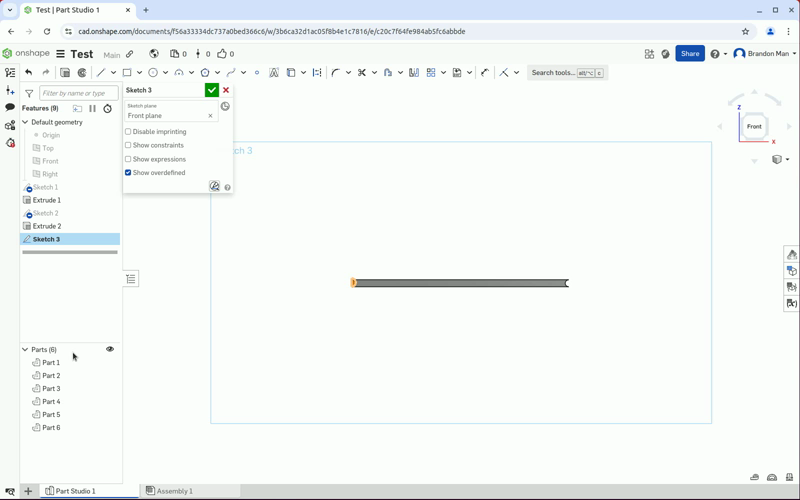
key(y)
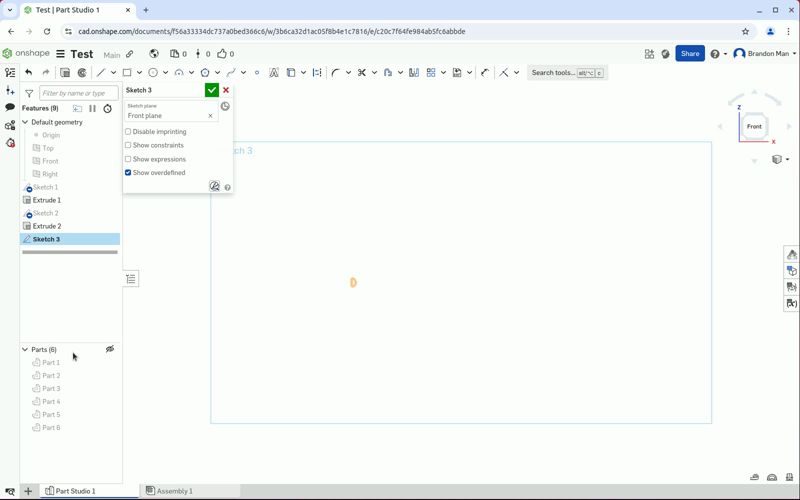
key(l)
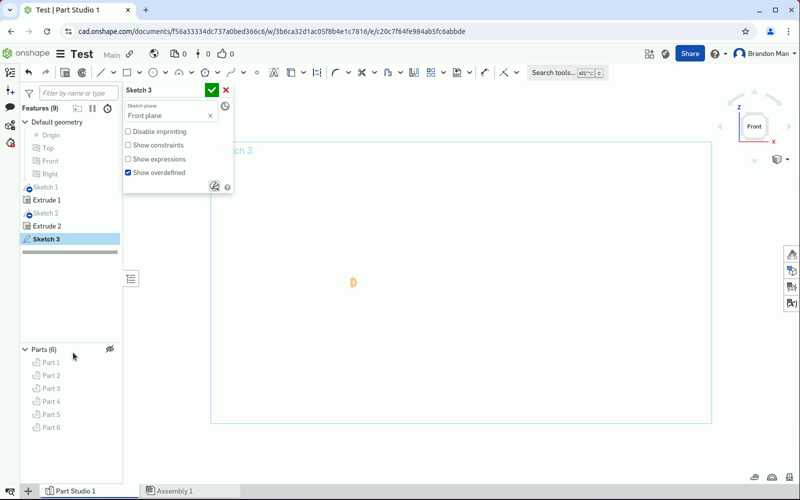
key_down(shift)
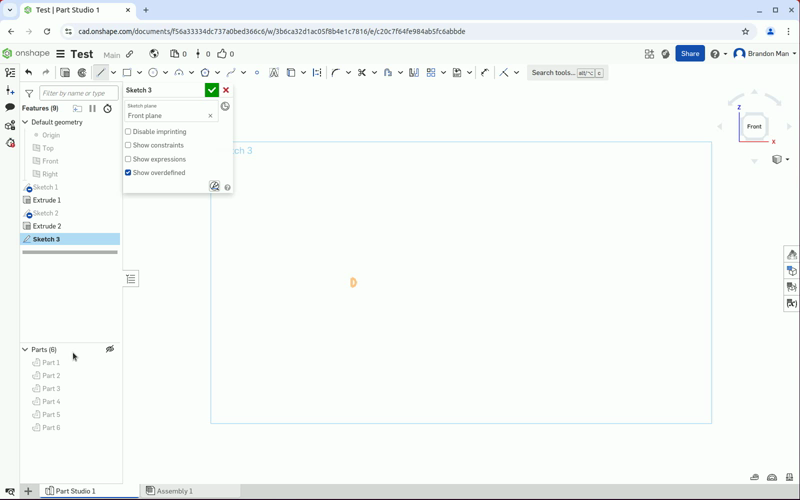
mouse_move(351, 286)
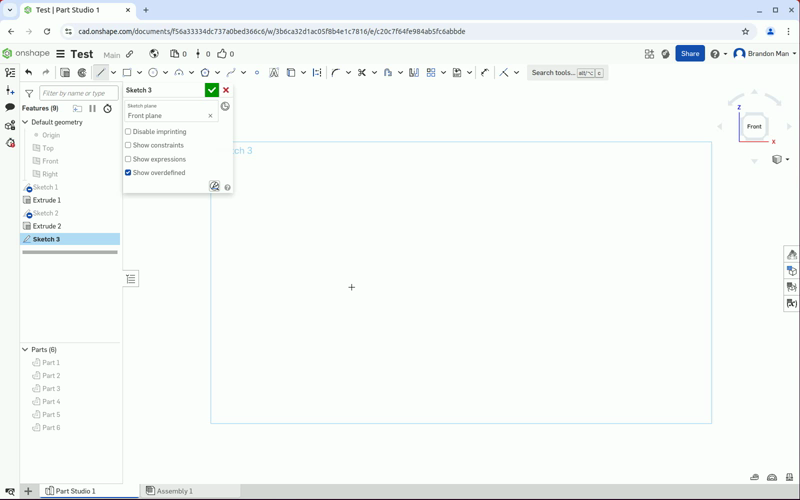
click(351, 286)
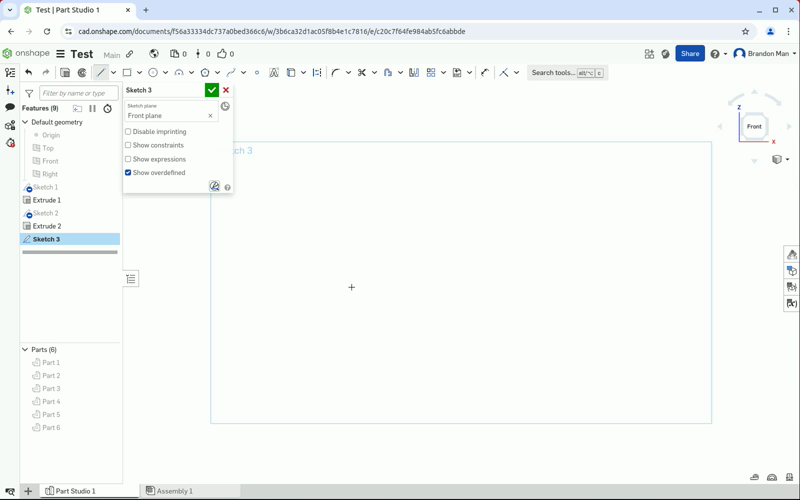
key_up(shift)
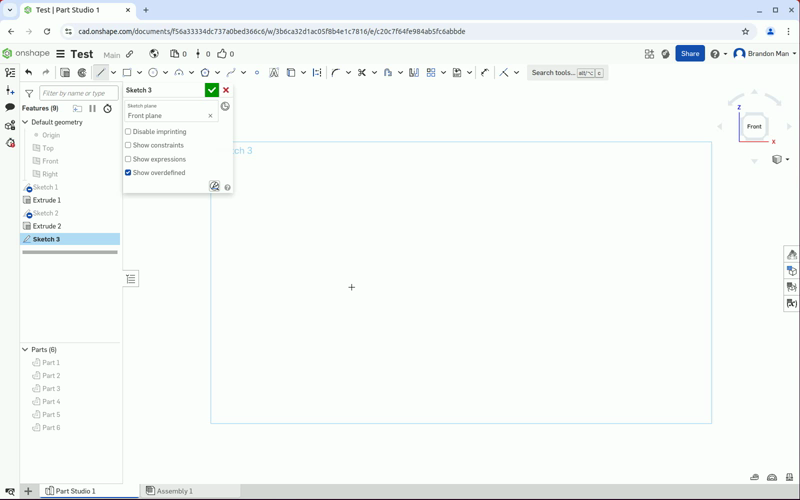
key_down(shift)
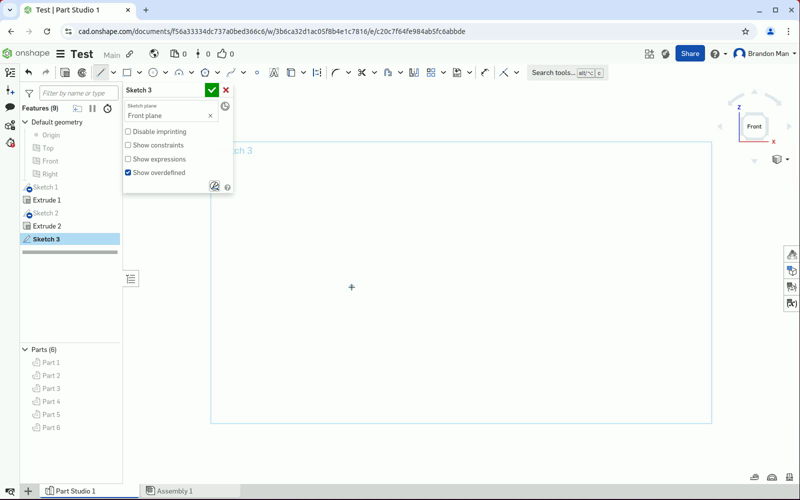
mouse_move(381, 286)
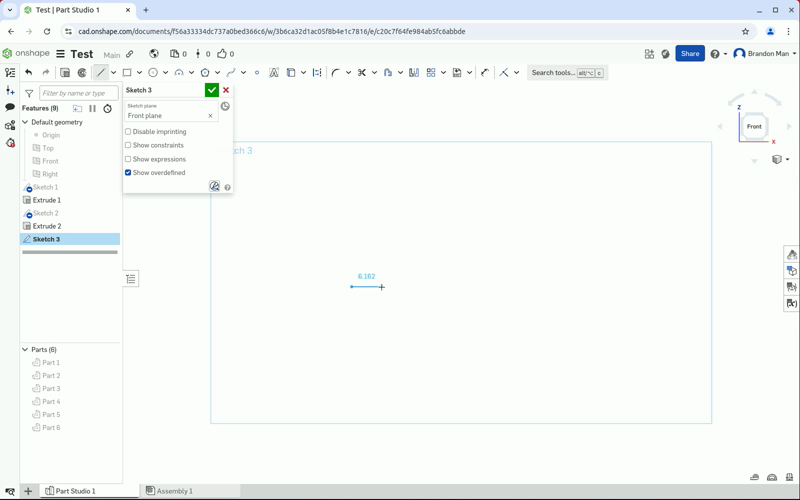
mouse_move(351, 278)
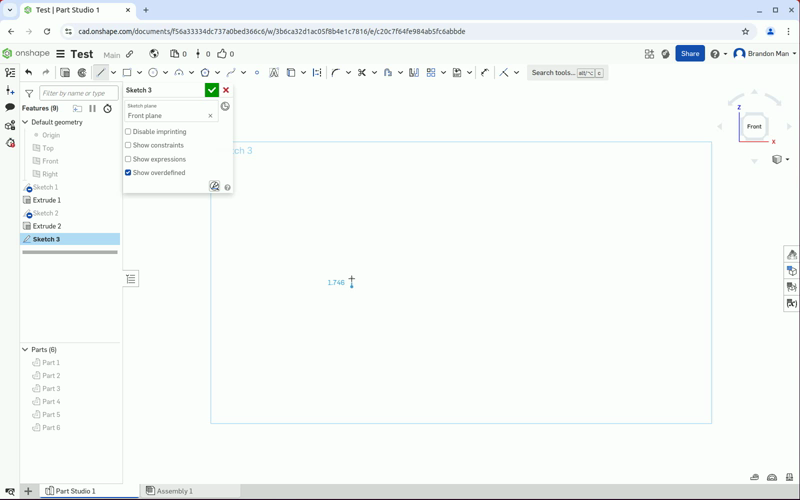
click(351, 278)
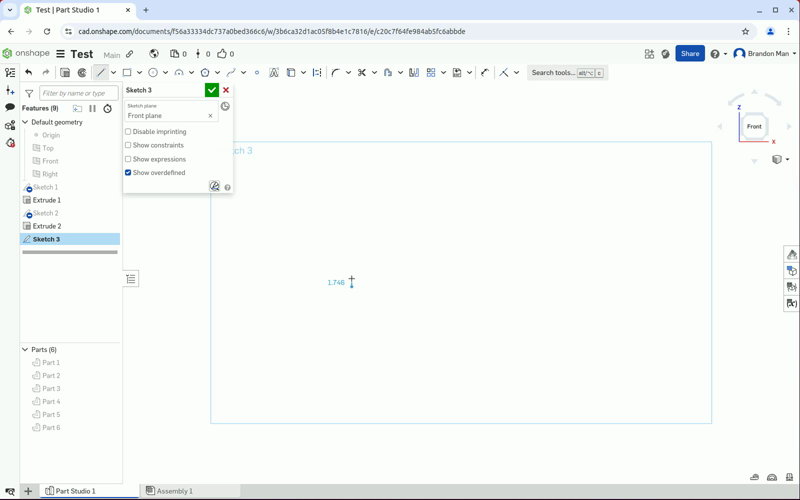
key_up(shift)
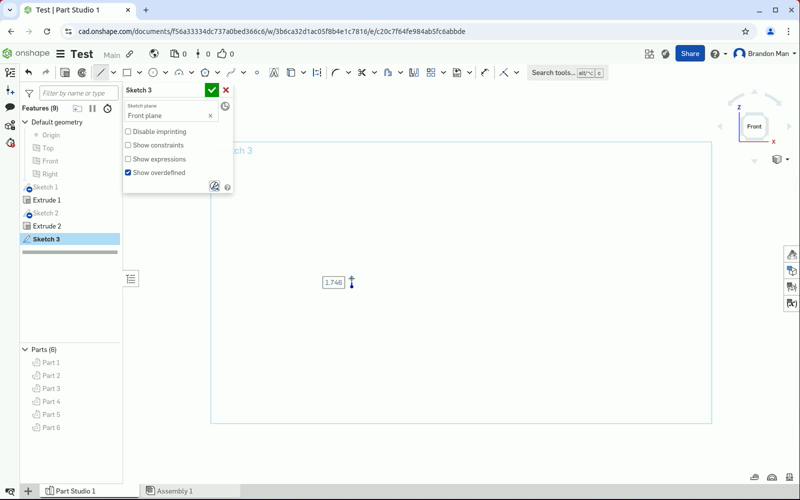
key(esc)
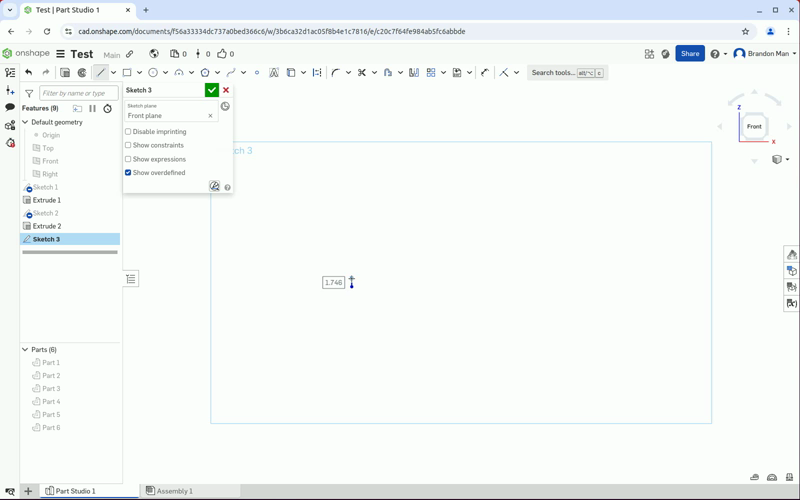
key(a)
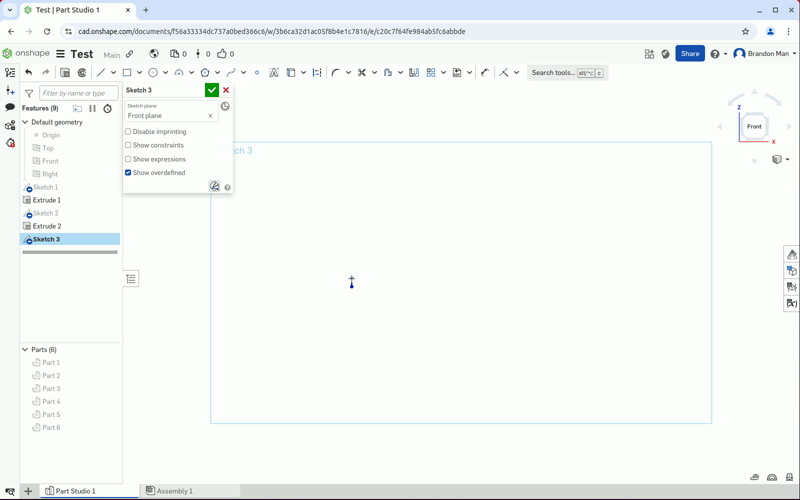
mouse_move(351, 278)
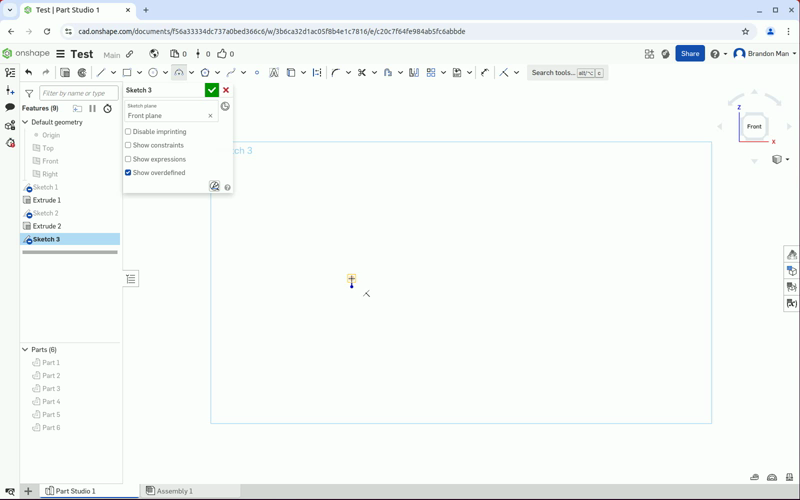
click(351, 278)
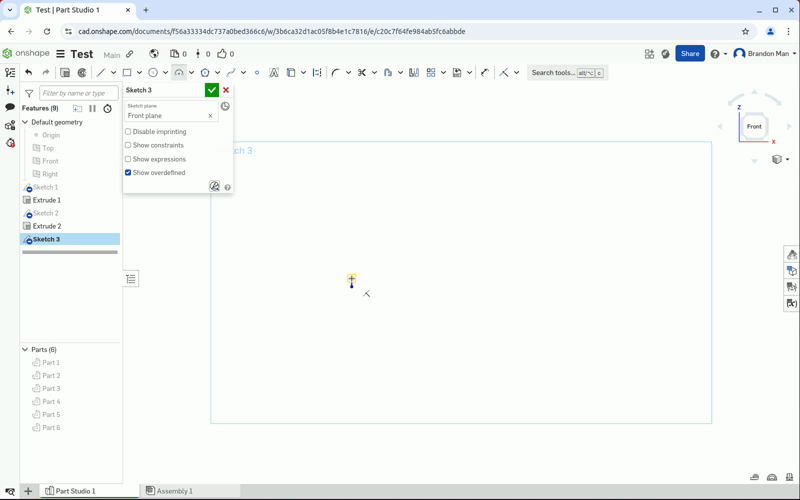
mouse_move(351, 286)
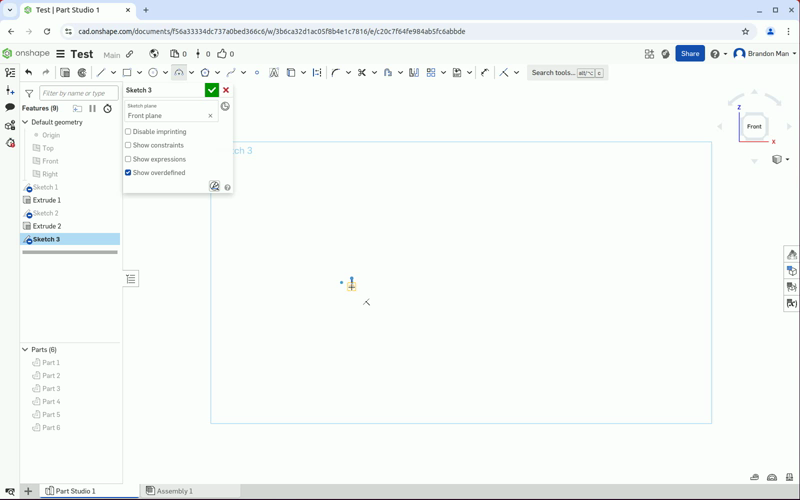
click(351, 286)
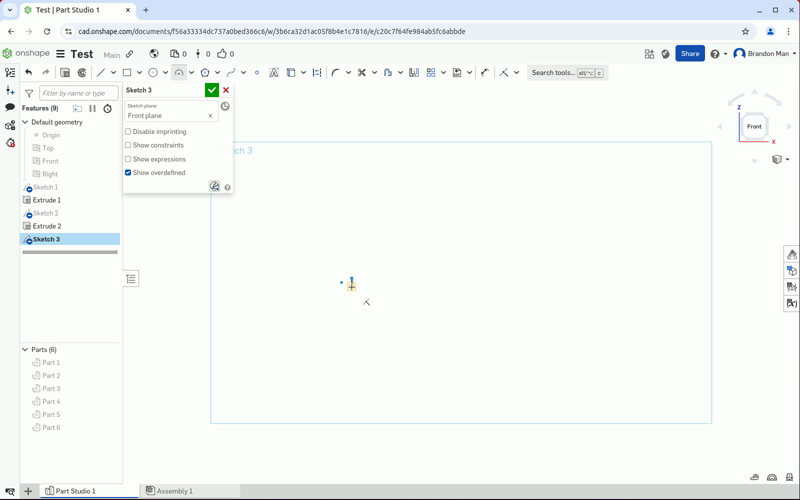
key_down(shift)
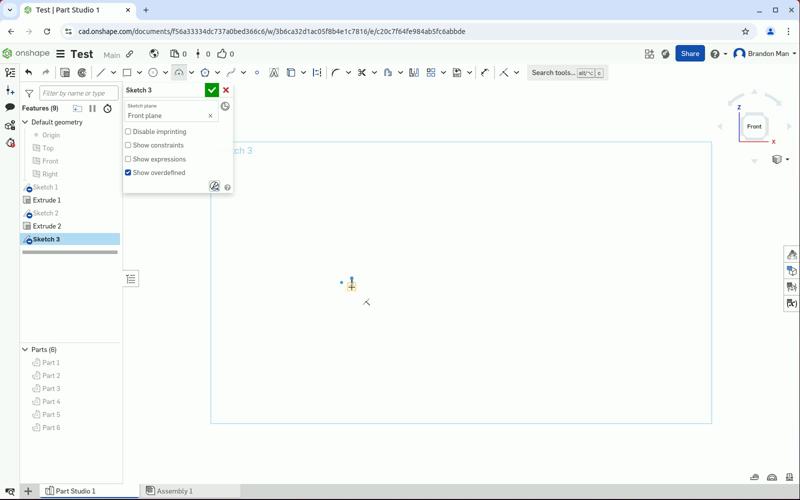
mouse_move(347, 282)
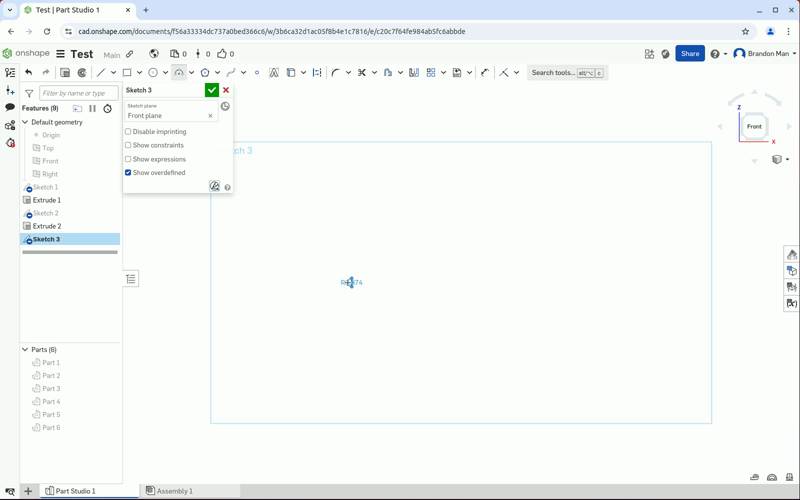
click(347, 282)
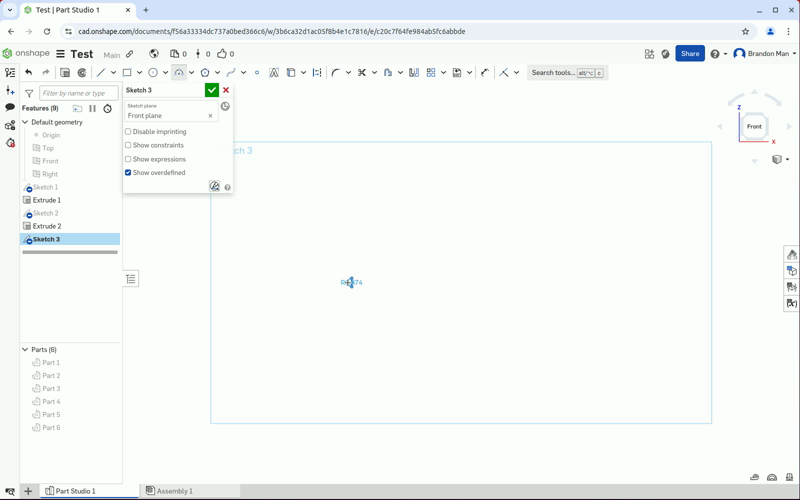
key_up(shift)
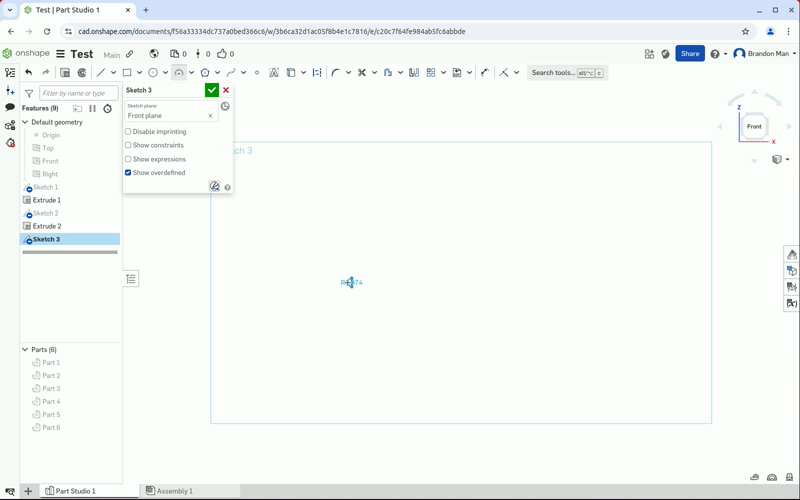
key(esc)
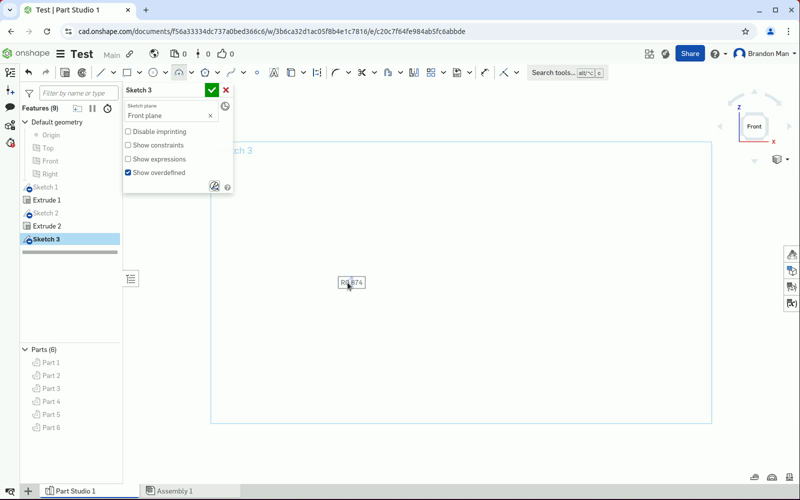
mouse_move(348, 284)
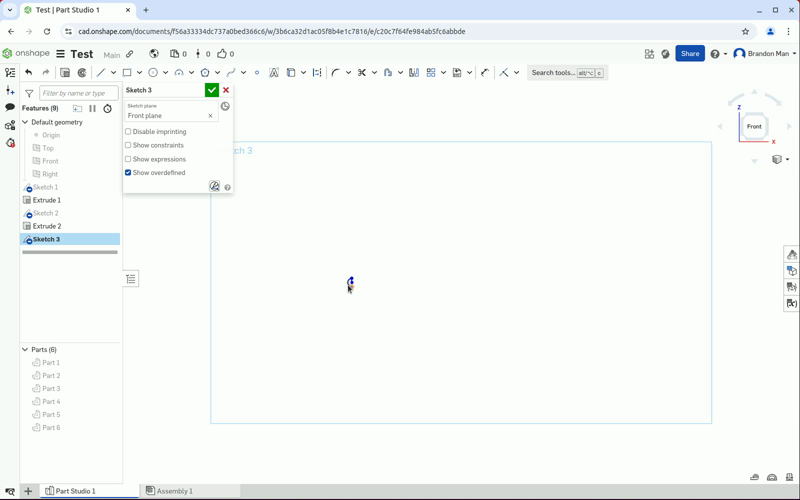
scroll(6)
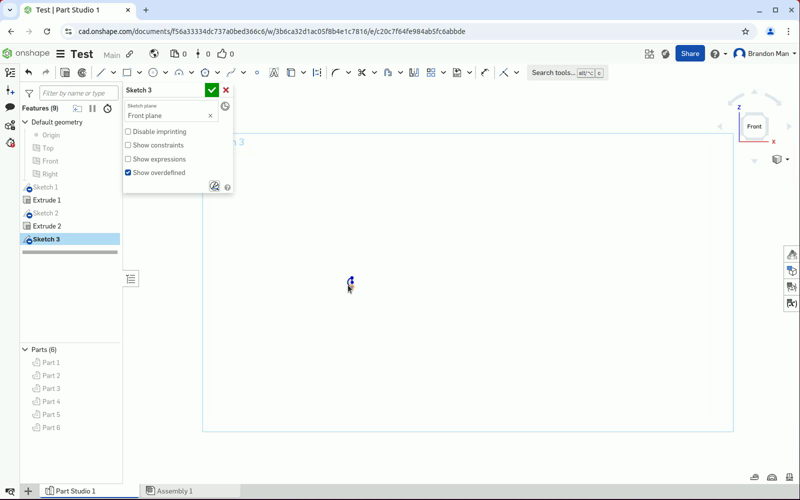
scroll(6)
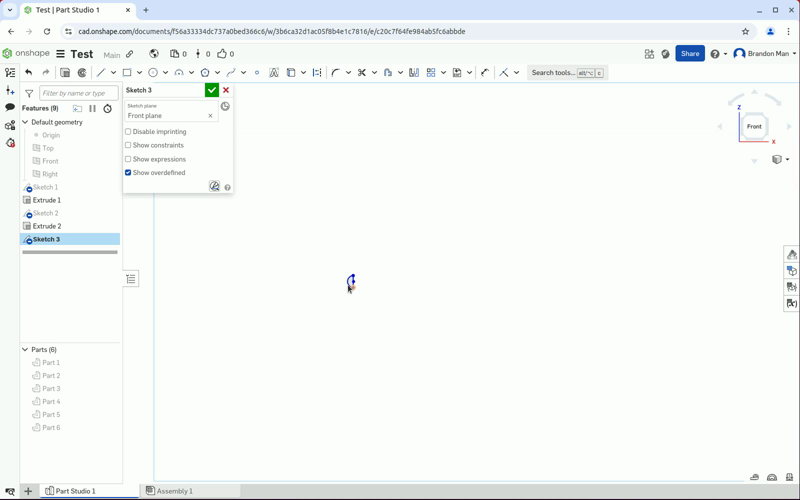
scroll(6)
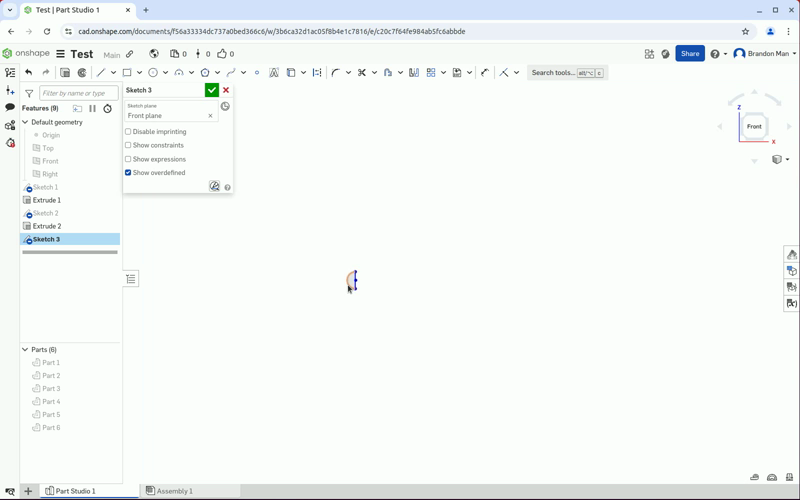
scroll(6)
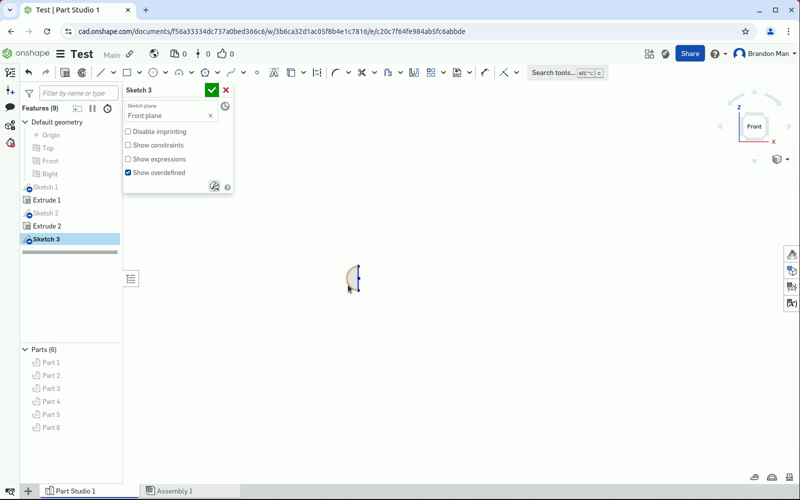
scroll(6)
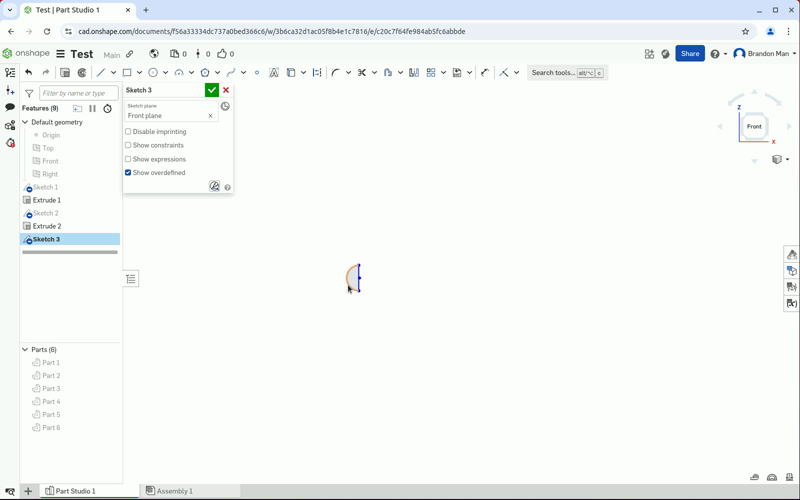
scroll(6)
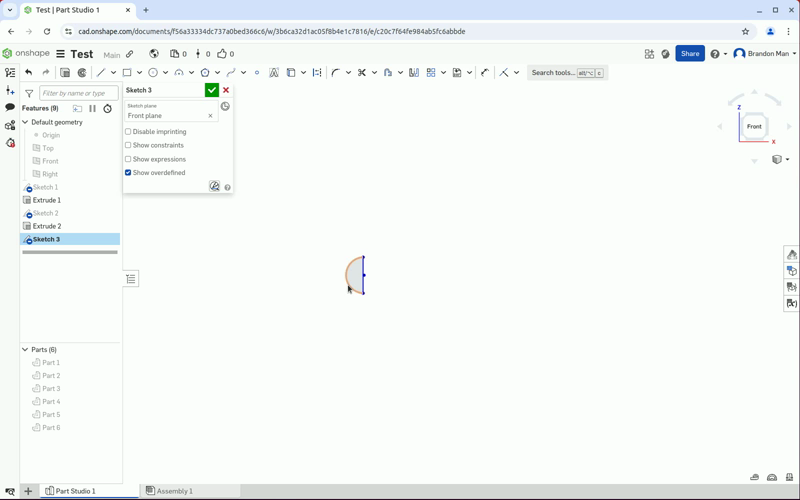
scroll(6)
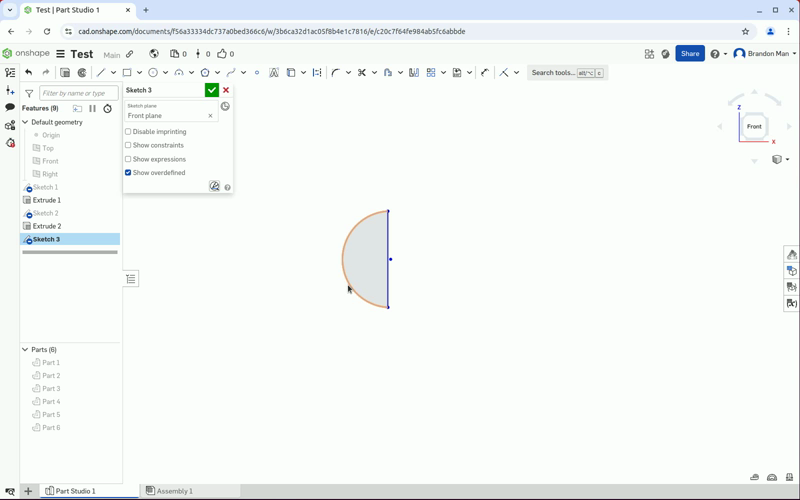
click(348, 284)
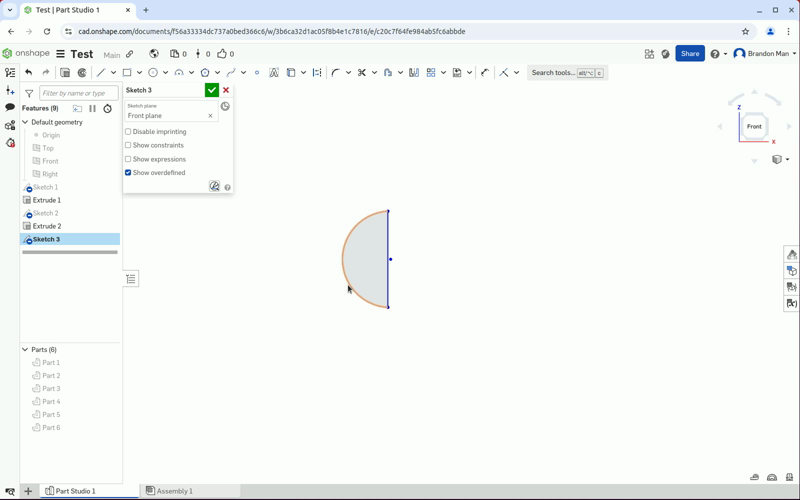
scroll(-6)
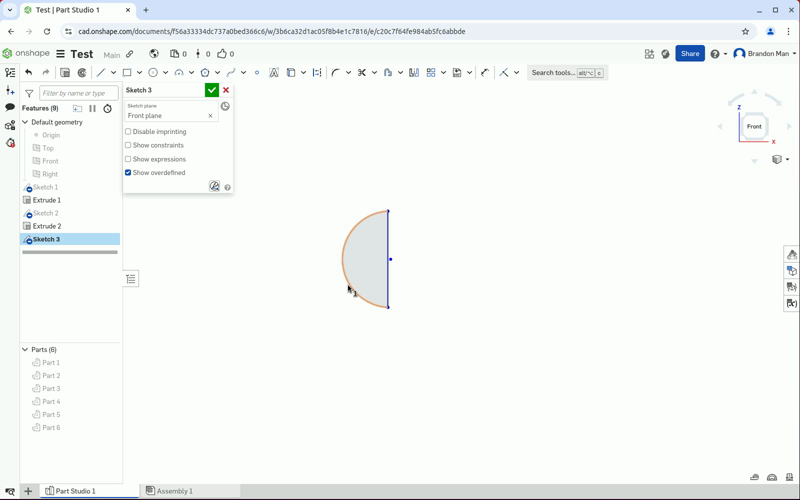
scroll(-6)
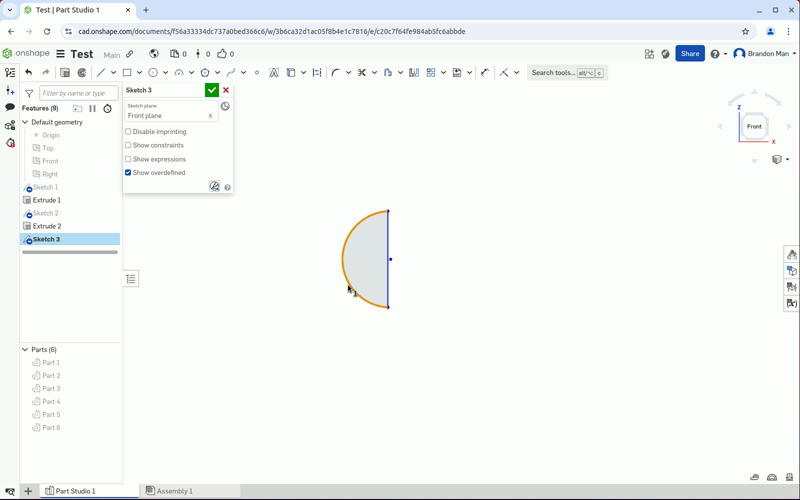
scroll(-6)
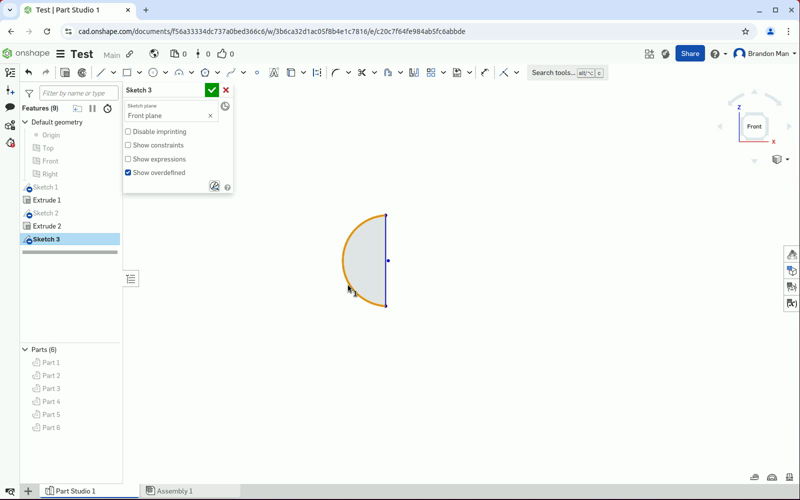
scroll(-6)
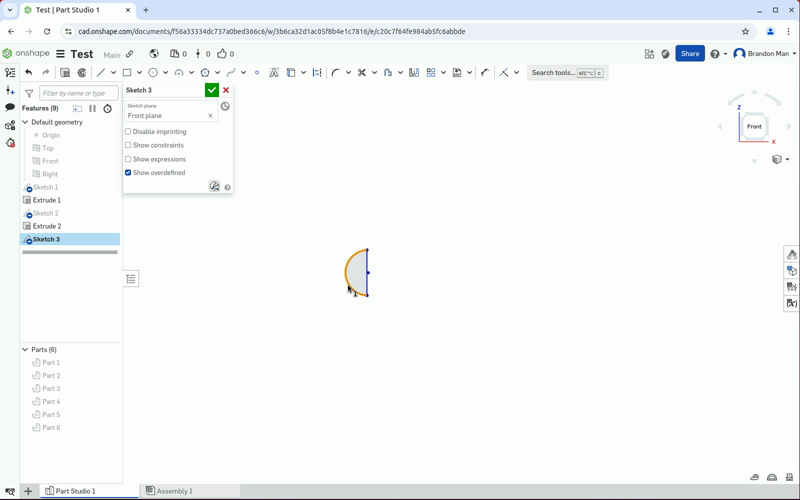
scroll(-6)
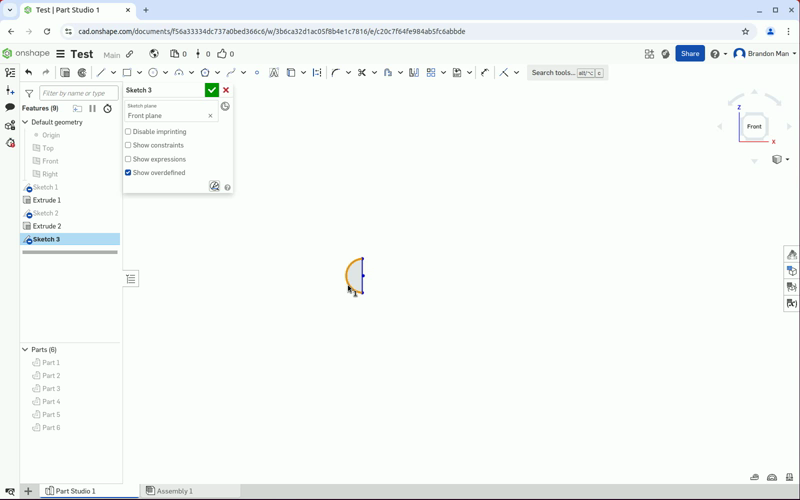
scroll(-6)
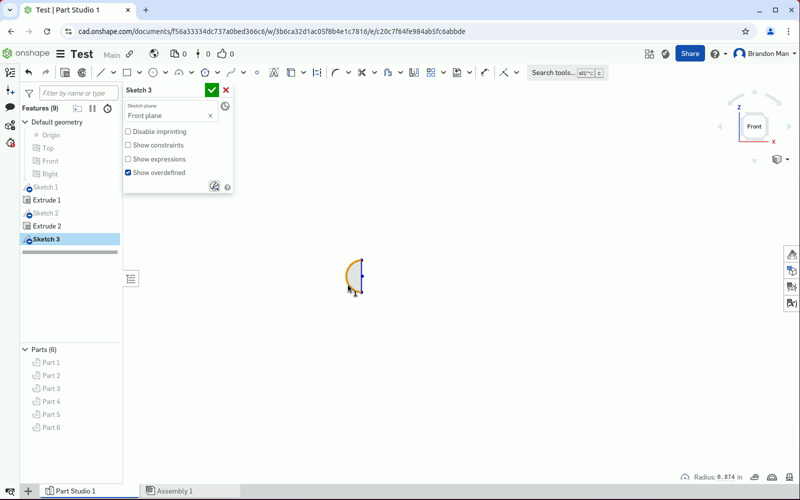
scroll(-6)
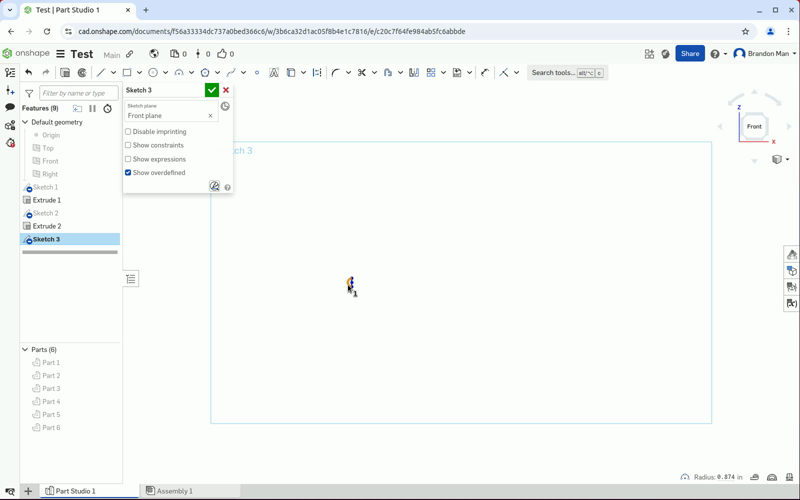
mouse_move(73, 352)
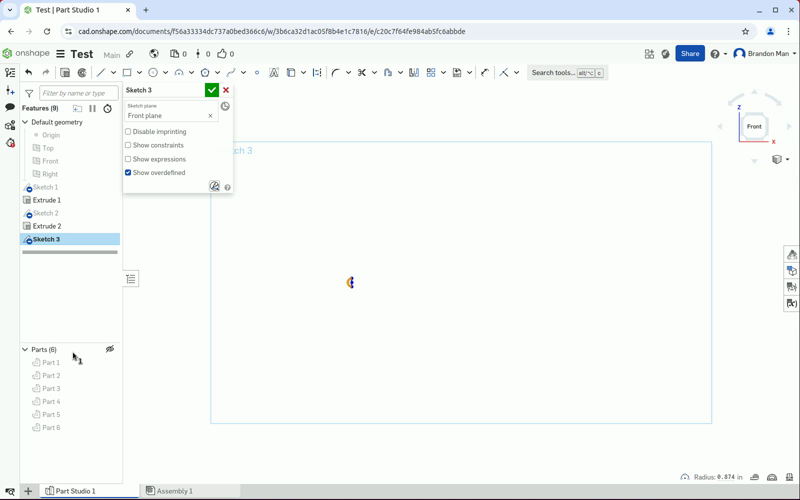
key(shift+y)
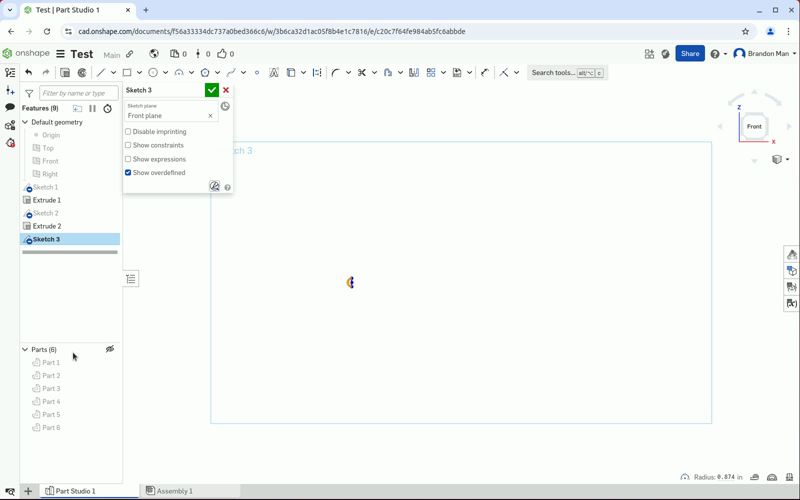
key(shift+e)
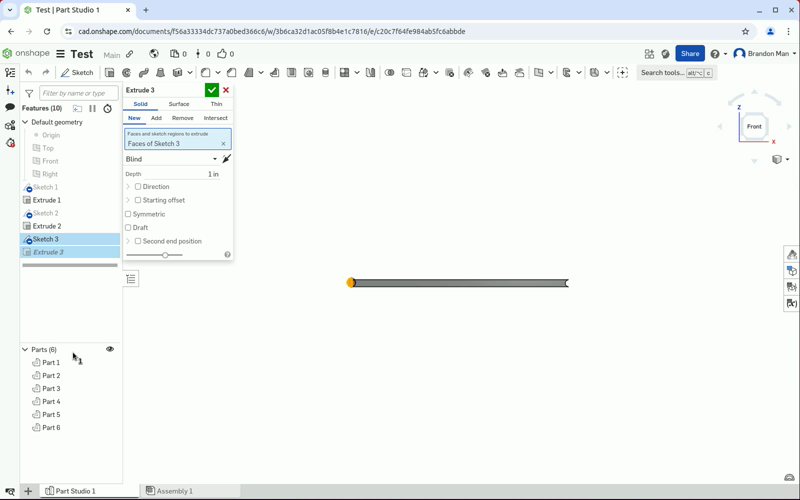
mouse_move(143, 106)
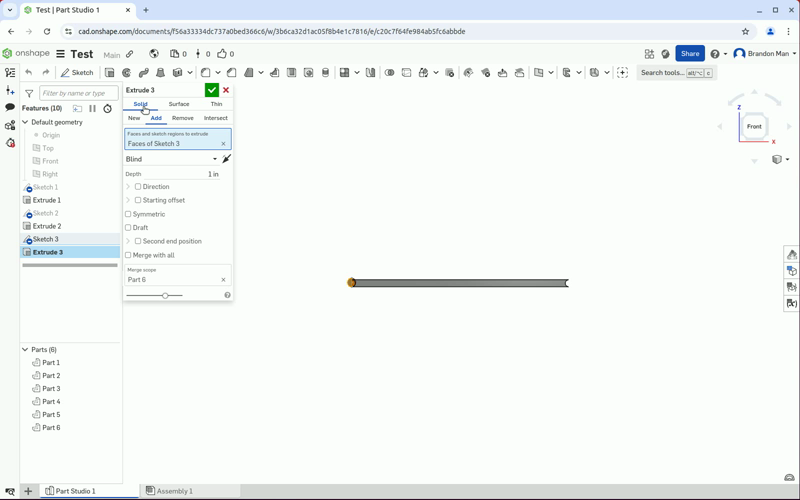
click(143, 106)
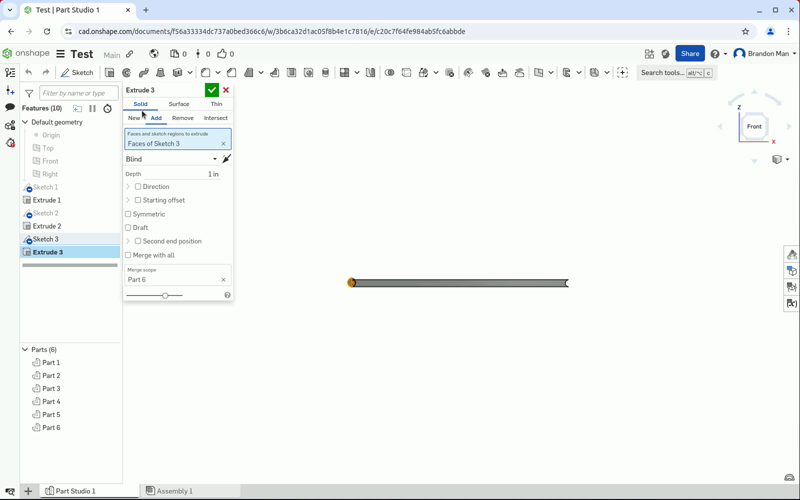
mouse_move(137, 120)
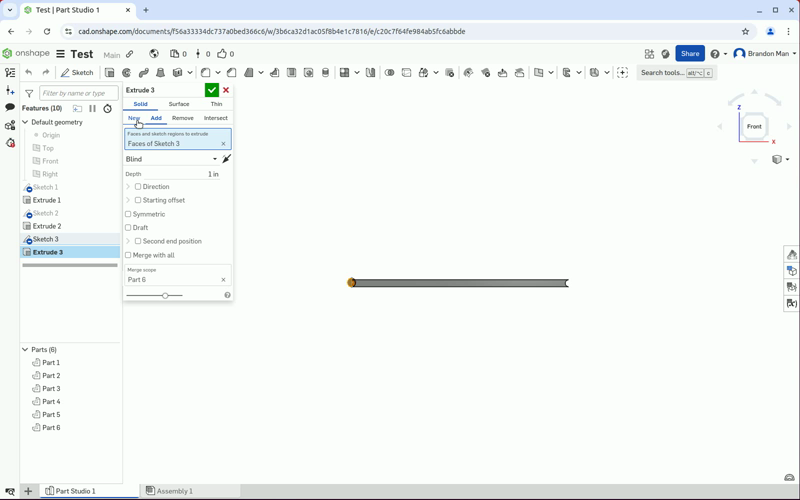
click(137, 120)
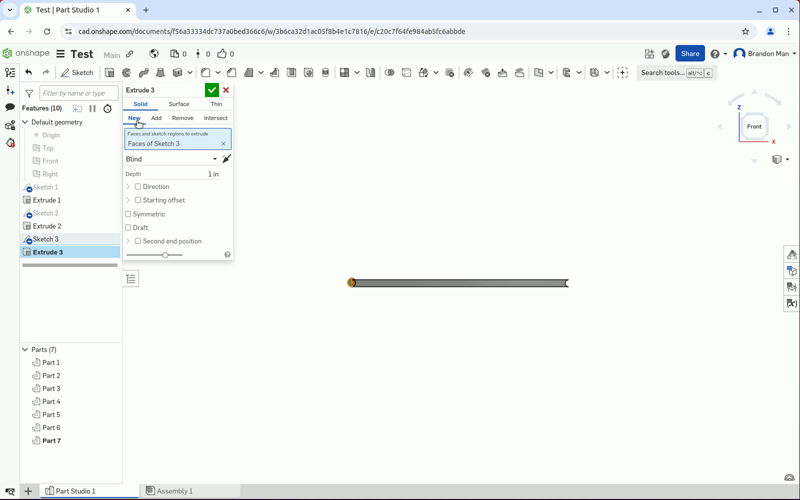
key(tab, 4)
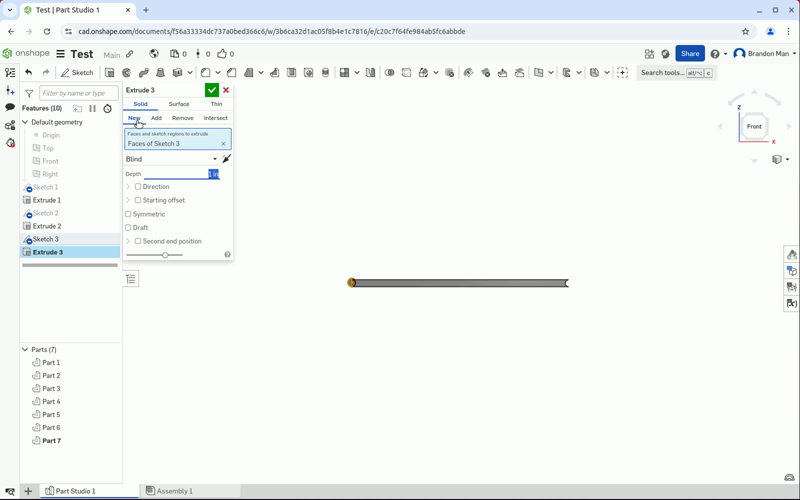
text(1.444)
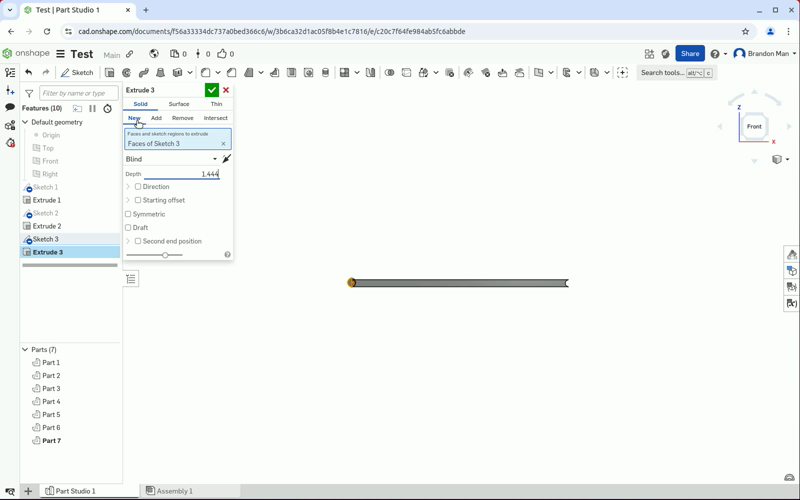
key(tab, 3)
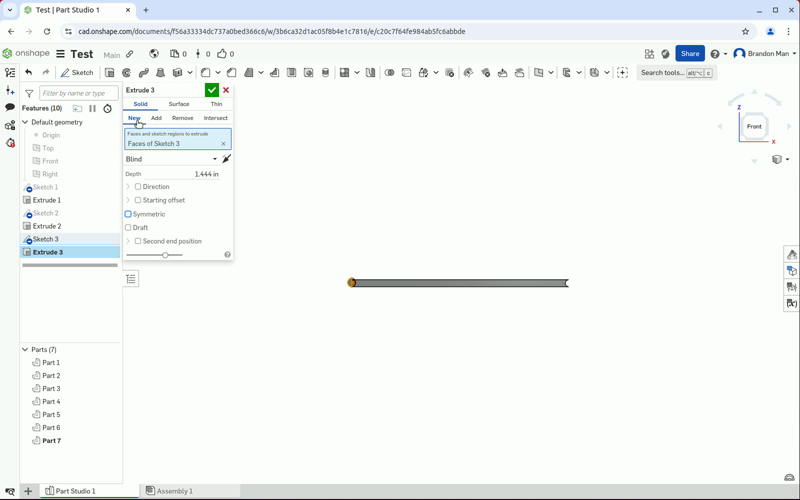
key(space)
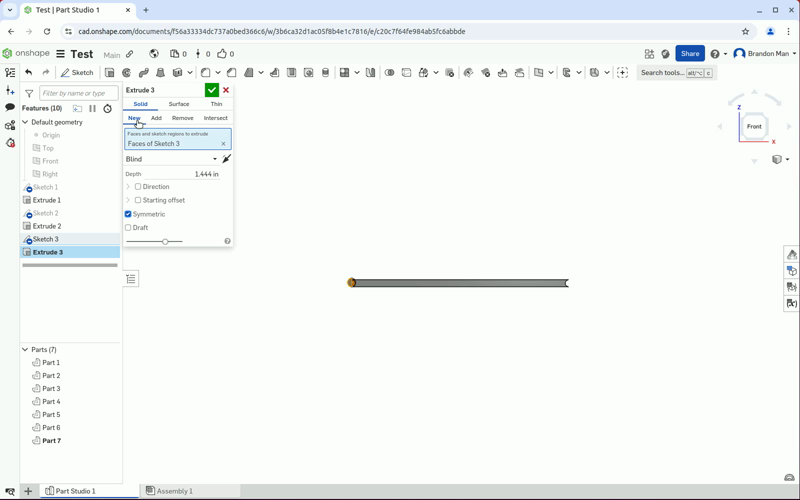
key(enter)
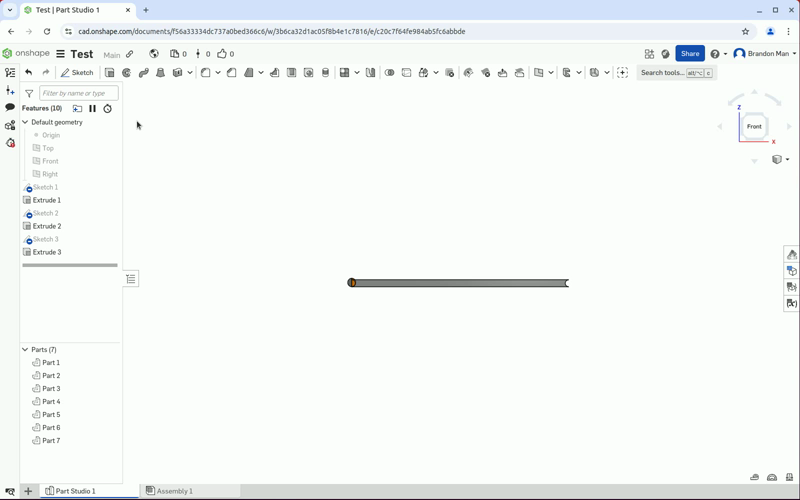
key(shift+h)
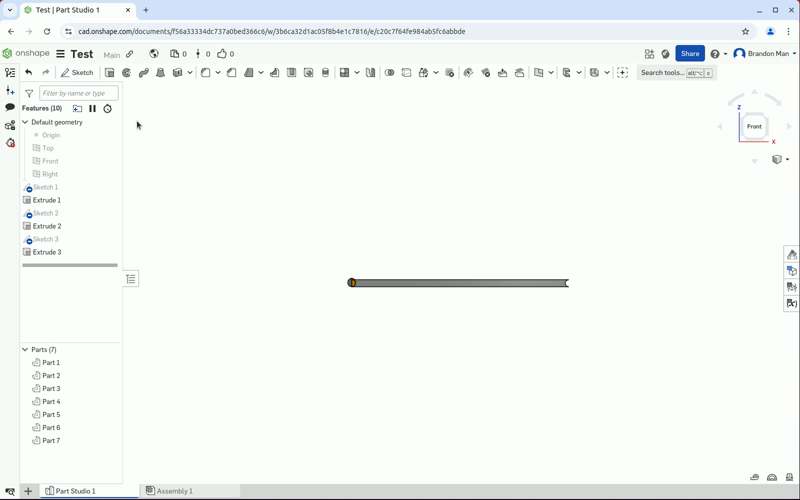
key(shift+h)
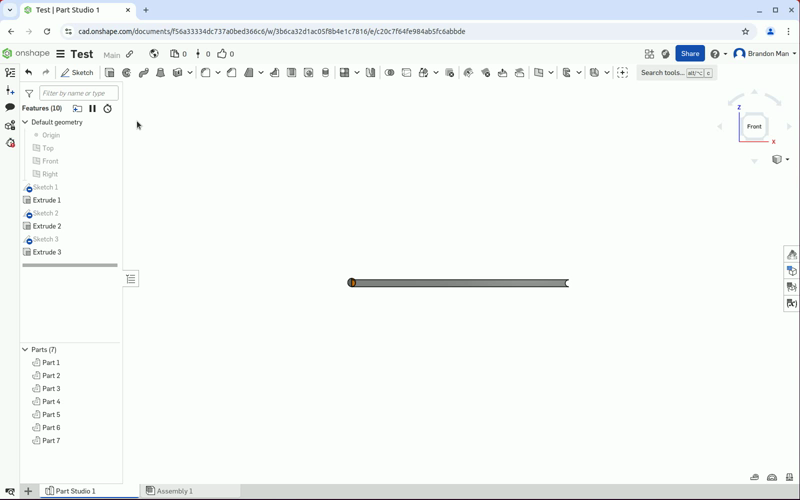
mouse_move(73, 189)
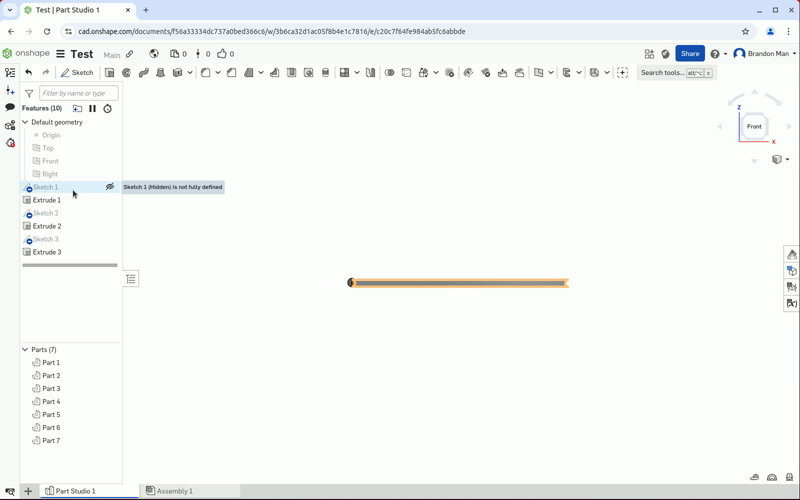
click(73, 189)
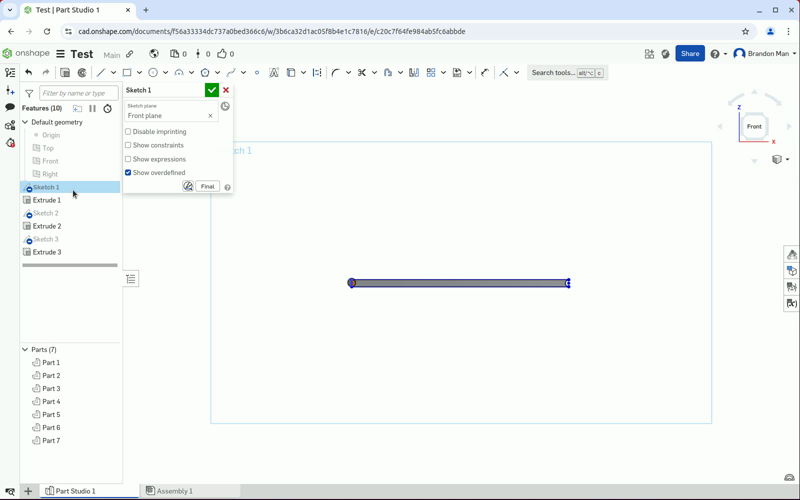
mouse_move(229, 92)
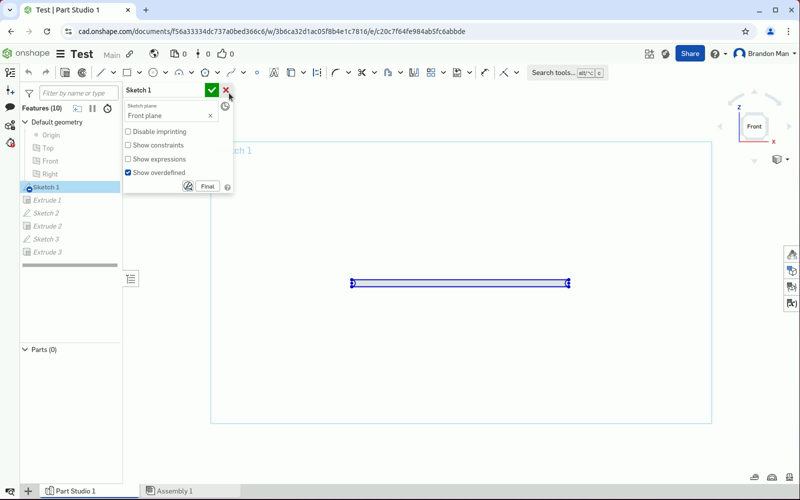
click(229, 92)
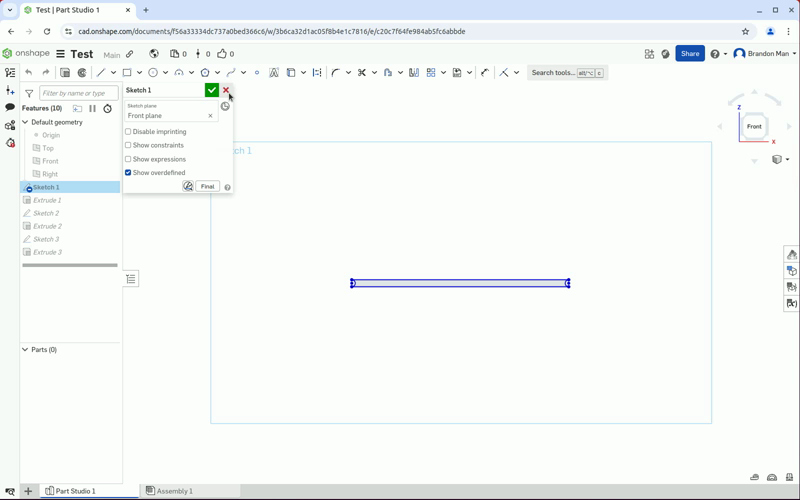
key(shift+s)
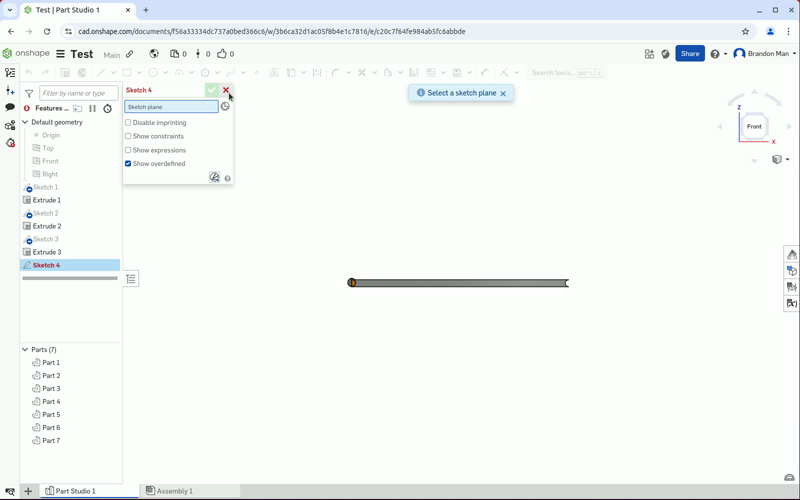
mouse_move(73, 163)
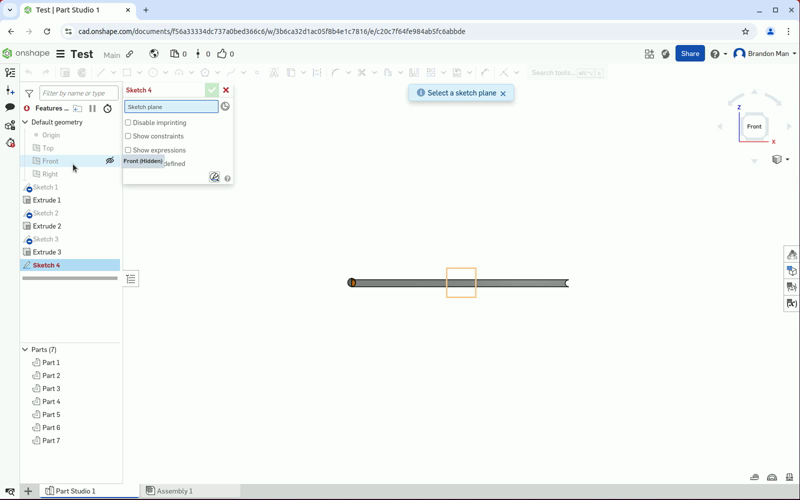
click(73, 163)
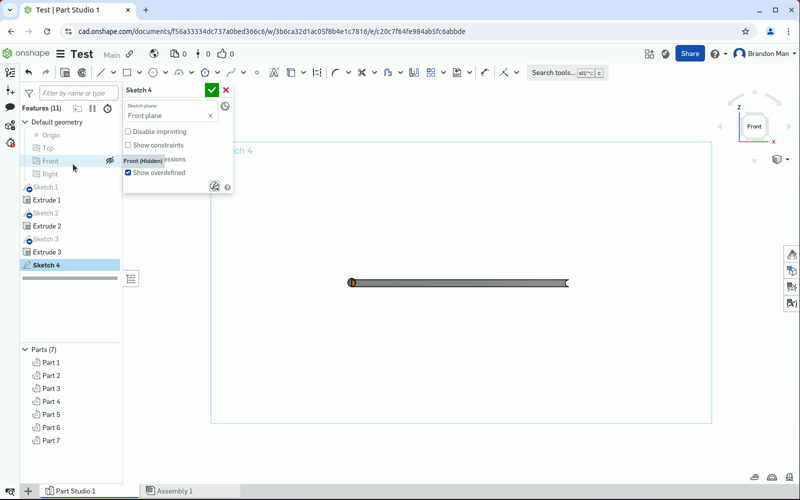
mouse_move(73, 352)
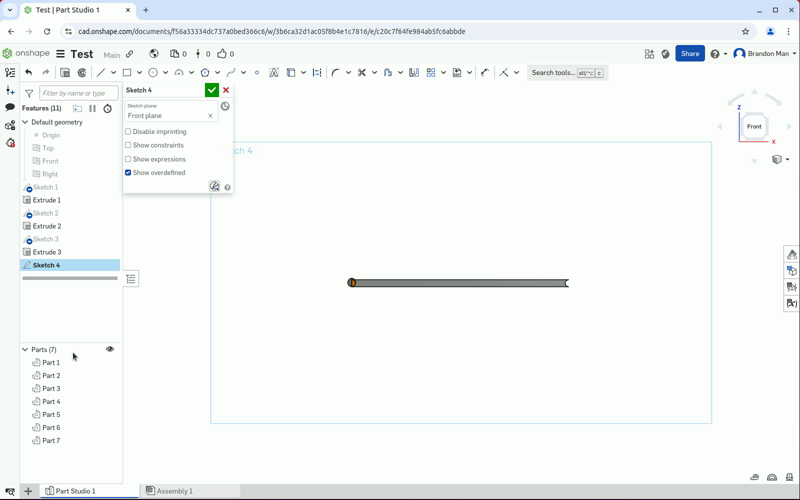
key(y)
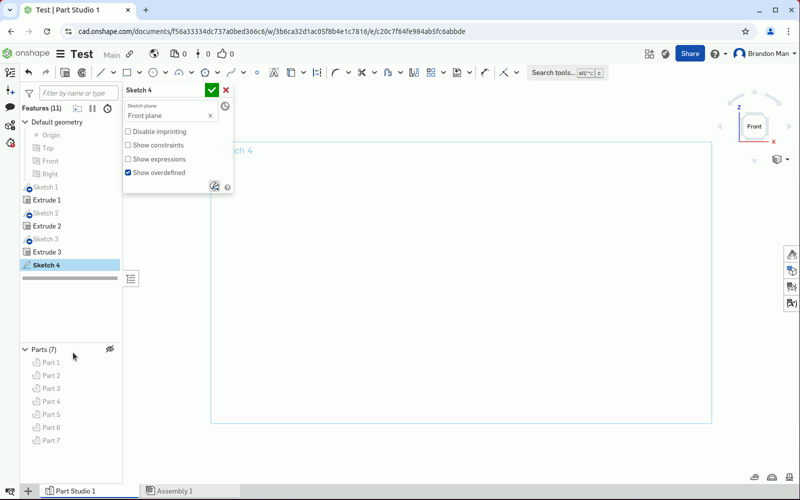
key(l)
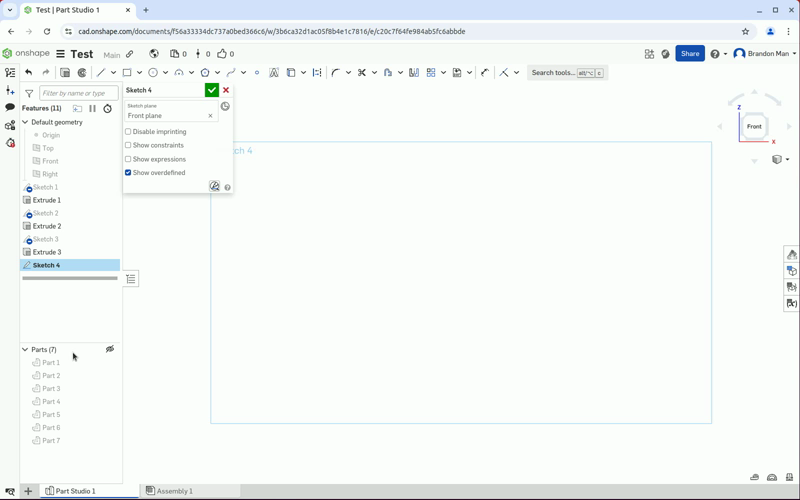
key_down(shift)
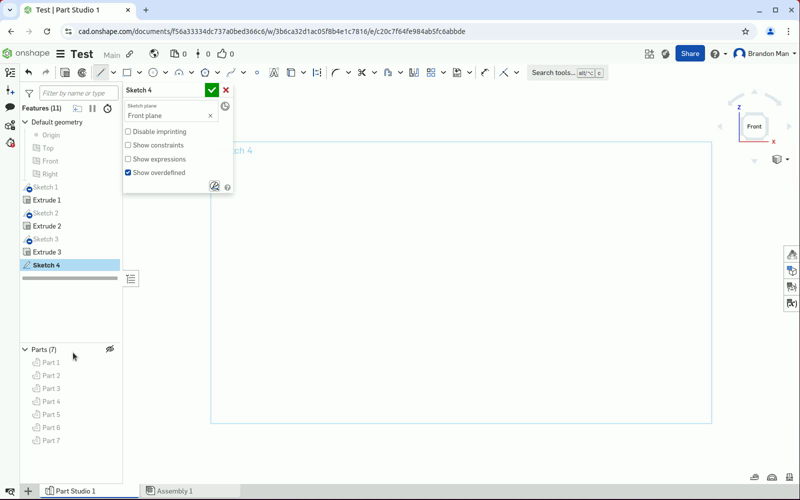
mouse_move(569, 286)
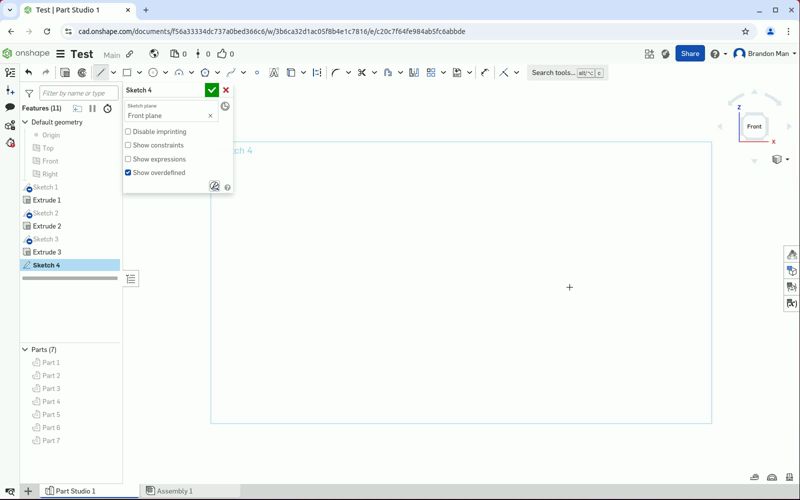
click(569, 286)
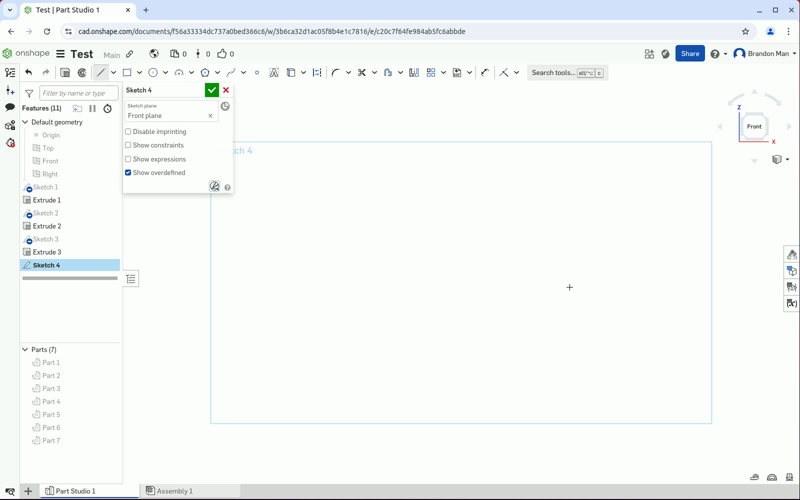
key_up(shift)
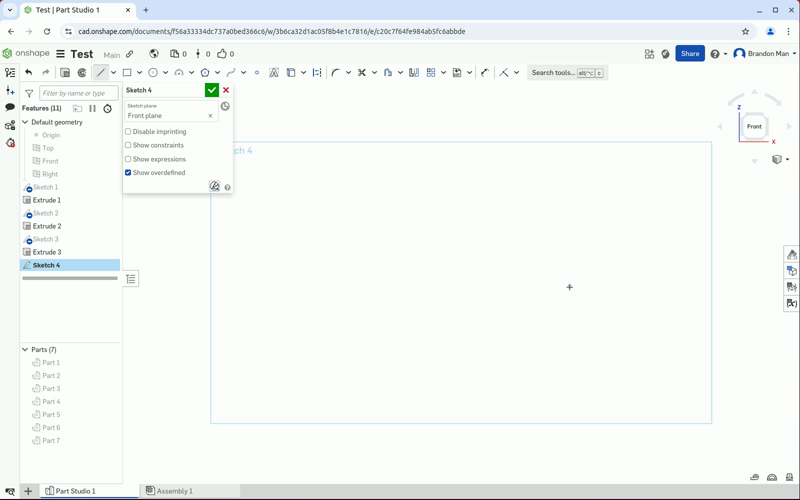
key_down(shift)
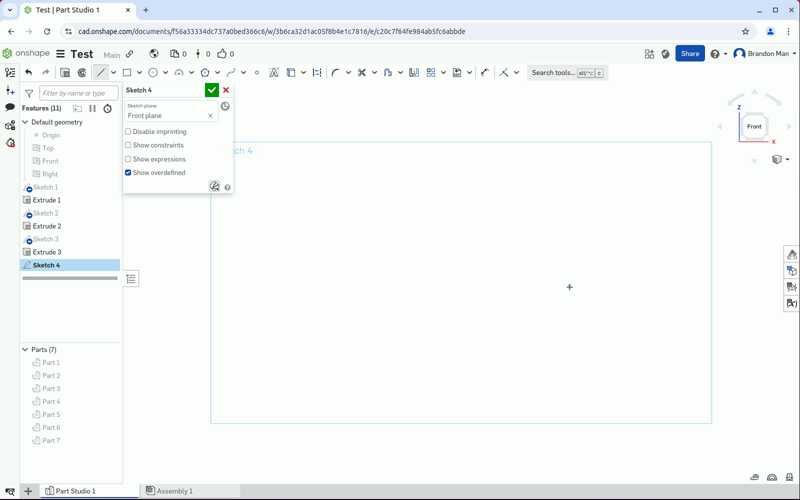
mouse_move(589, 286)
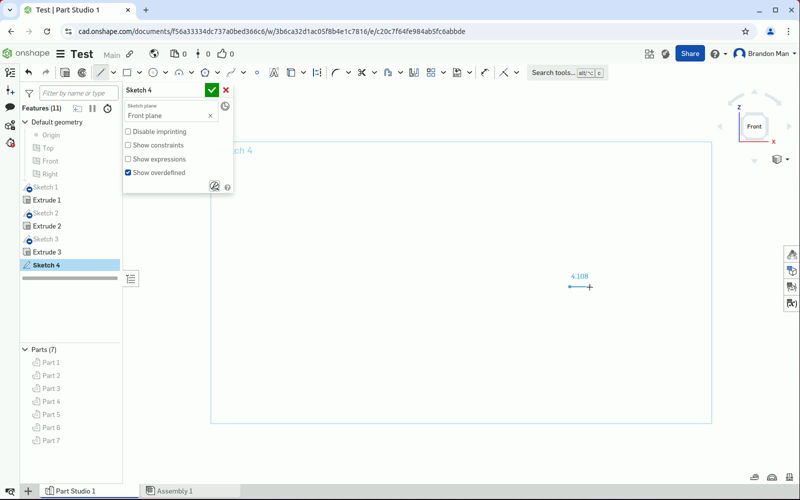
mouse_move(569, 278)
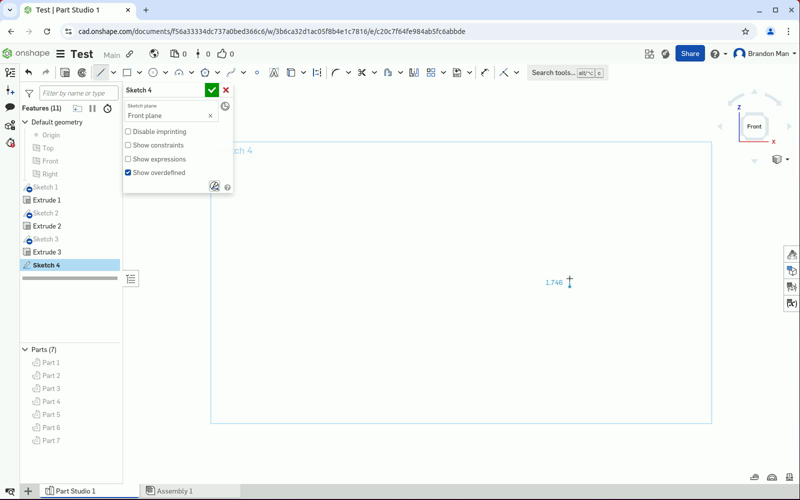
click(569, 278)
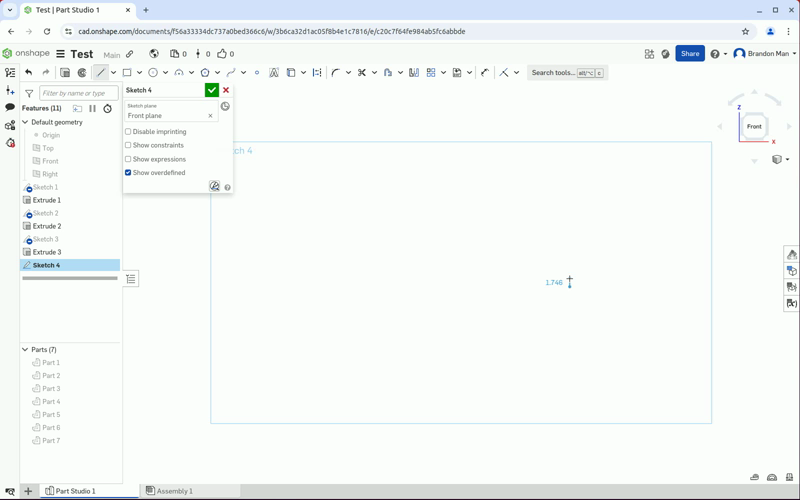
key_up(shift)
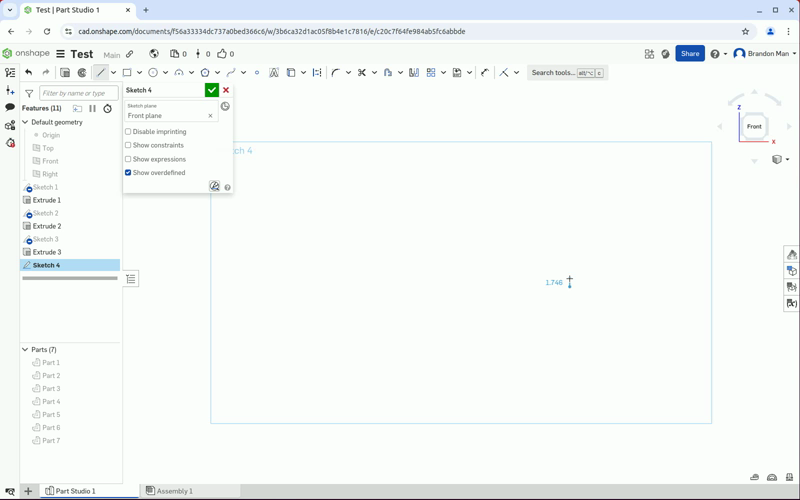
key(esc)
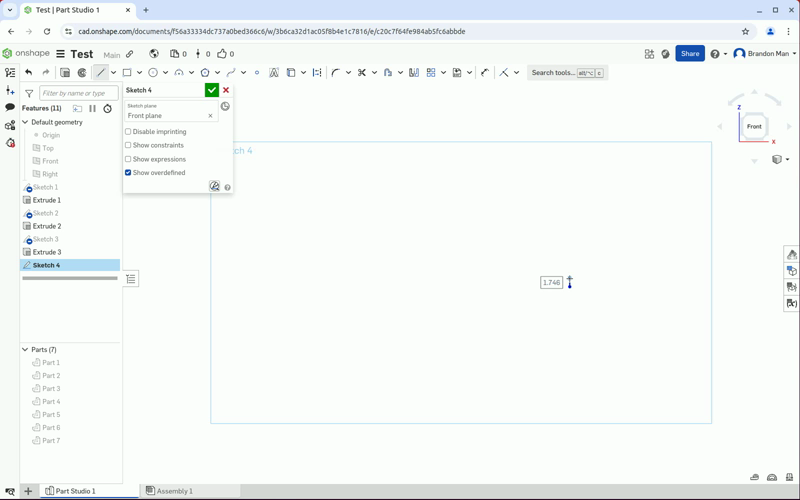
key(a)
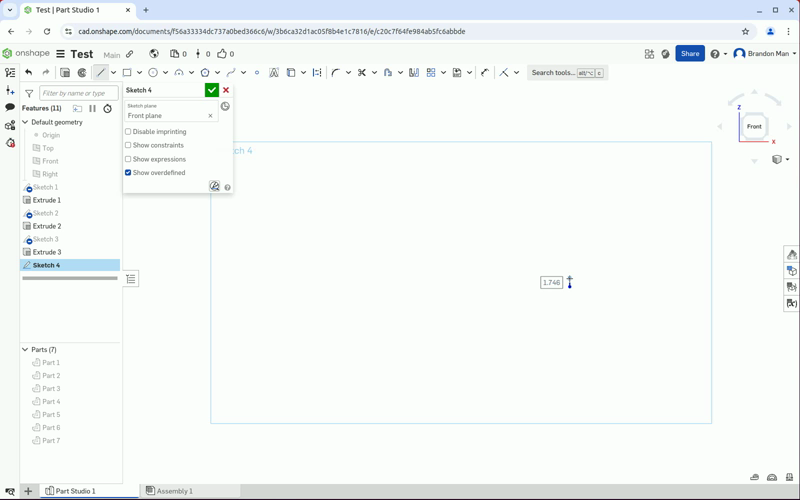
mouse_move(569, 278)
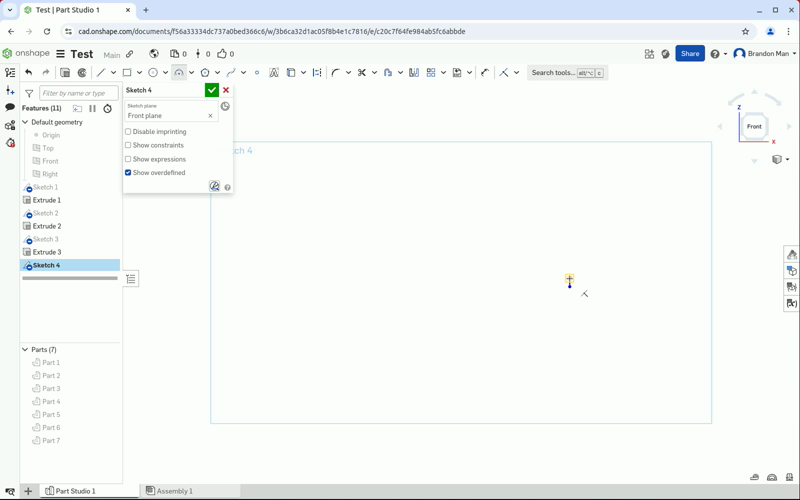
click(569, 278)
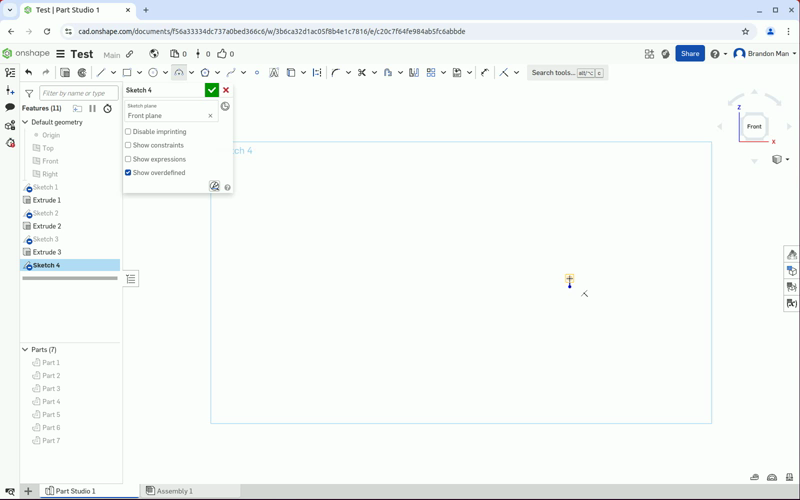
mouse_move(569, 286)
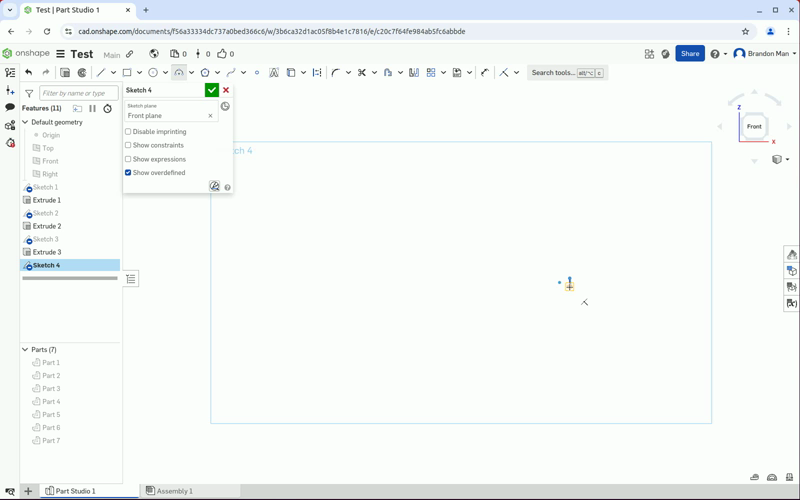
click(569, 286)
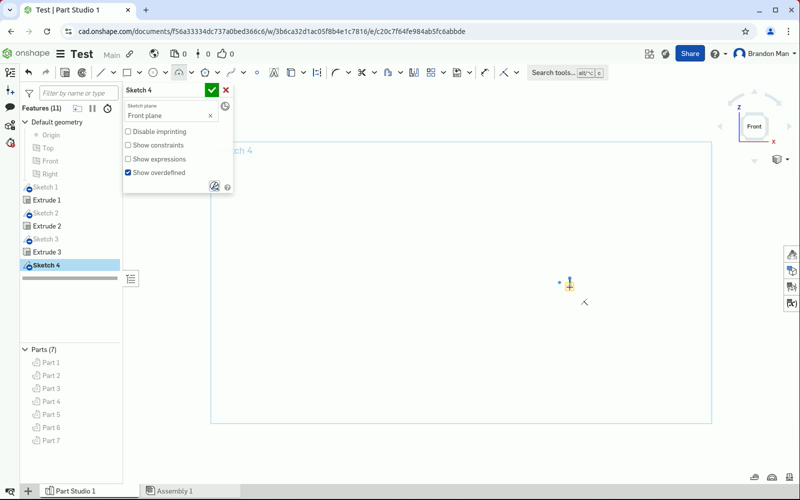
key_down(shift)
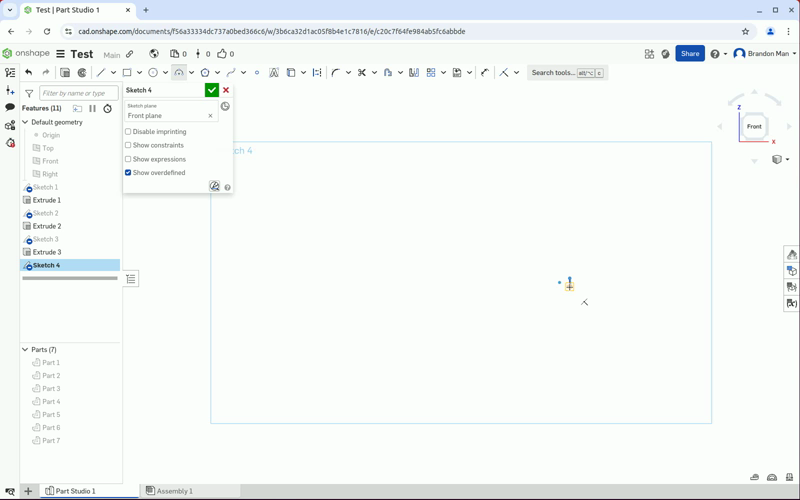
mouse_move(565, 282)
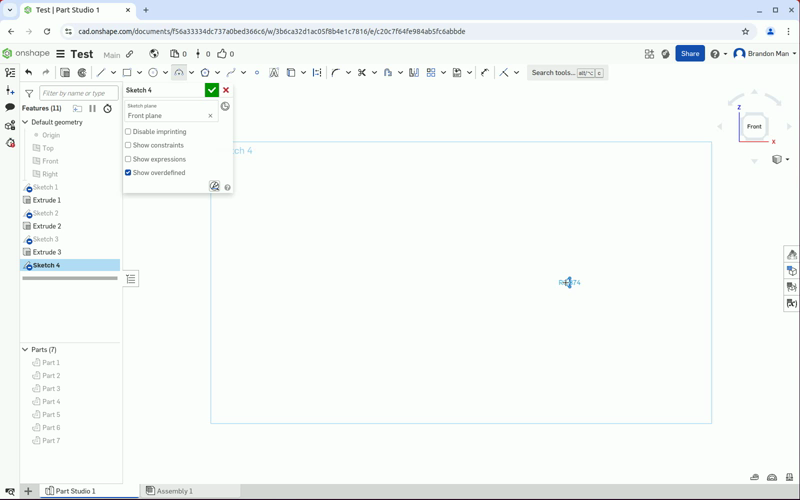
click(565, 282)
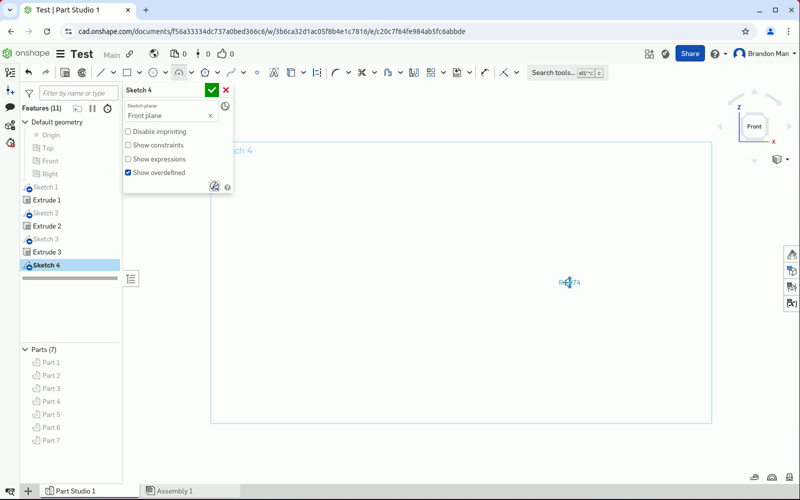
key_up(shift)
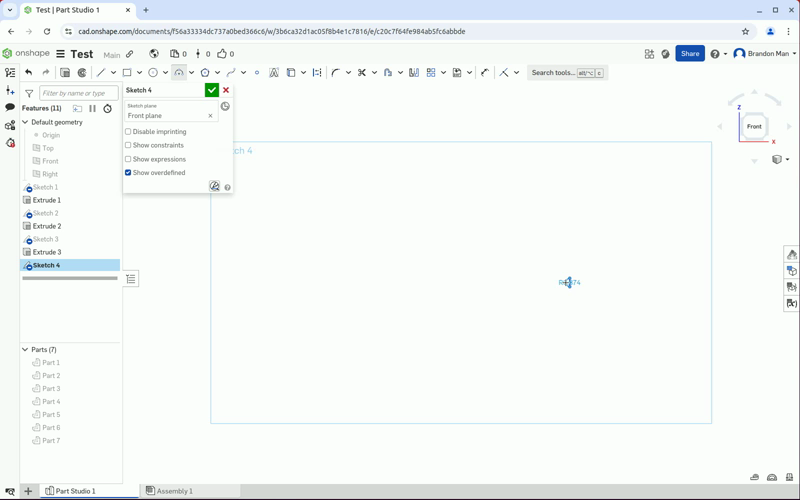
key(esc)
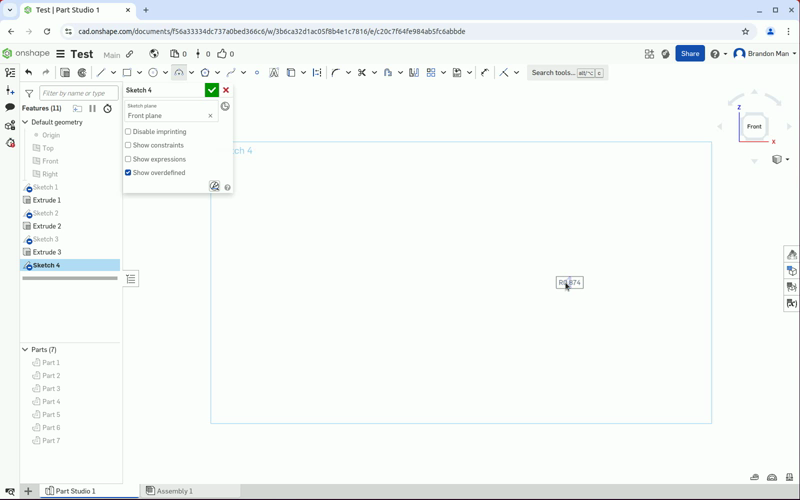
mouse_move(569, 278)
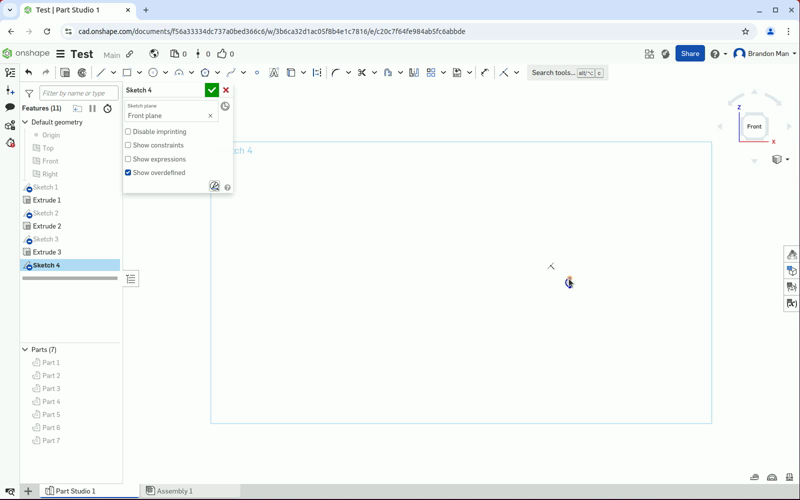
scroll(6)
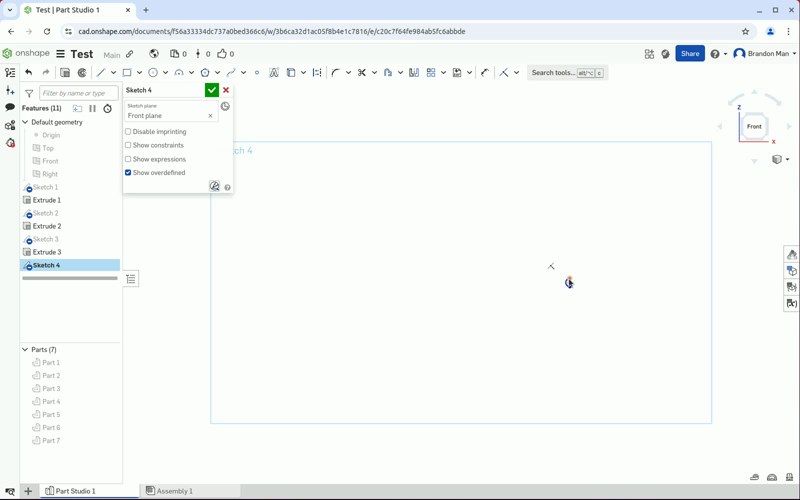
scroll(6)
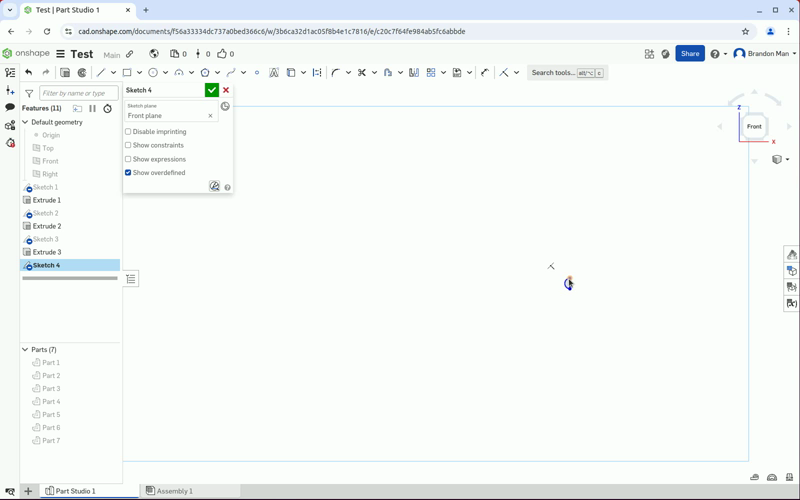
scroll(6)
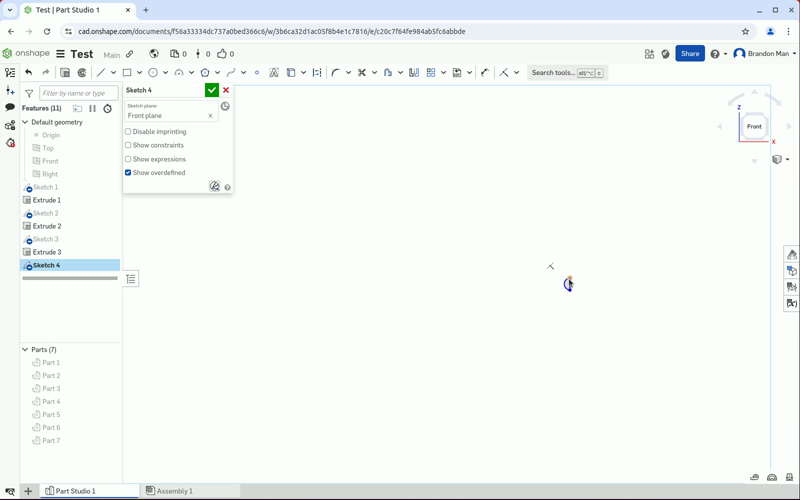
scroll(6)
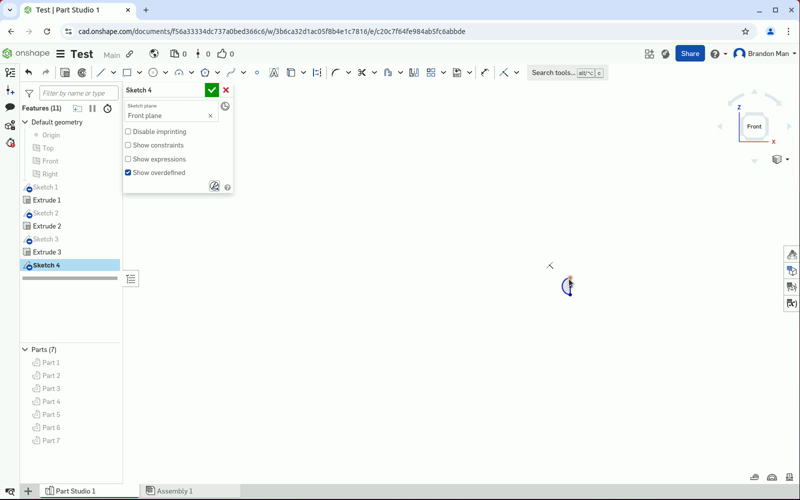
scroll(6)
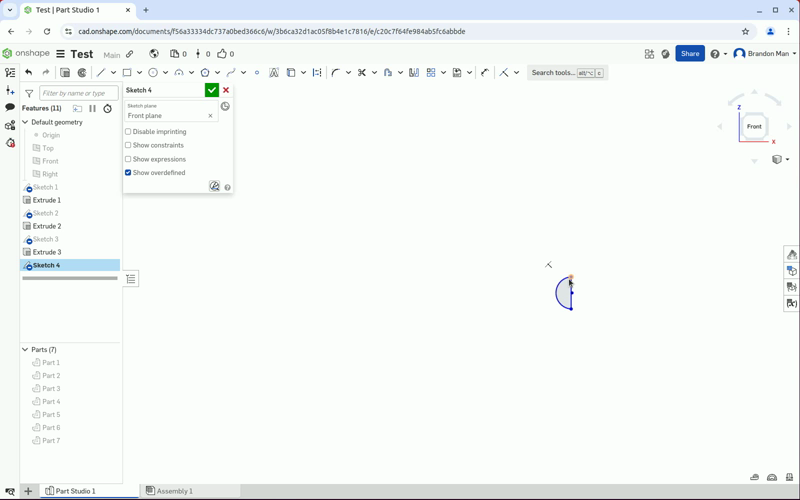
scroll(6)
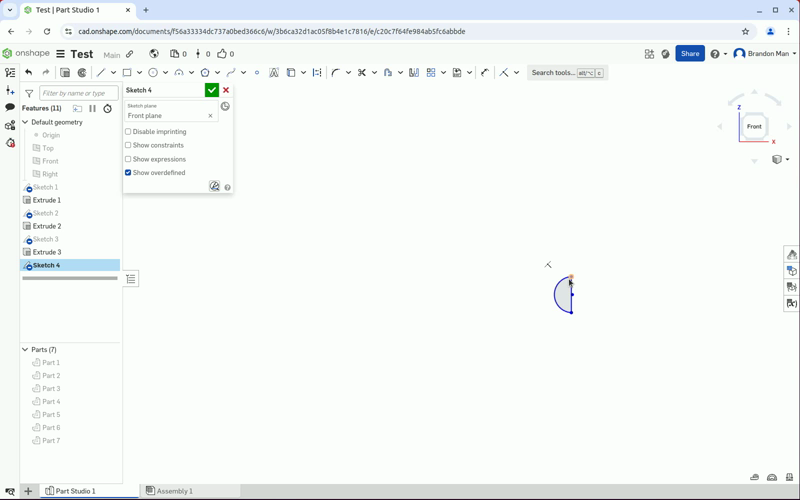
scroll(6)
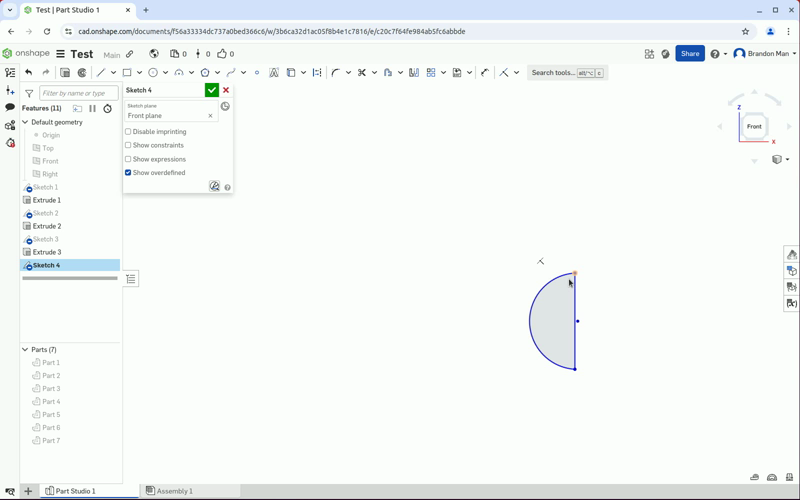
click(569, 278)
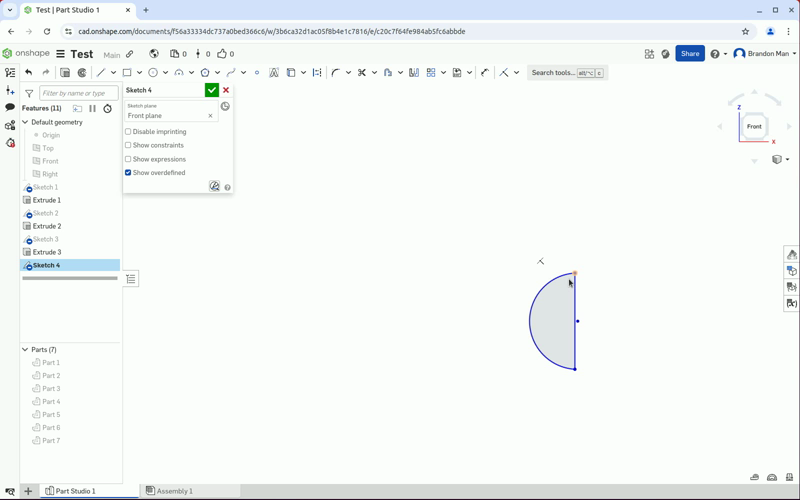
scroll(-6)
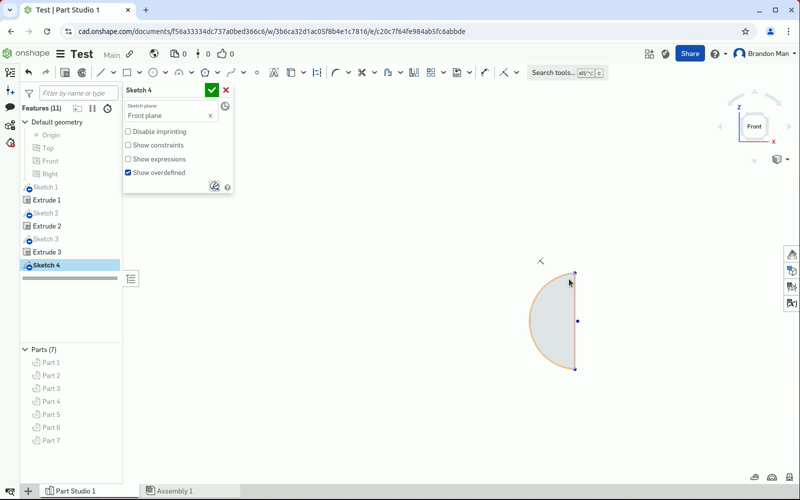
scroll(-6)
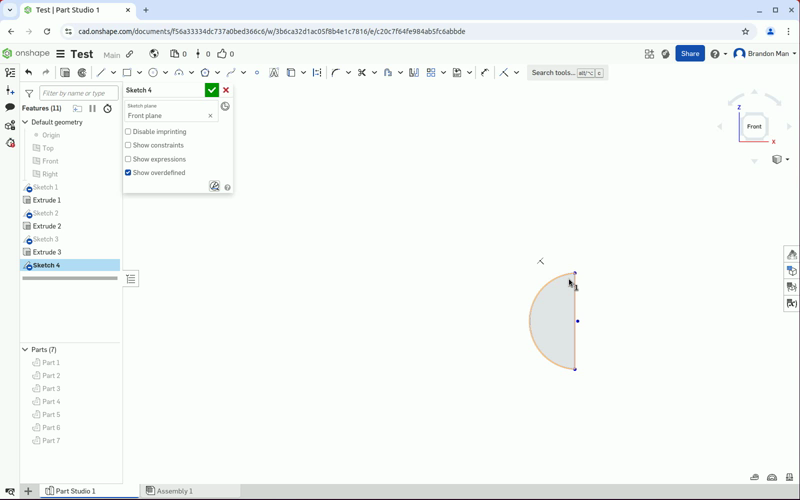
scroll(-6)
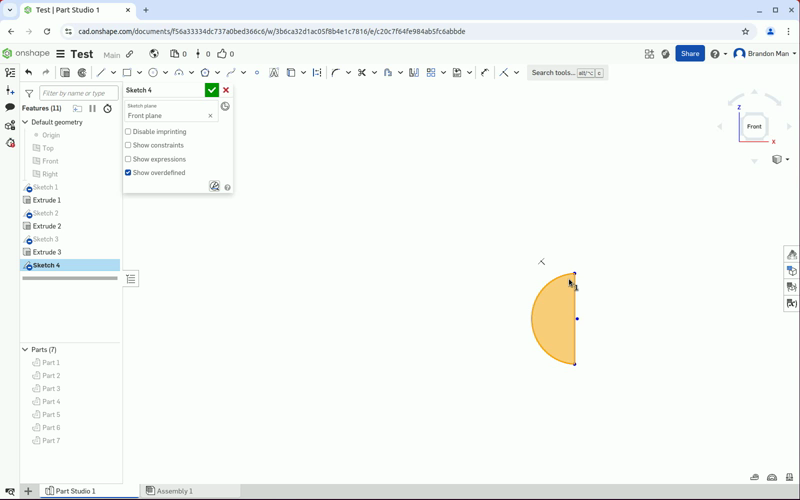
scroll(-6)
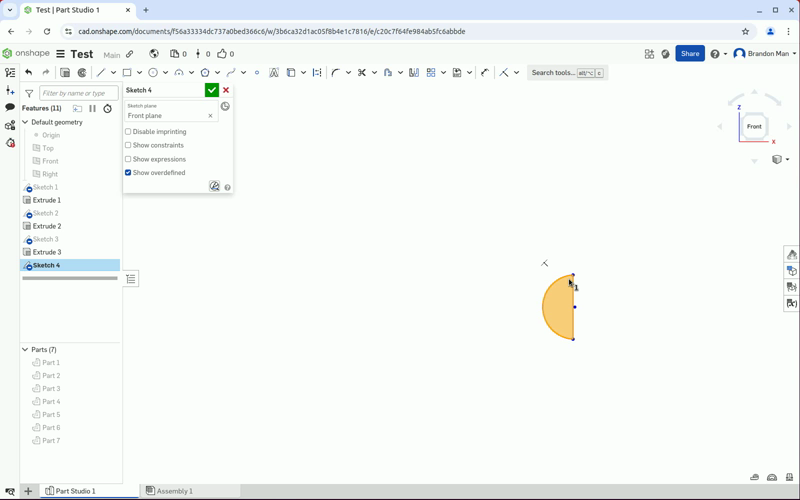
scroll(-6)
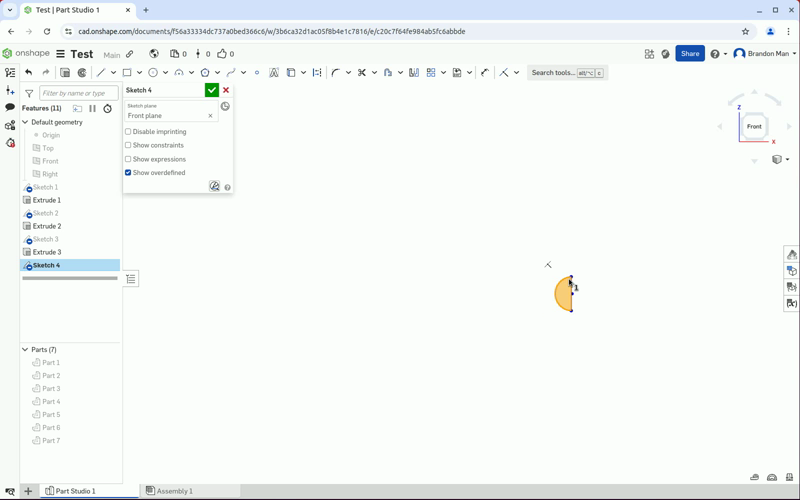
scroll(-6)
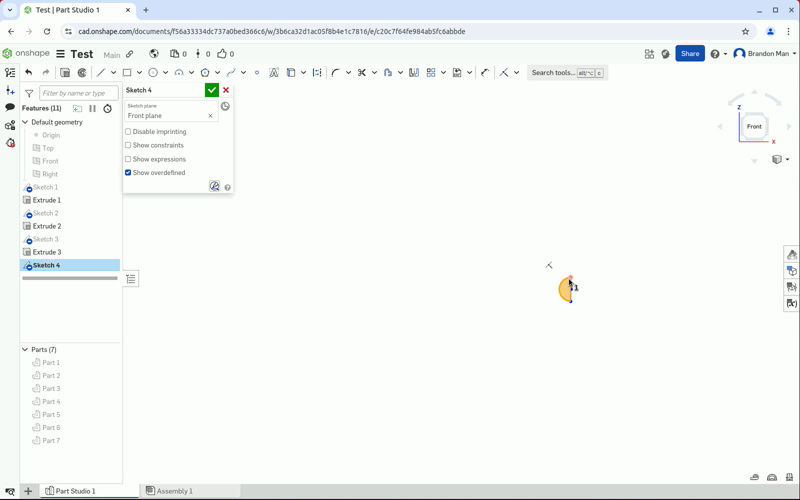
scroll(-6)
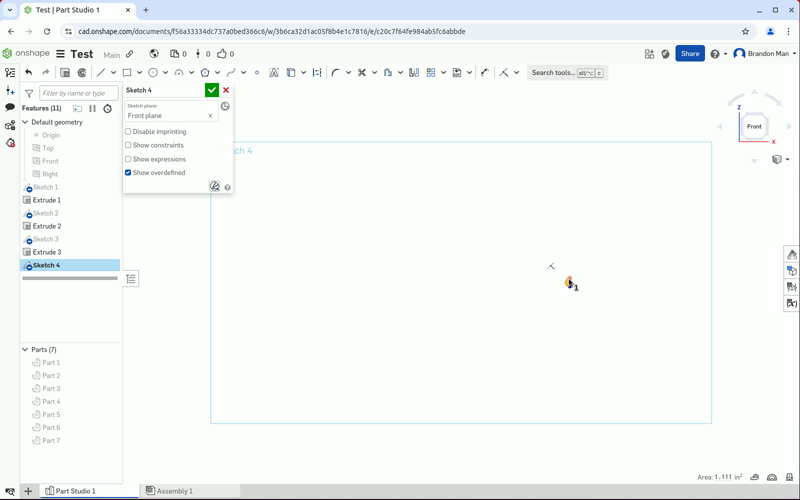
mouse_move(73, 352)
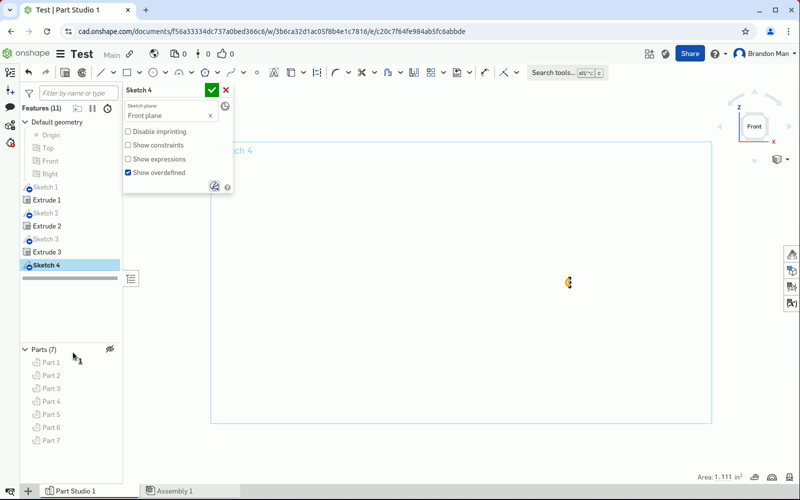
key(shift+y)
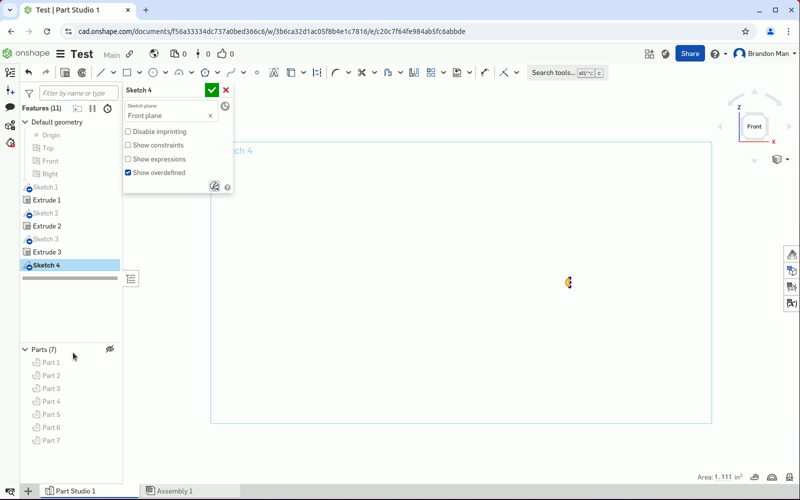
key(shift+e)
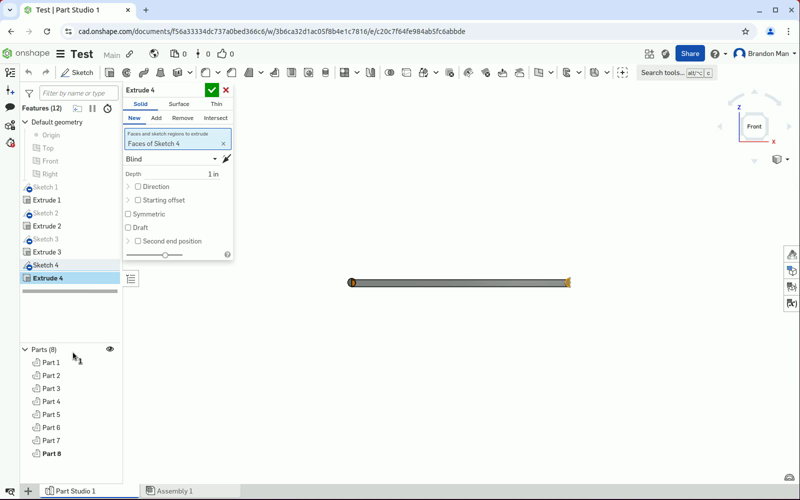
mouse_move(143, 106)
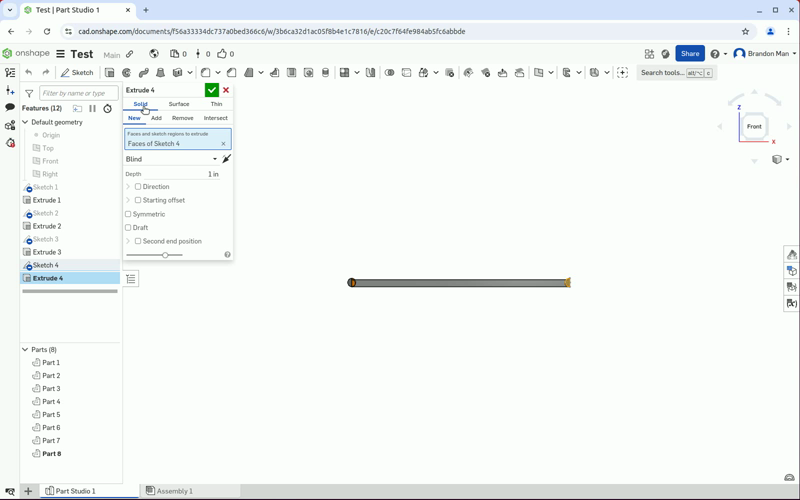
click(143, 106)
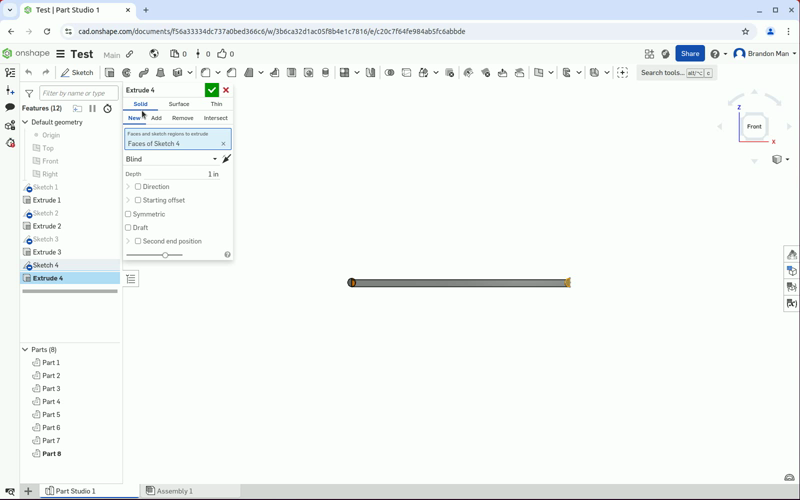
mouse_move(137, 120)
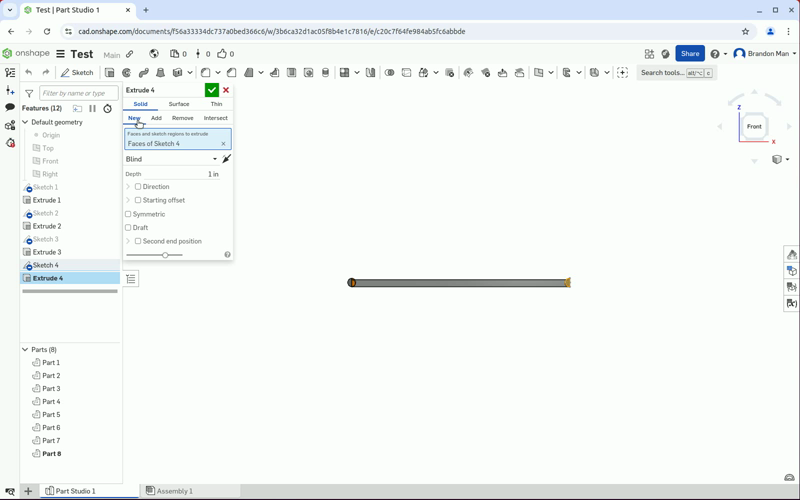
click(137, 120)
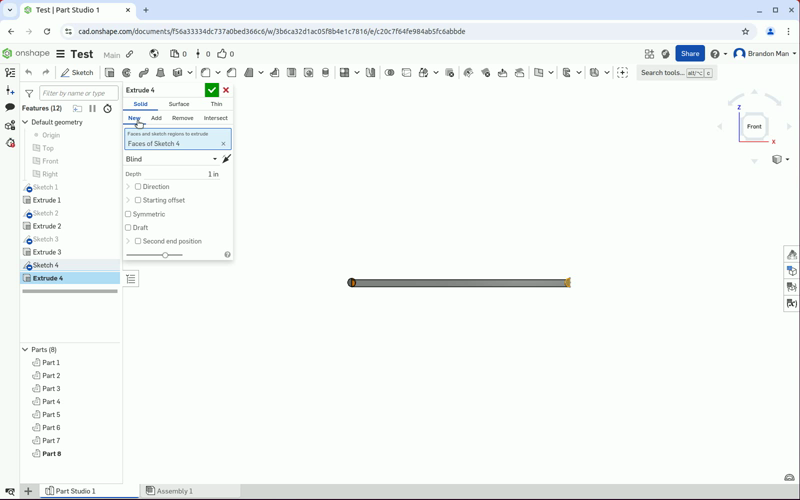
key(tab, 4)
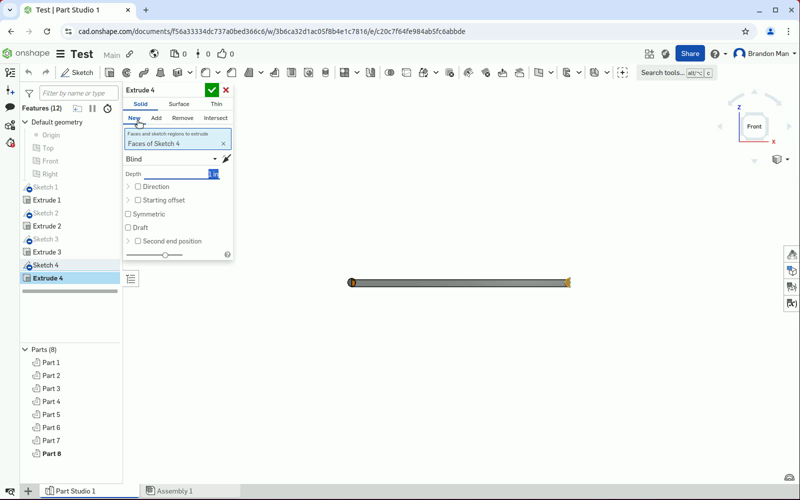
text(1.444)
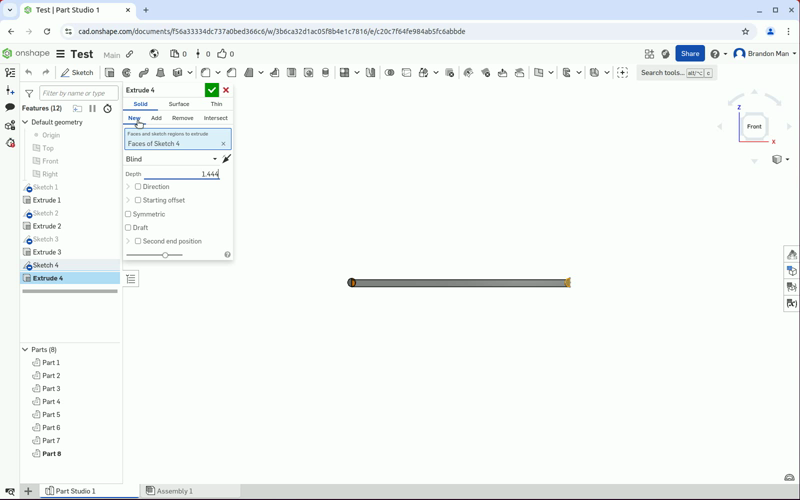
key(tab, 3)
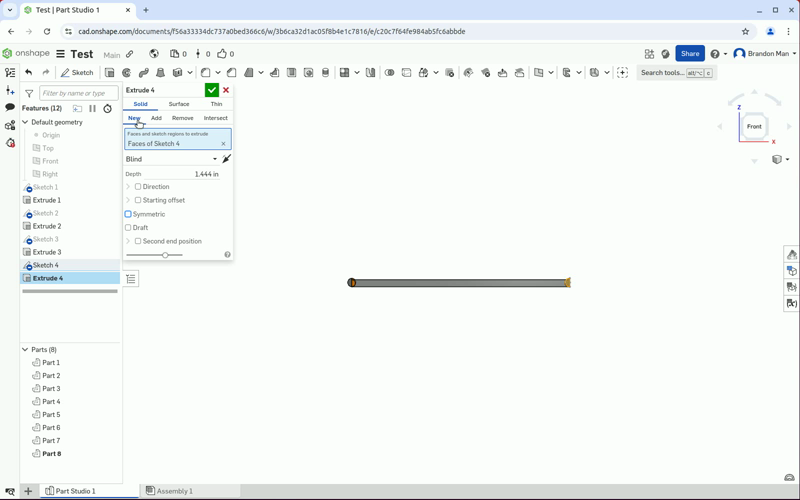
key(space)
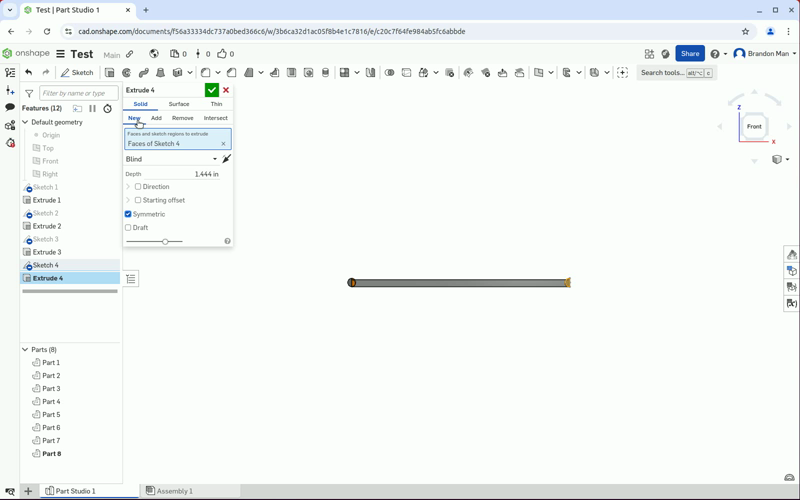
key(enter)
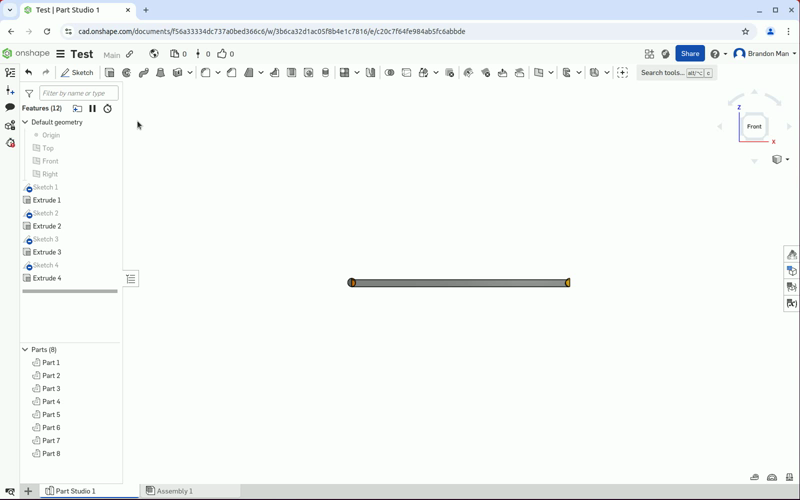
key(shift+h)
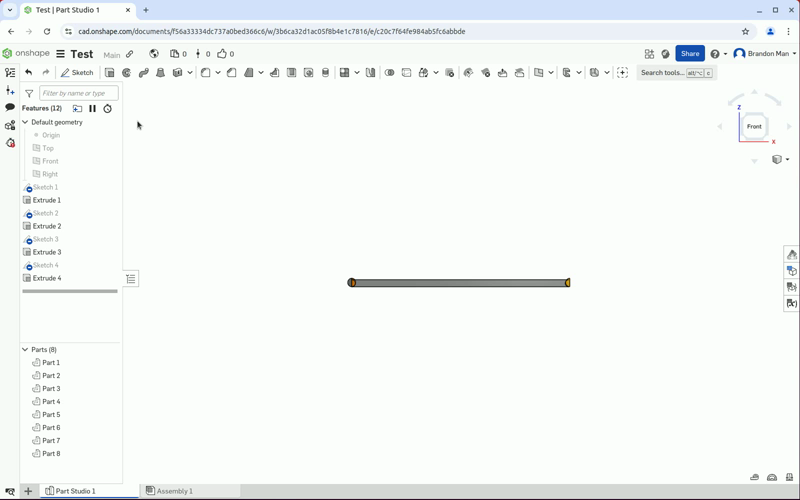
key(shift+h)
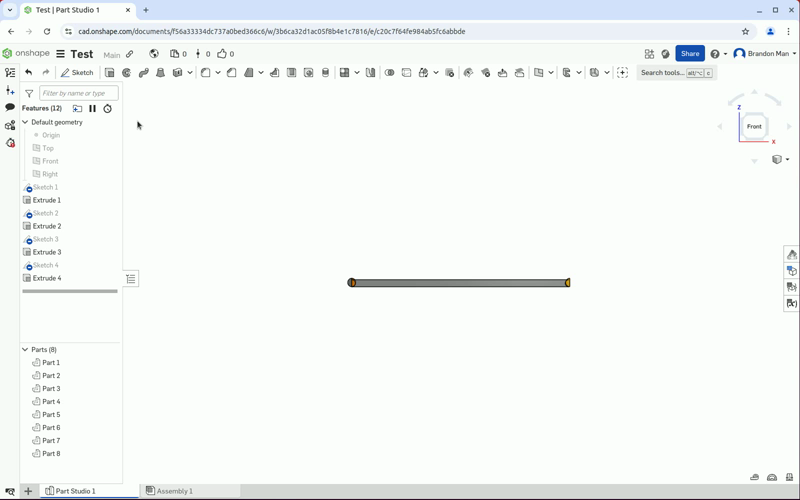
mouse_move(73, 189)
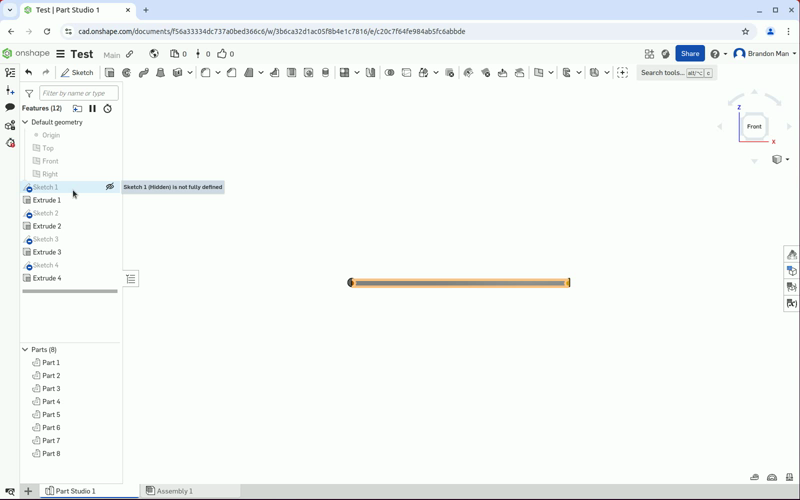
click(73, 189)
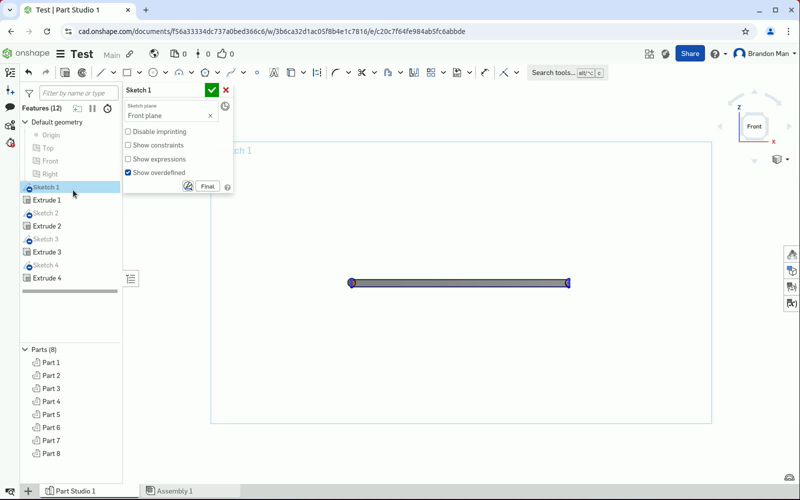
mouse_move(229, 92)
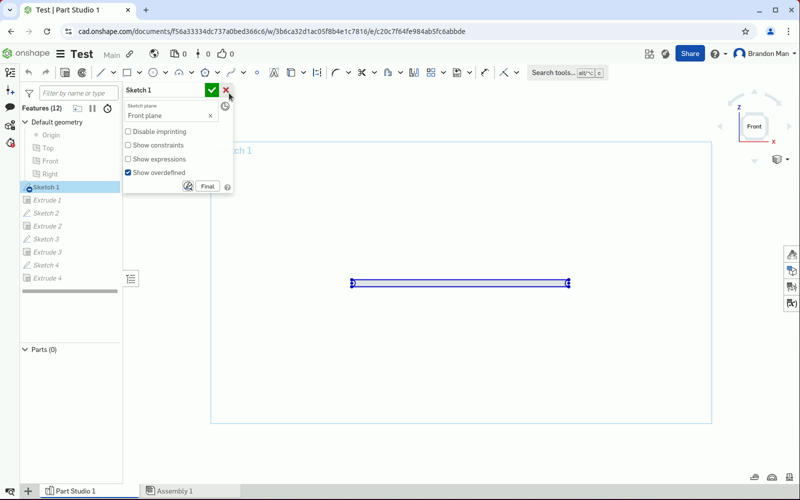
click(229, 92)
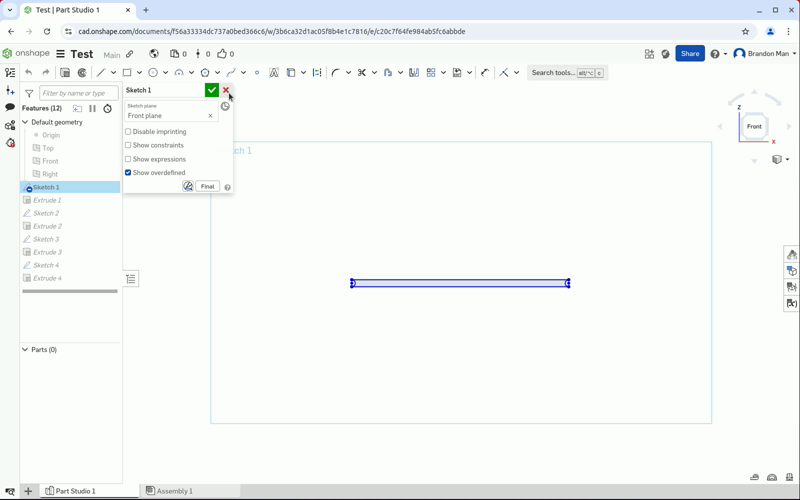
key(shift+s)
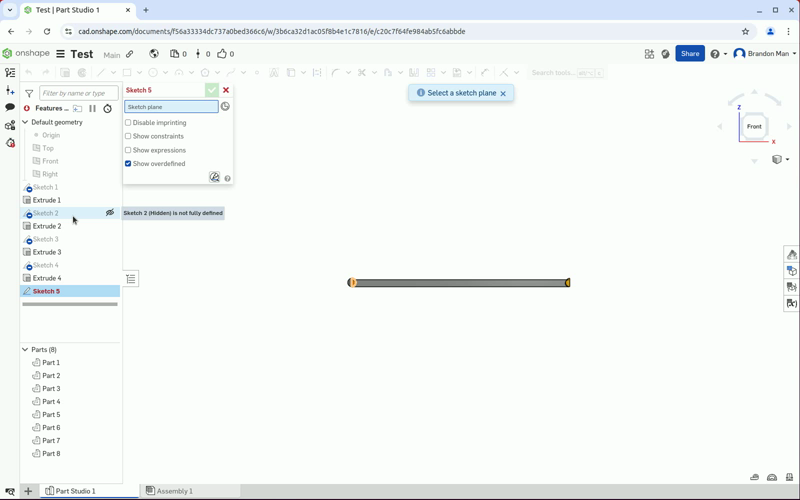
scroll(3)
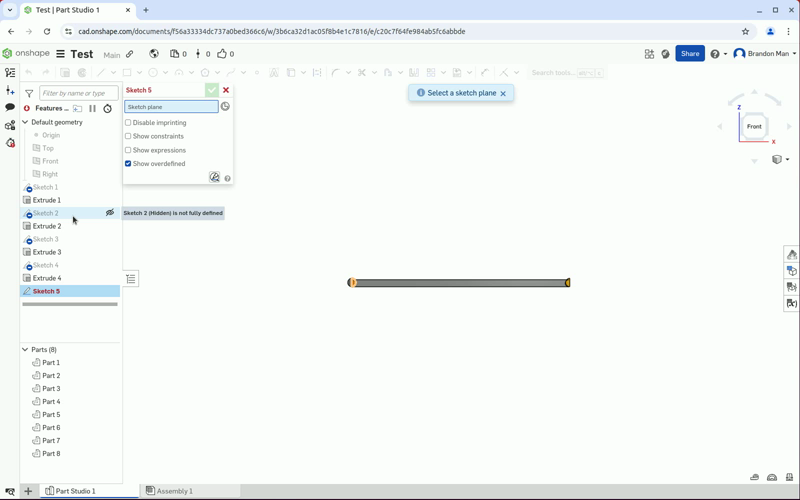
mouse_move(73, 163)
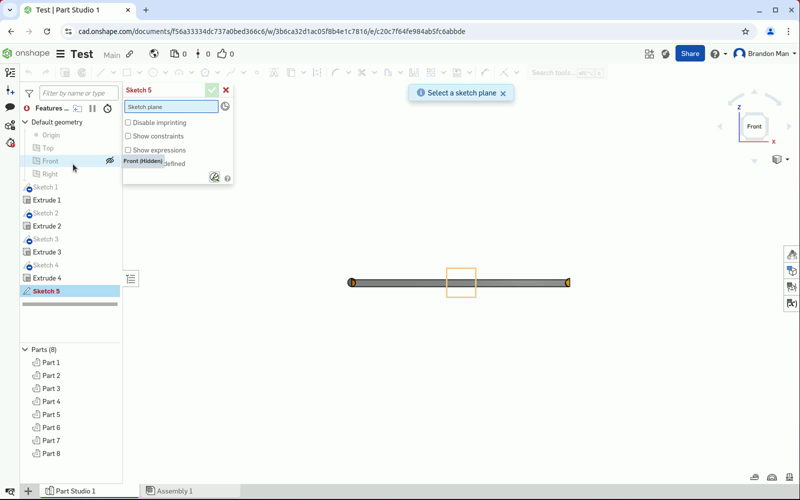
click(73, 163)
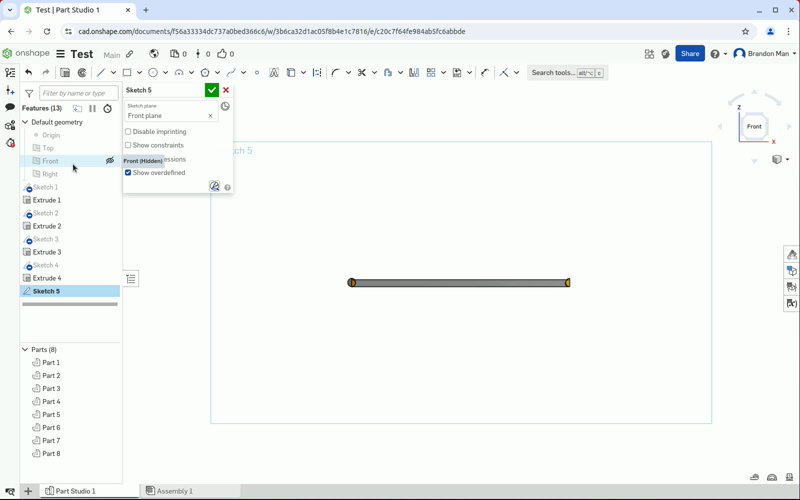
mouse_move(73, 352)
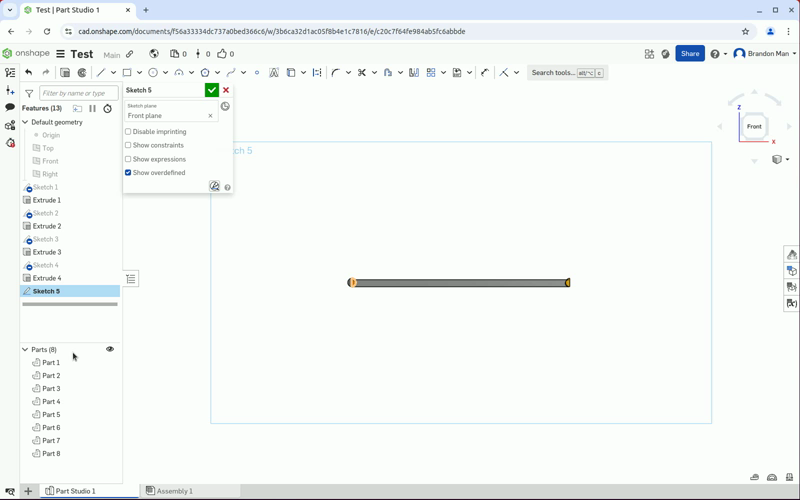
key(y)
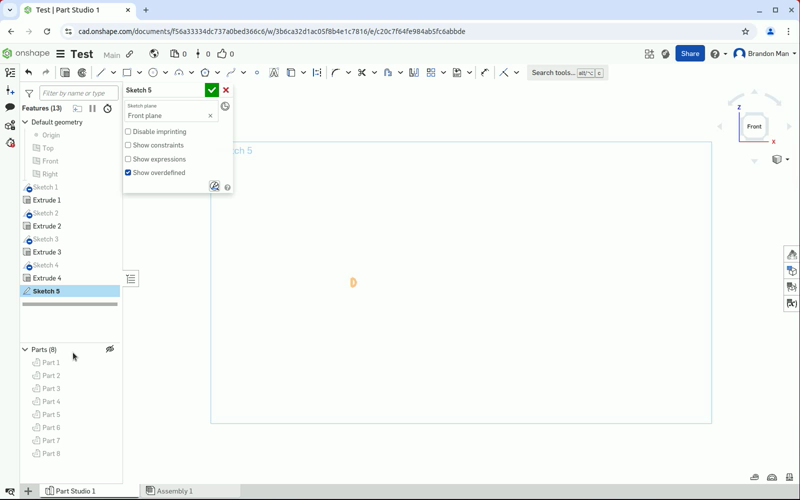
key(a)
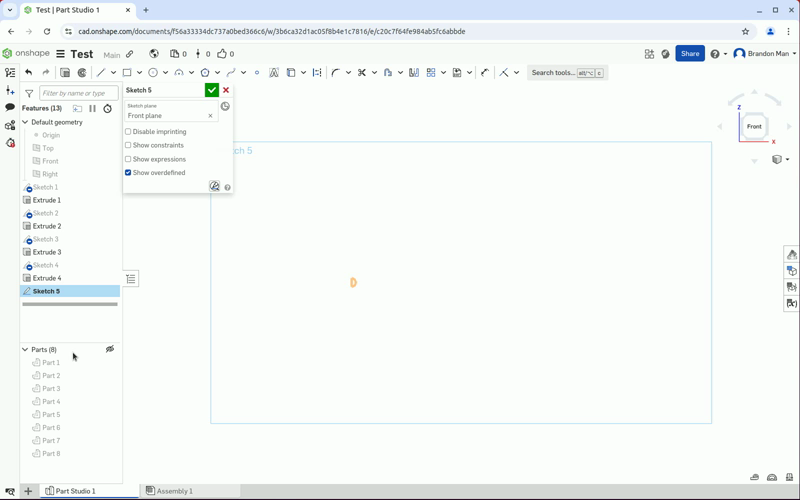
key_down(shift)
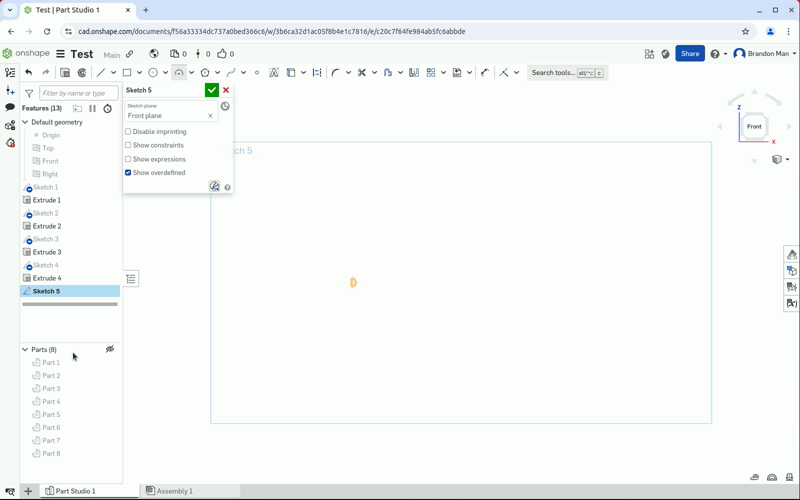
mouse_move(569, 286)
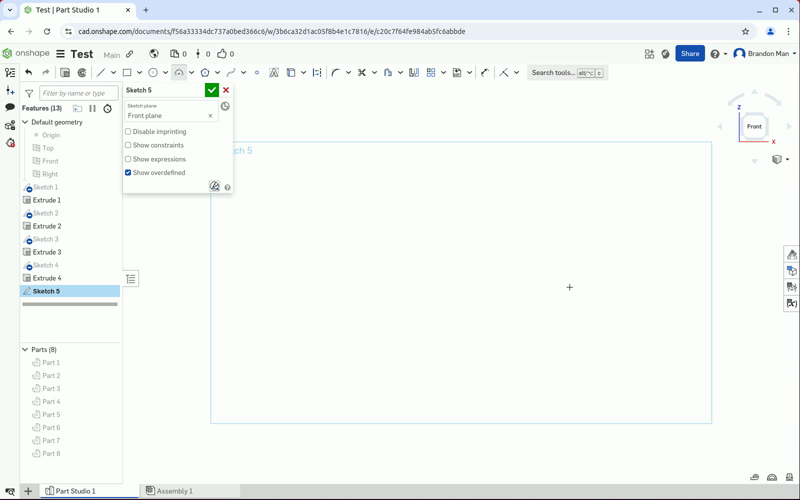
click(569, 286)
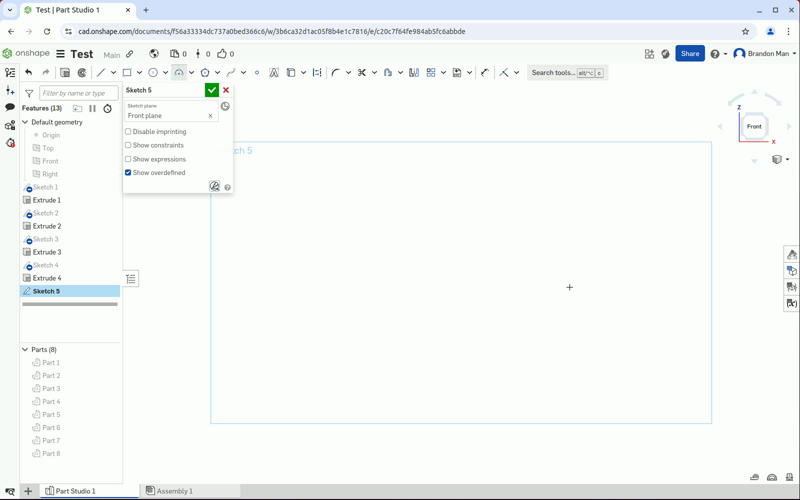
key_up(shift)
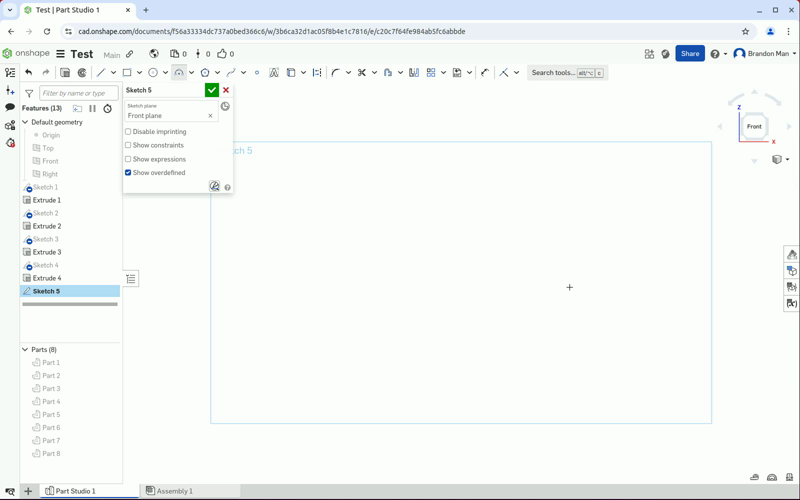
key_down(shift)
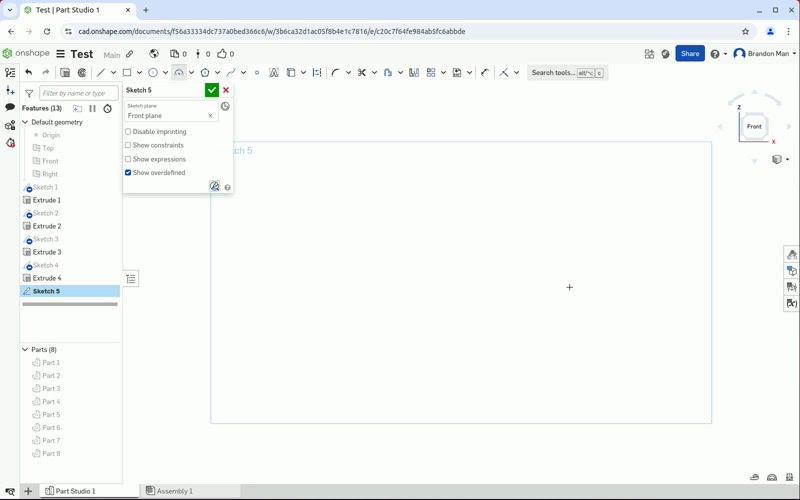
mouse_move(569, 278)
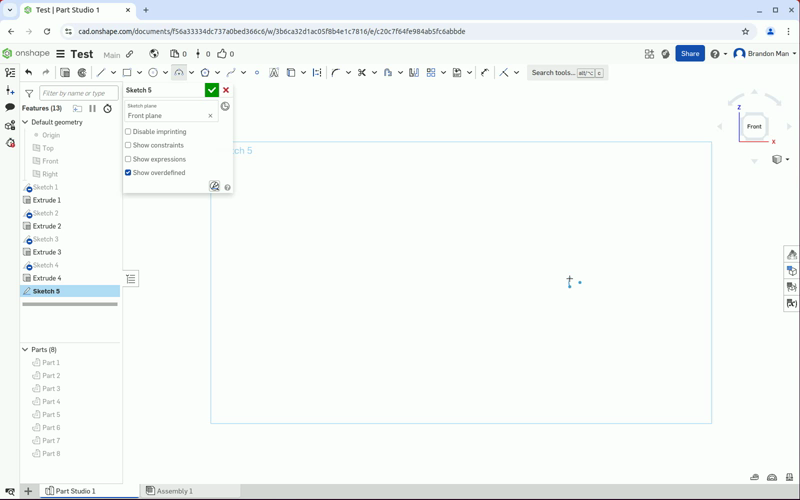
click(569, 278)
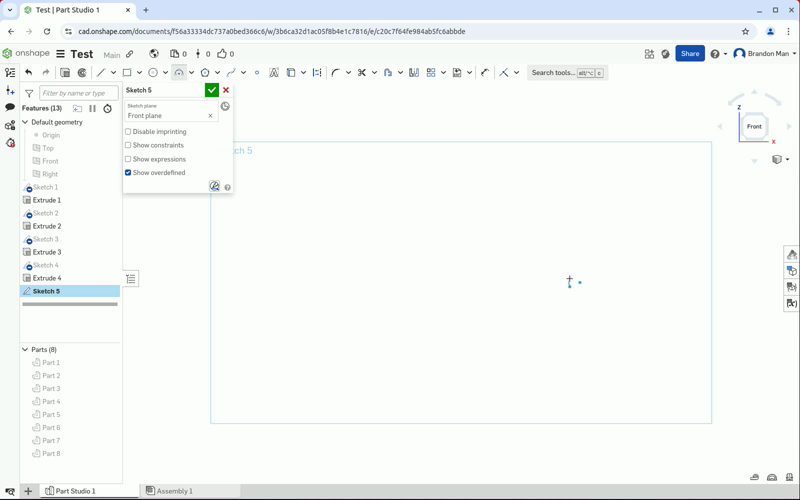
mouse_move(573, 282)
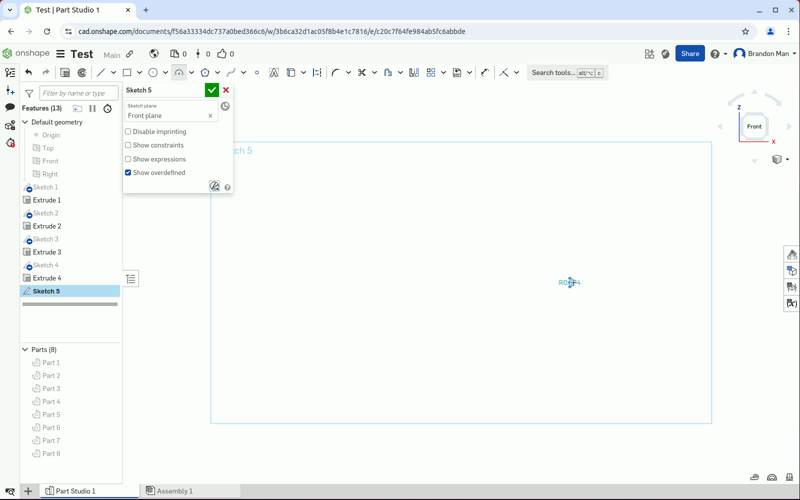
click(573, 282)
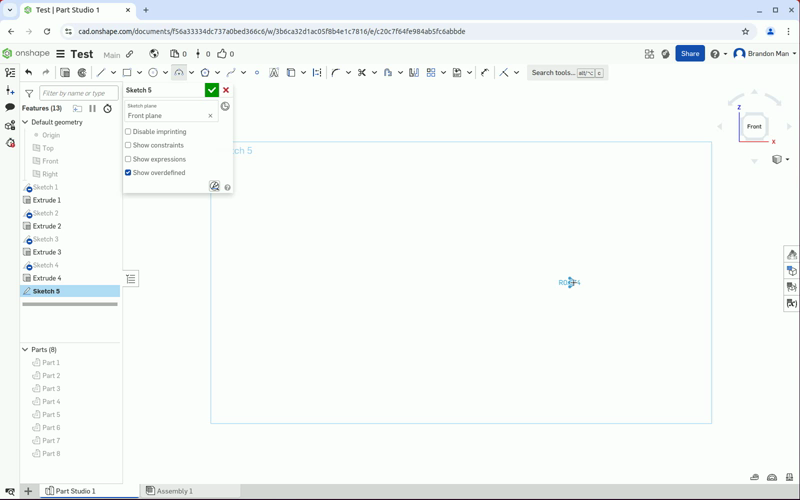
key_up(shift)
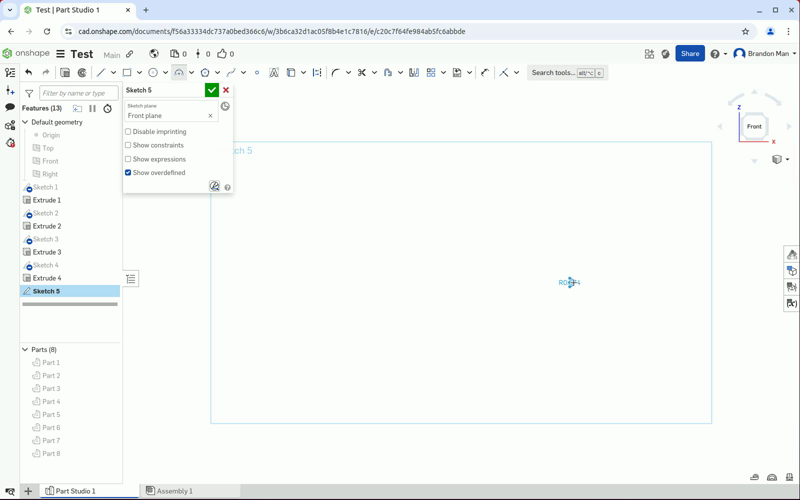
key(esc)
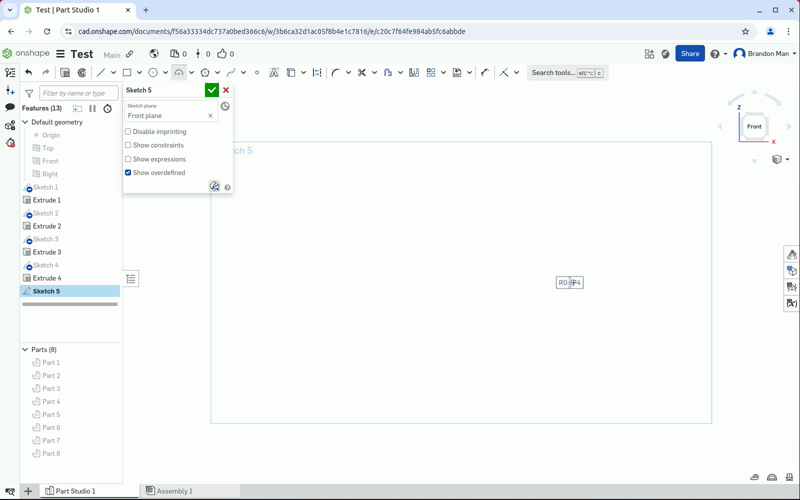
key(l)
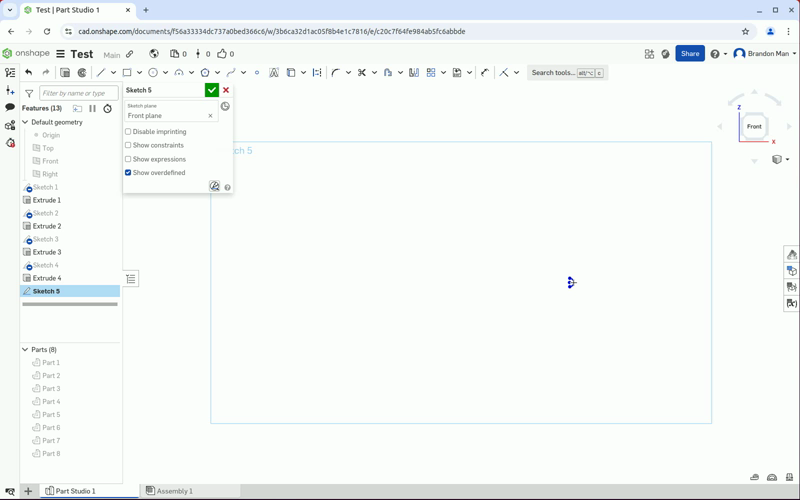
mouse_move(569, 278)
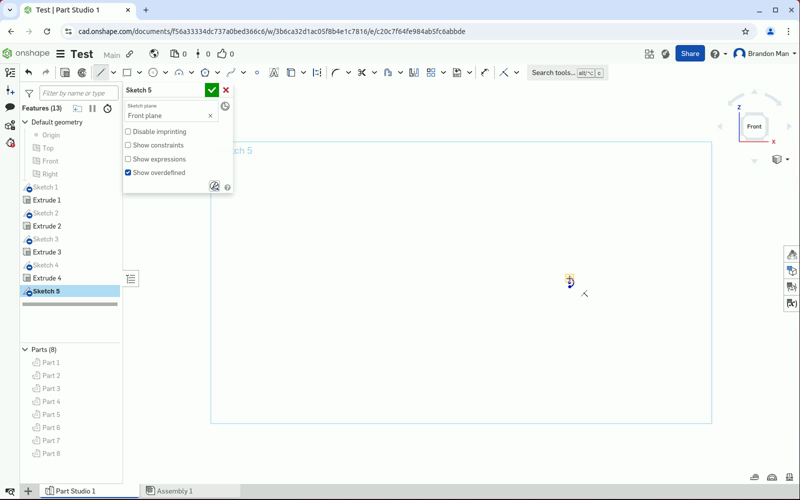
scroll(6)
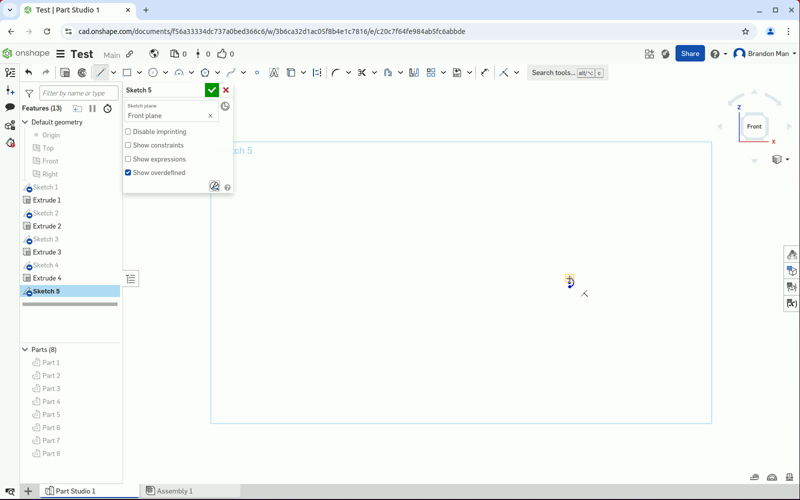
scroll(6)
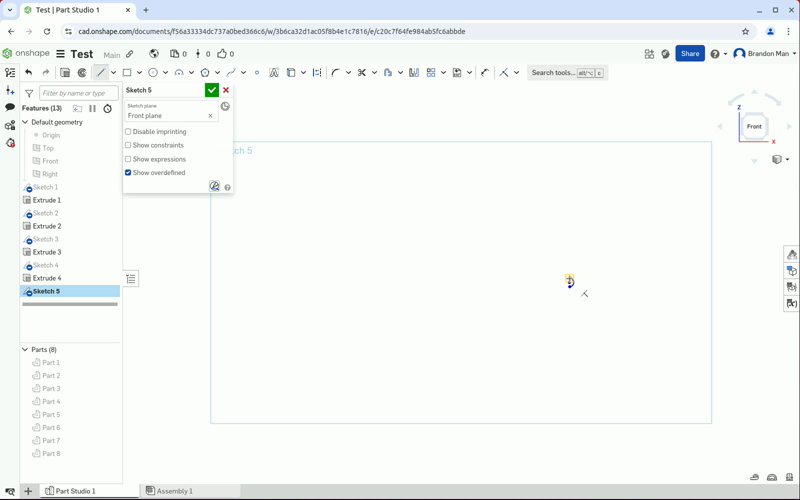
scroll(6)
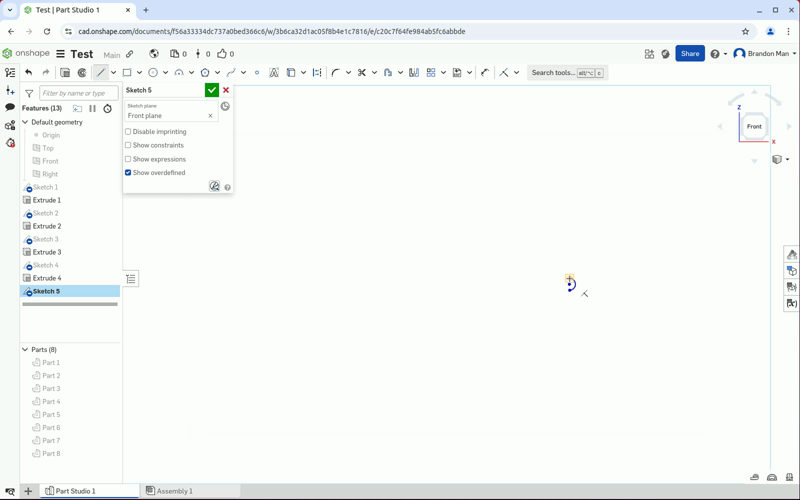
scroll(6)
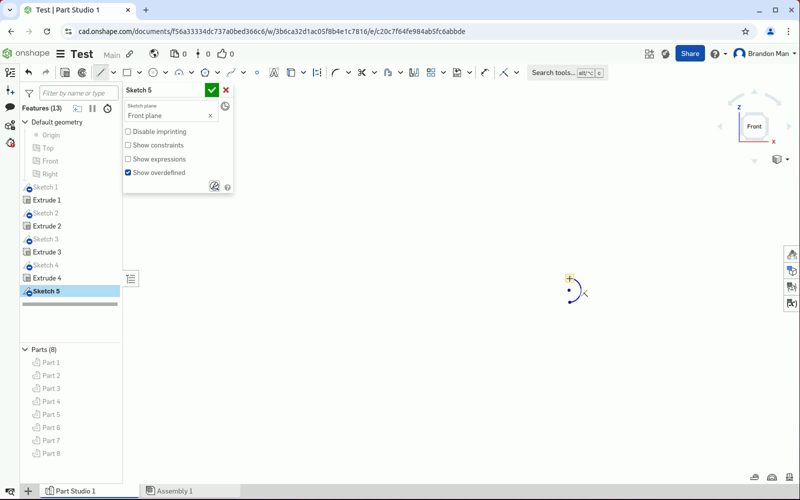
scroll(6)
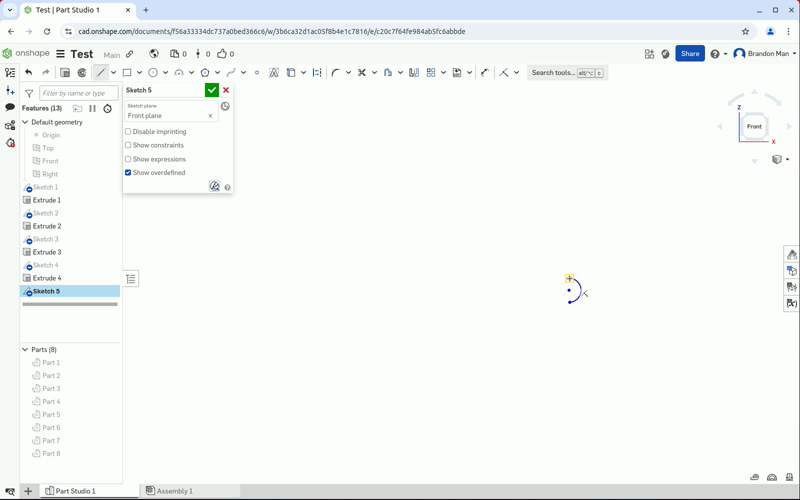
scroll(6)
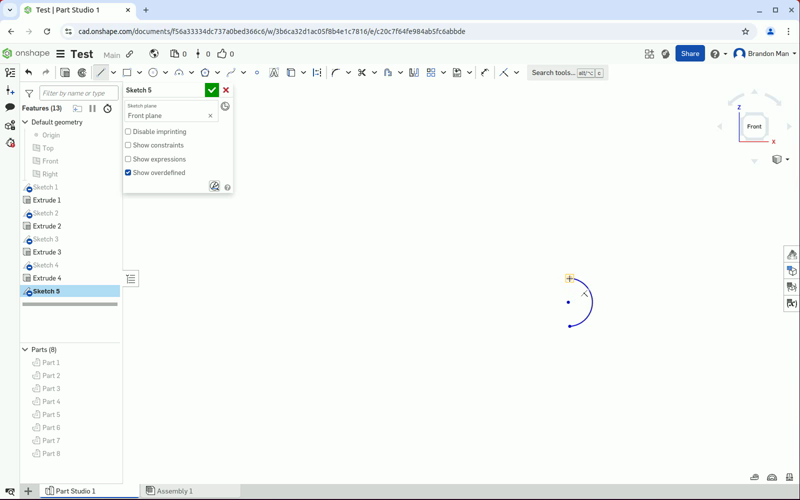
scroll(6)
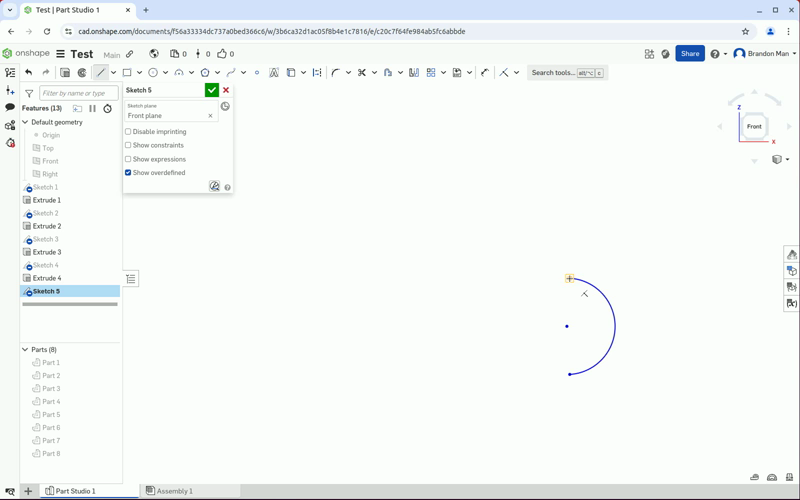
click(569, 278)
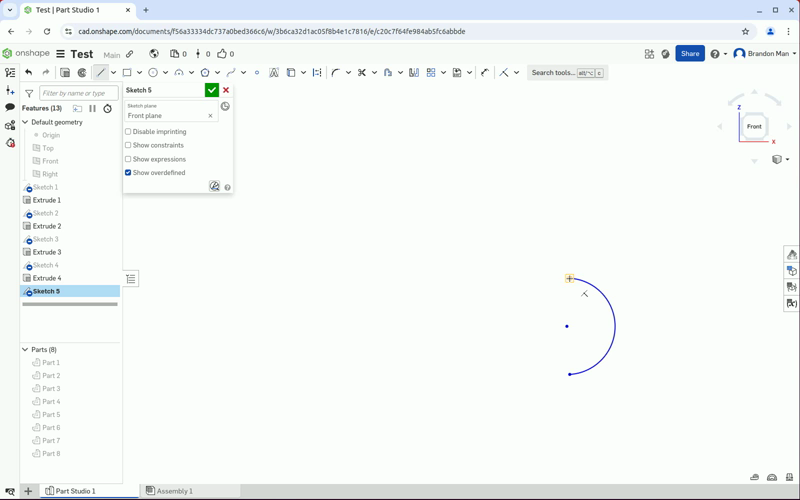
scroll(-6)
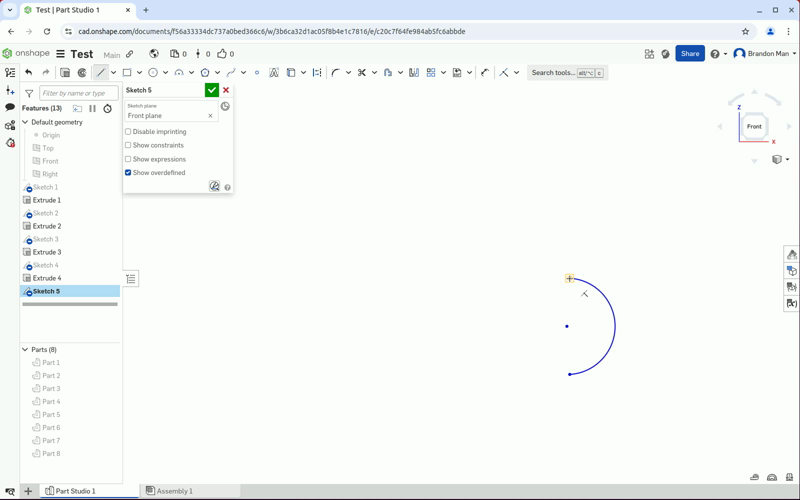
scroll(-6)
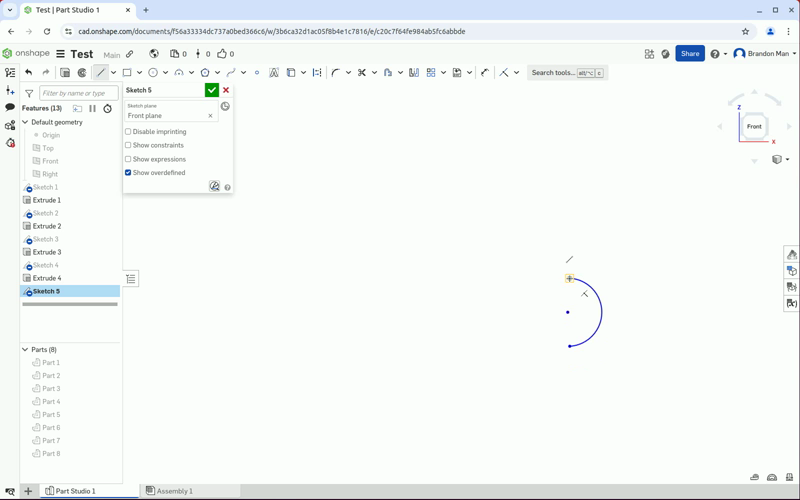
scroll(-6)
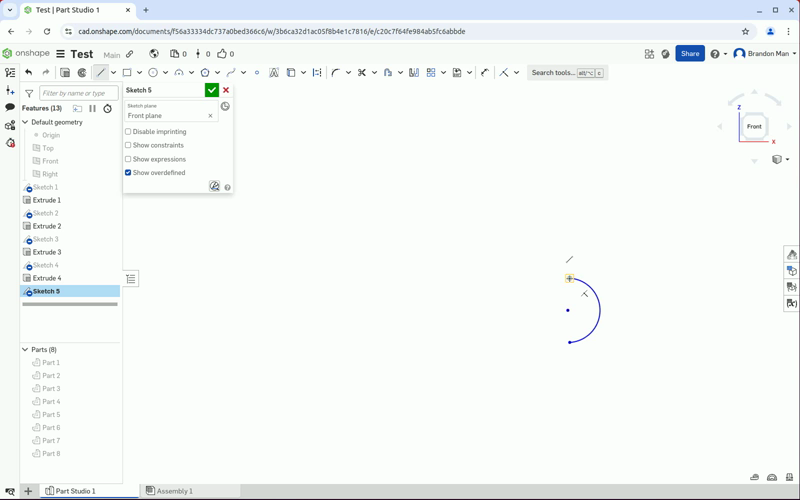
scroll(-6)
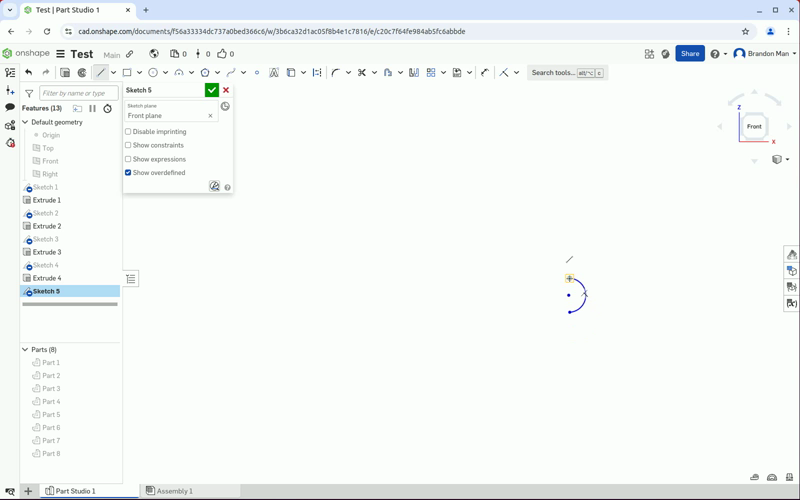
scroll(-6)
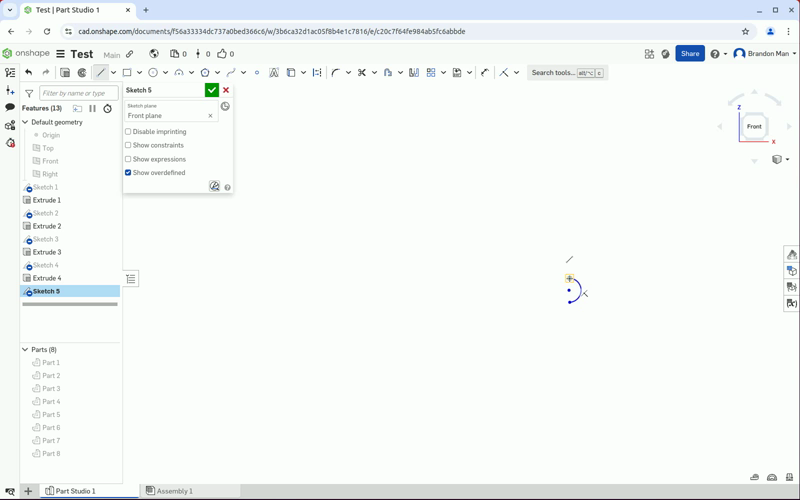
scroll(-6)
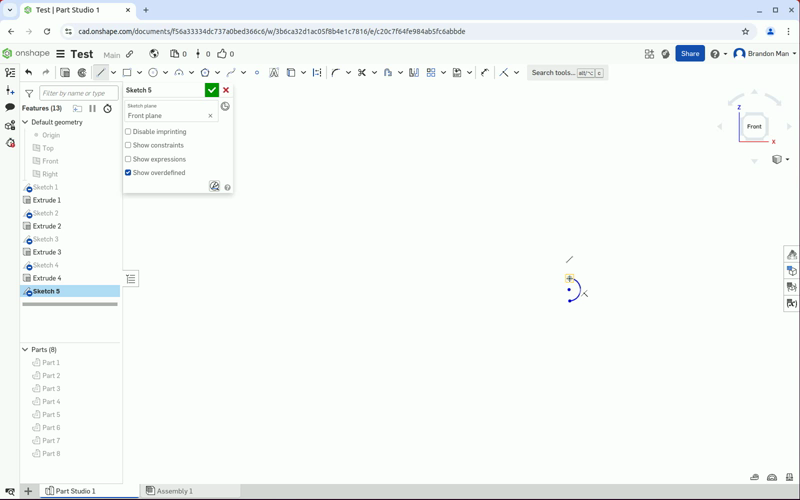
scroll(-6)
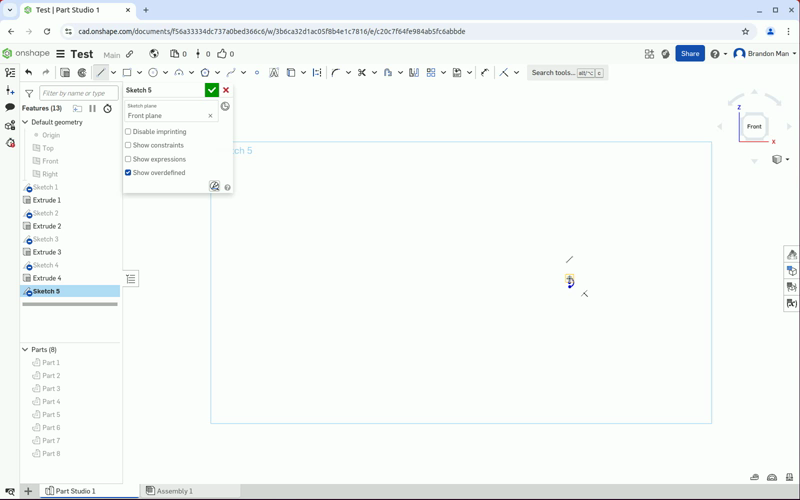
mouse_move(589, 278)
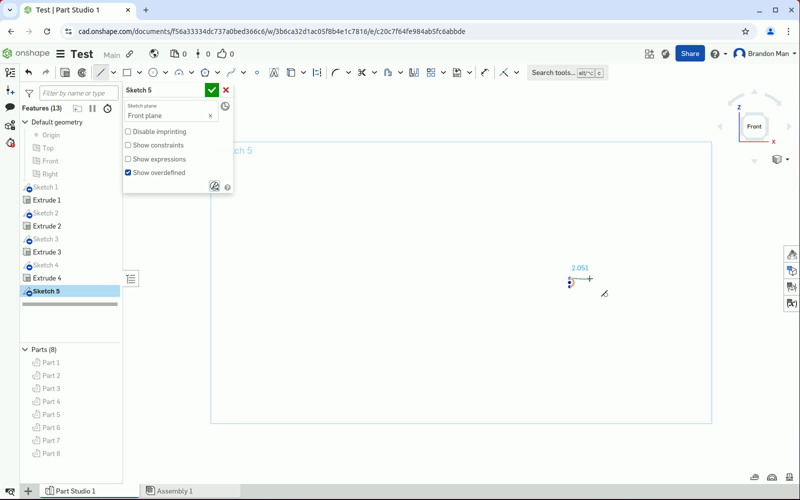
key_down(shift)
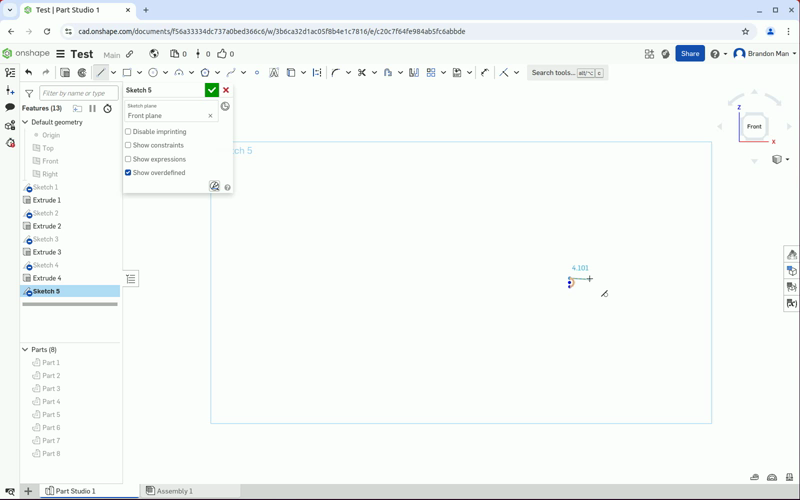
mouse_move(569, 286)
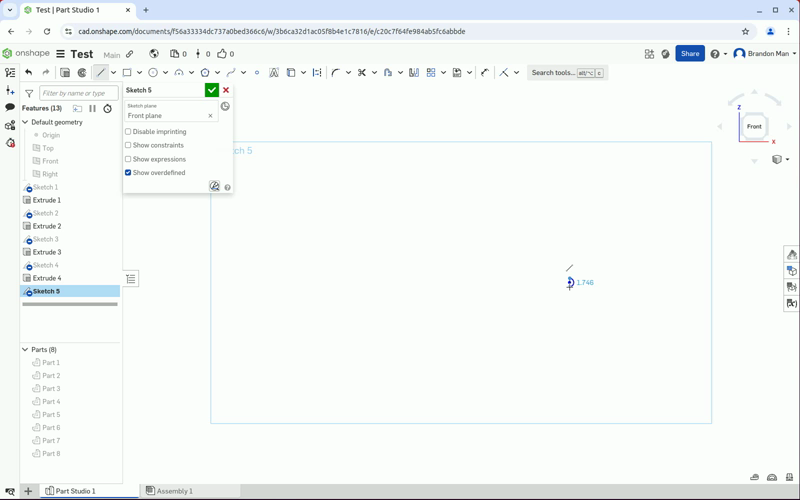
scroll(6)
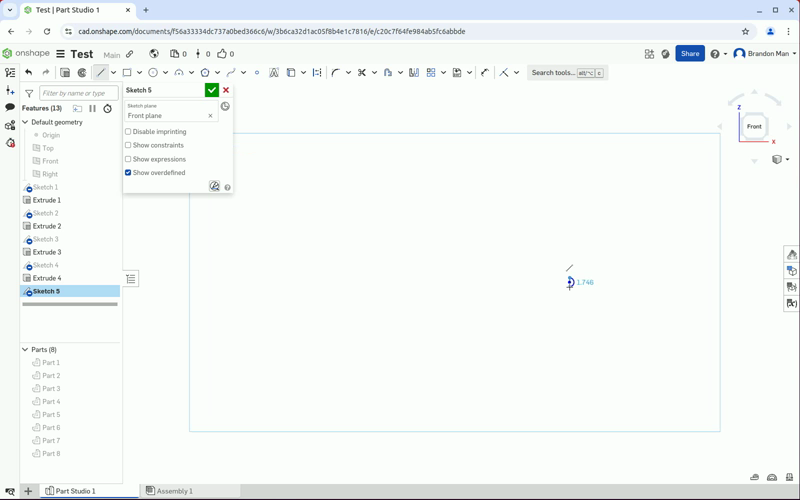
scroll(6)
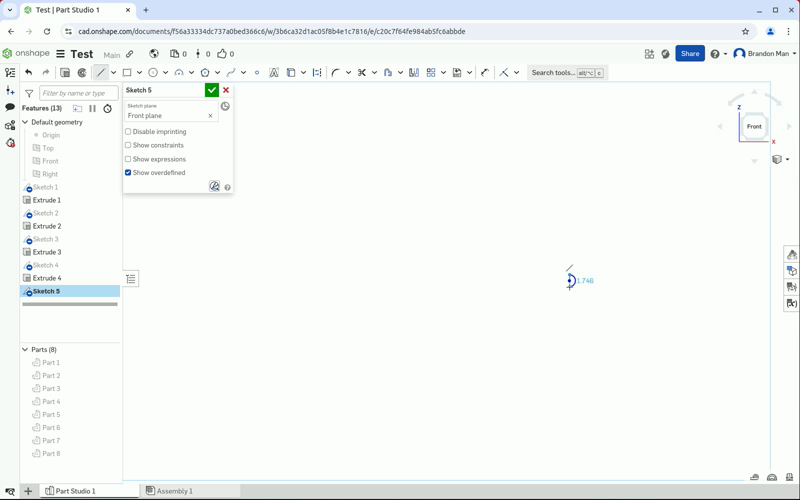
scroll(6)
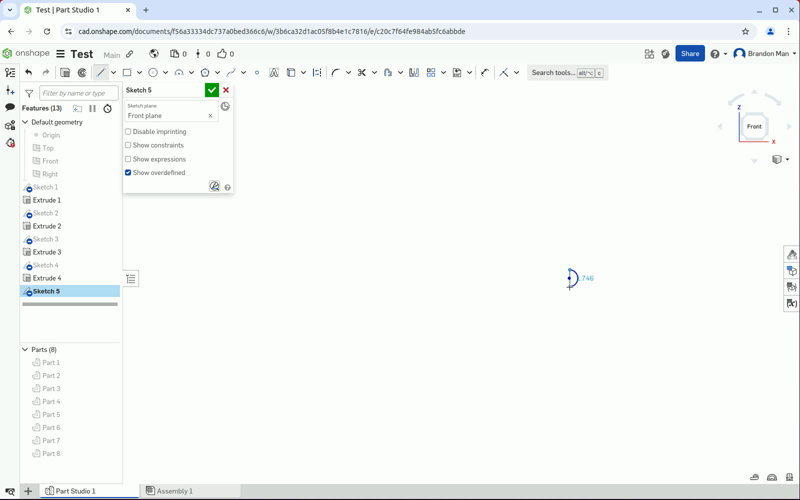
scroll(6)
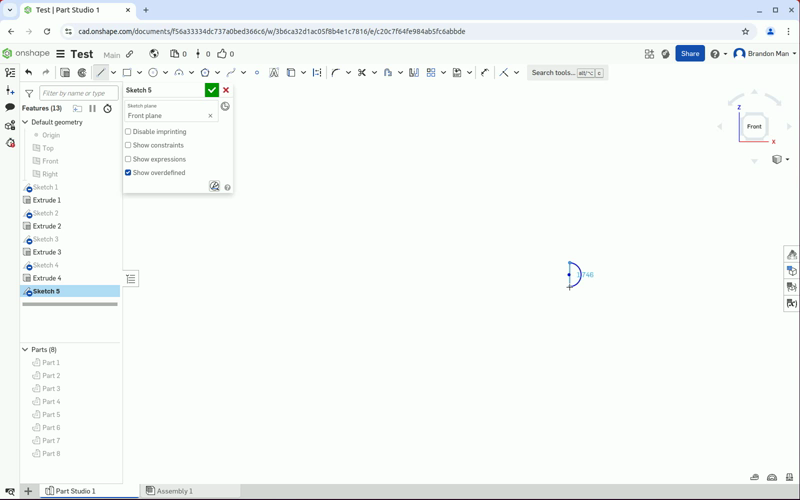
scroll(6)
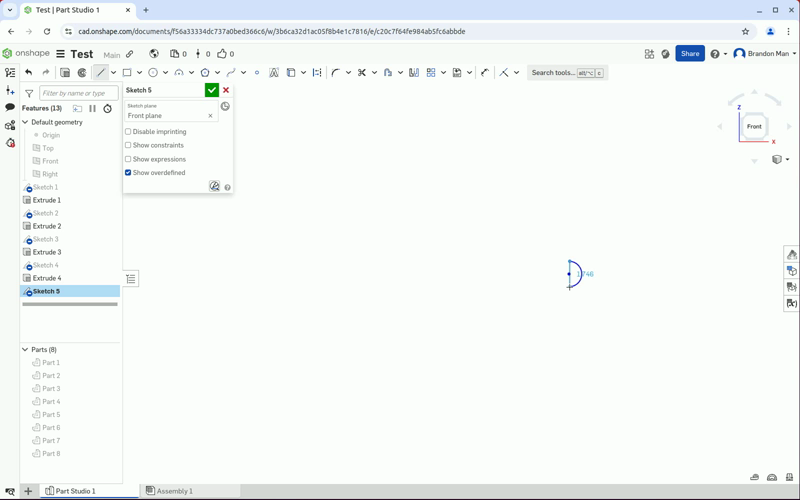
scroll(6)
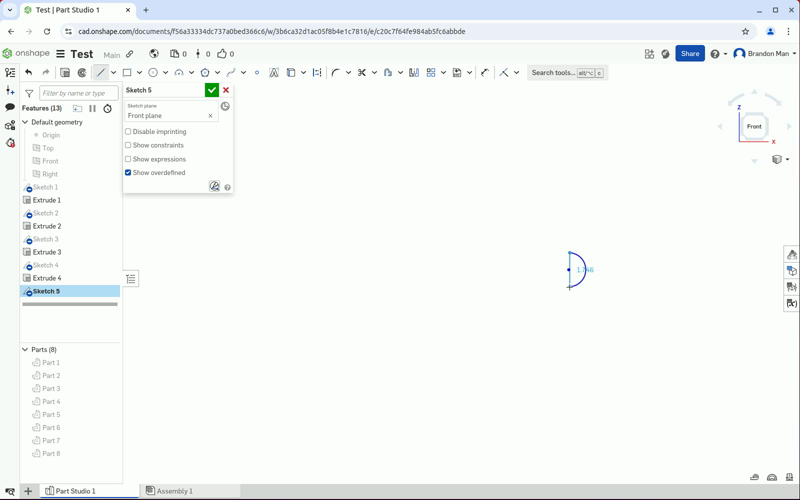
scroll(6)
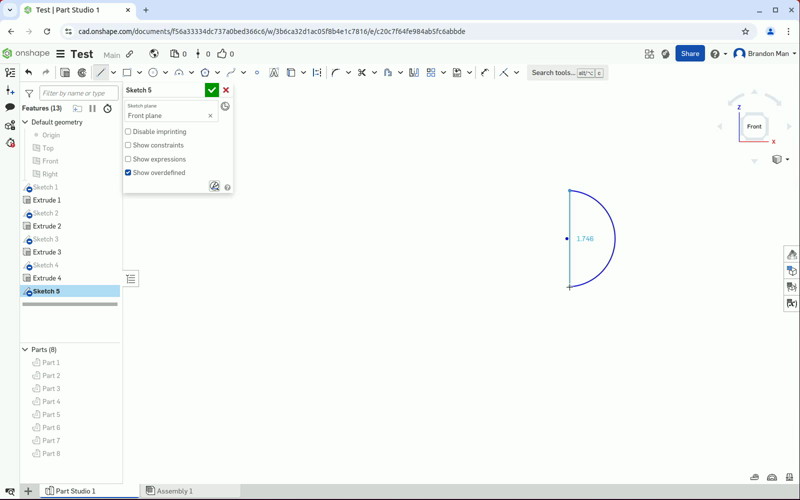
key_up(shift)
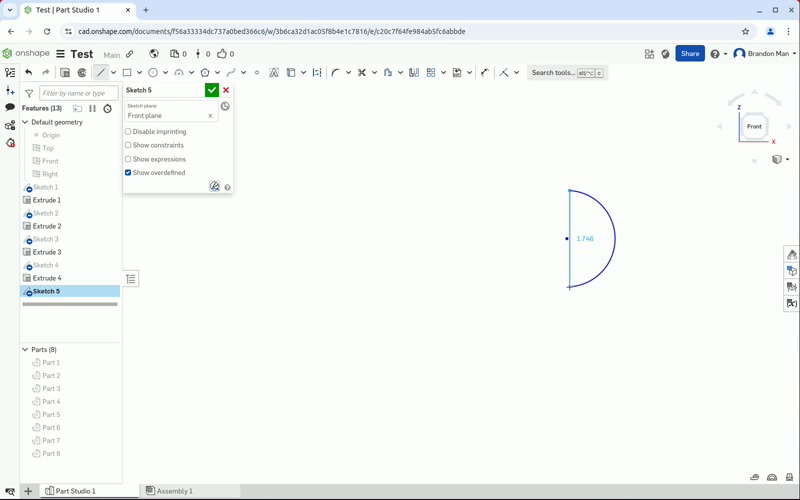
click(569, 286)
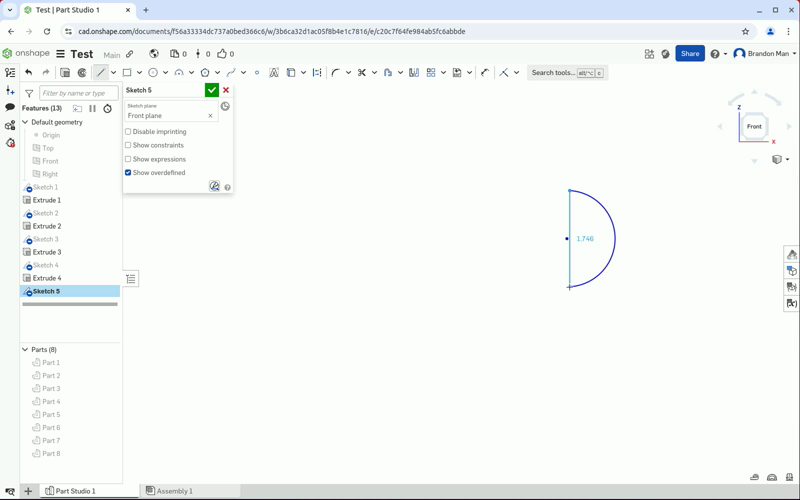
scroll(-6)
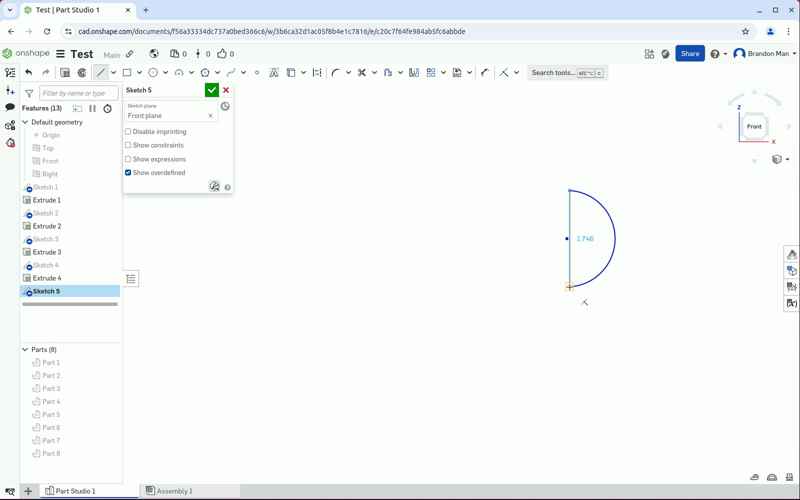
scroll(-6)
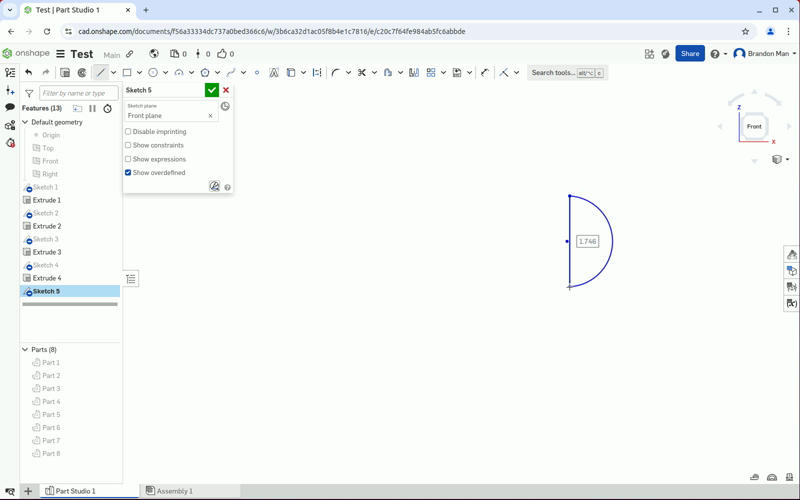
scroll(-6)
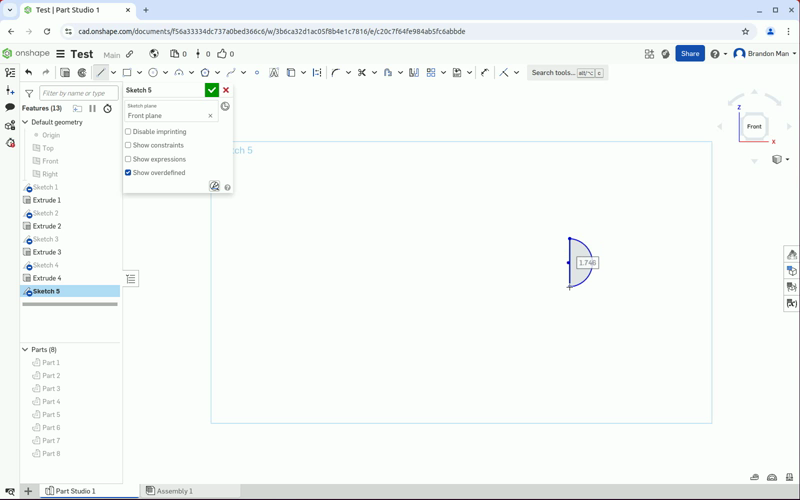
scroll(-6)
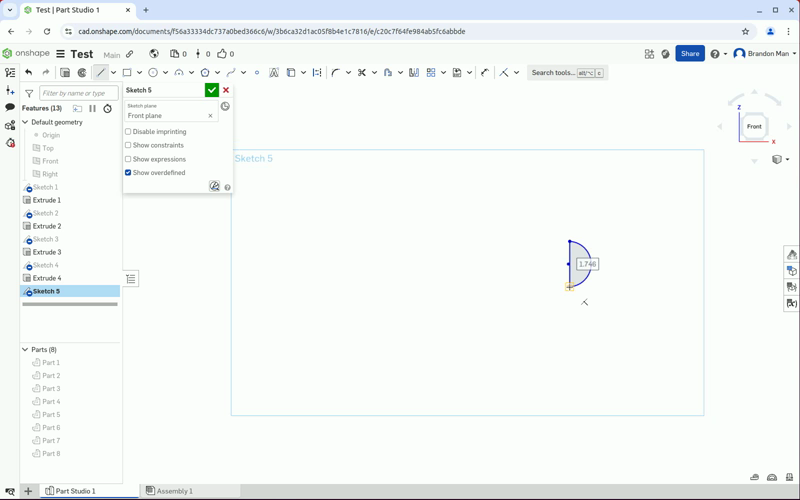
scroll(-6)
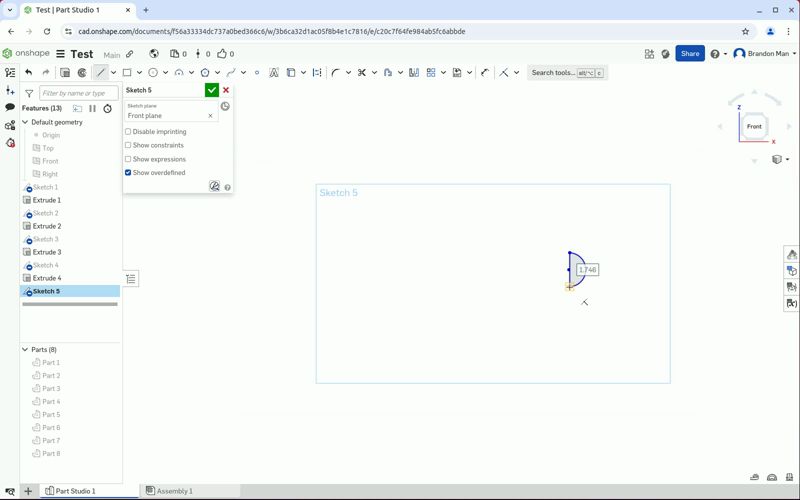
scroll(-6)
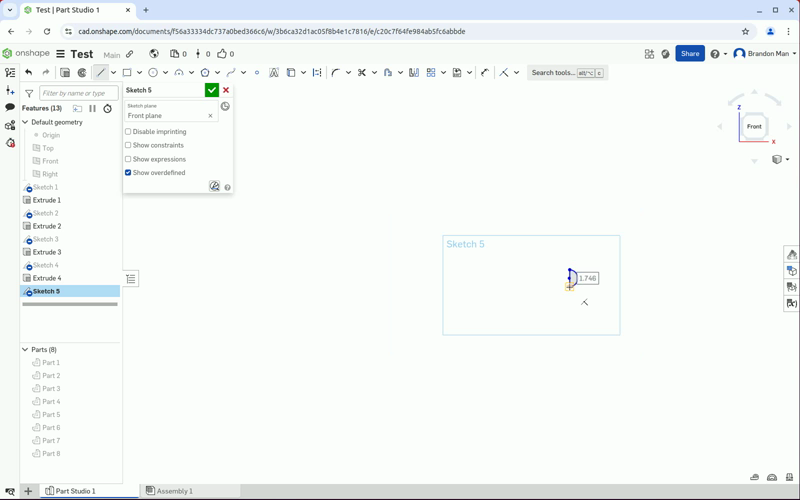
scroll(-6)
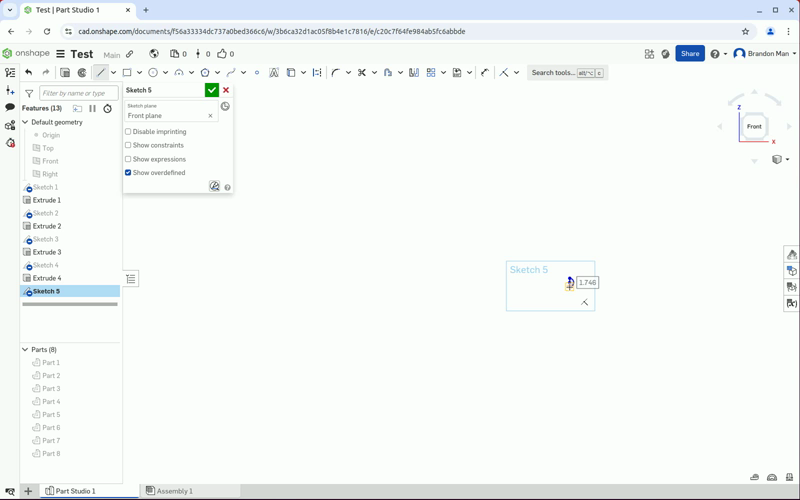
key(esc)
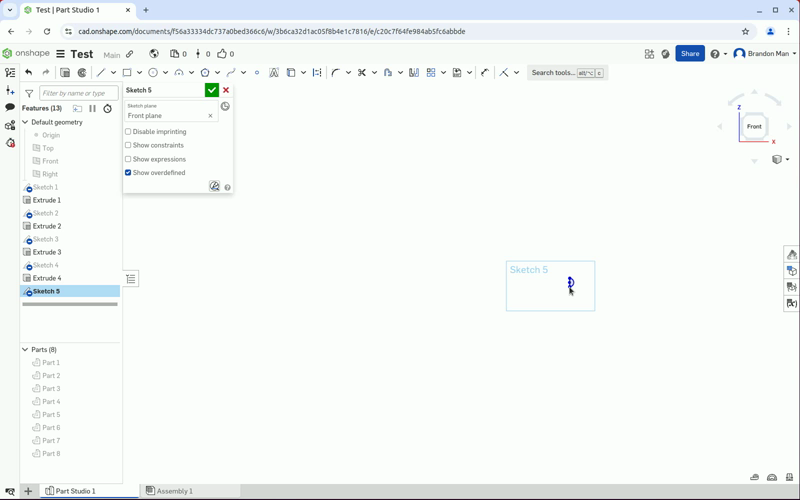
mouse_move(572, 284)
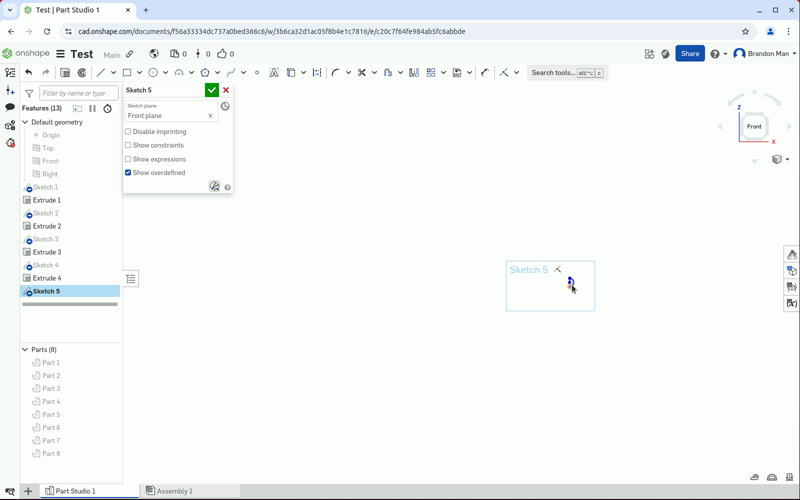
scroll(6)
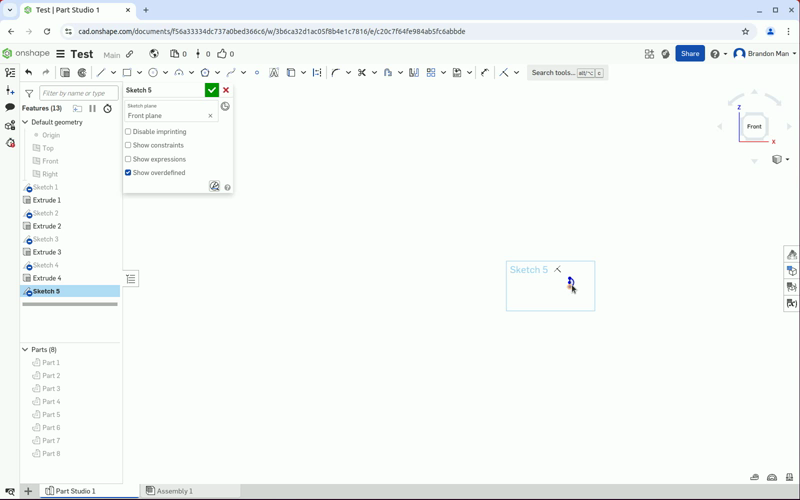
scroll(6)
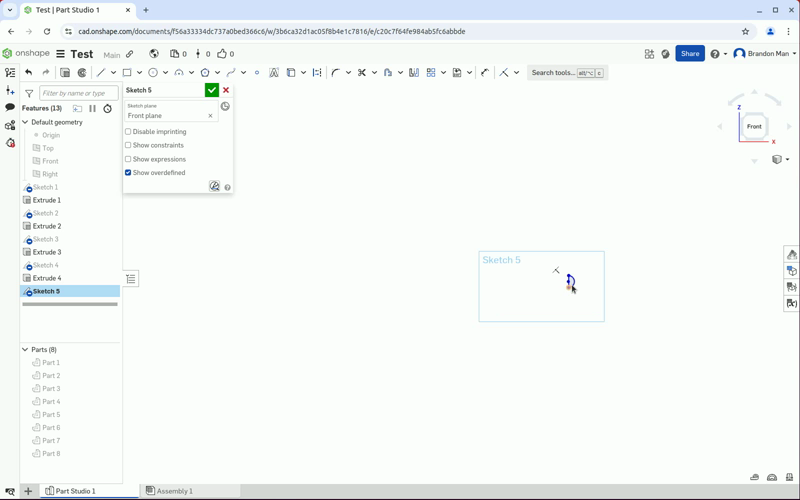
scroll(6)
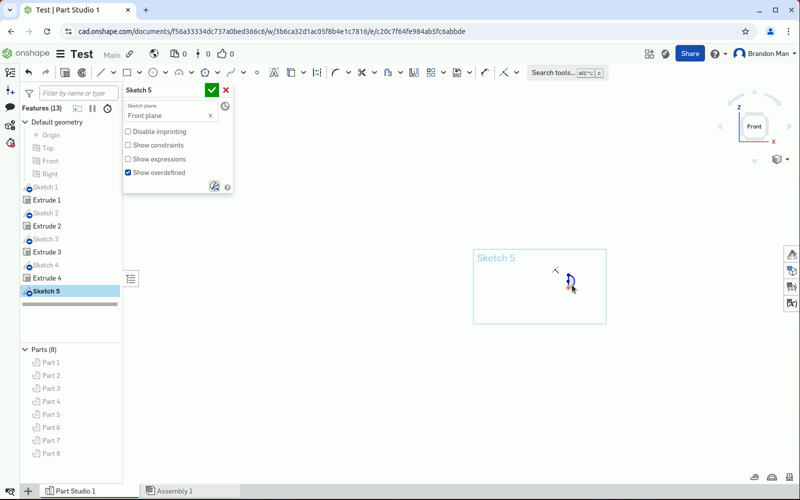
scroll(6)
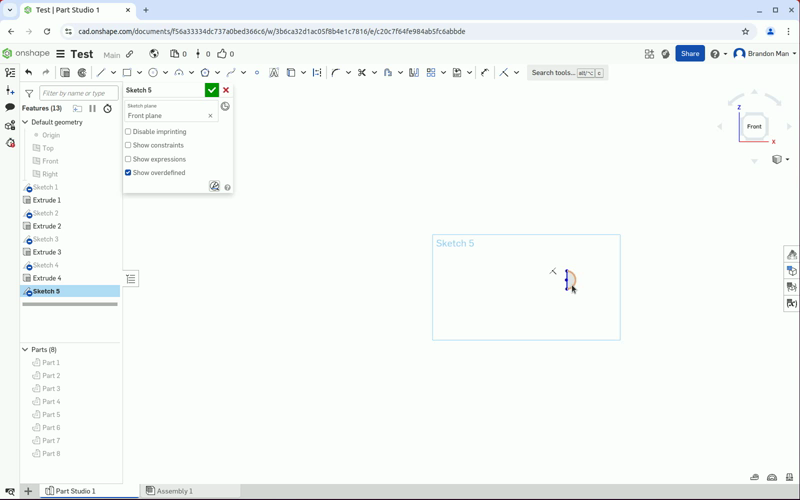
scroll(6)
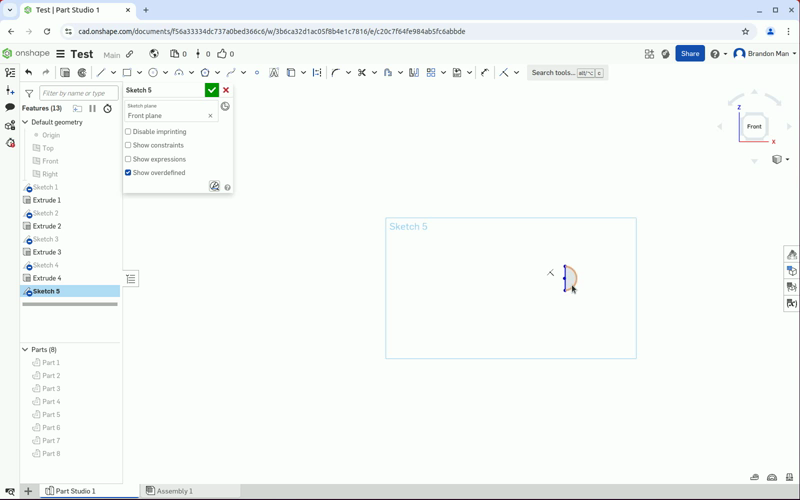
scroll(6)
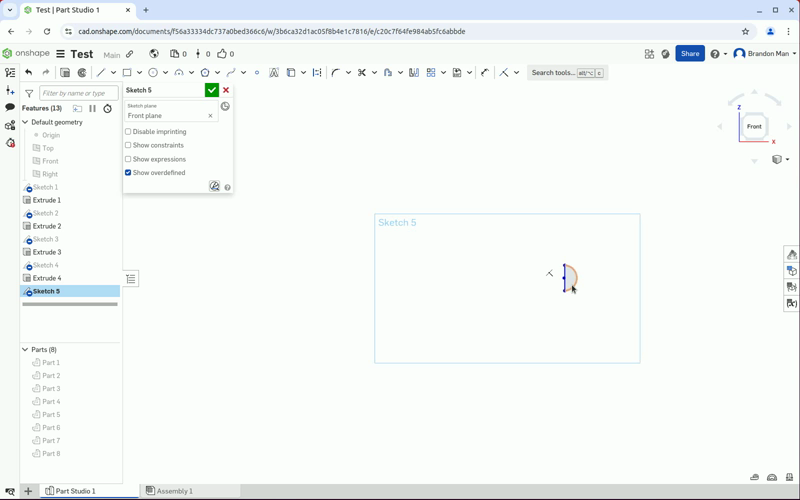
scroll(6)
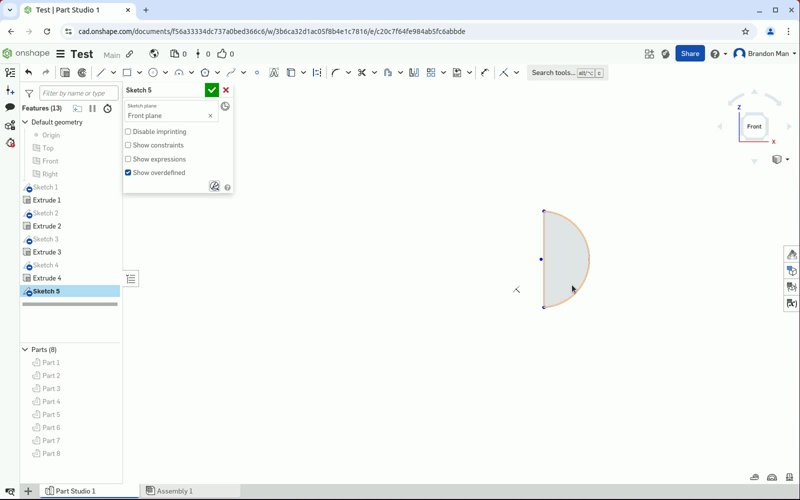
click(572, 284)
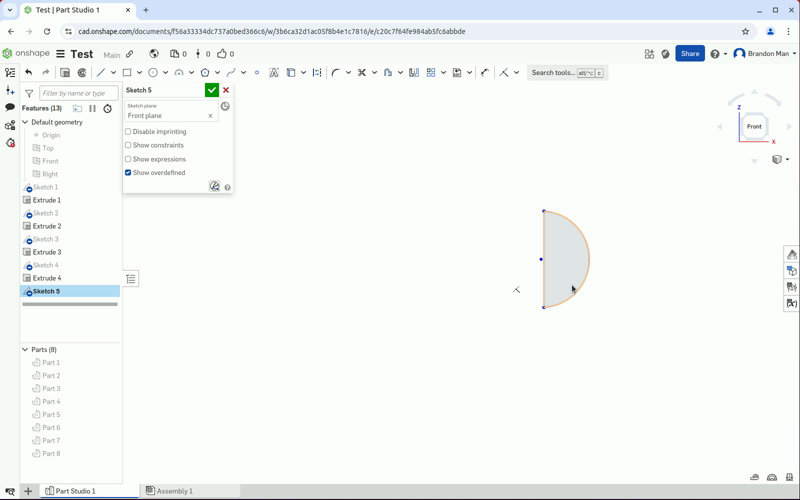
scroll(-6)
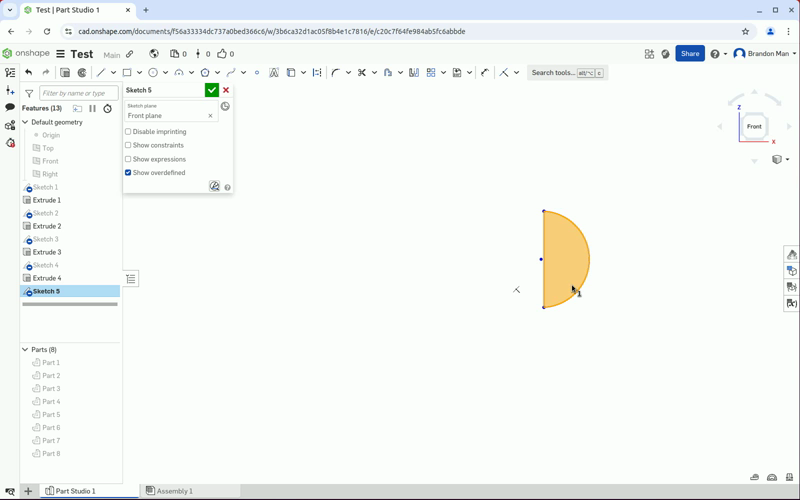
scroll(-6)
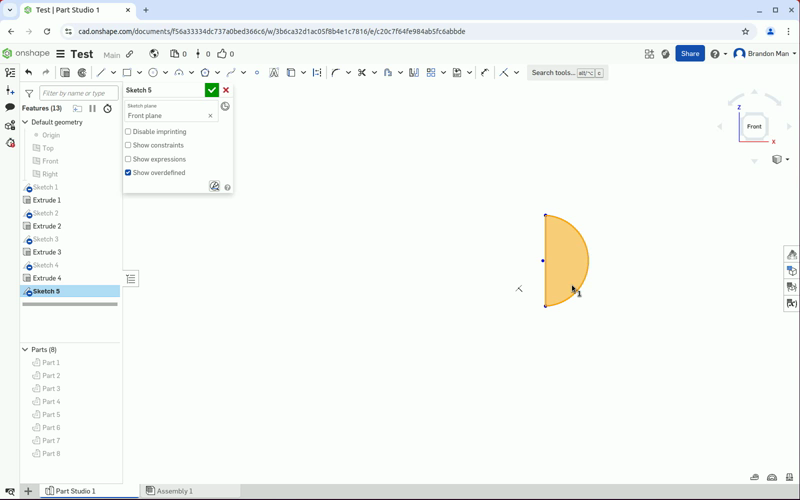
scroll(-6)
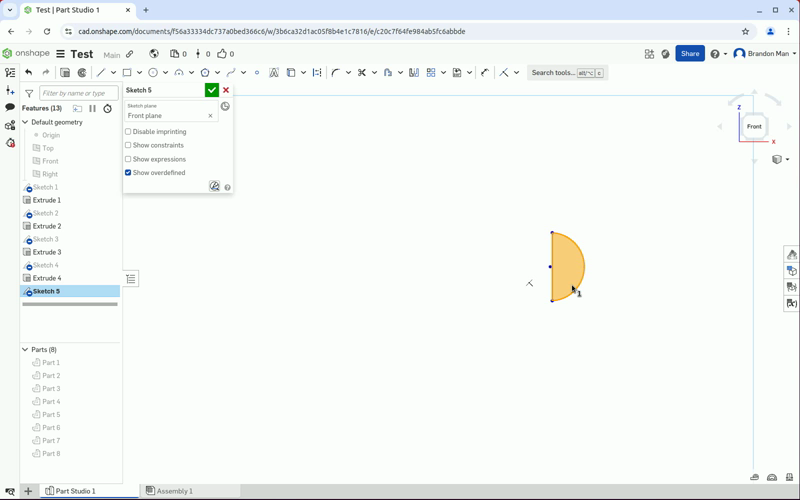
scroll(-6)
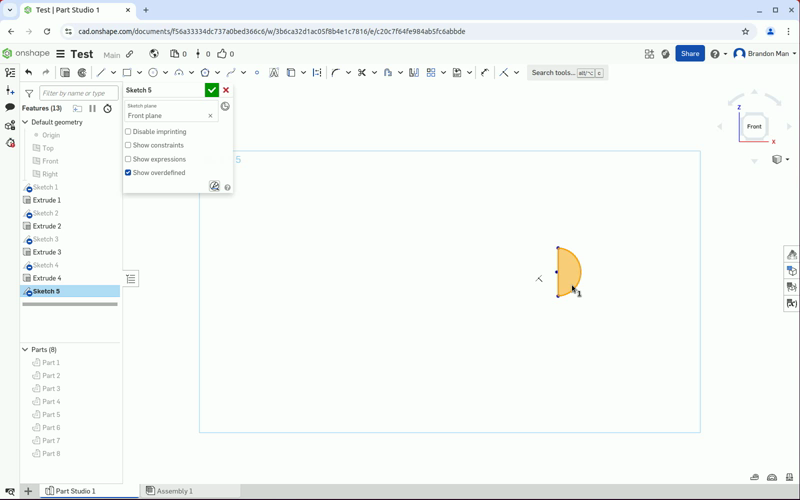
scroll(-6)
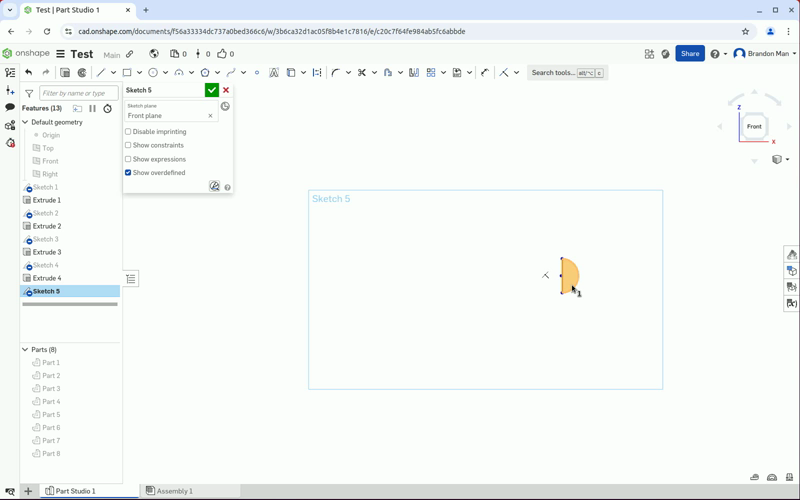
scroll(-6)
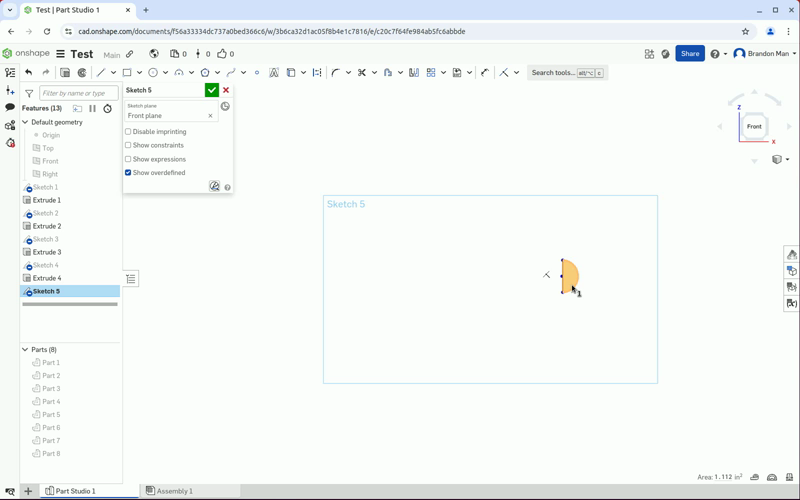
scroll(-6)
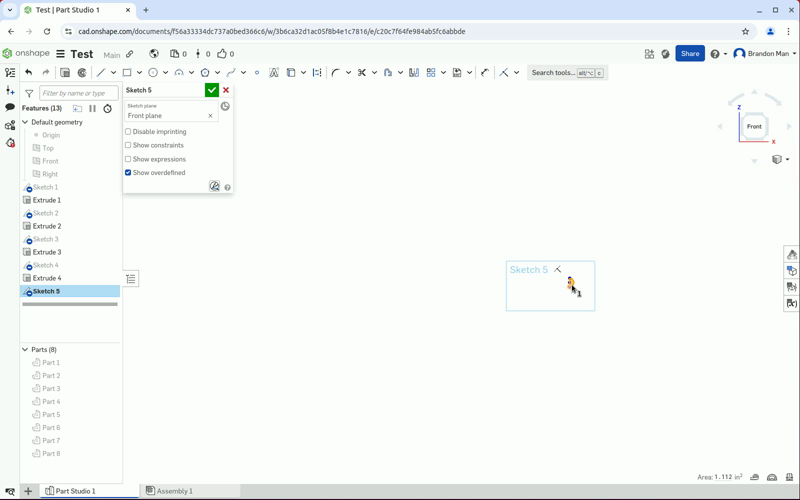
mouse_move(73, 352)
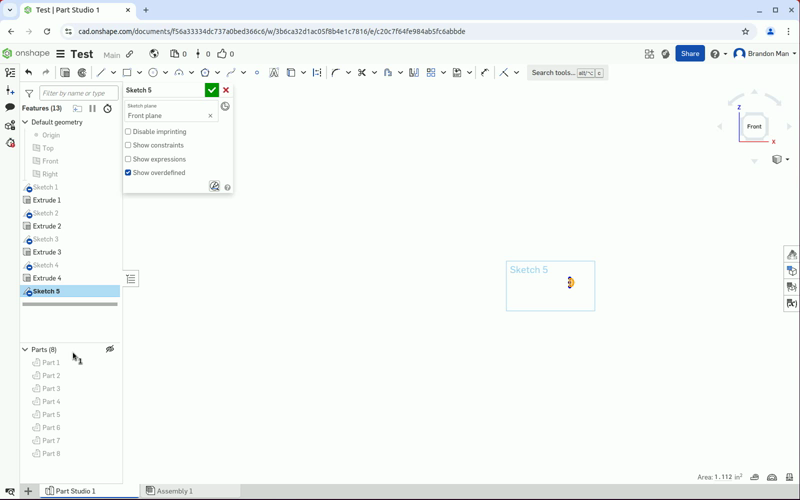
key(shift+y)
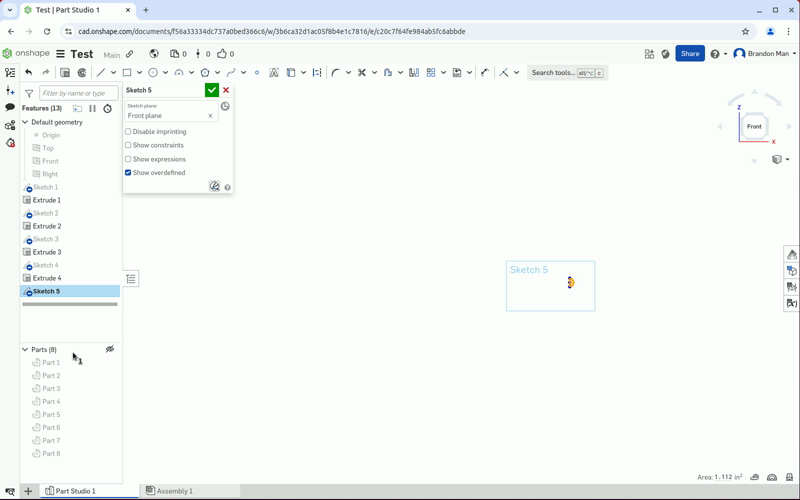
key(shift+e)
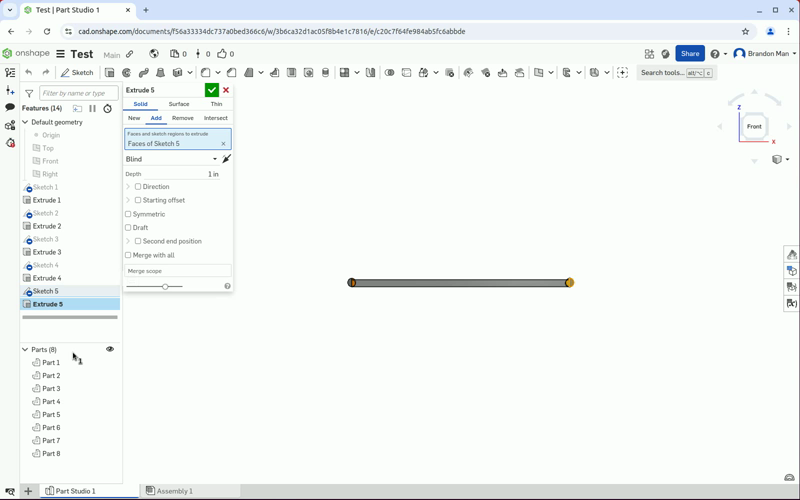
mouse_move(143, 106)
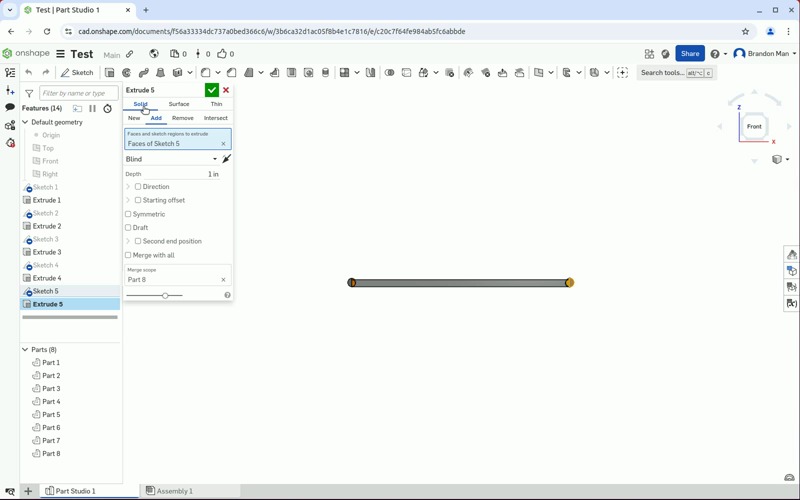
click(143, 106)
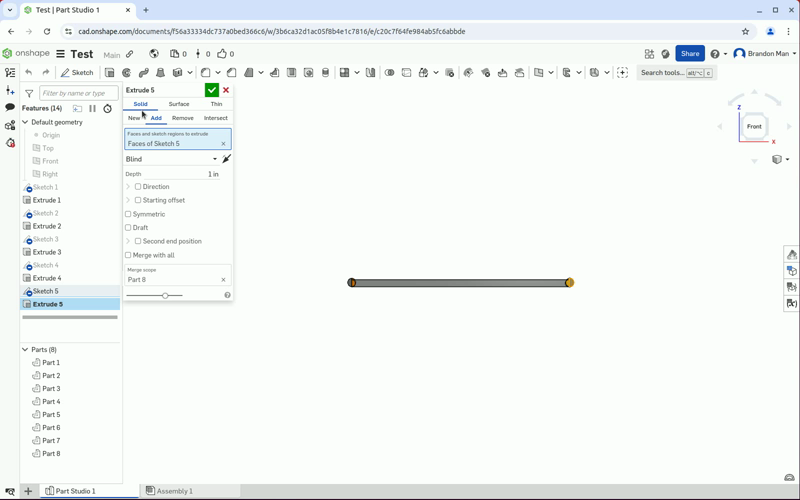
mouse_move(137, 120)
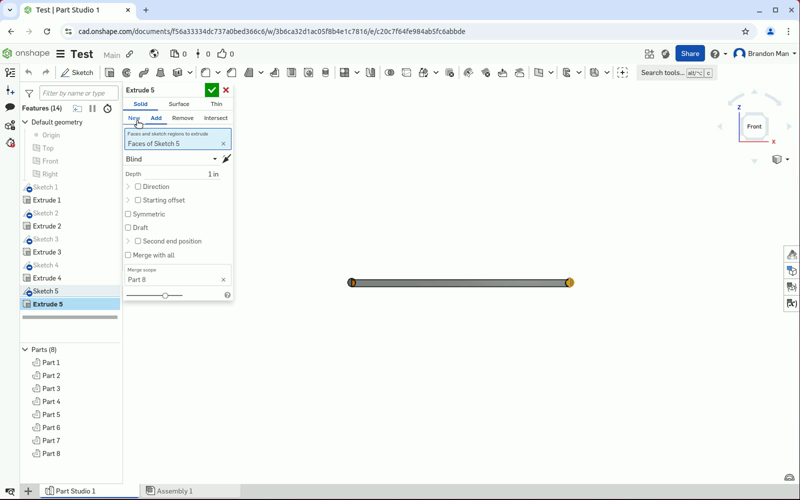
click(137, 120)
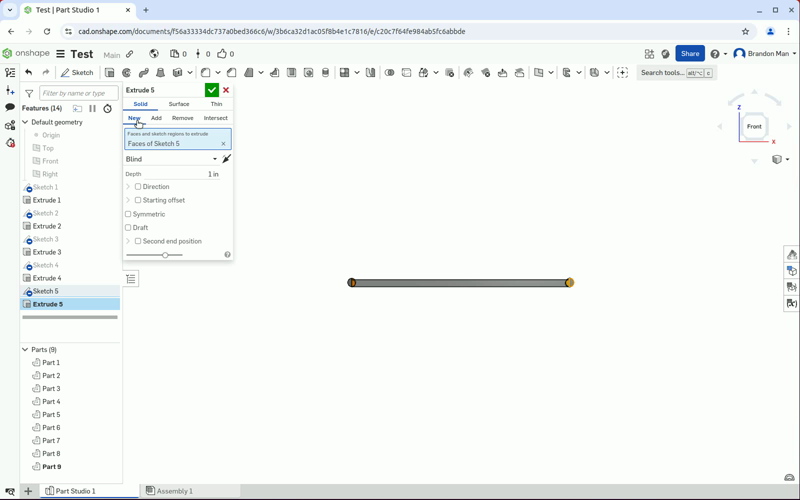
key(tab, 4)
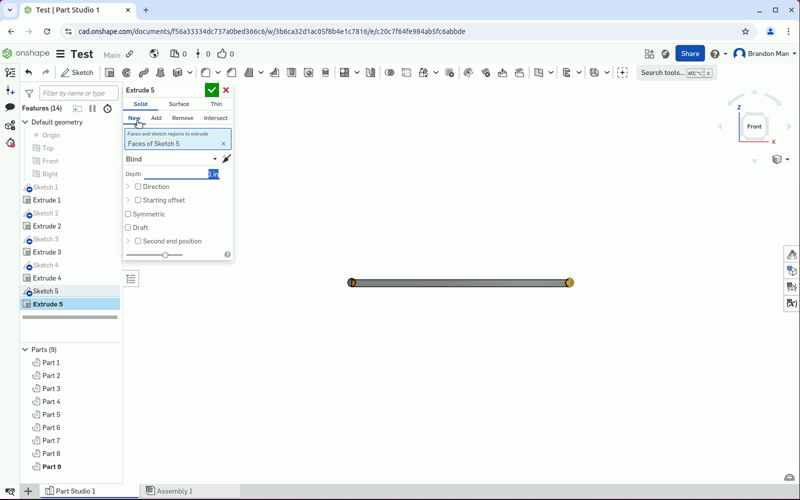
text(1.444)
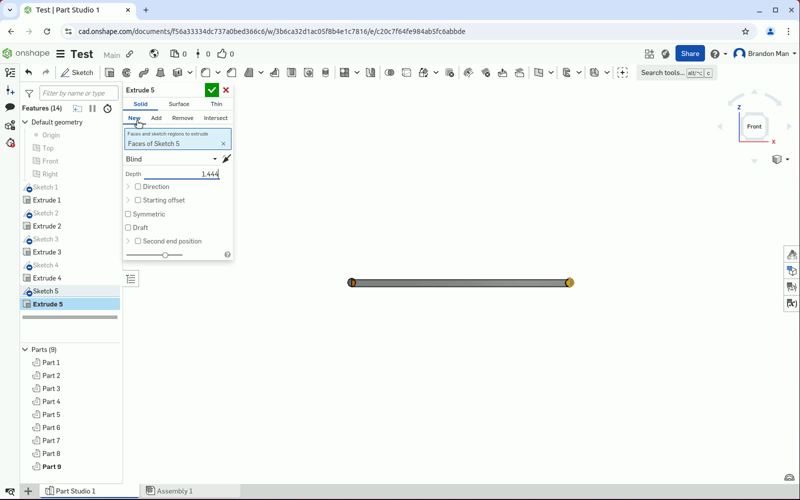
key(tab, 3)
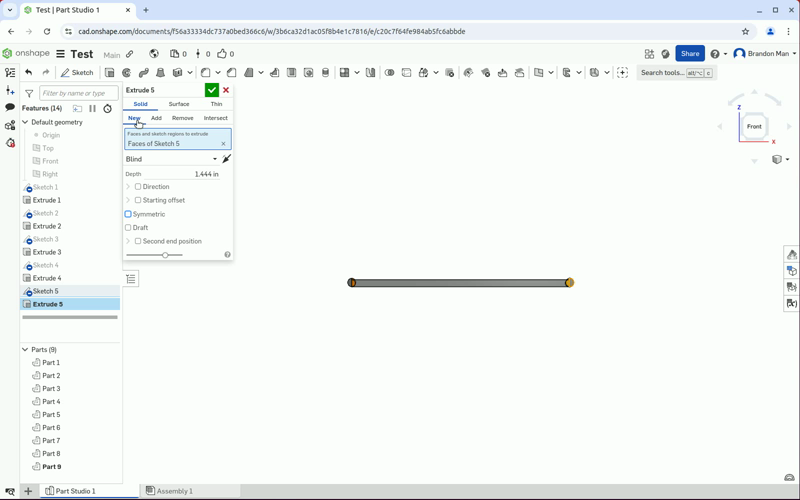
key(space)
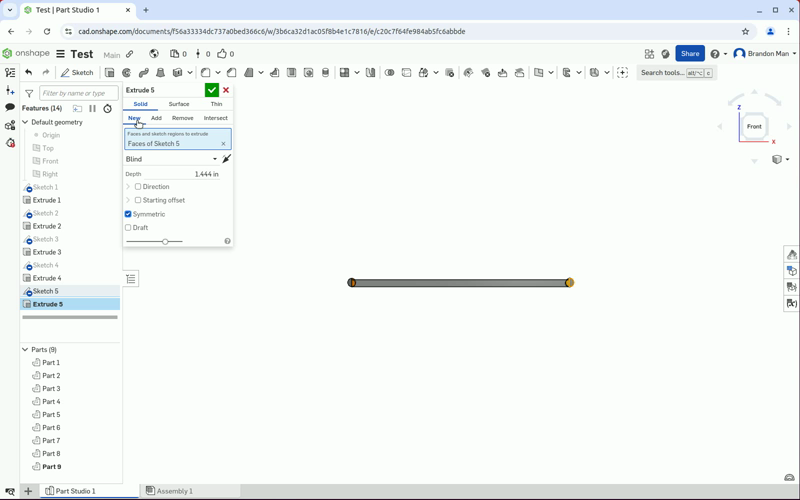
key(enter)
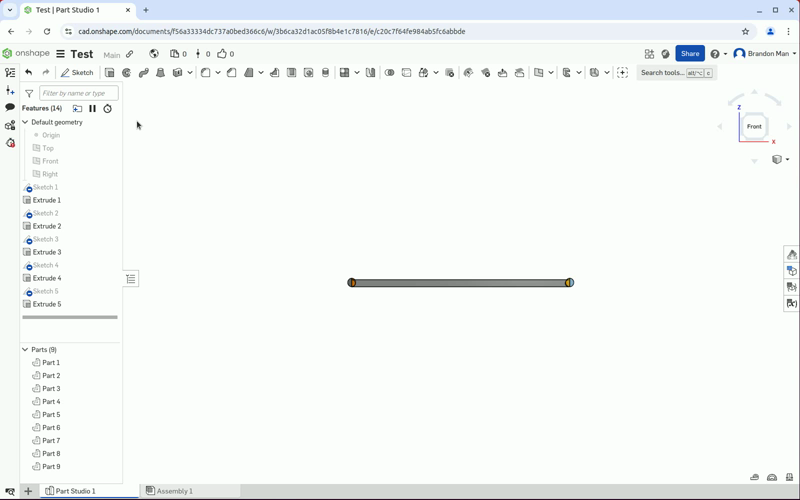
key(shift+h)
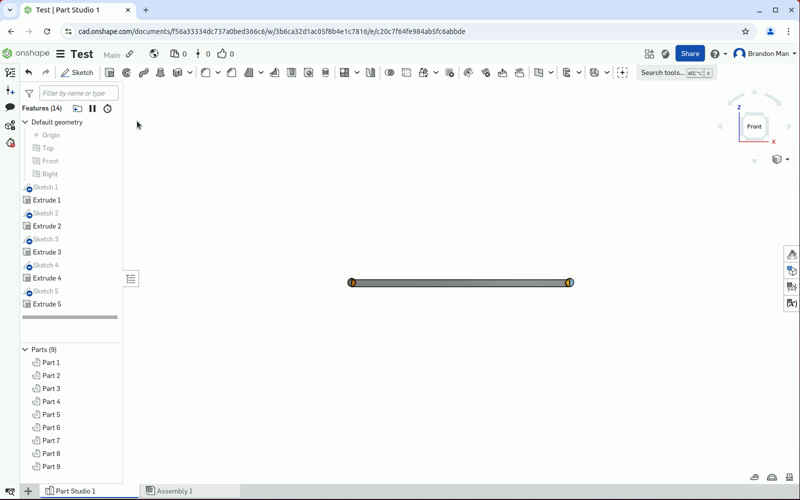
key(shift+h)
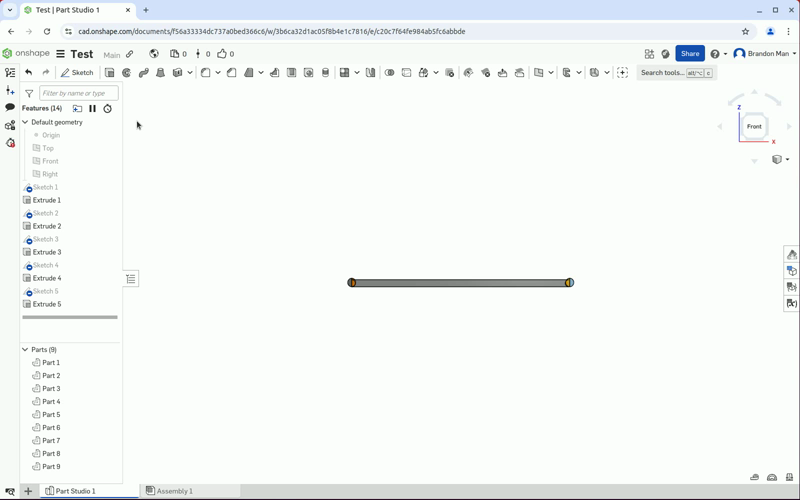
key(shift+7)
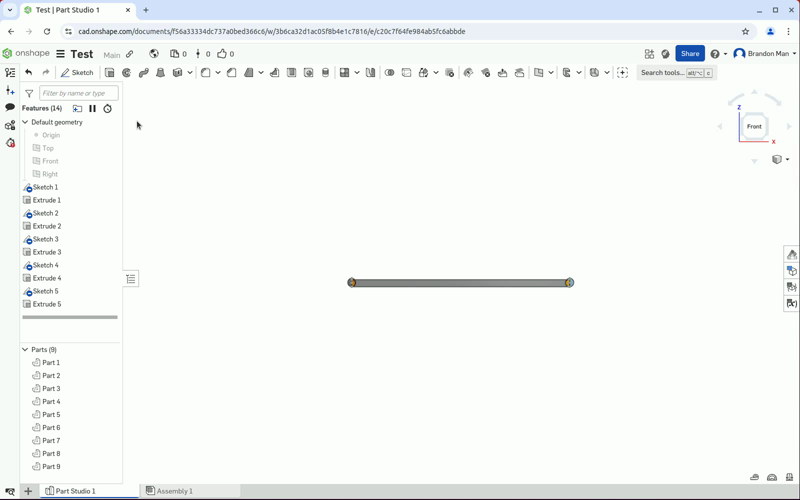
key(left, 2)
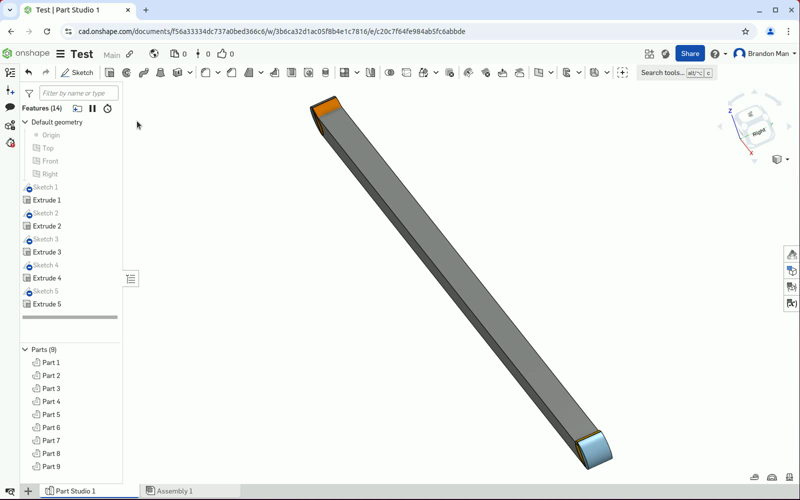
key(down, 2)
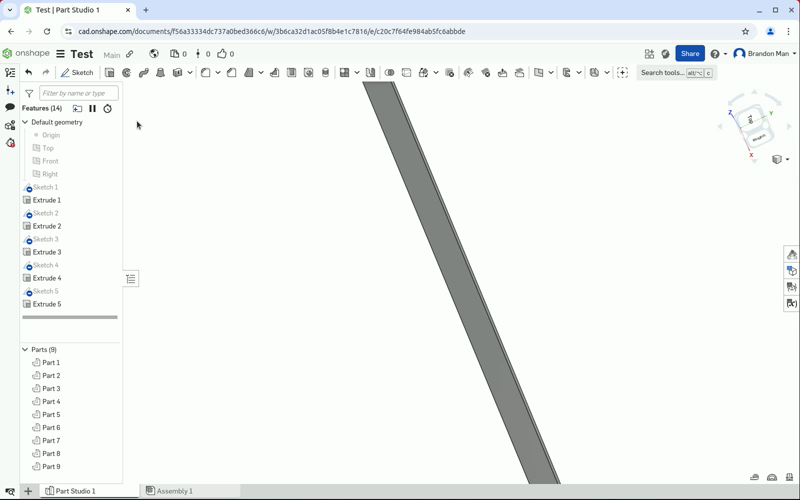
key(up, 2)
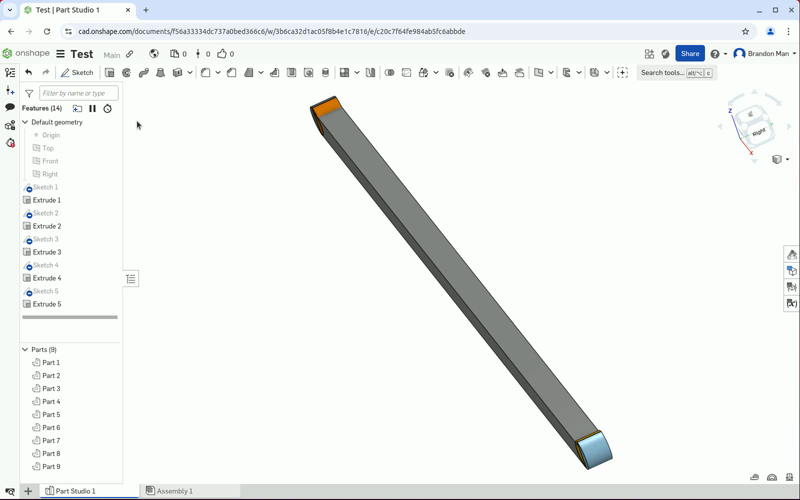
key(right, 2)
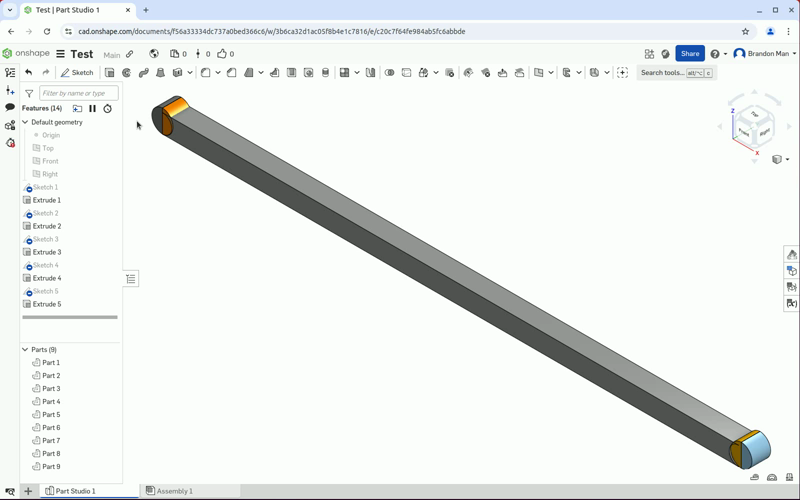
mouse_move(73, 189)
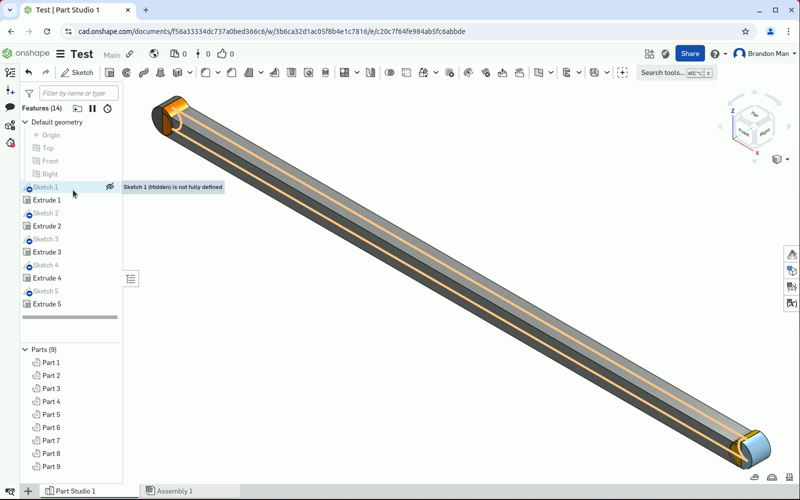
click(73, 189)